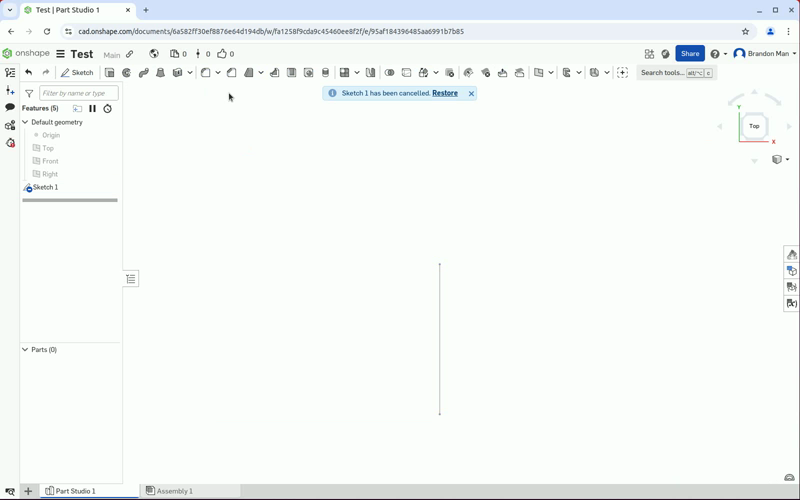
key(shift+h)
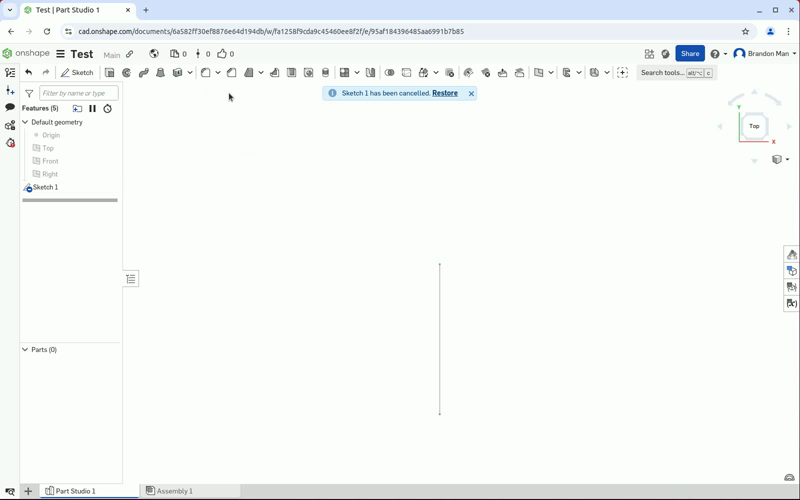
key(shift+s)
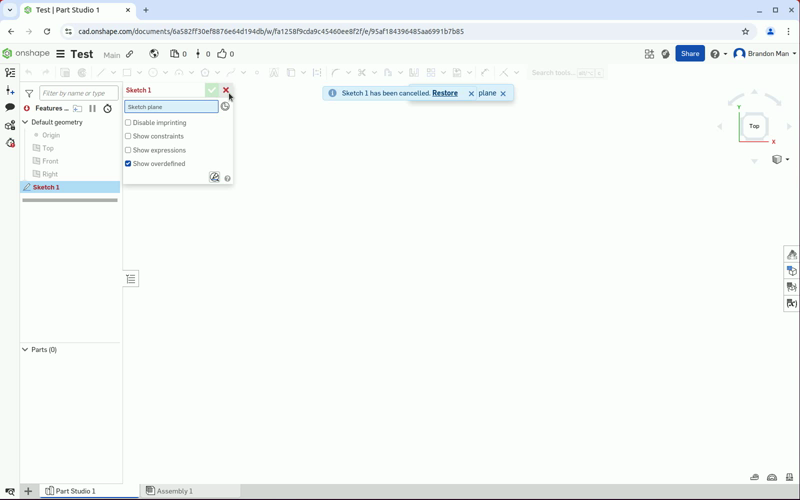
mouse_move(73, 150)
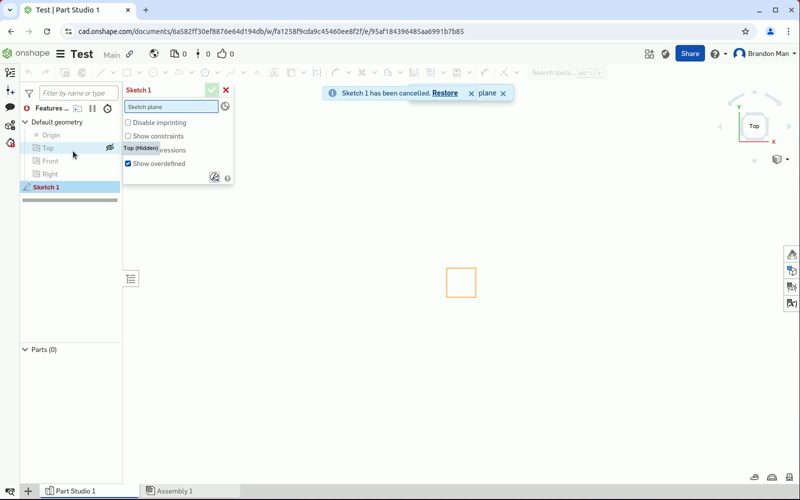
click(73, 150)
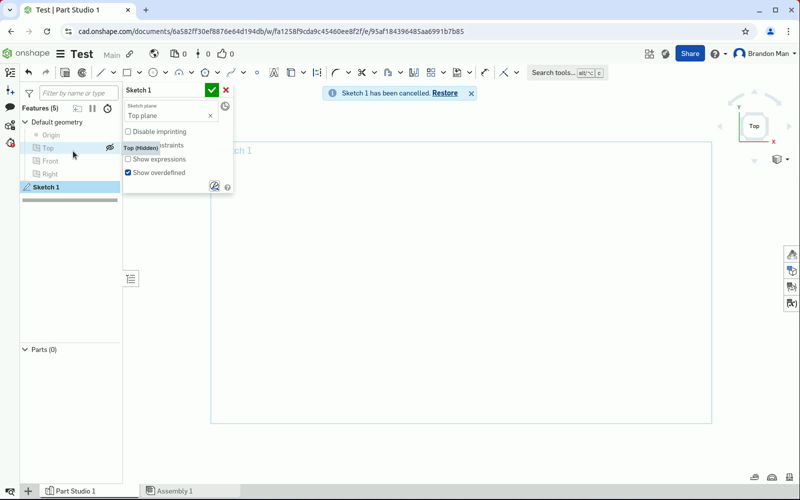
mouse_move(73, 352)
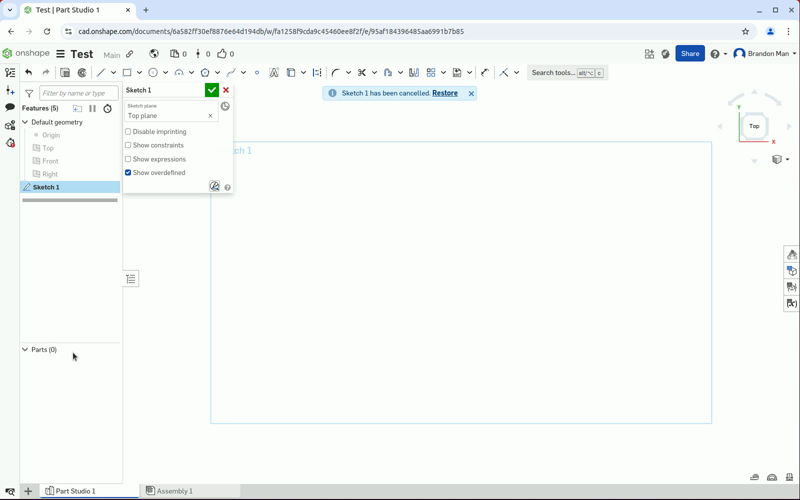
key(y)
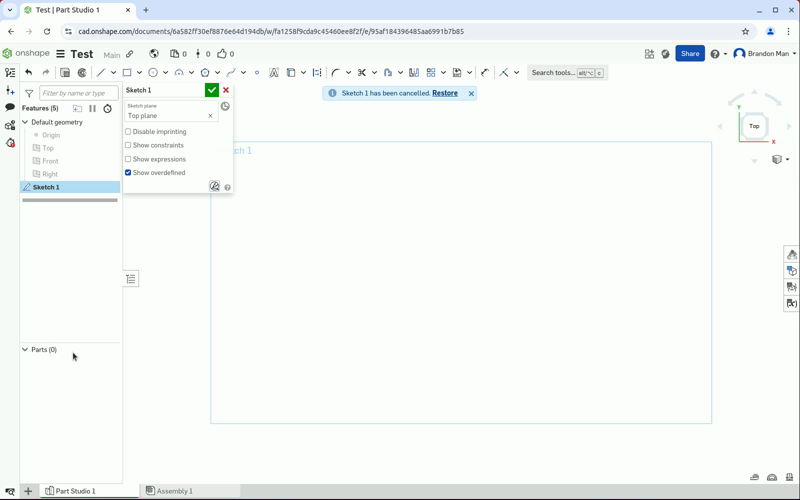
key(l)
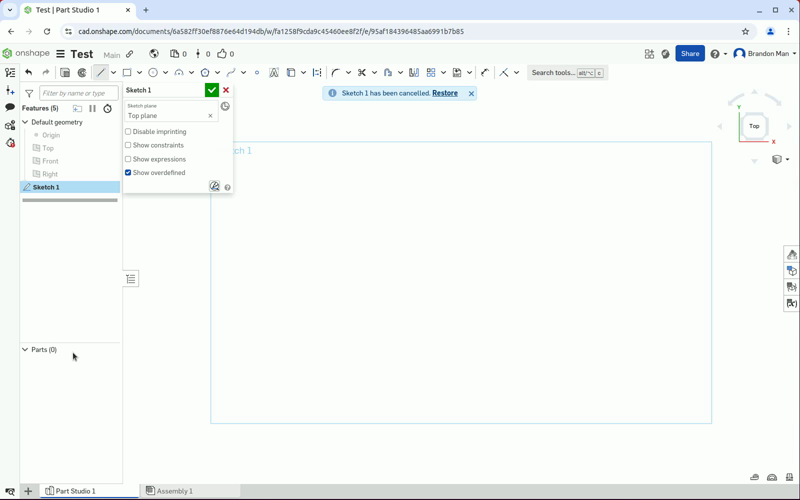
key_down(shift)
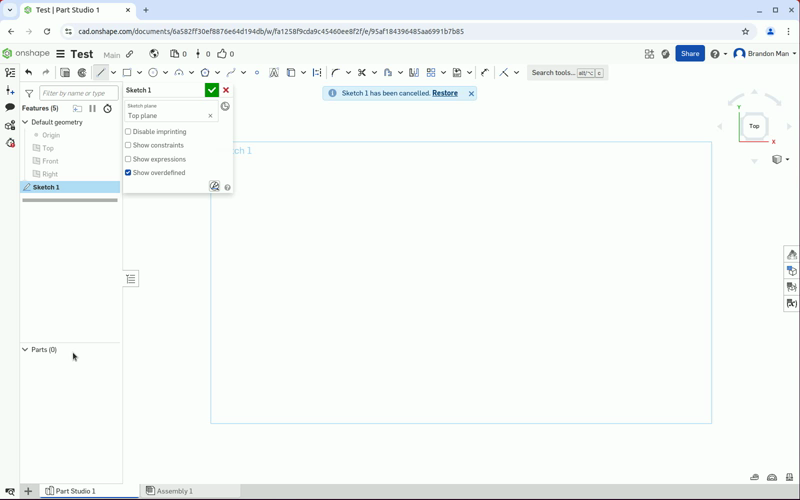
mouse_move(395, 282)
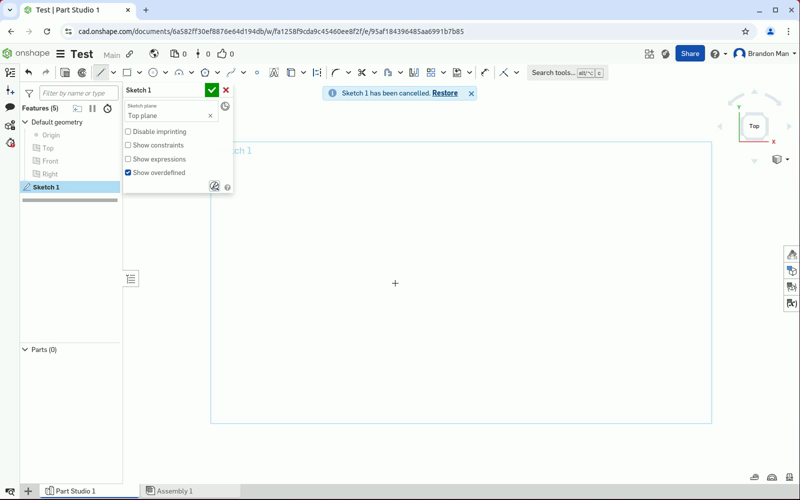
click(395, 282)
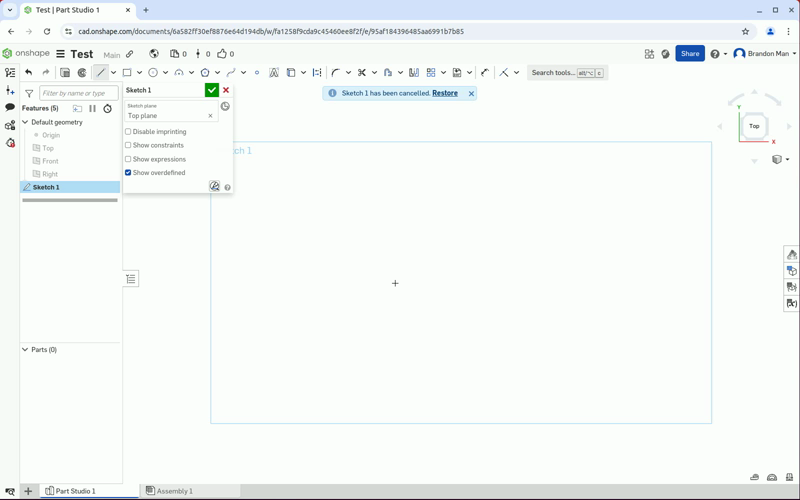
key_up(shift)
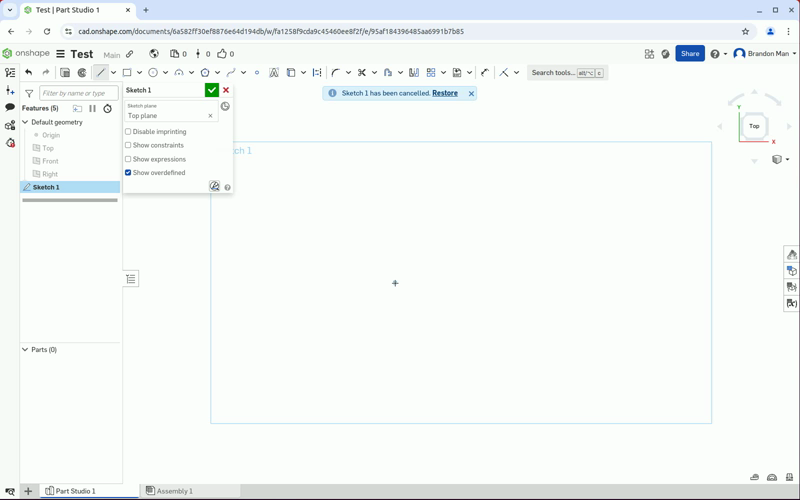
key_down(shift)
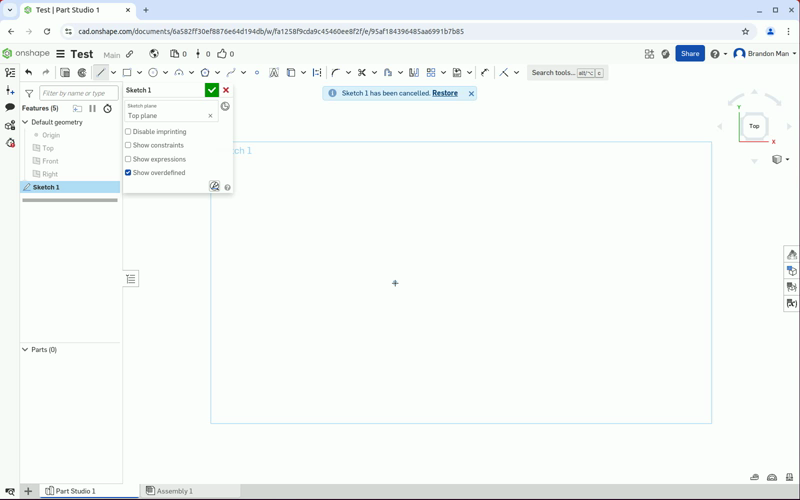
mouse_move(527, 282)
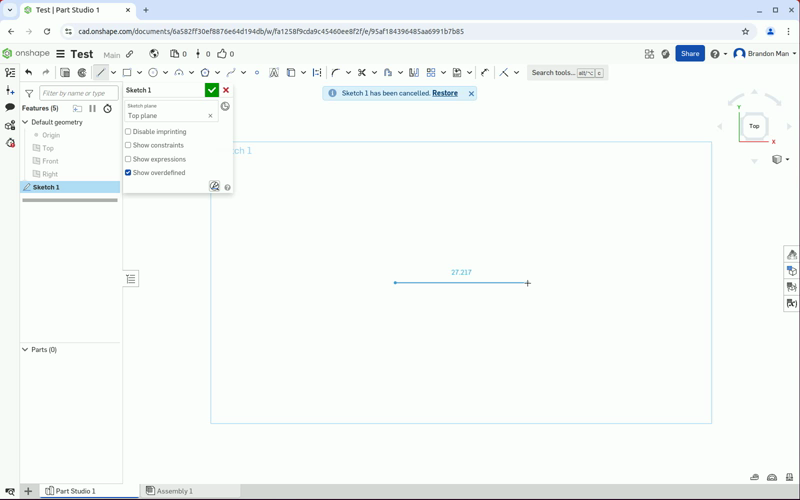
click(527, 282)
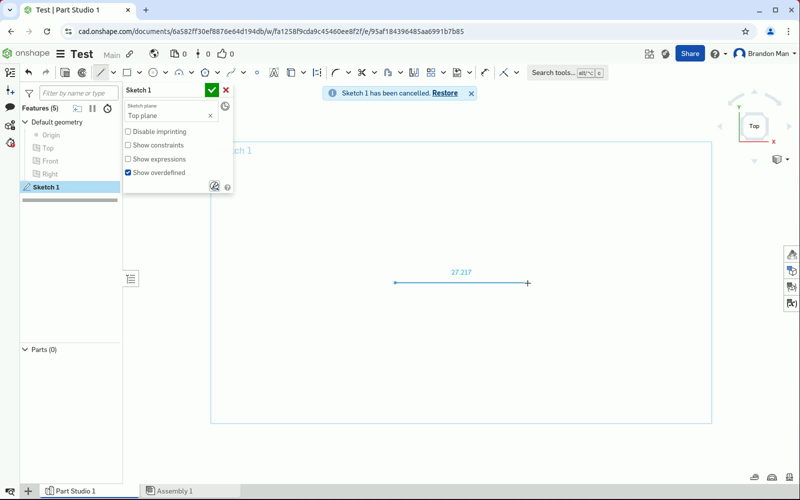
key_up(shift)
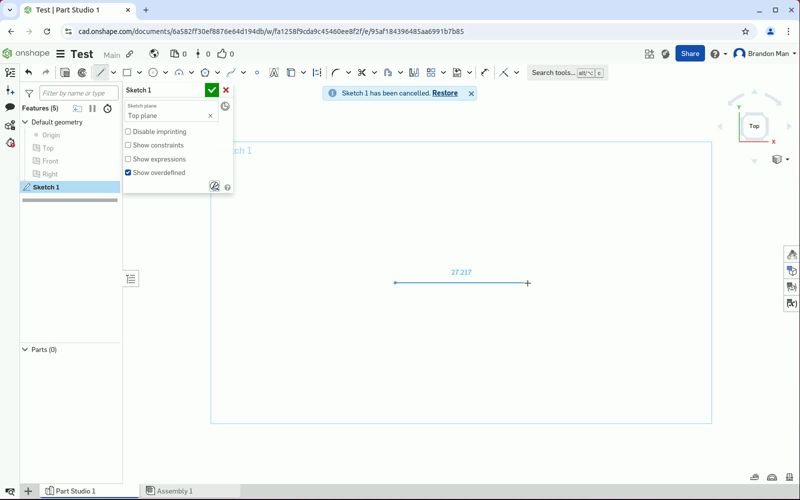
key(esc)
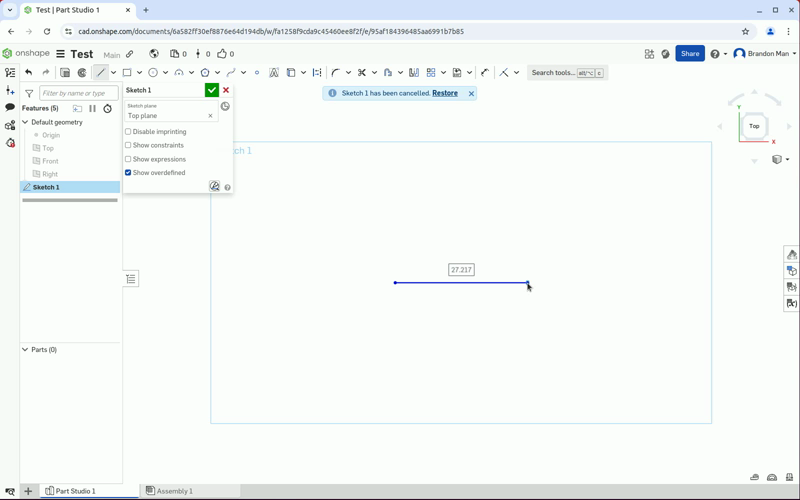
key(a)
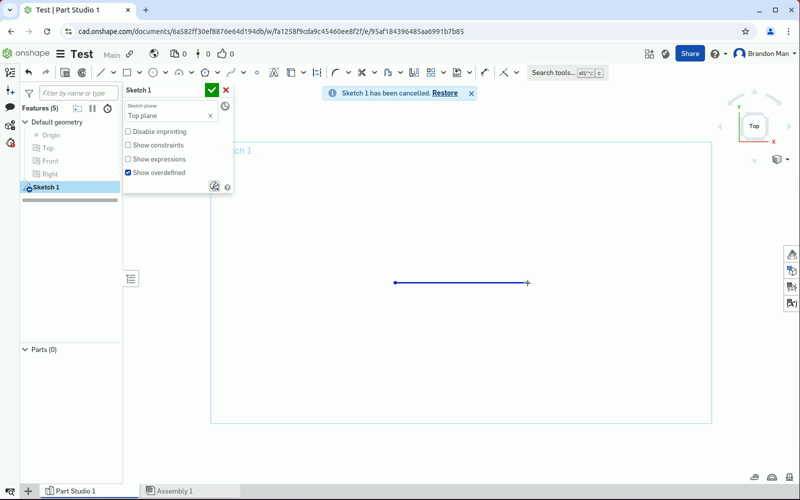
mouse_move(527, 282)
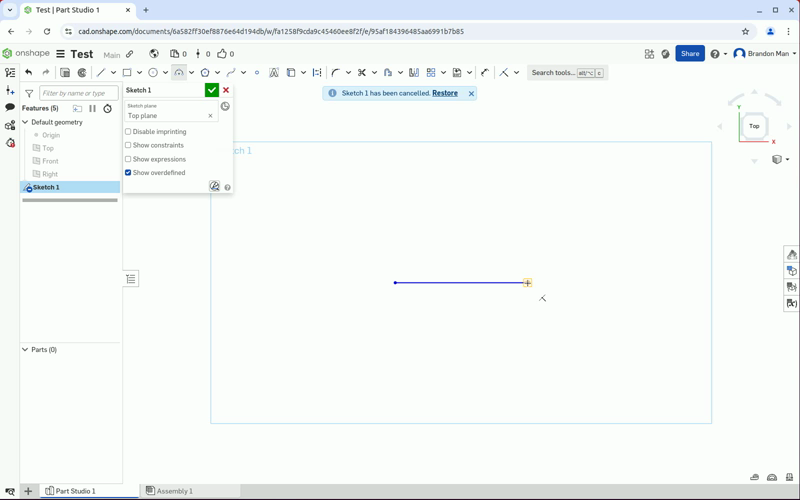
click(527, 282)
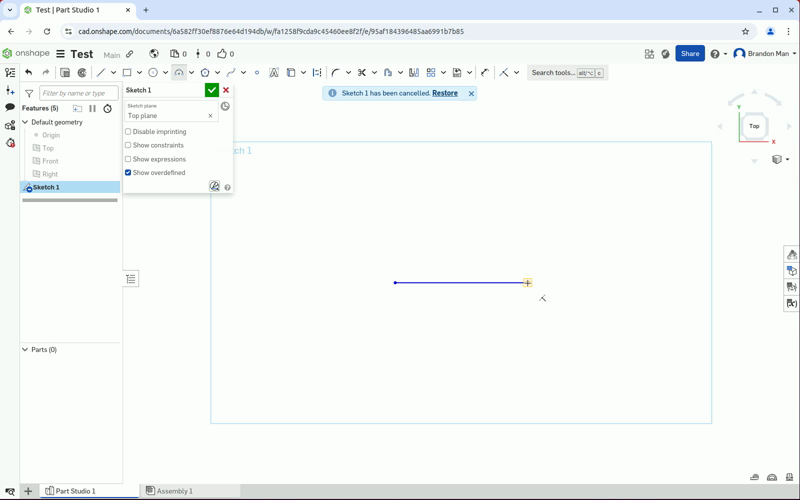
key_down(shift)
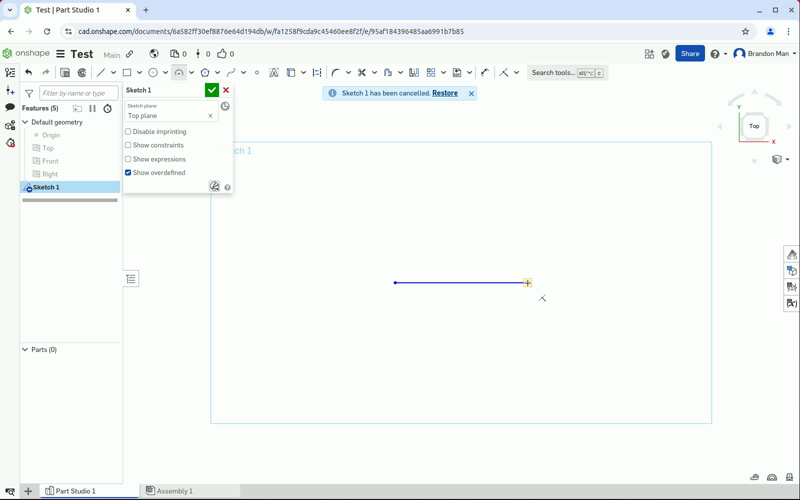
mouse_move(527, 193)
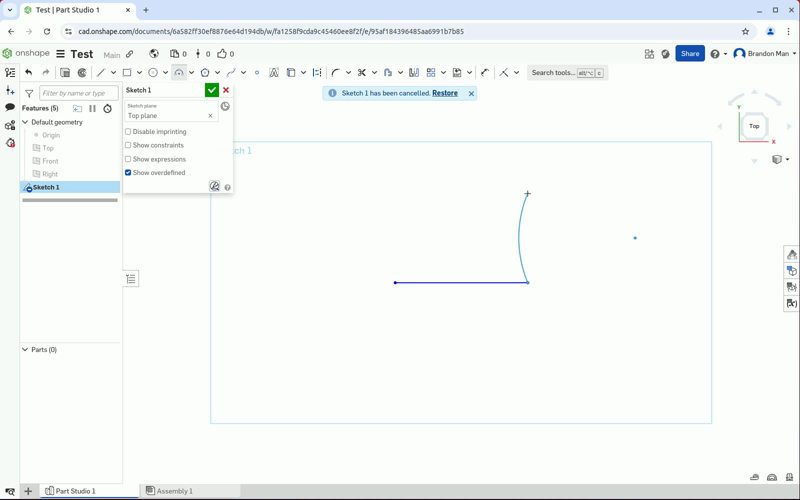
click(527, 193)
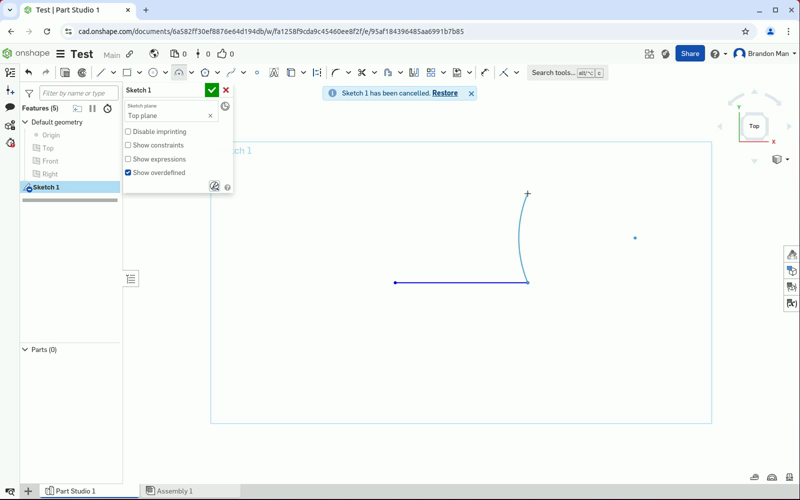
mouse_move(572, 238)
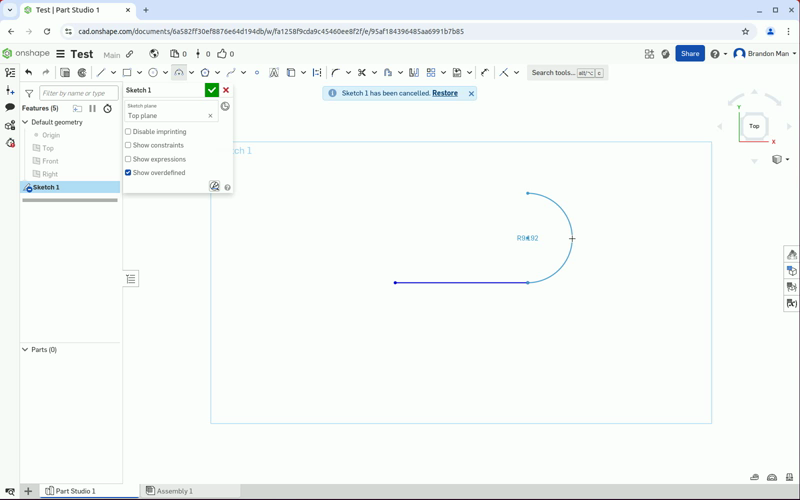
click(572, 238)
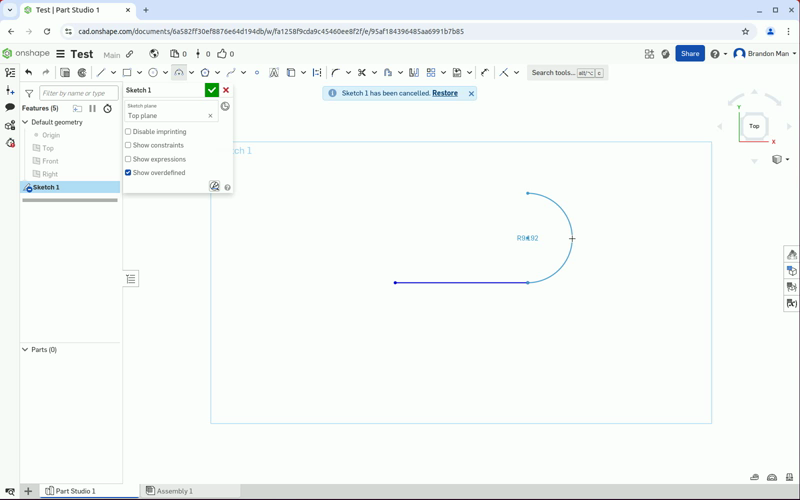
key_up(shift)
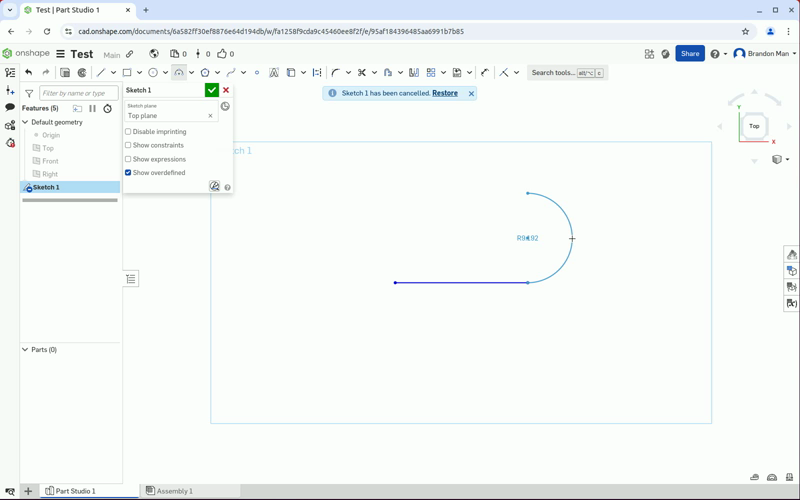
key(esc)
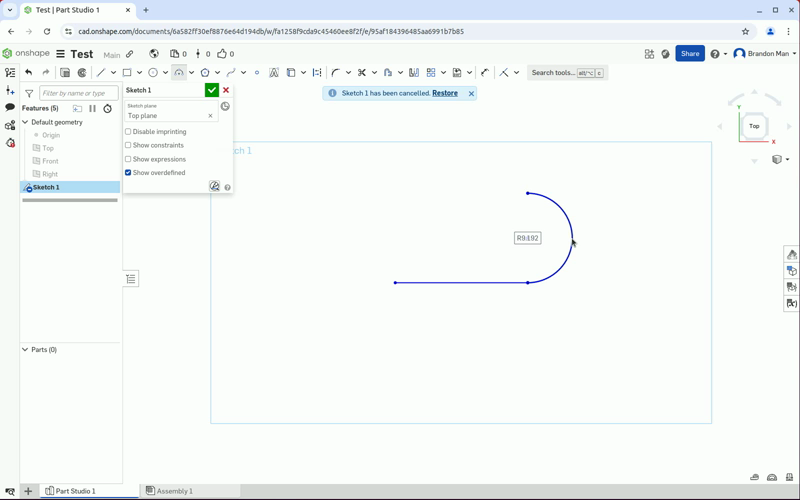
key(l)
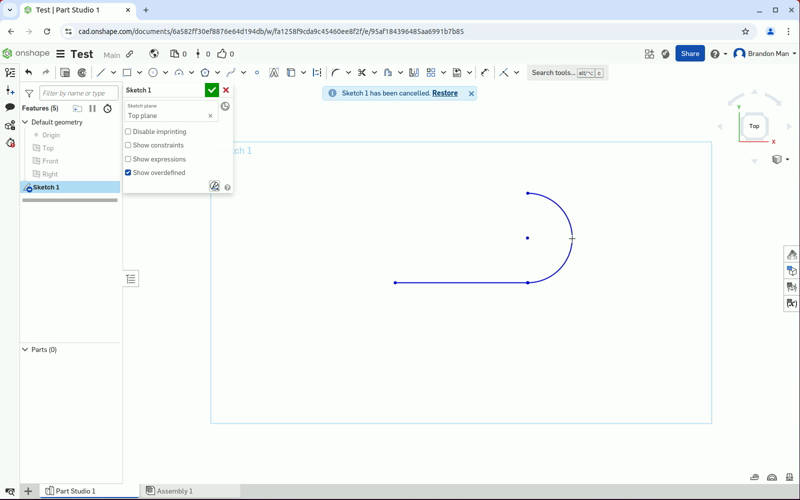
mouse_move(527, 193)
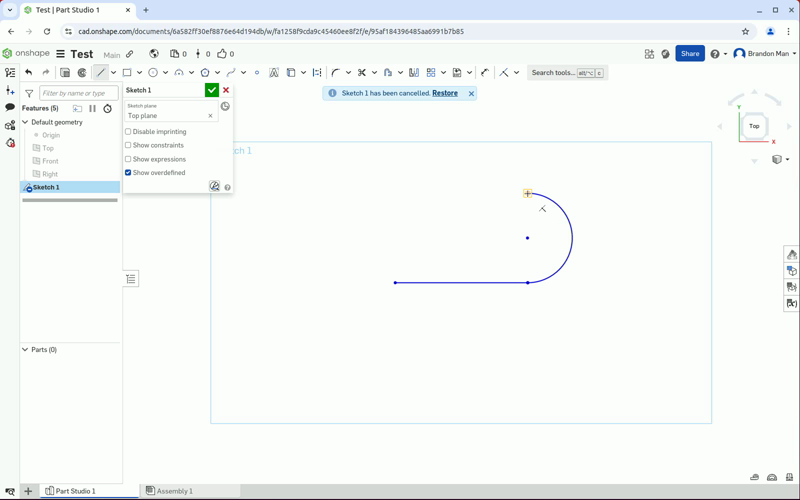
click(527, 193)
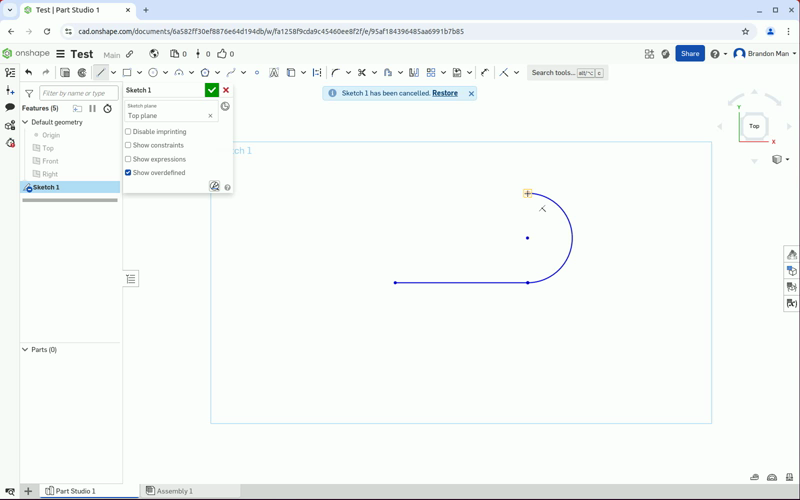
key_down(shift)
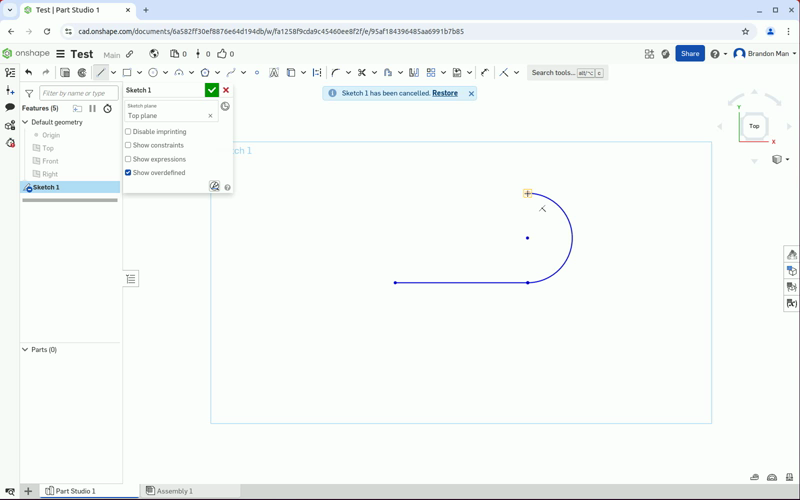
mouse_move(395, 193)
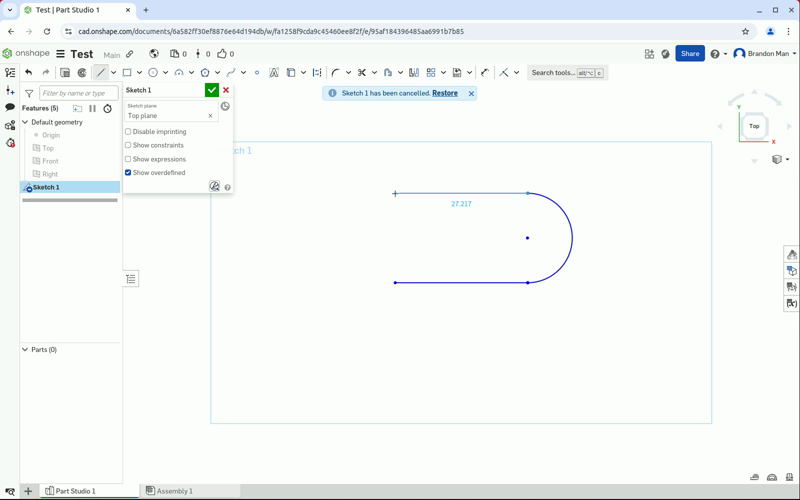
click(395, 193)
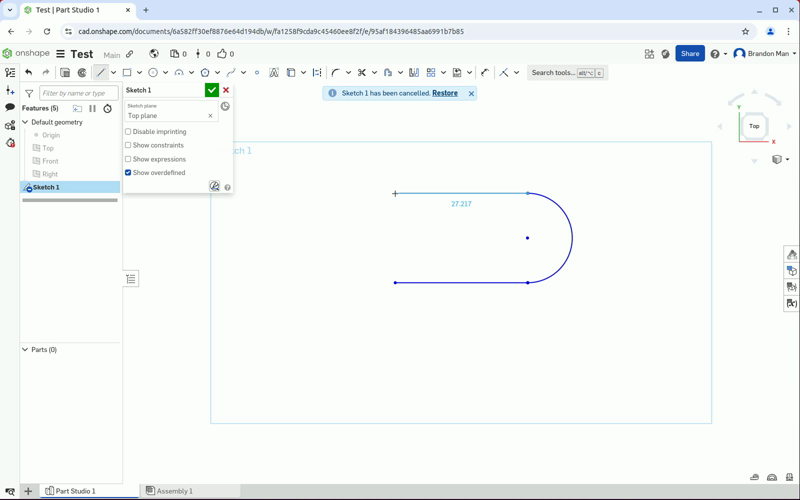
key_up(shift)
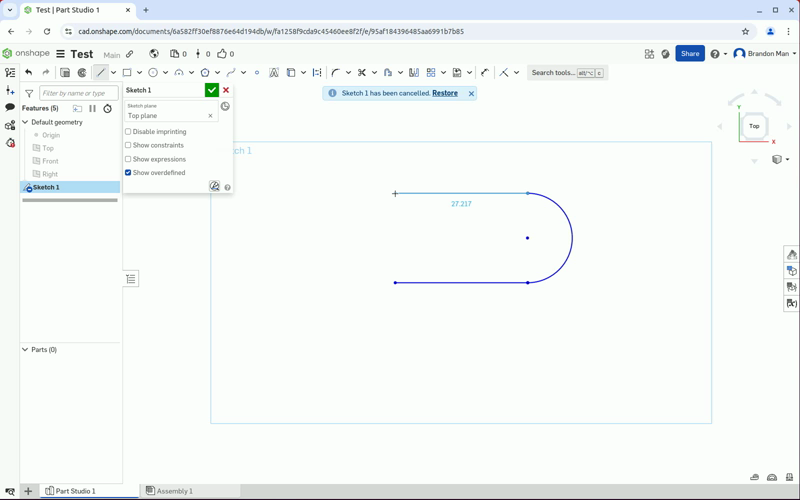
key(esc)
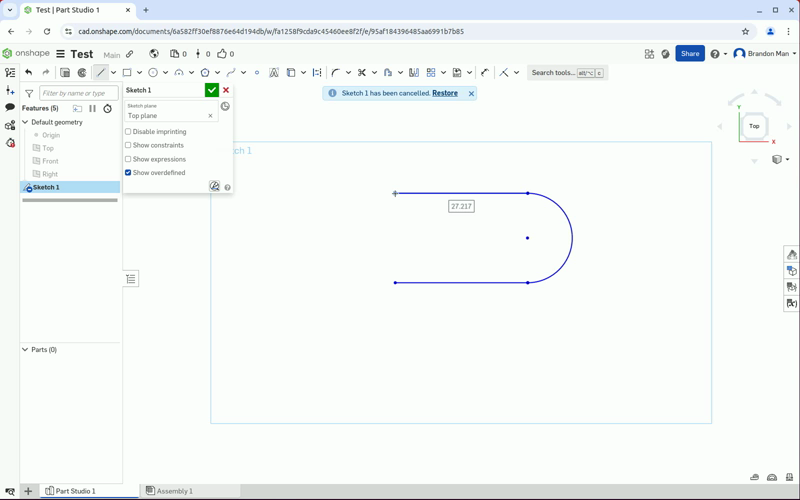
key(a)
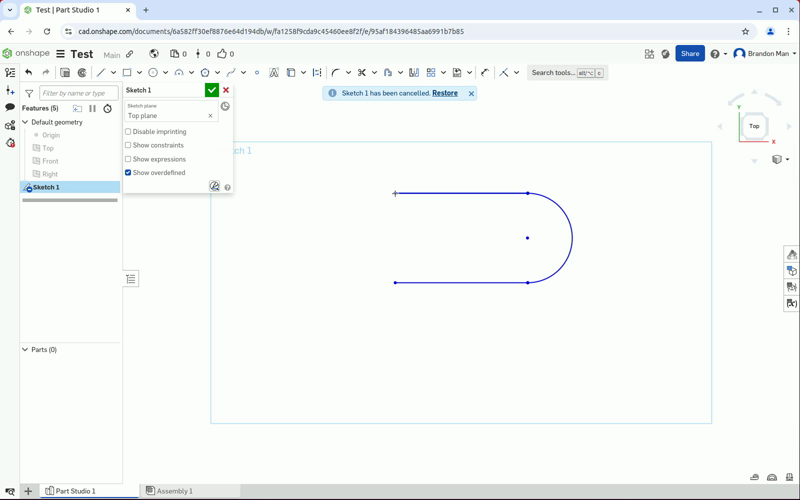
mouse_move(395, 193)
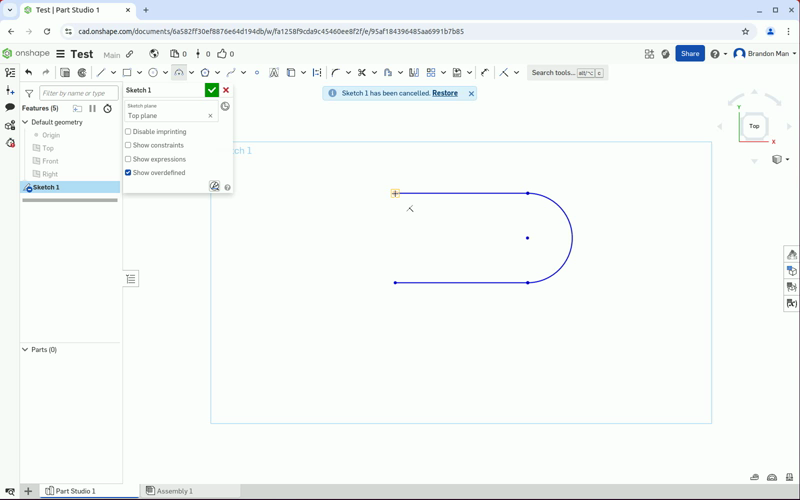
click(395, 193)
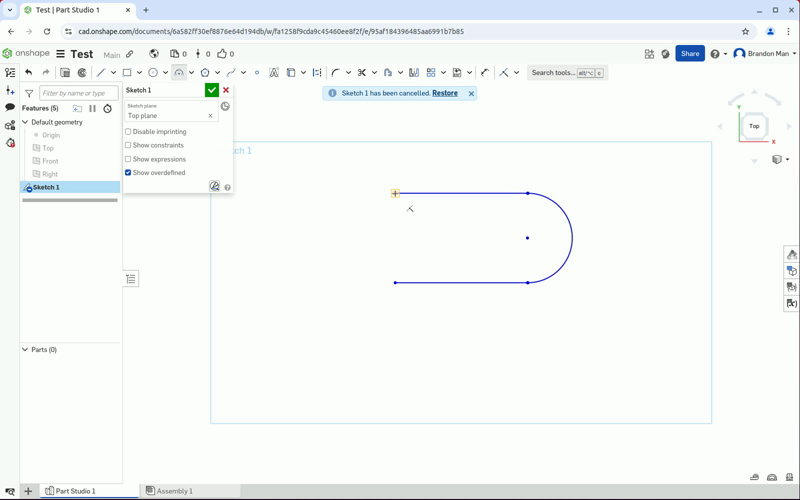
mouse_move(395, 282)
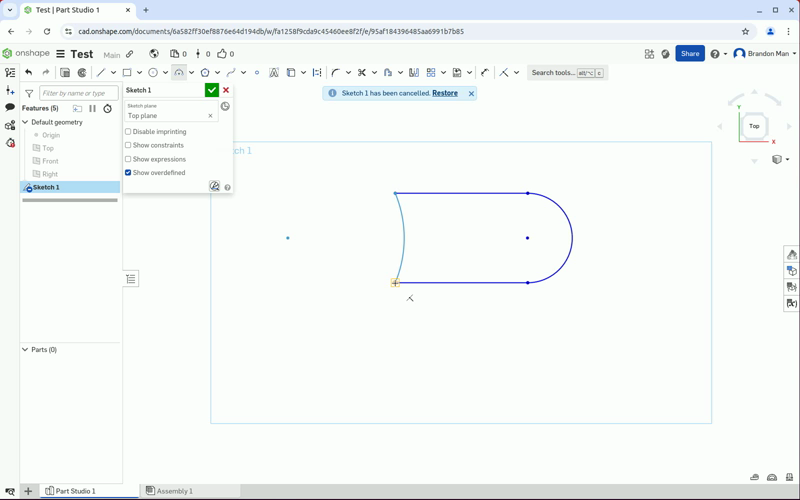
click(395, 282)
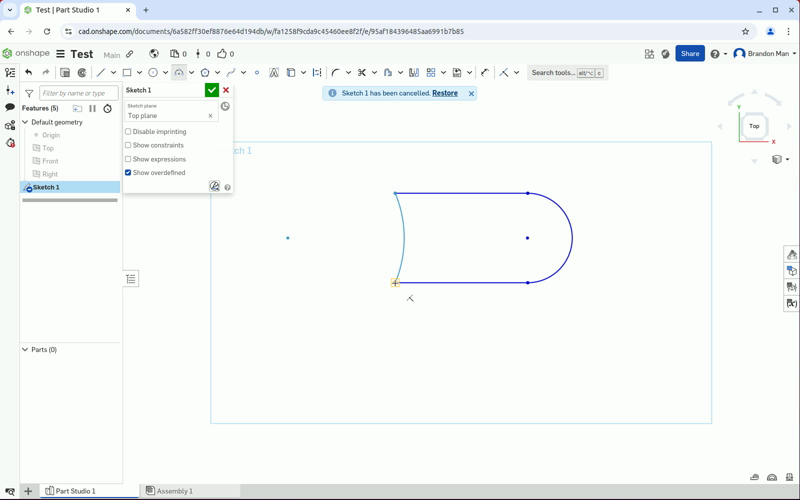
key_down(shift)
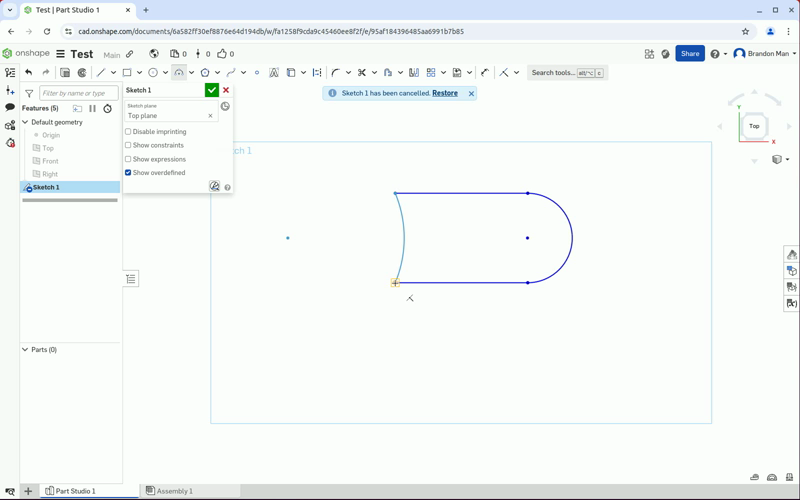
mouse_move(350, 238)
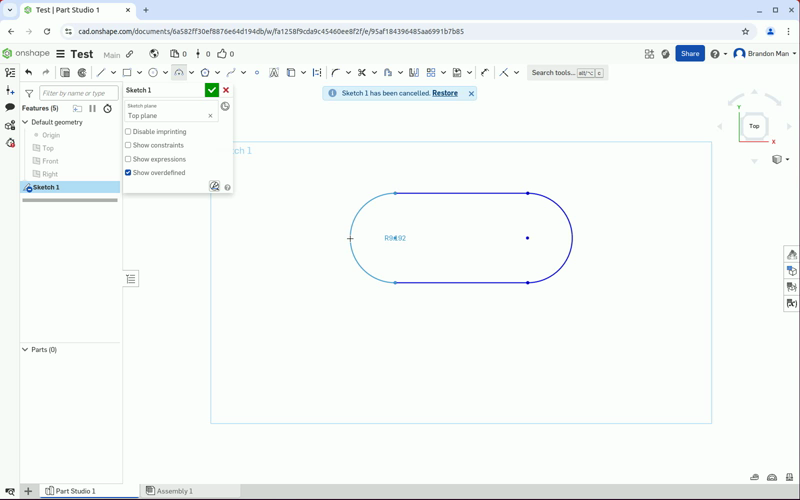
click(350, 238)
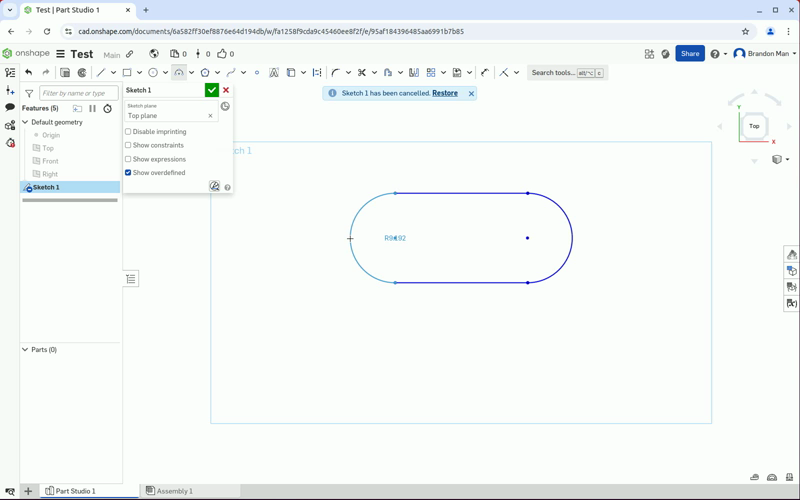
key_up(shift)
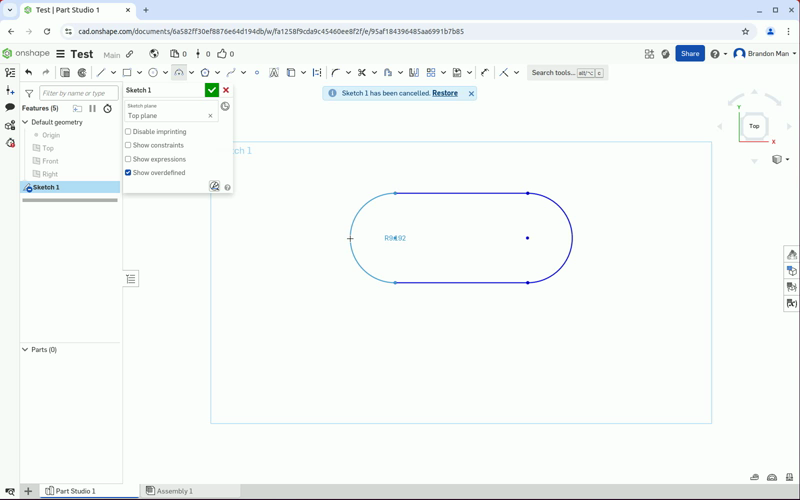
key(esc)
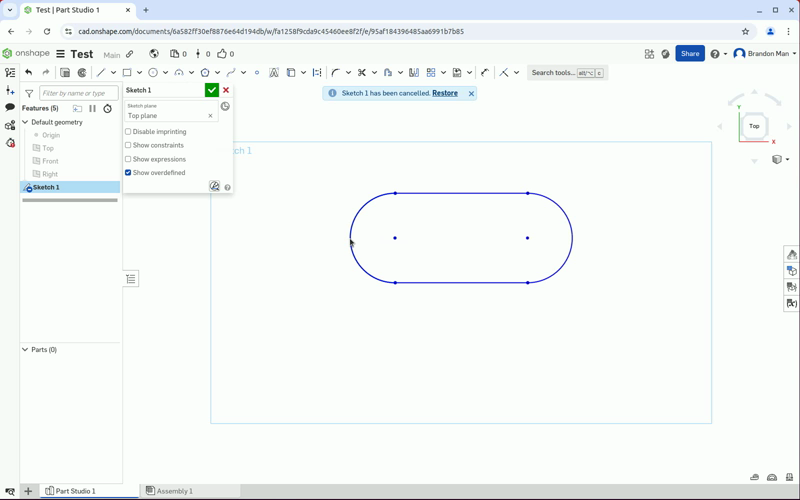
mouse_move(488, 267)
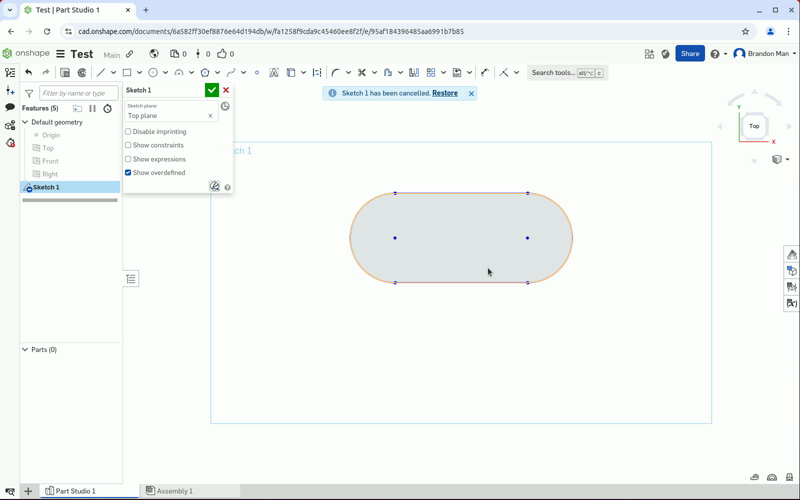
click(488, 267)
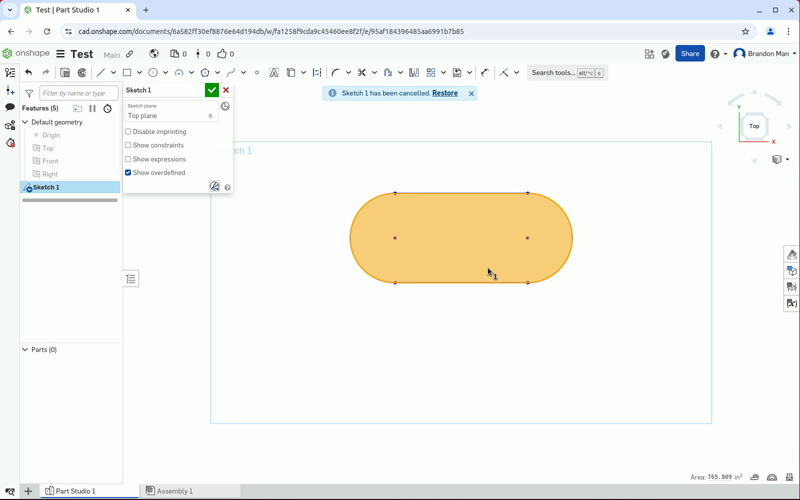
mouse_move(73, 352)
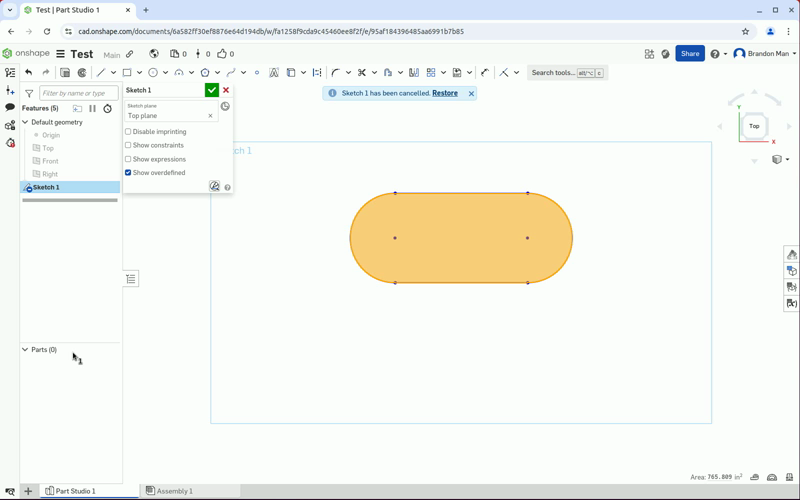
key(shift+y)
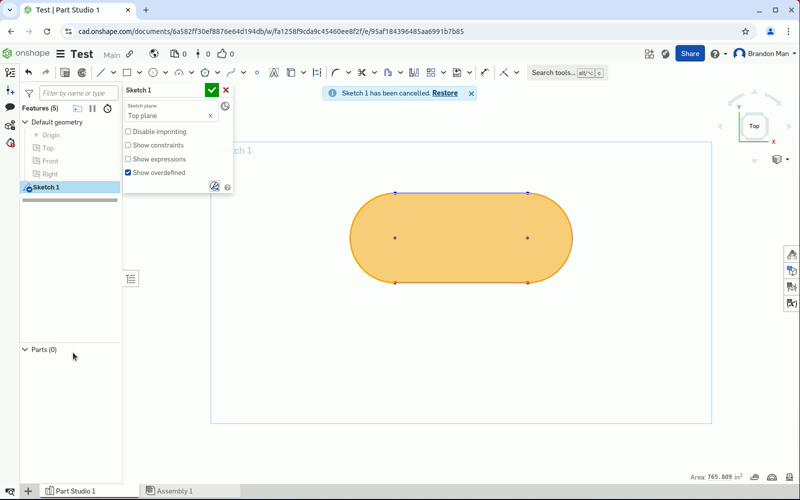
key(shift+e)
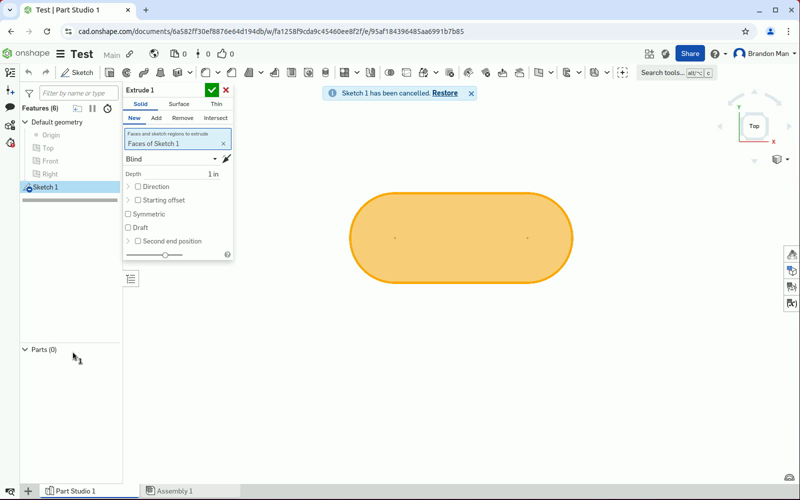
mouse_move(143, 106)
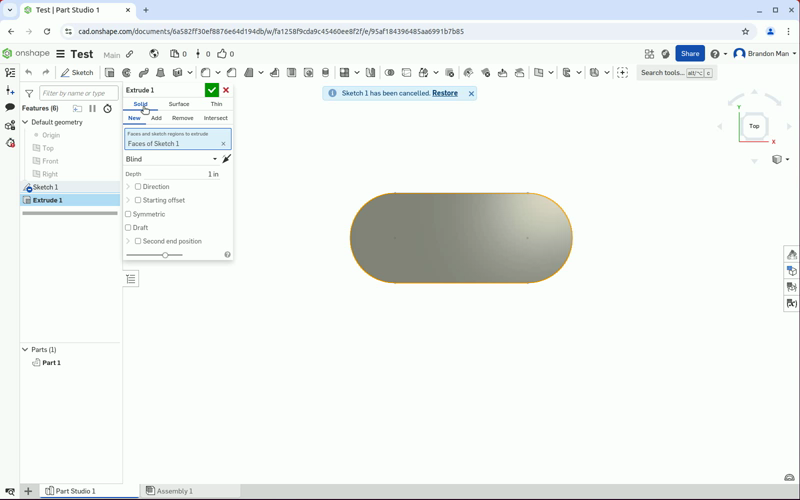
click(143, 106)
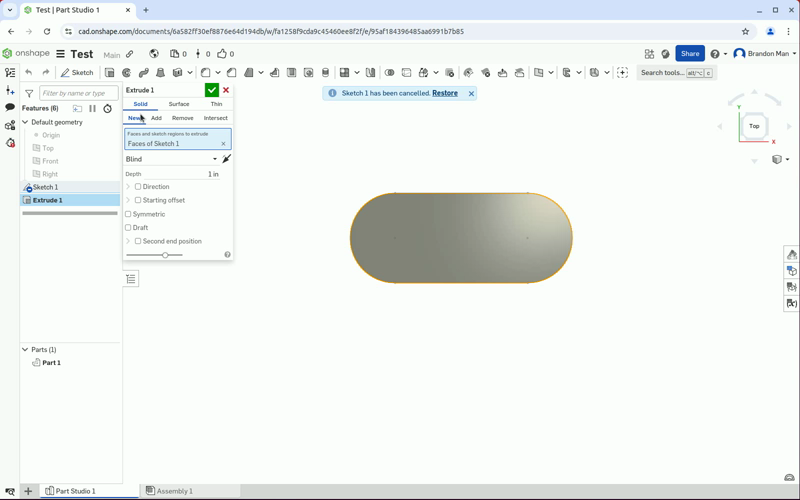
mouse_move(137, 120)
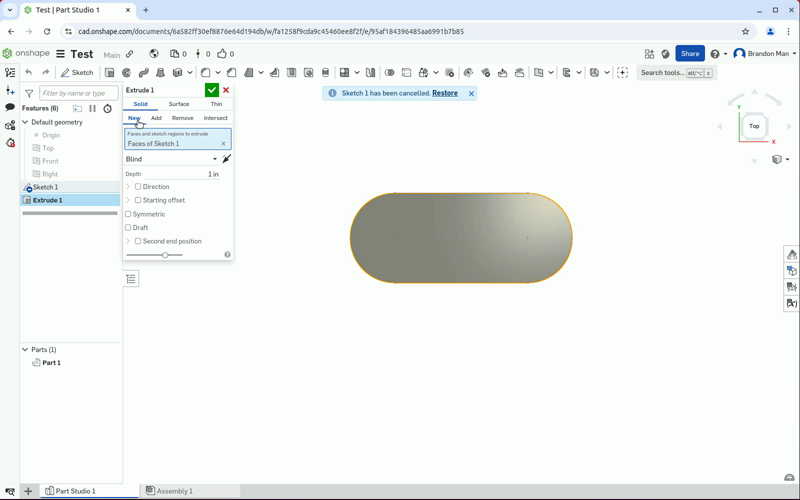
click(137, 120)
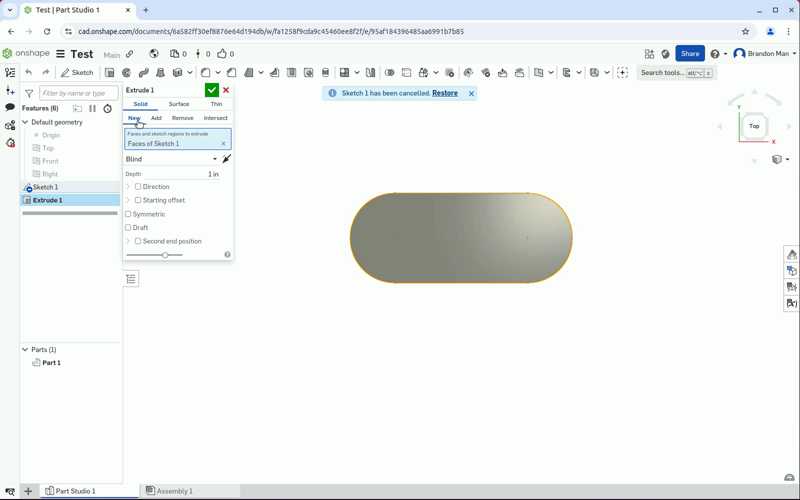
key(tab, 4)
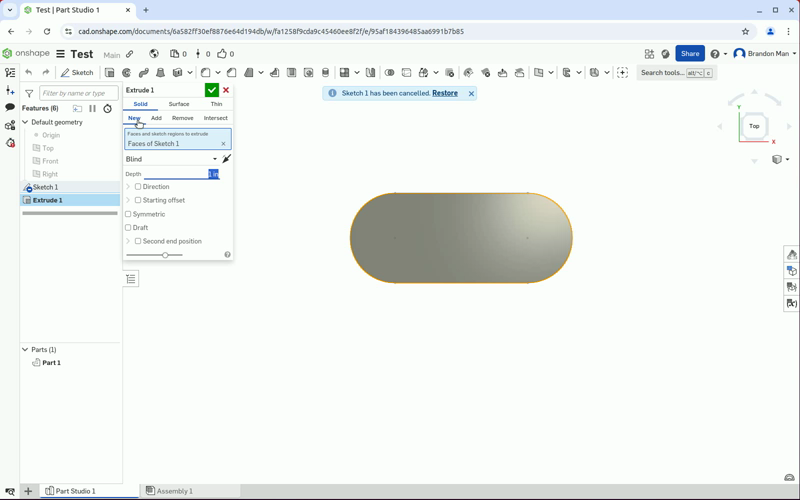
text(1.926)
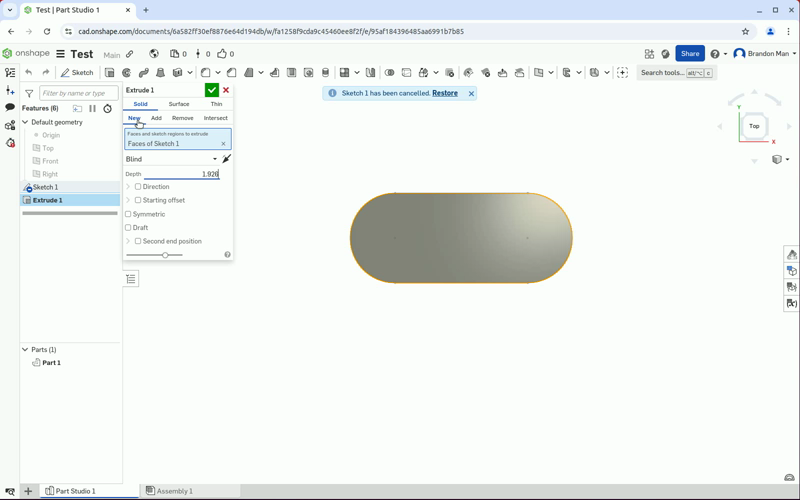
key(enter)
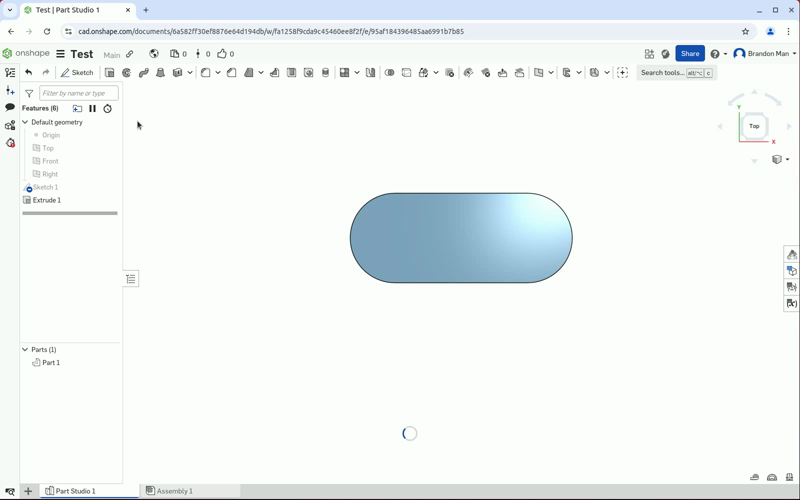
key(shift+h)
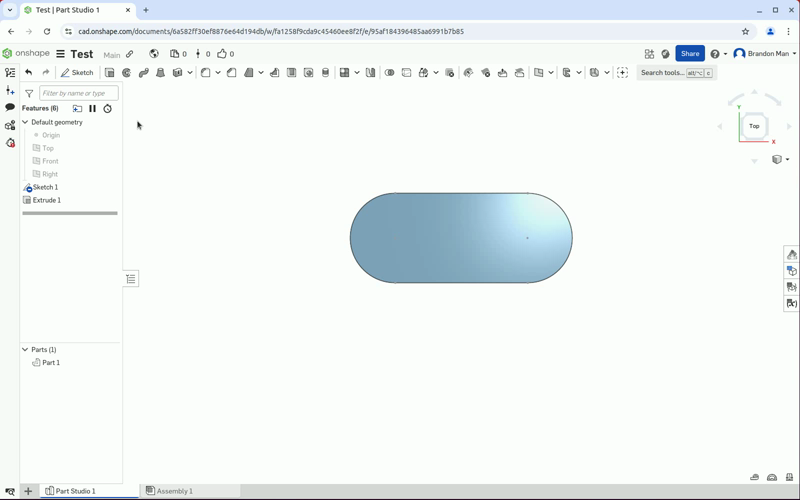
key(shift+h)
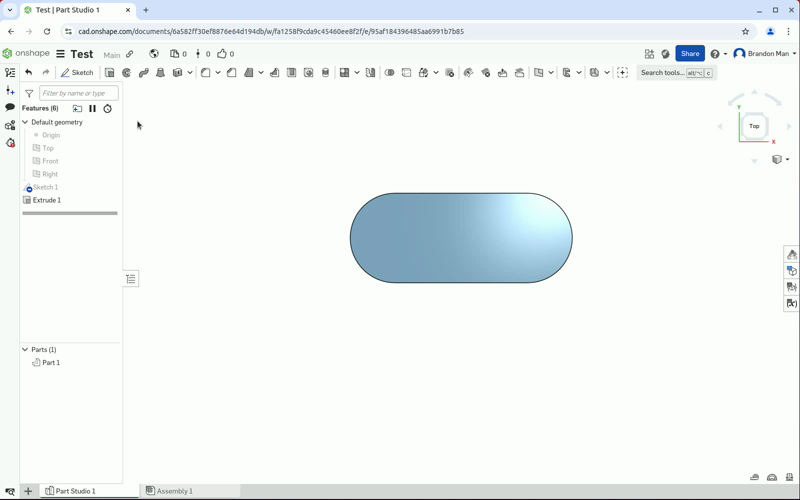
mouse_move(73, 189)
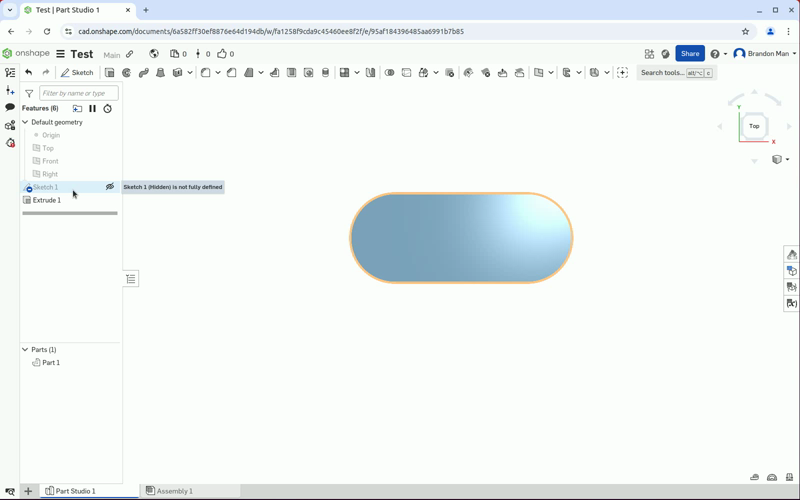
click(73, 189)
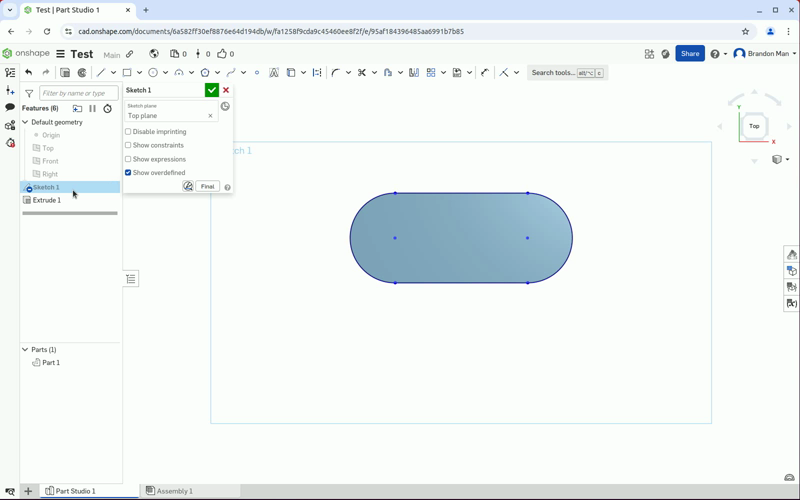
mouse_move(229, 92)
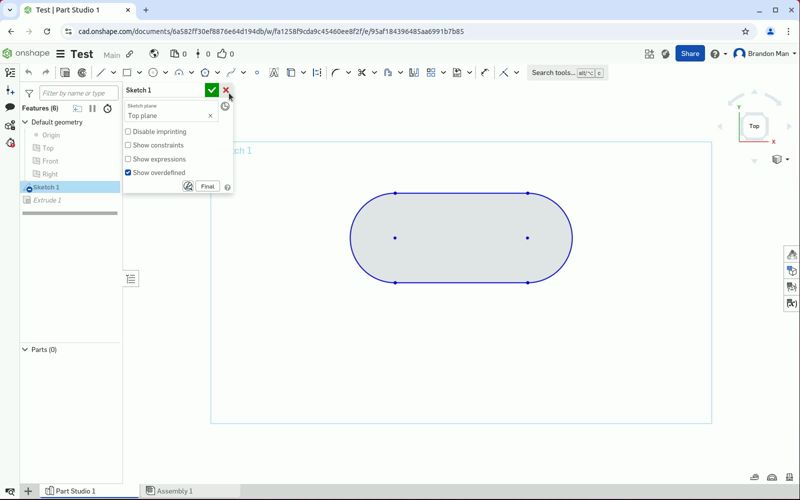
click(229, 92)
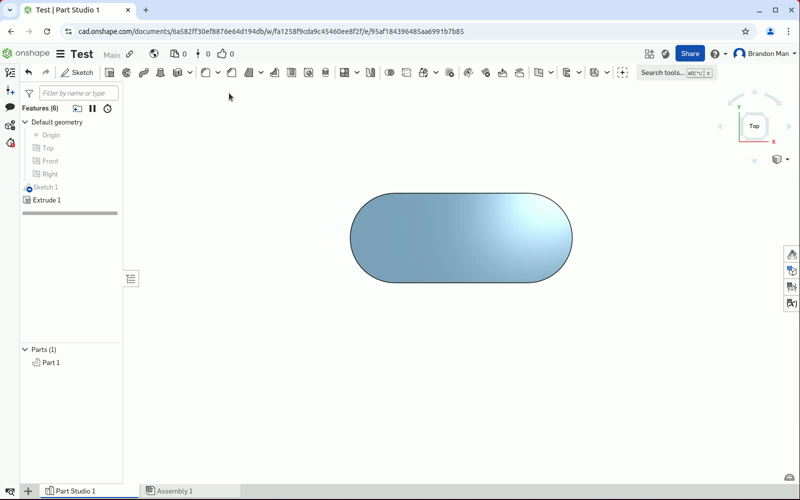
mouse_move(541, 75)
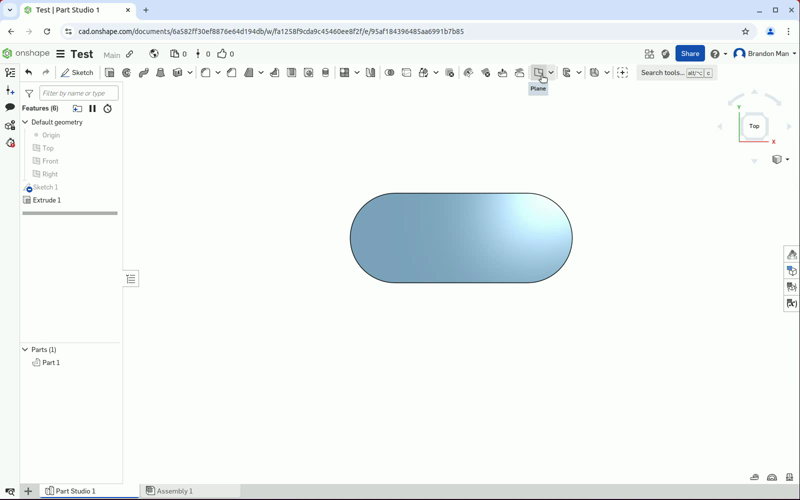
click(541, 75)
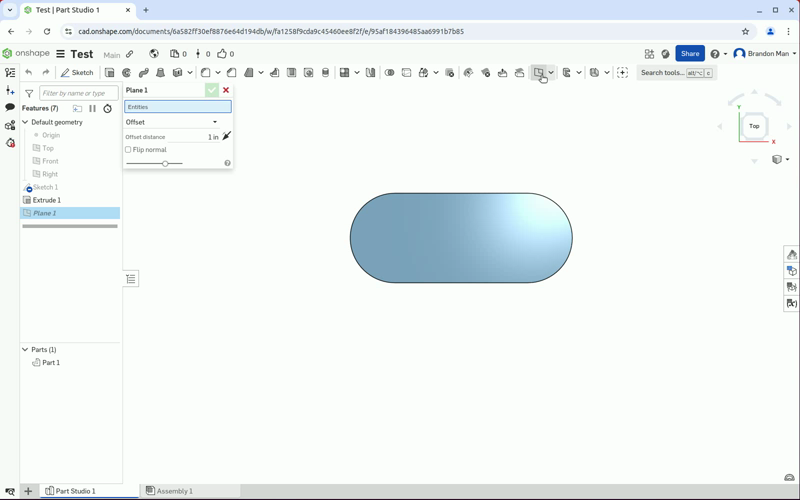
mouse_move(73, 150)
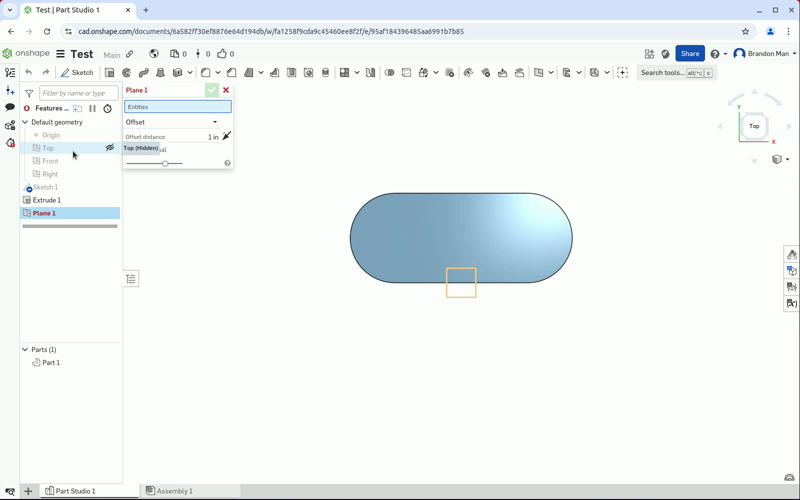
click(73, 150)
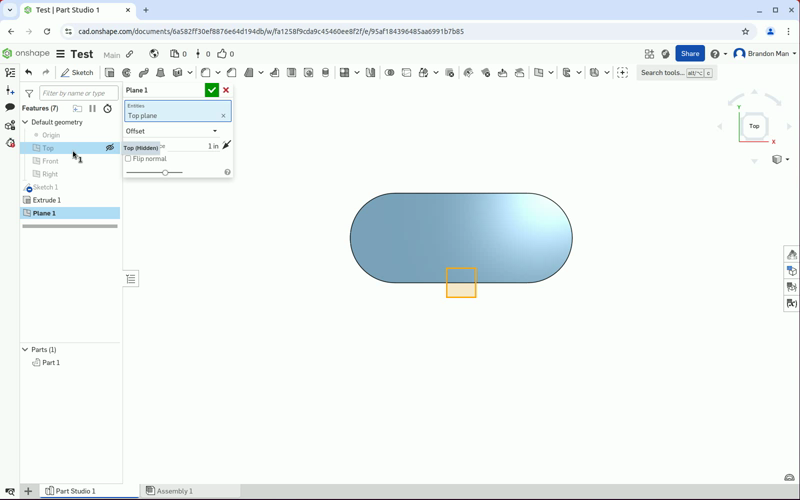
key(tab, 2)
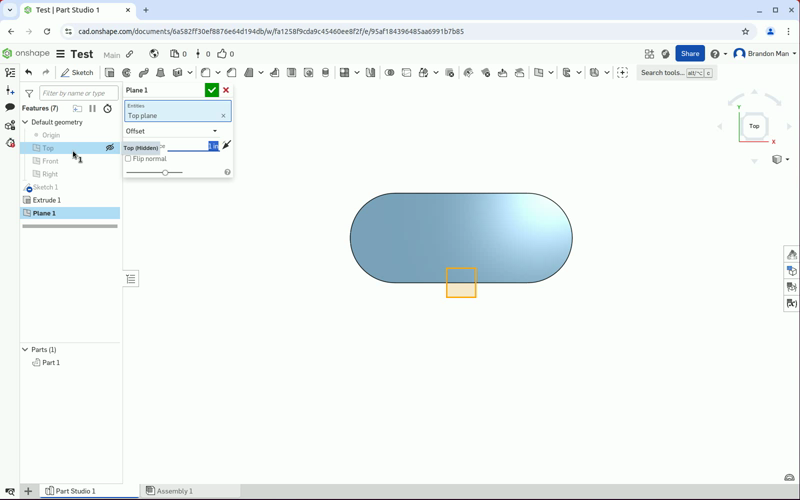
text(1.91)
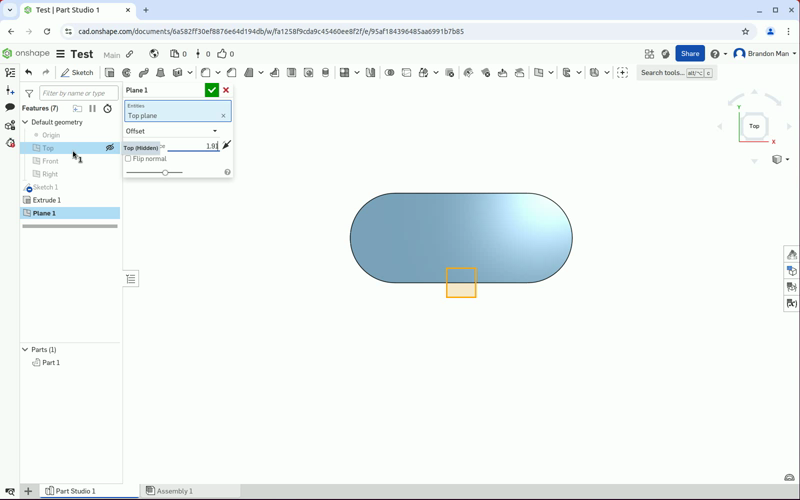
key(enter, 2)
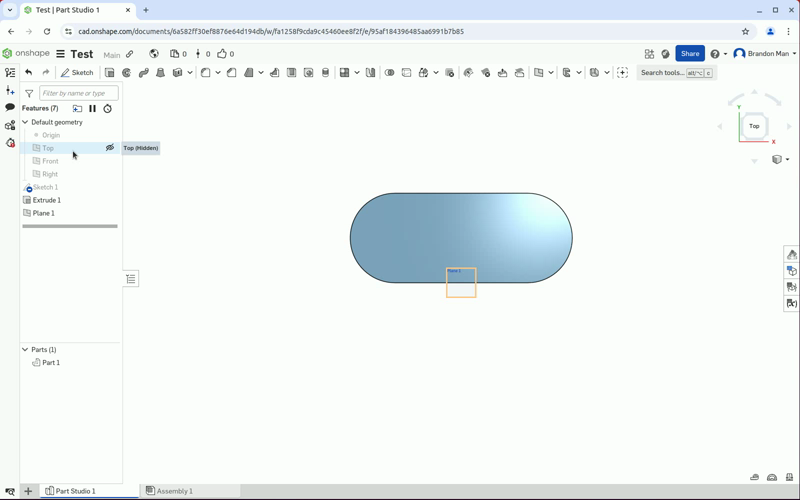
key(shift+s)
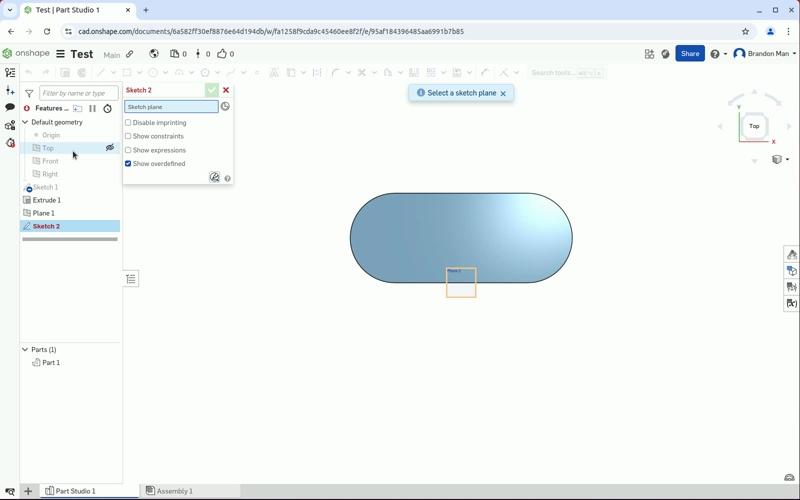
mouse_move(73, 215)
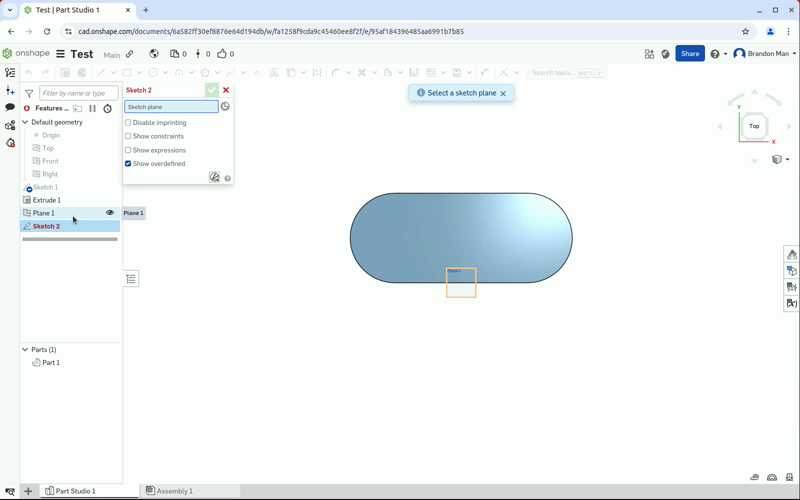
click(73, 215)
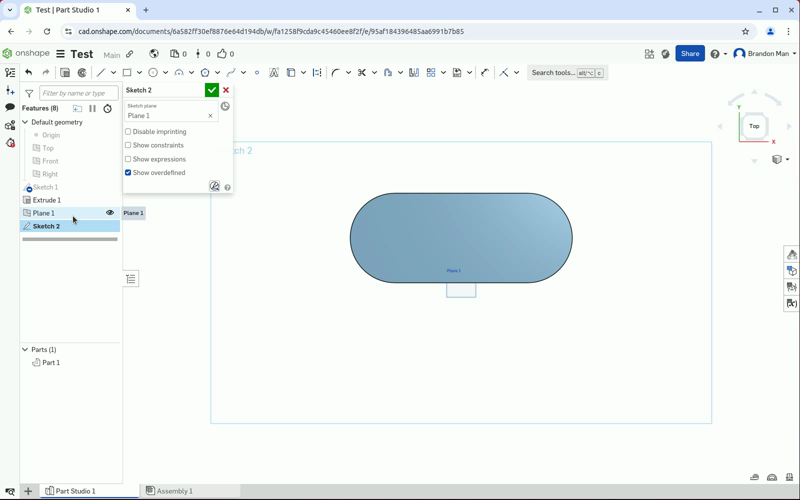
mouse_move(73, 352)
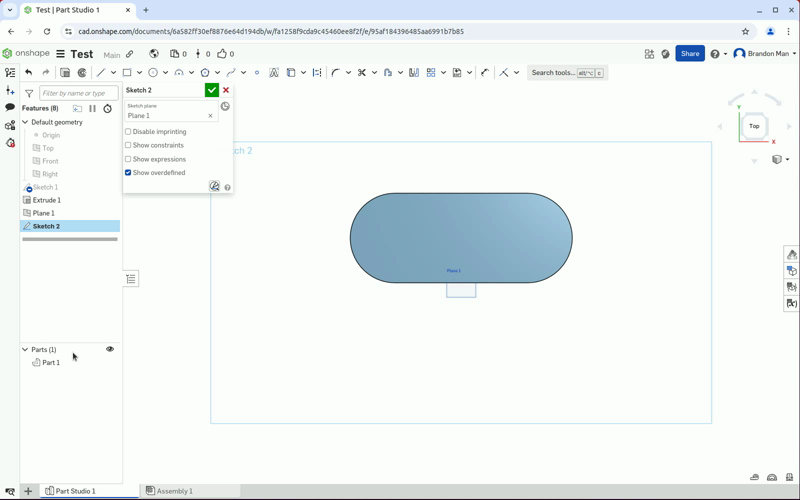
key(y)
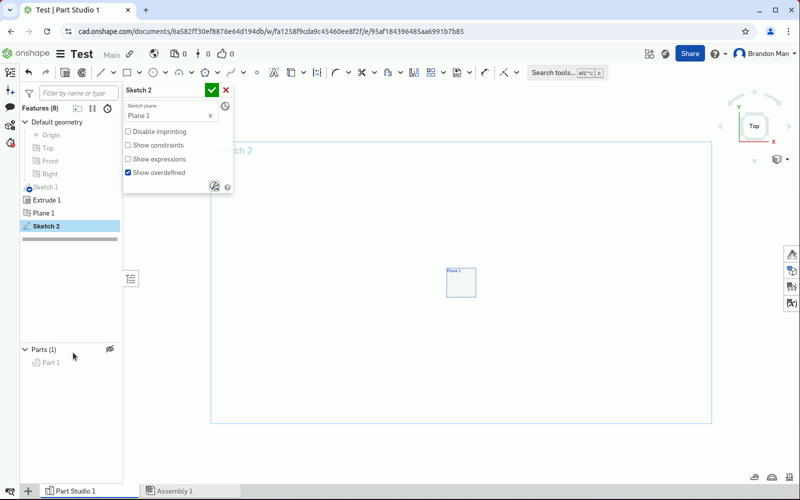
key(c)
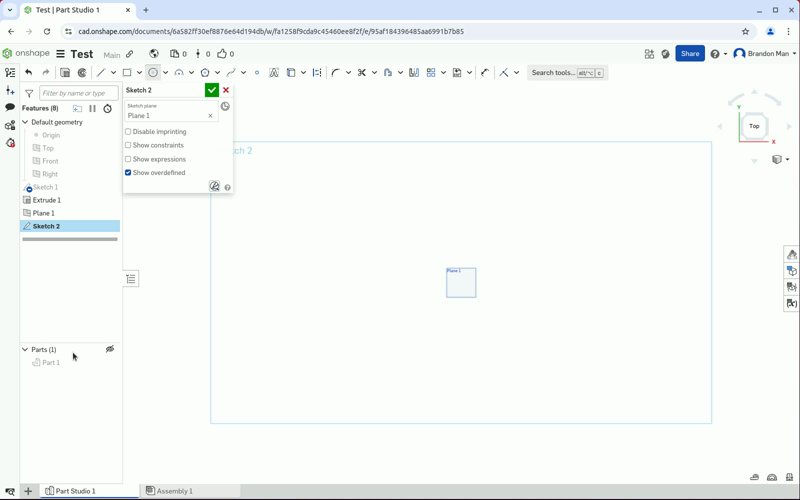
key_down(shift)
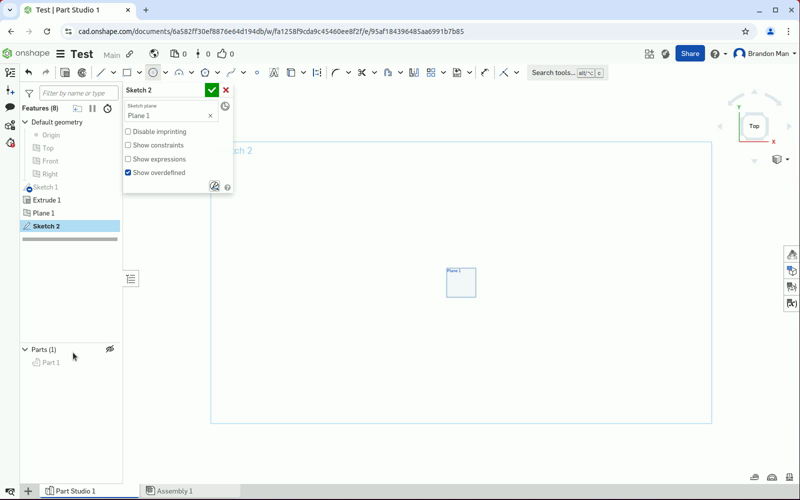
mouse_move(395, 238)
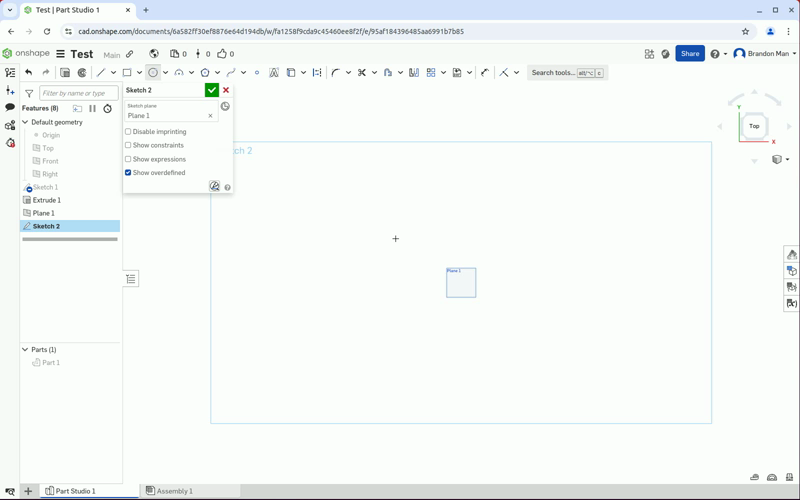
click(395, 238)
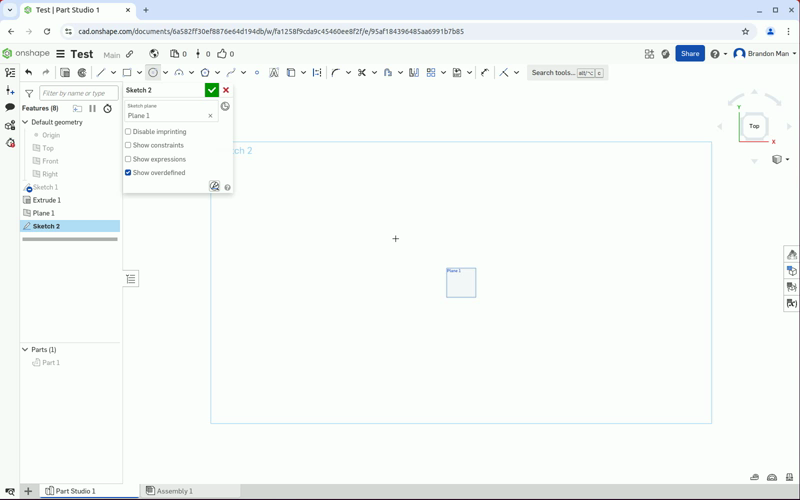
key_up(shift)
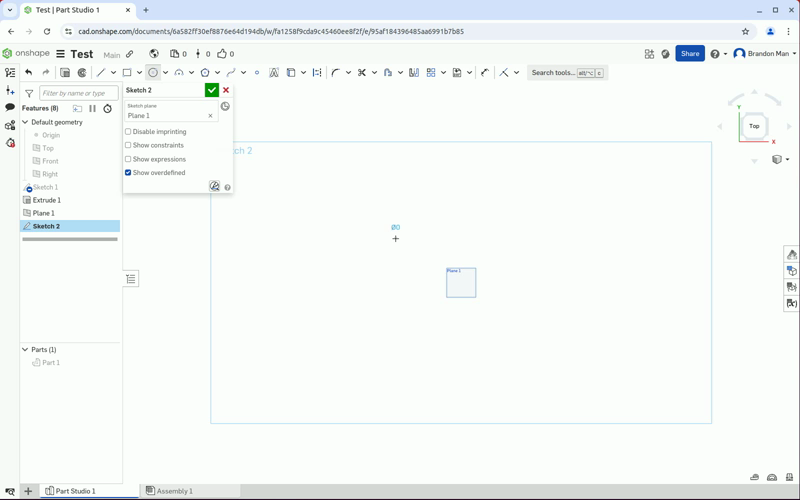
mouse_move(413, 238)
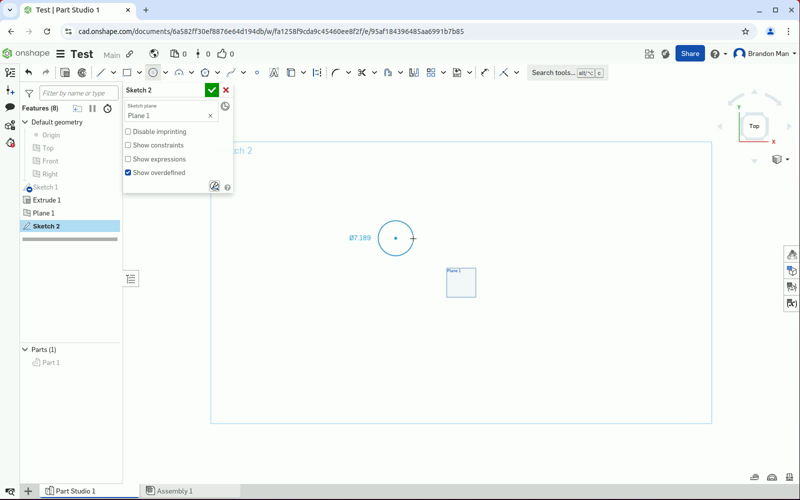
click(413, 238)
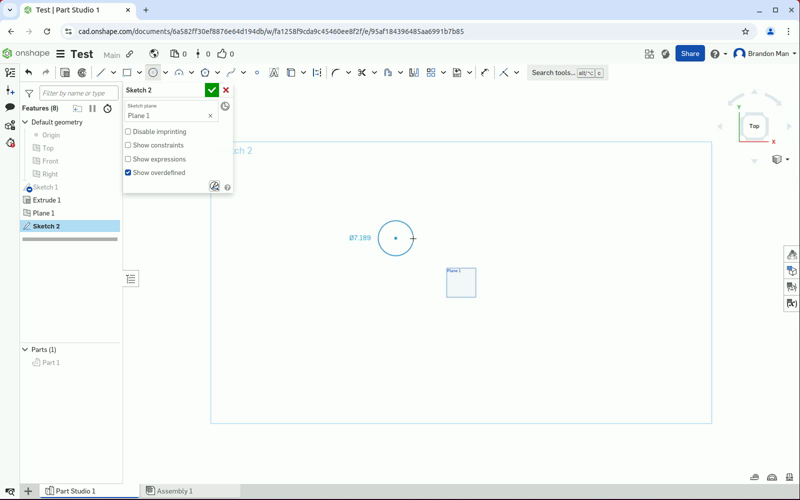
key(esc)
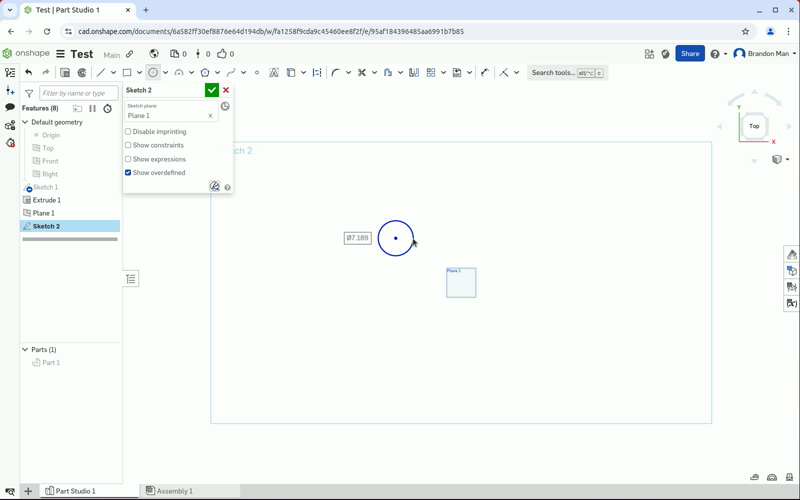
mouse_move(401, 225)
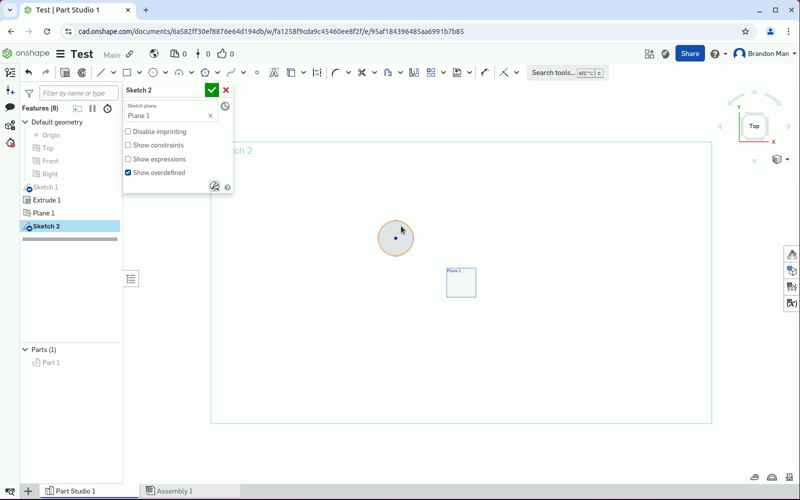
scroll(6)
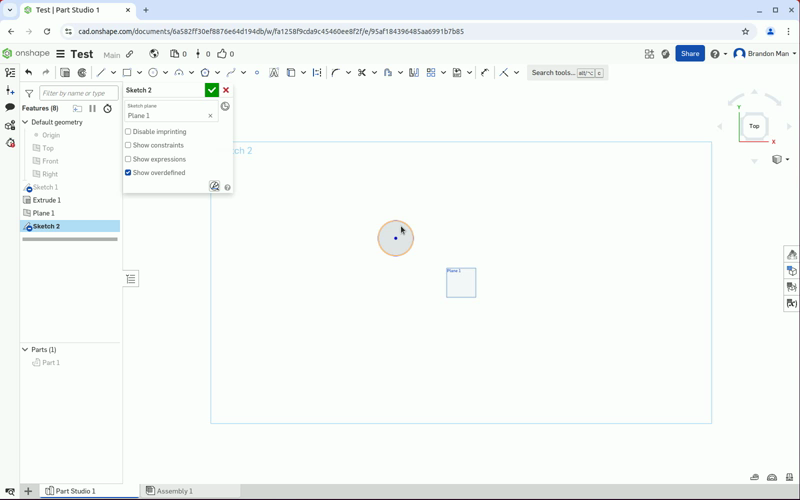
scroll(6)
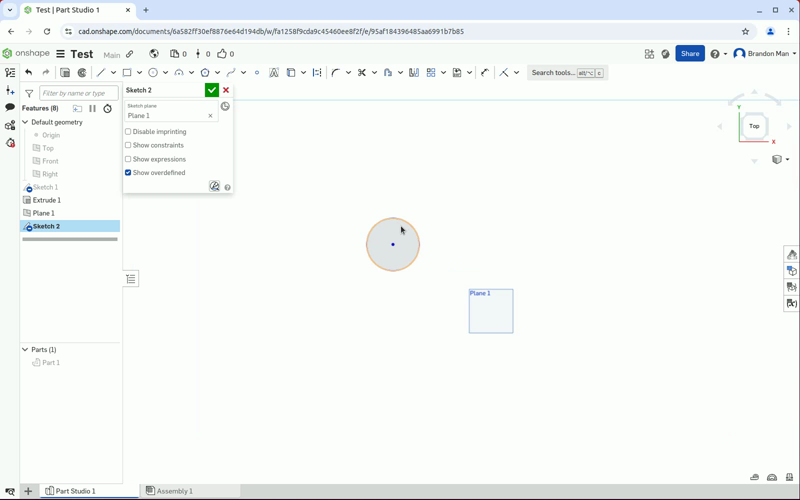
scroll(6)
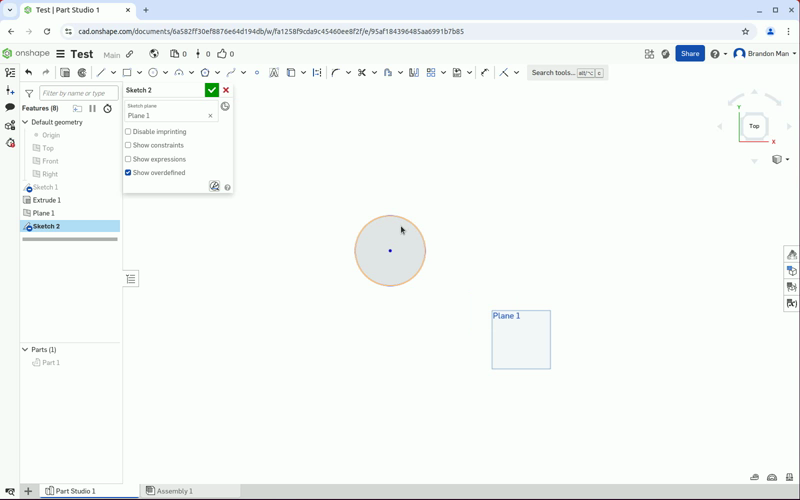
scroll(6)
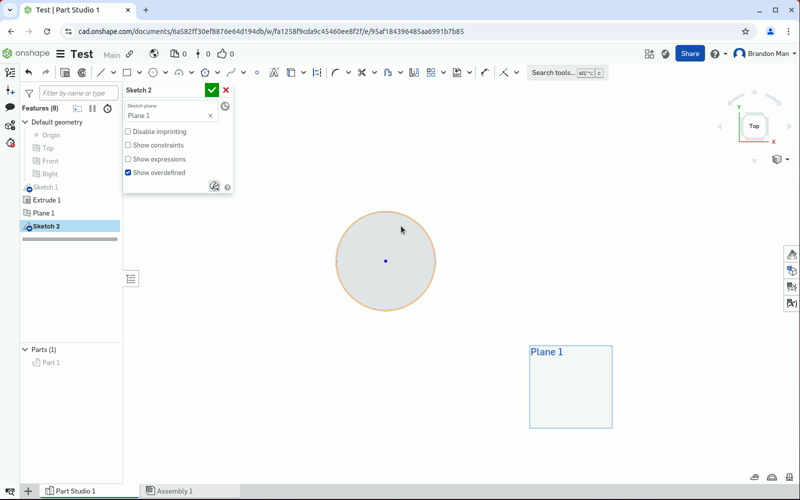
scroll(6)
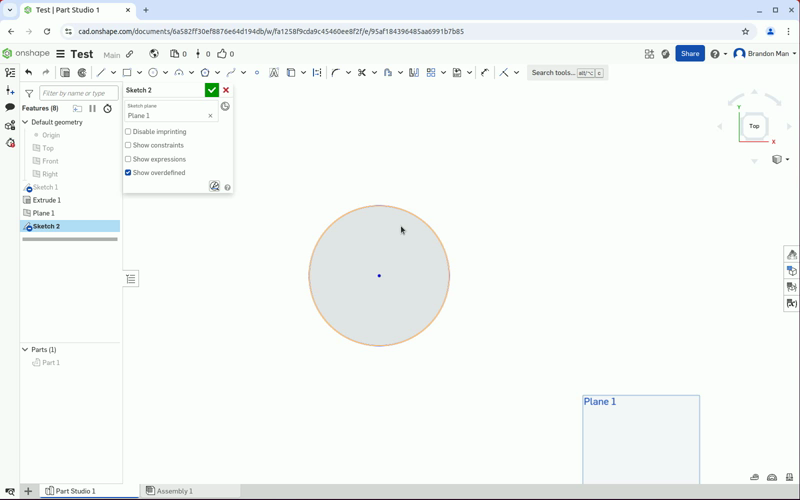
scroll(6)
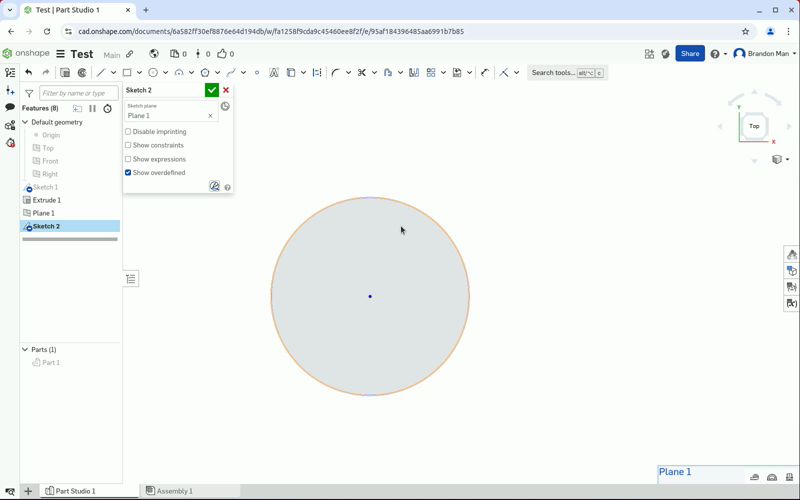
scroll(6)
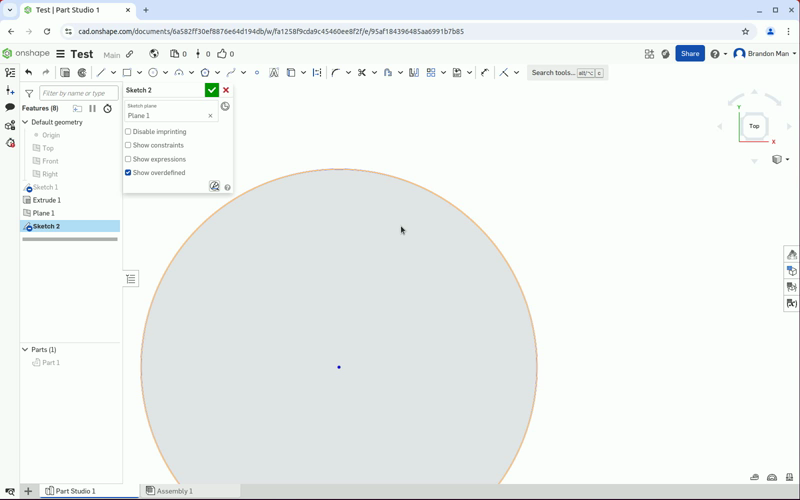
click(401, 225)
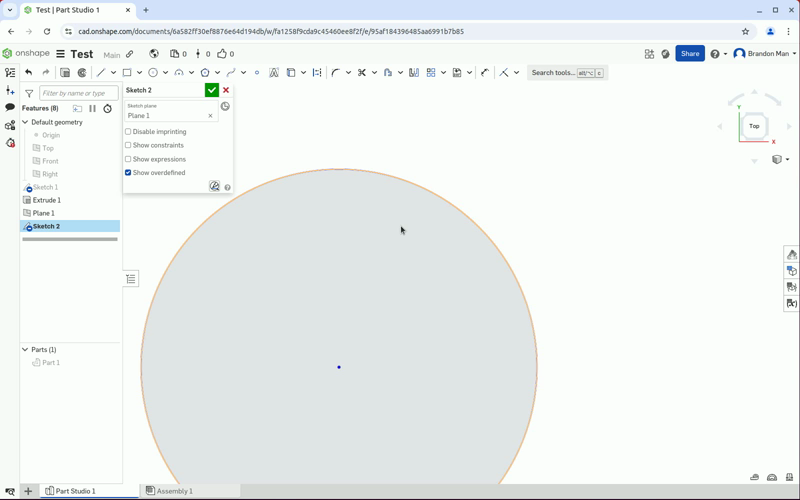
scroll(-6)
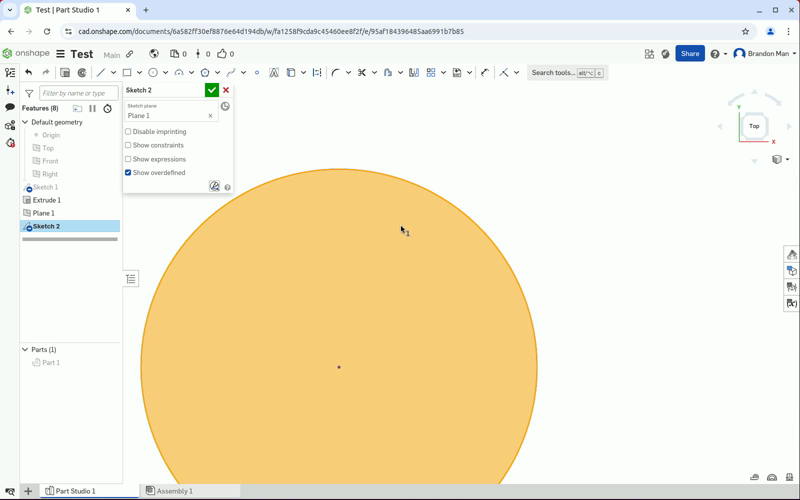
scroll(-6)
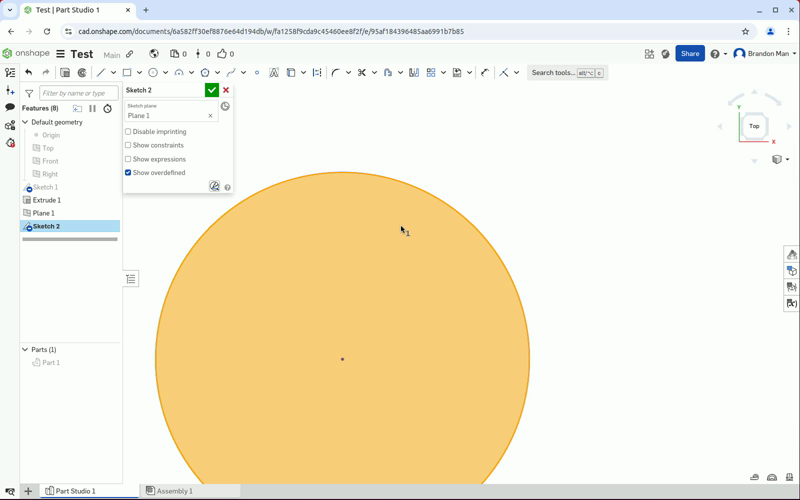
scroll(-6)
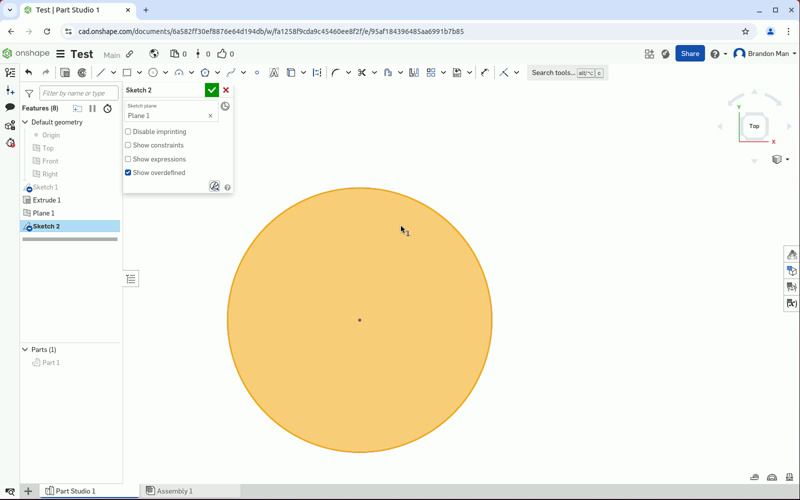
scroll(-6)
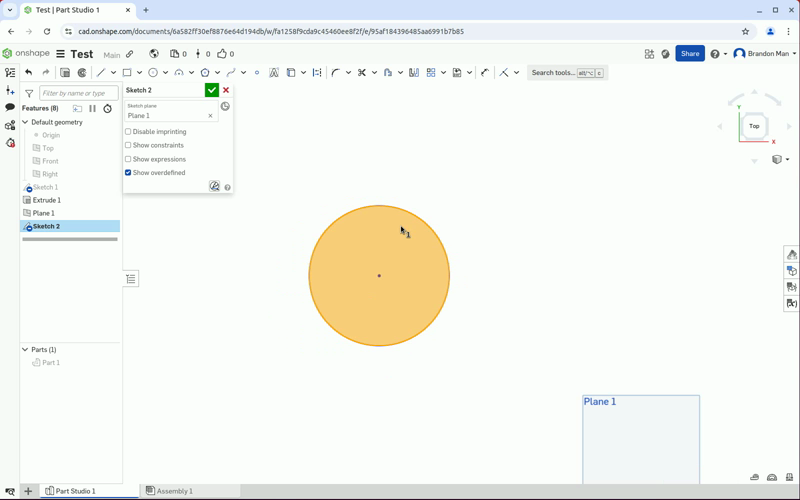
scroll(-6)
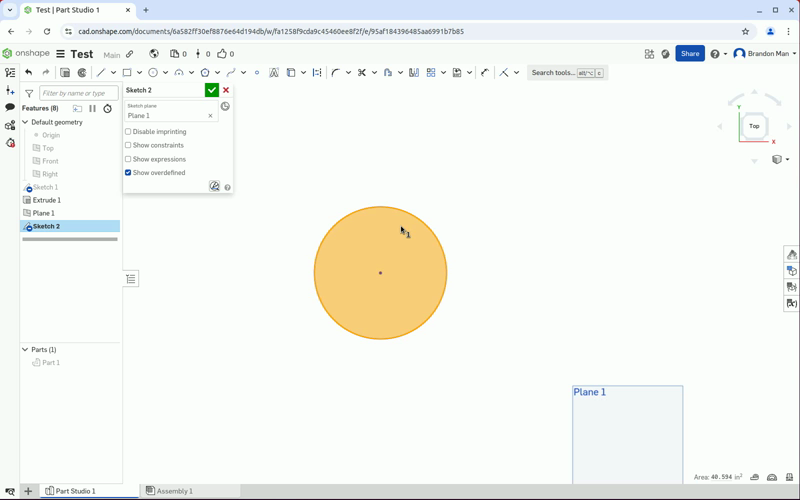
scroll(-6)
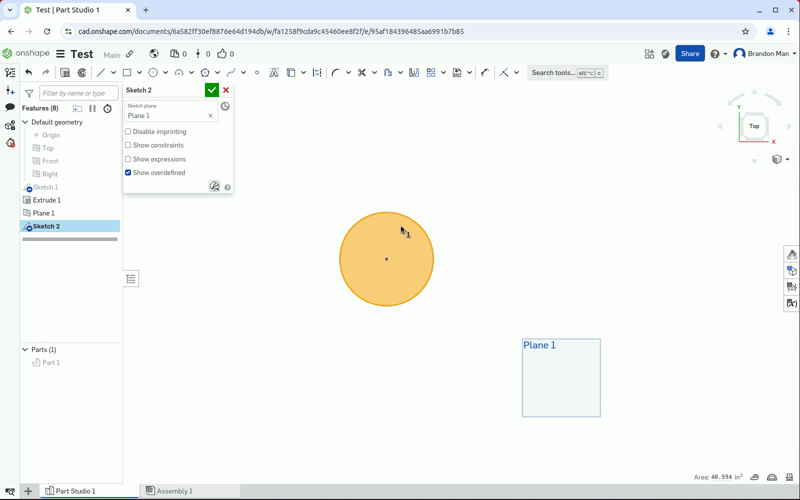
scroll(-6)
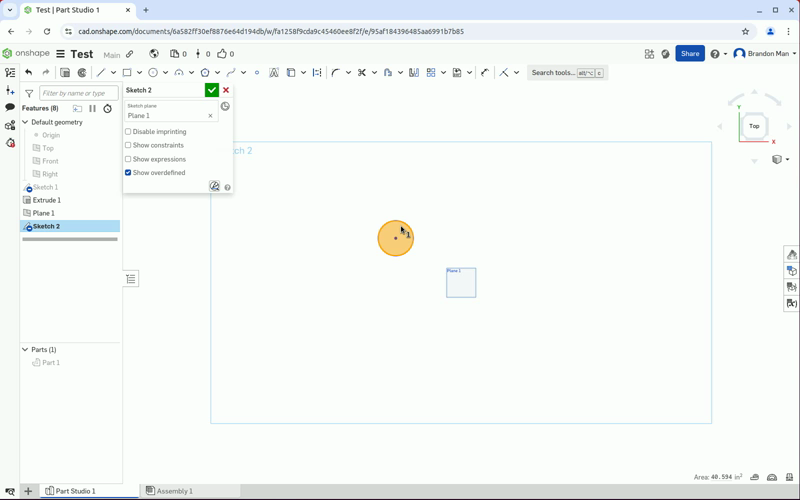
mouse_move(73, 352)
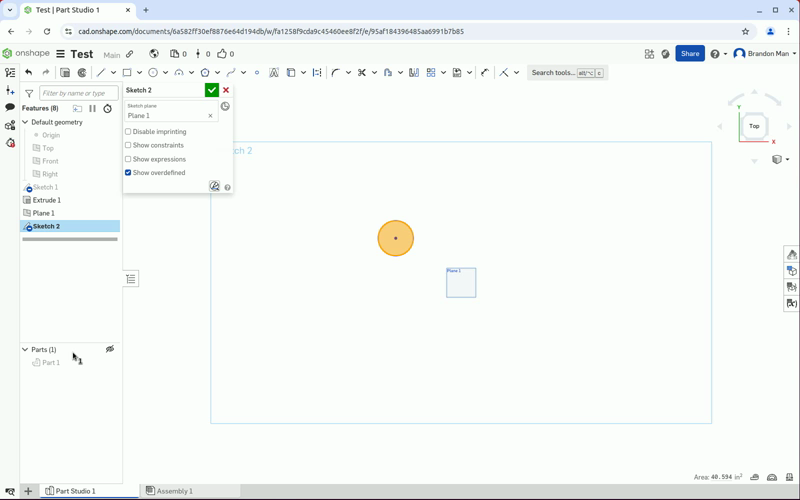
key(shift+y)
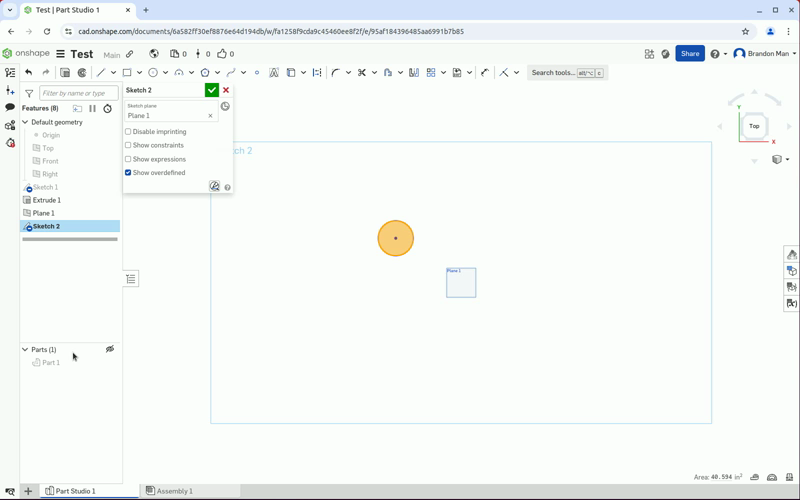
key(shift+e)
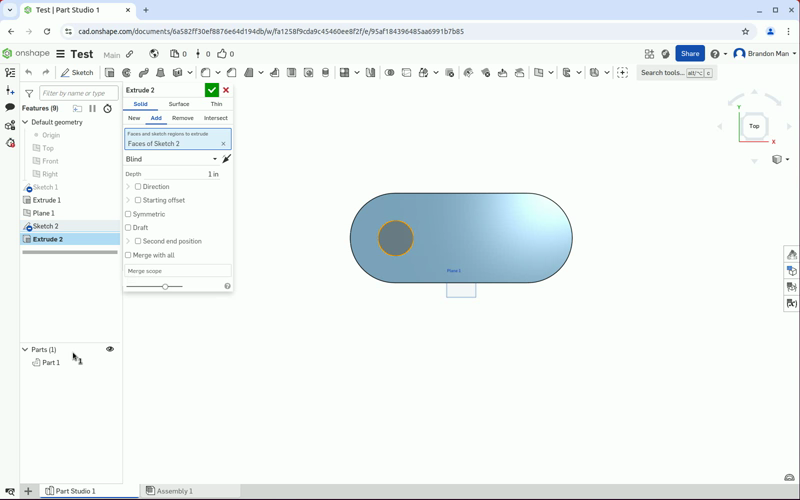
mouse_move(143, 106)
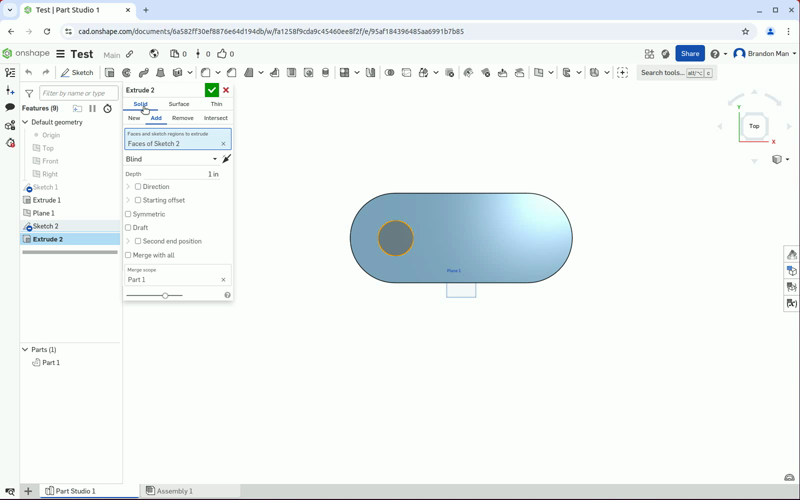
click(143, 106)
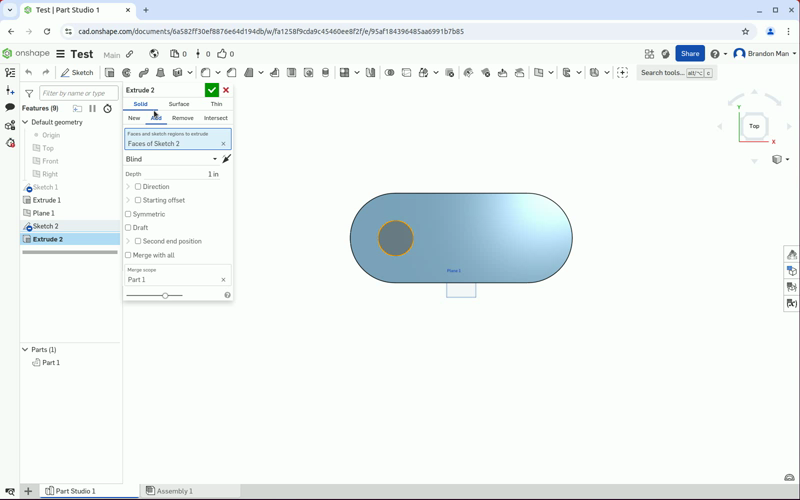
mouse_move(186, 120)
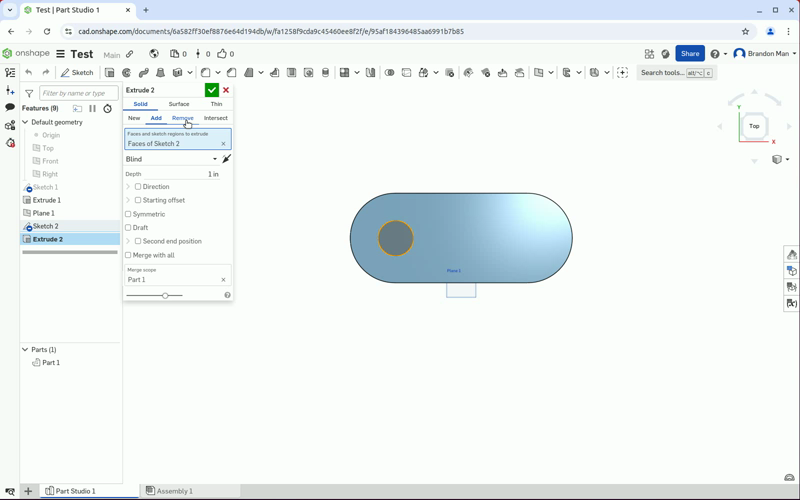
click(186, 120)
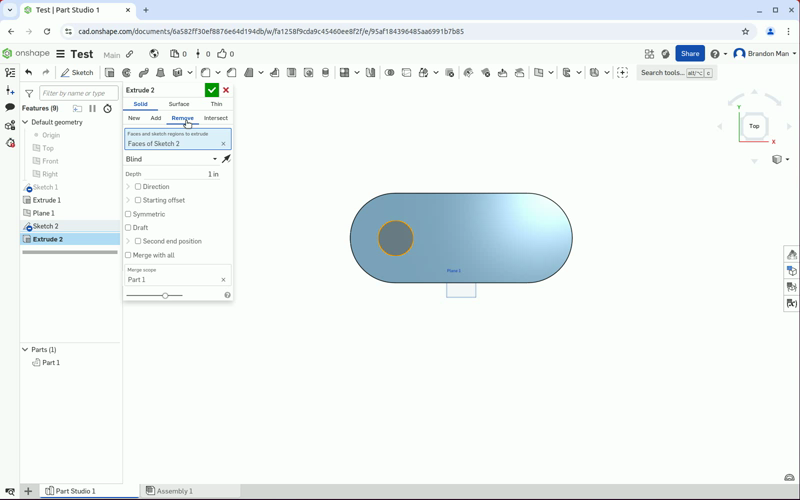
key(tab, 4)
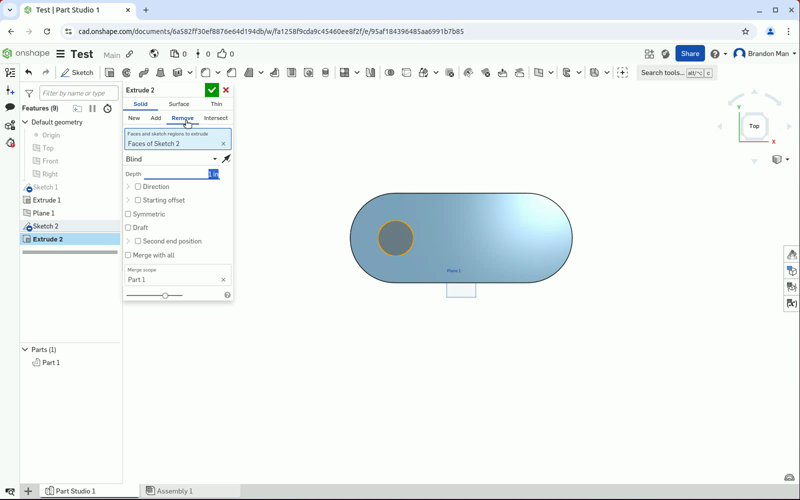
text(9.147)
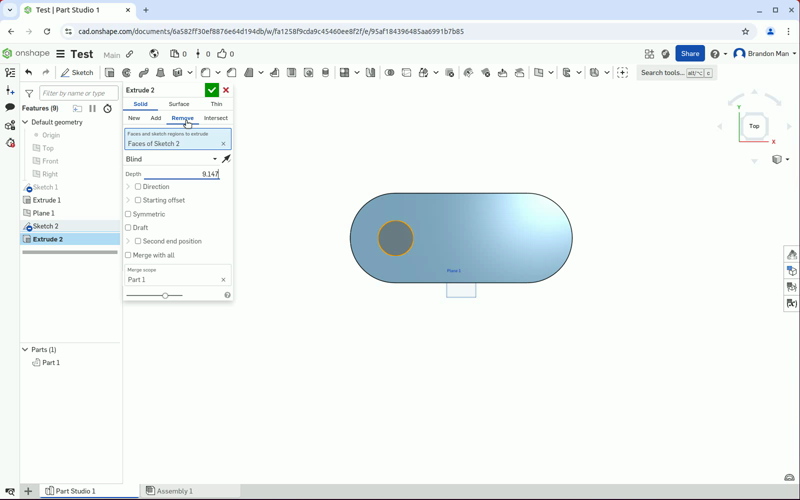
key(tab, 6)
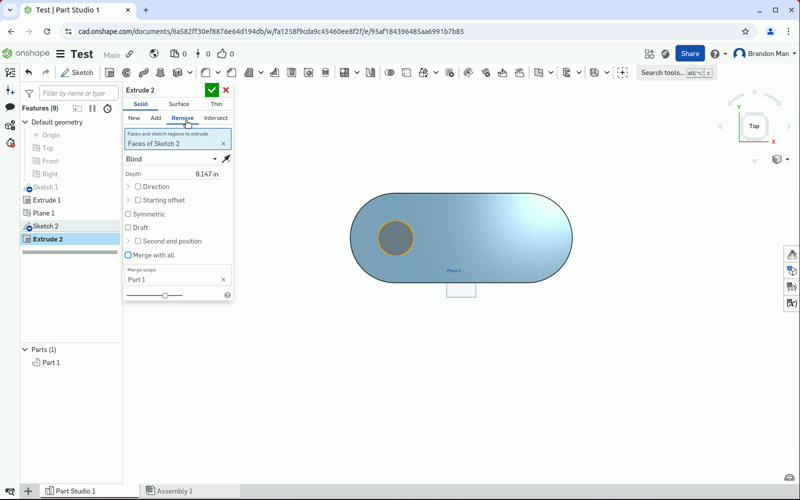
key(space)
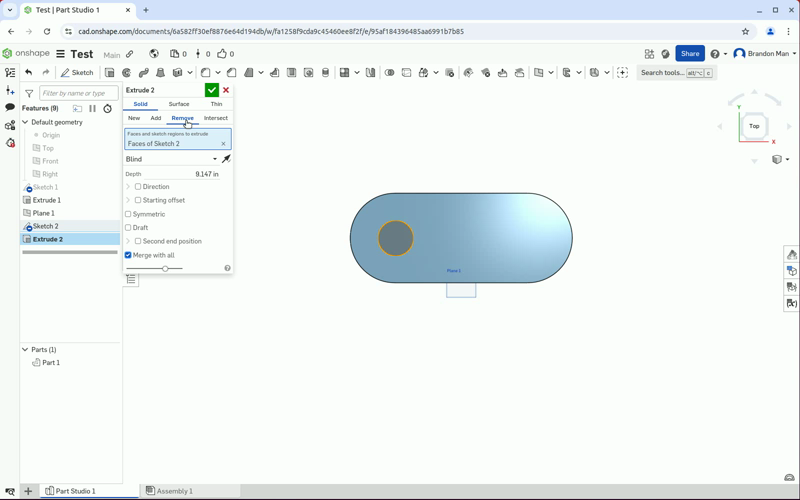
key(enter)
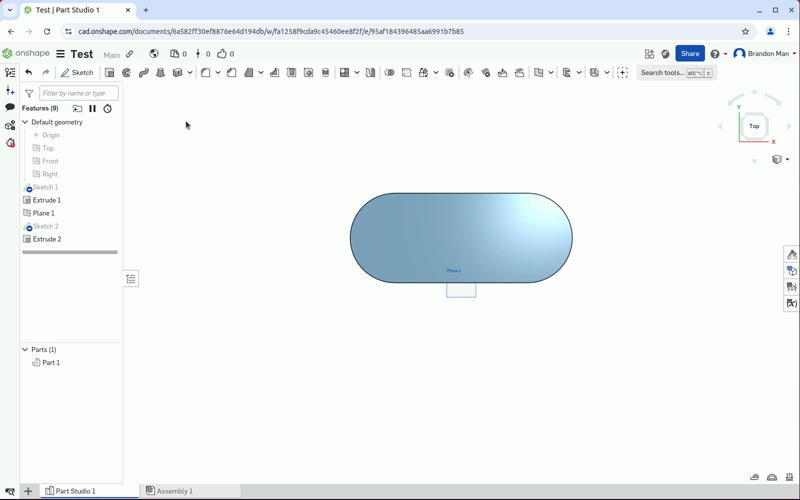
key(shift+h)
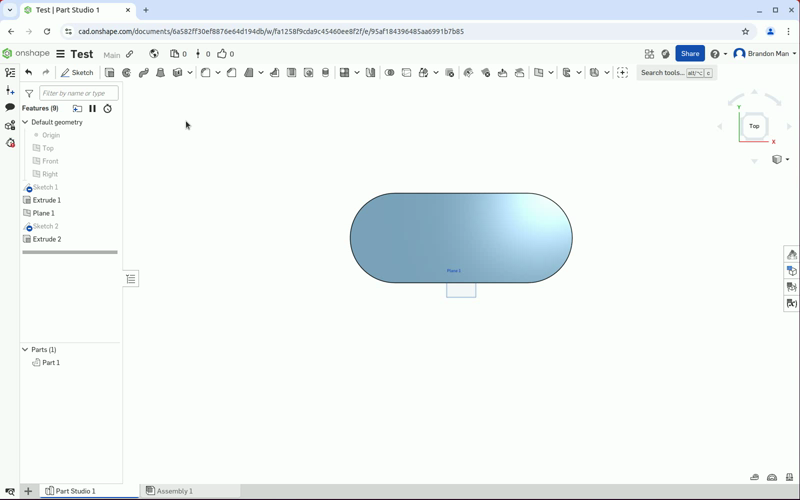
key(shift+h)
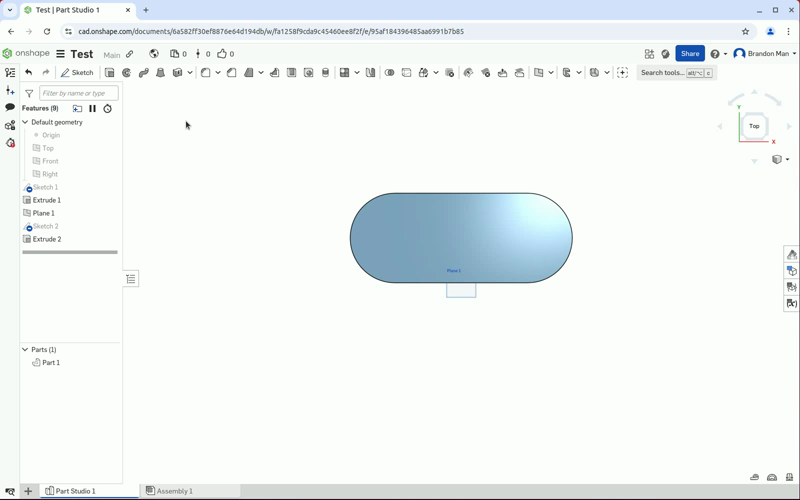
mouse_move(73, 189)
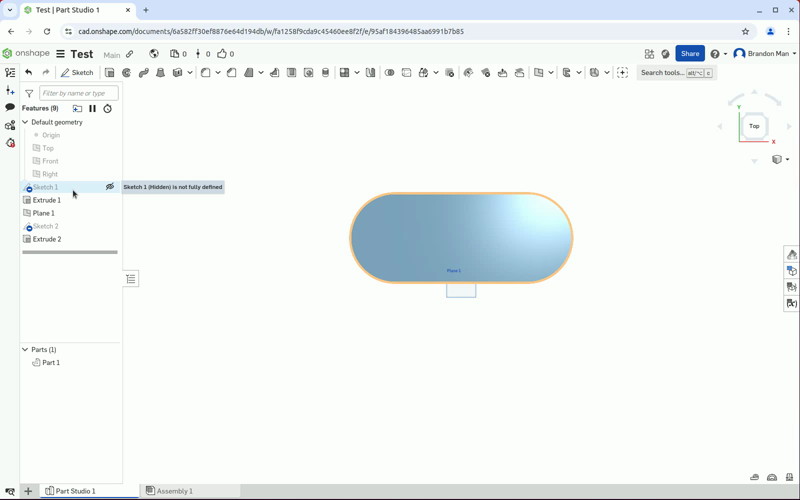
click(73, 189)
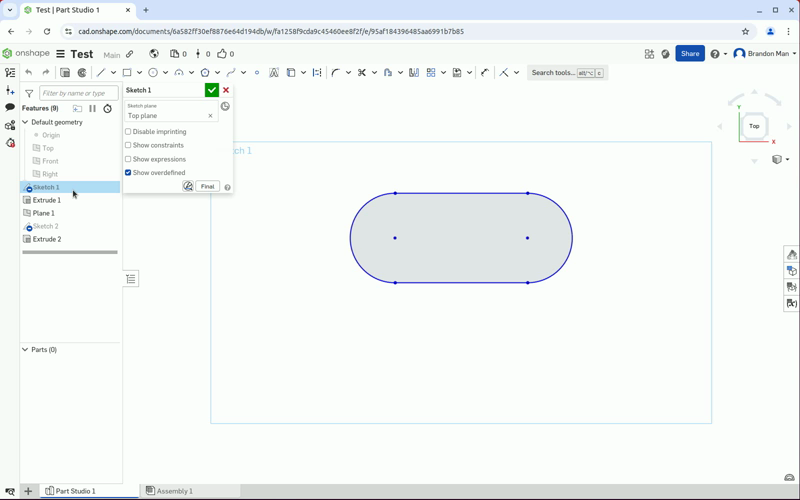
mouse_move(229, 92)
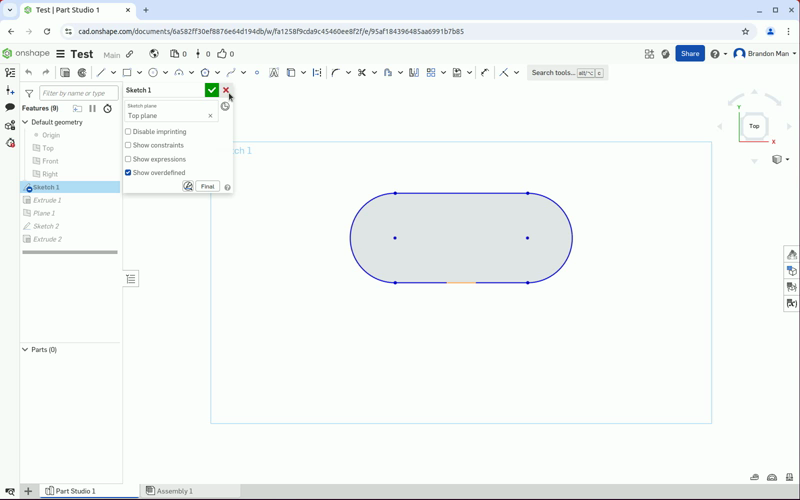
click(229, 92)
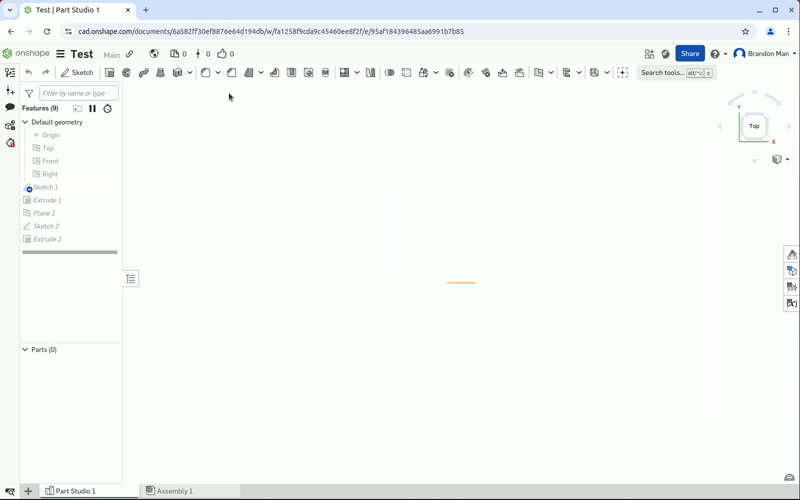
key(shift+s)
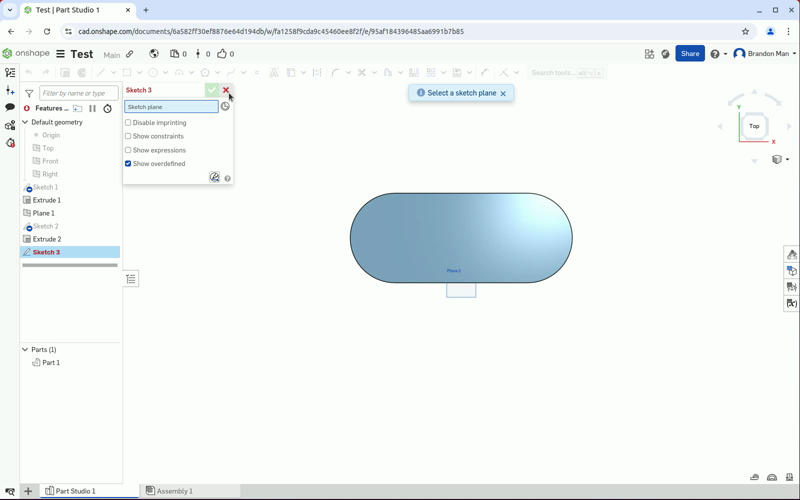
mouse_move(73, 215)
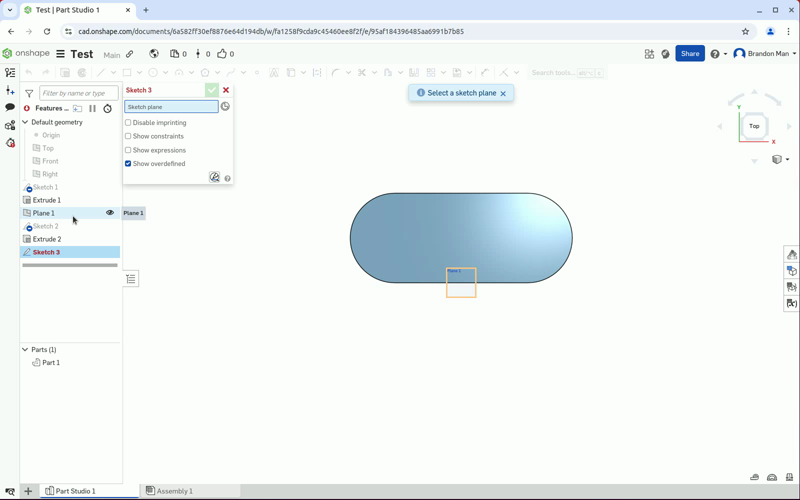
click(73, 215)
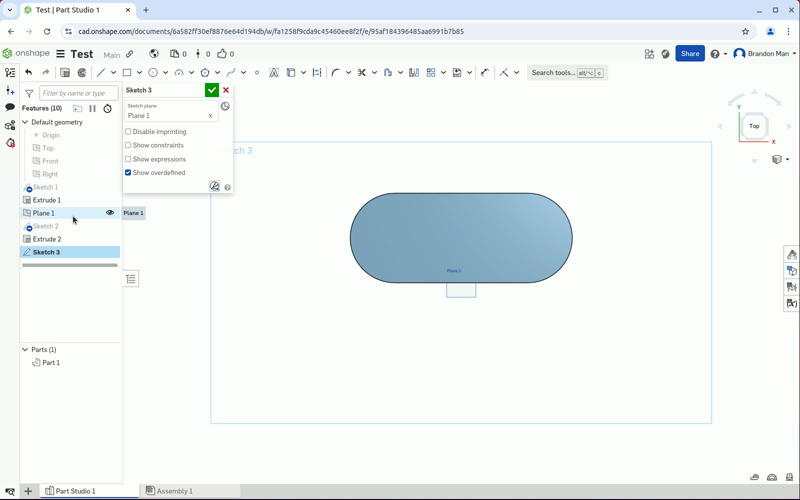
mouse_move(73, 352)
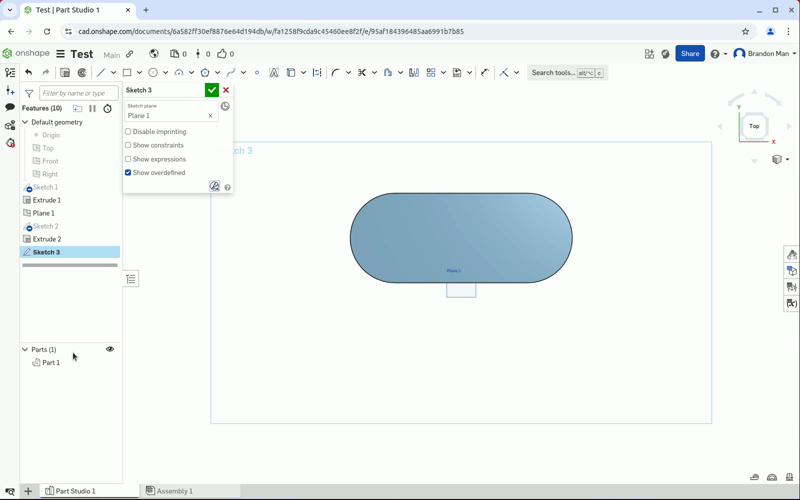
key(y)
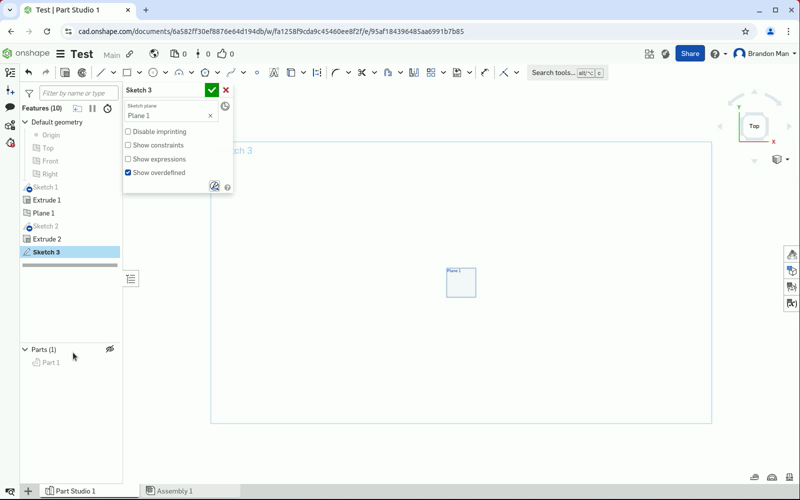
key(c)
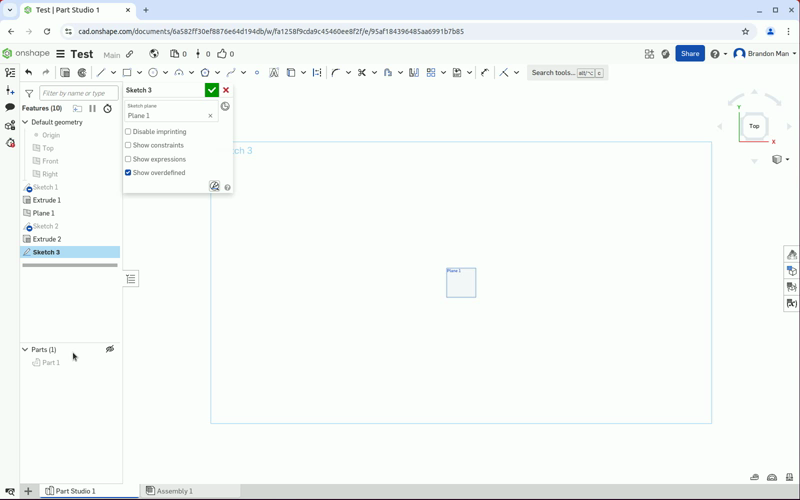
key_down(shift)
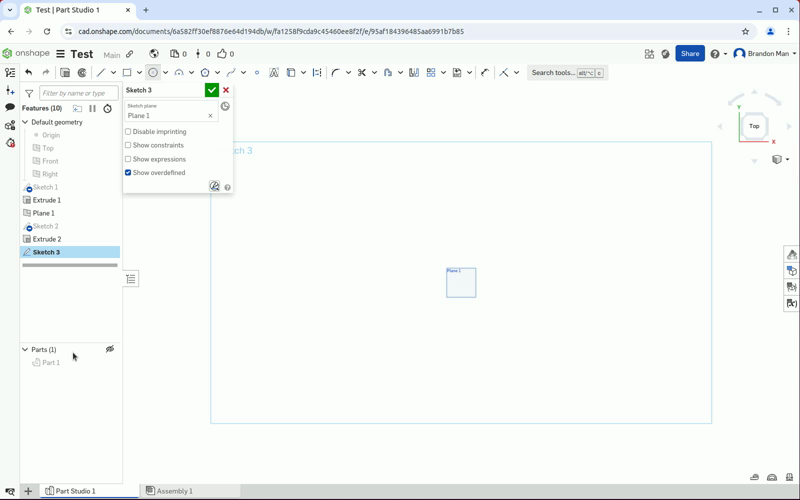
mouse_move(529, 238)
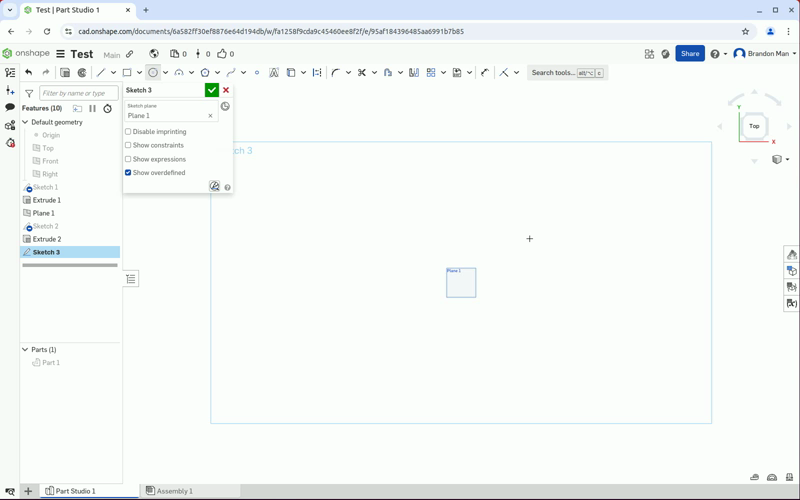
click(529, 238)
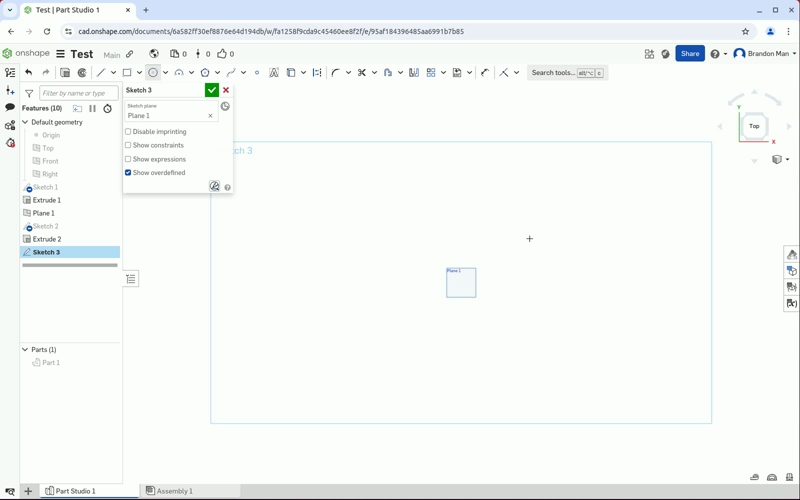
key_up(shift)
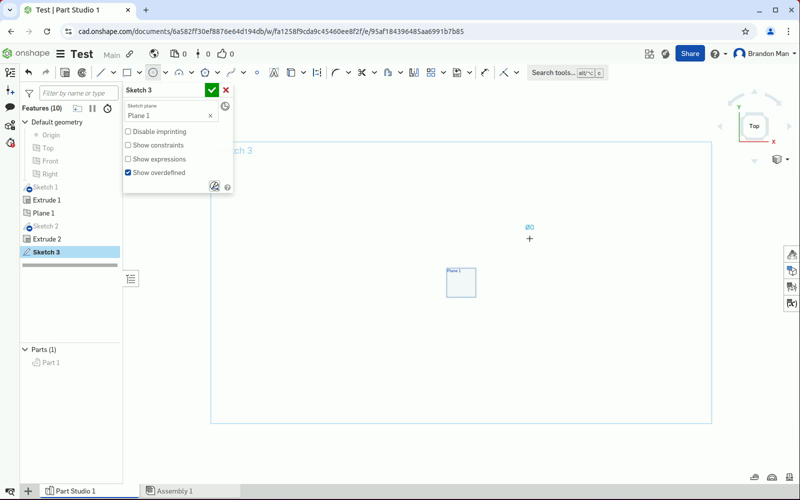
mouse_move(547, 238)
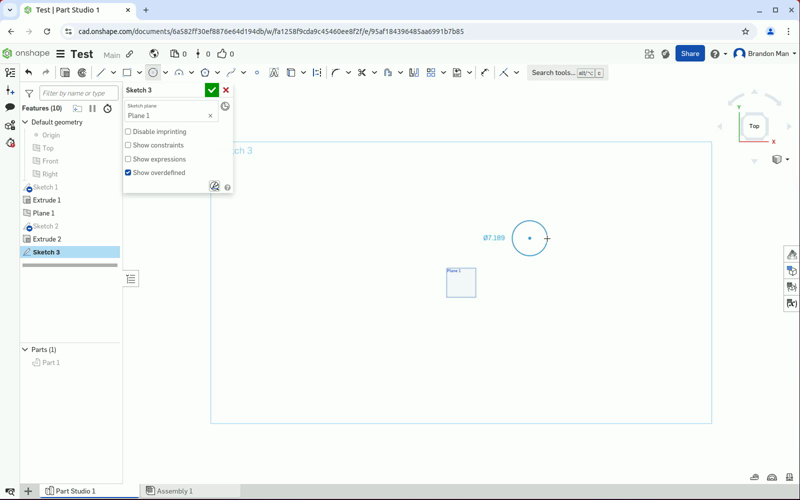
click(547, 238)
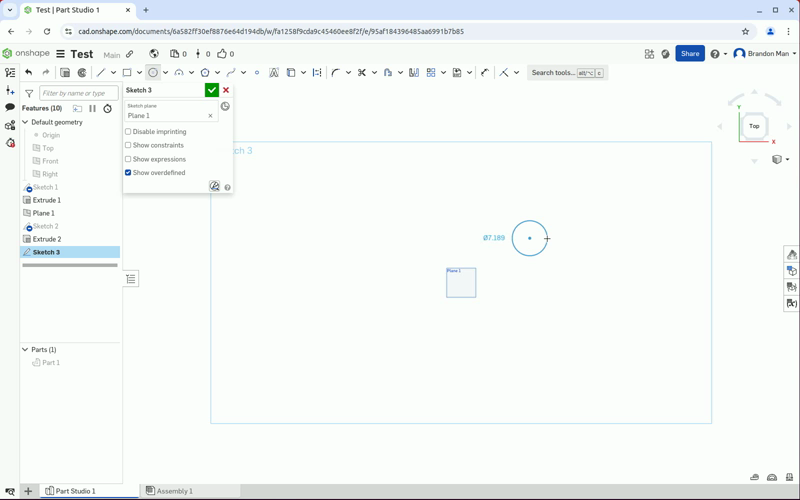
key(esc)
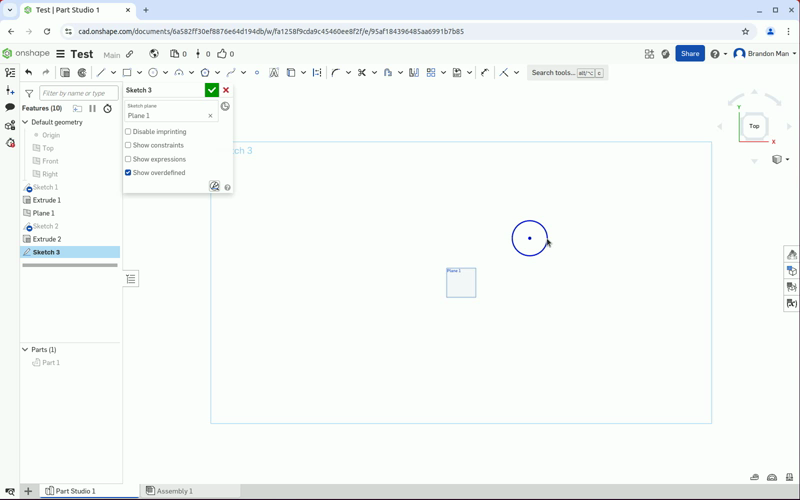
mouse_move(536, 253)
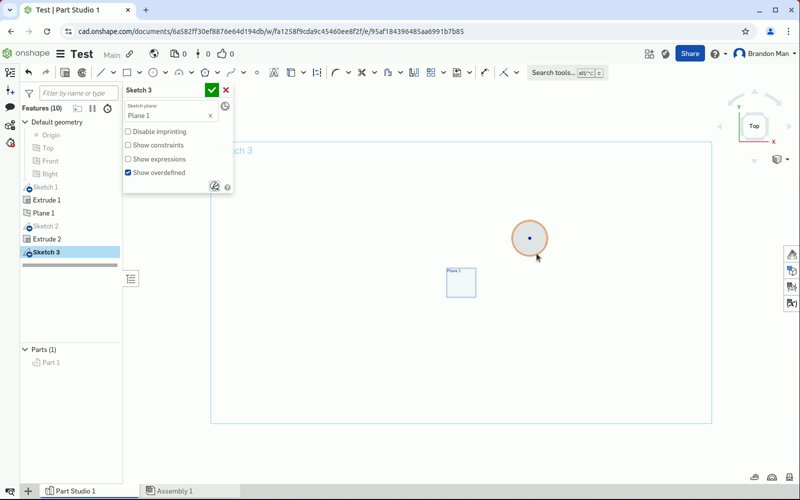
scroll(6)
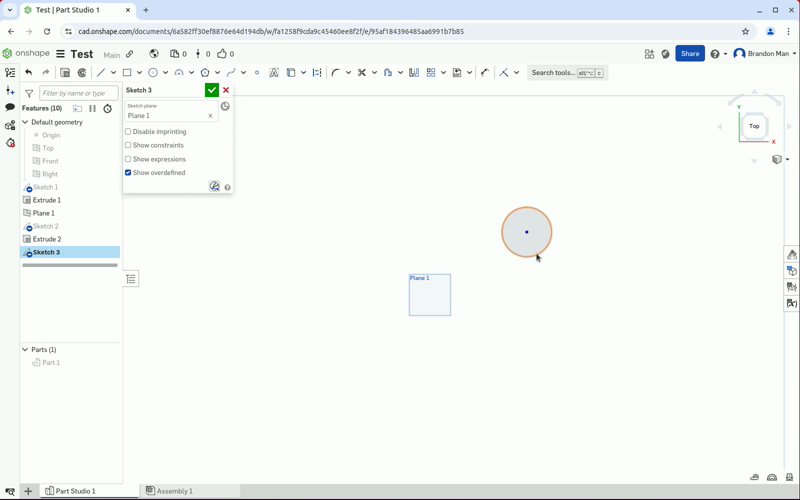
scroll(6)
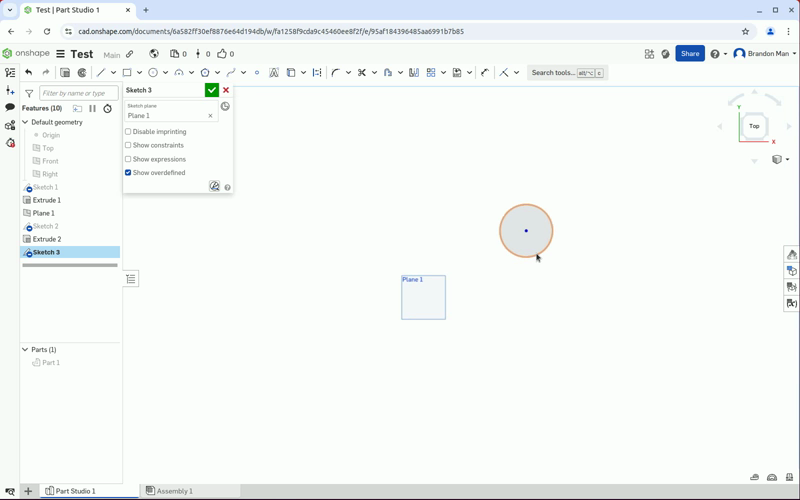
scroll(6)
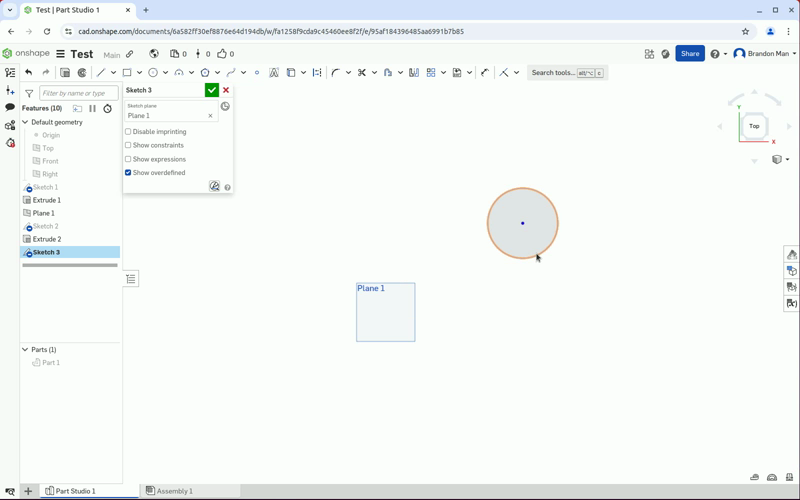
scroll(6)
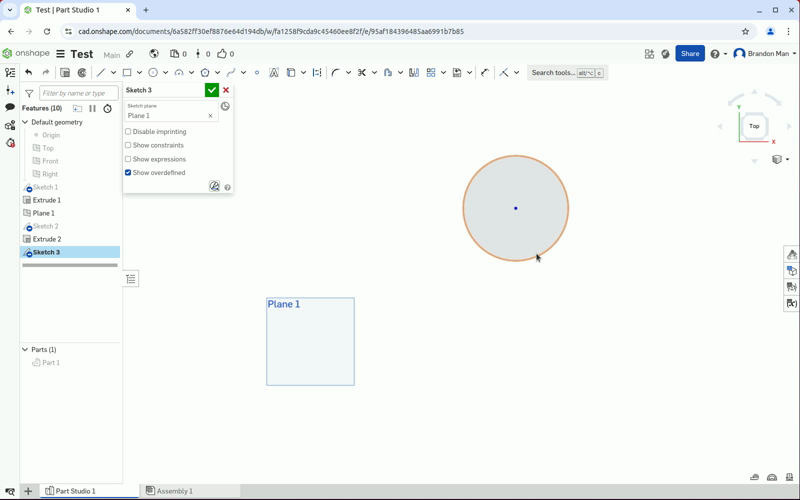
scroll(6)
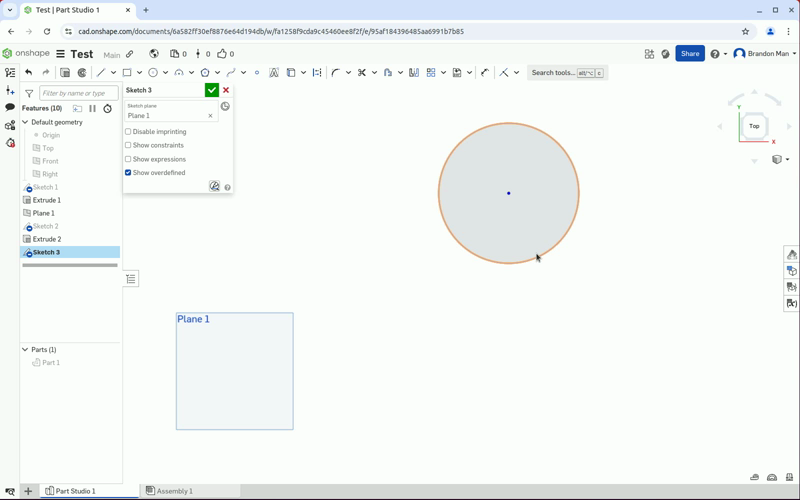
scroll(6)
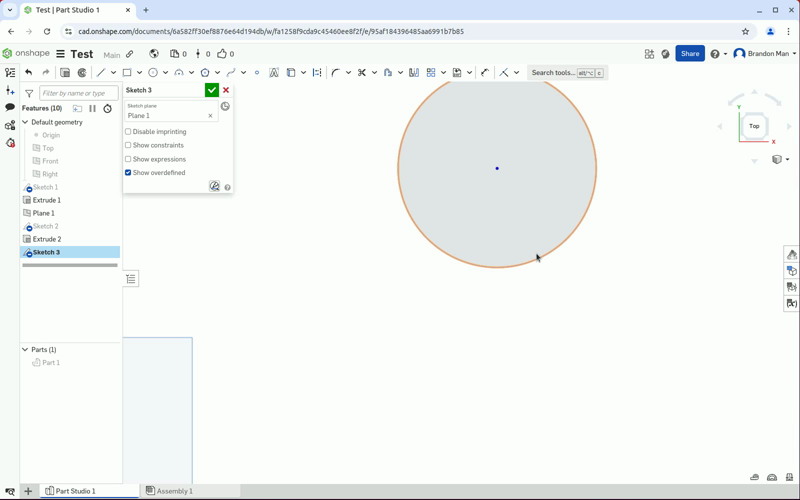
scroll(6)
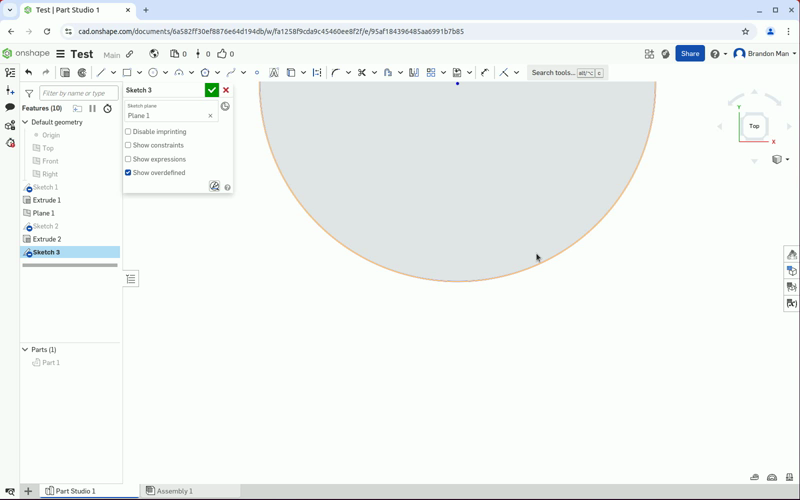
click(536, 253)
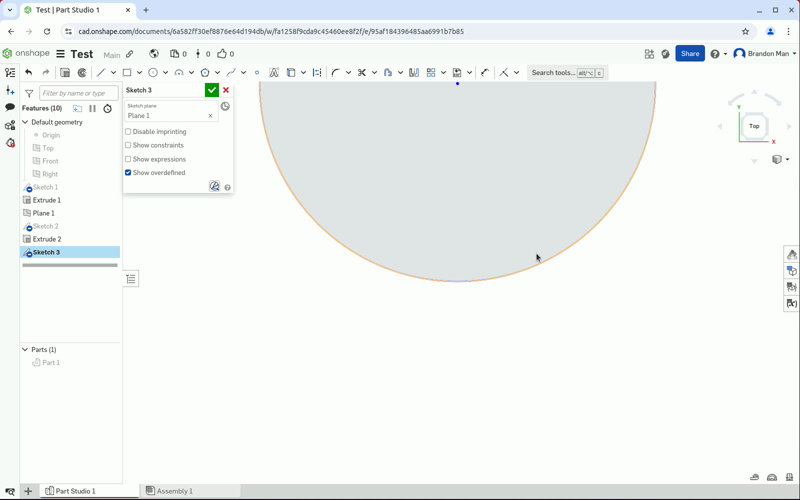
scroll(-6)
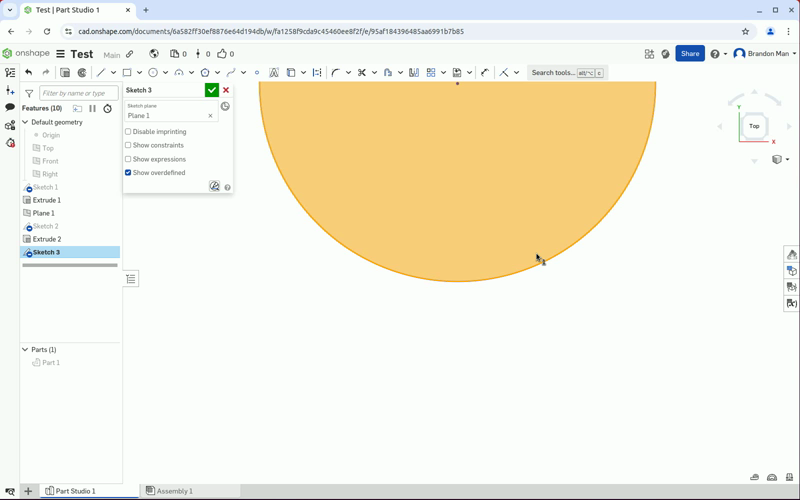
scroll(-6)
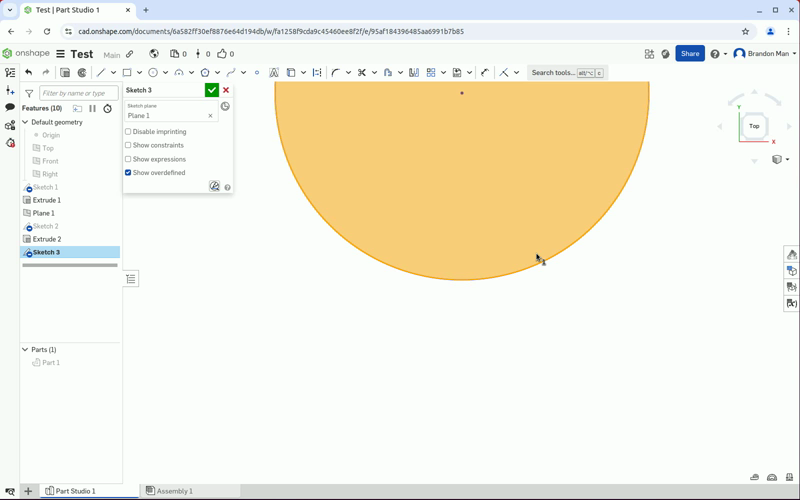
scroll(-6)
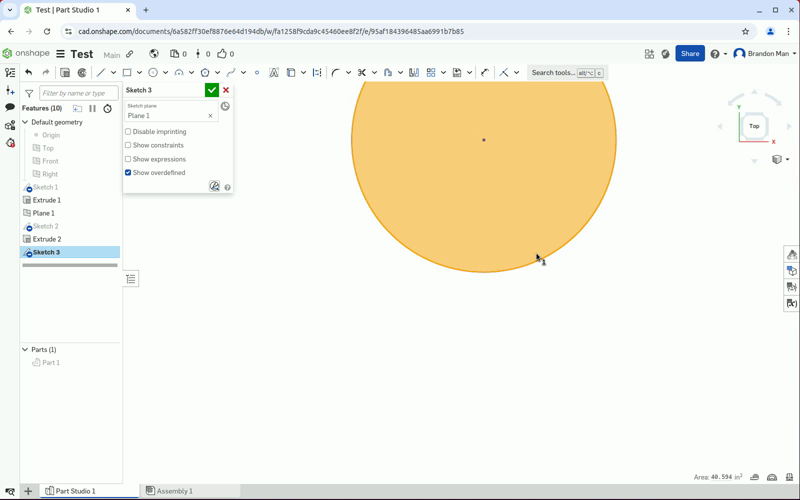
scroll(-6)
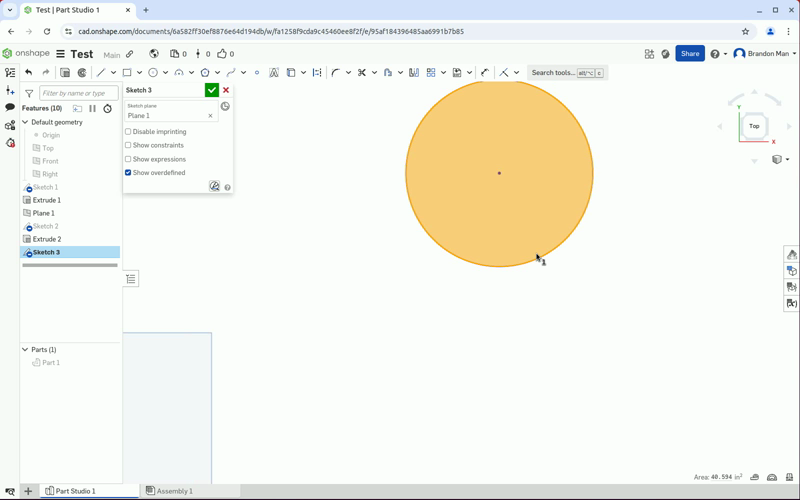
scroll(-6)
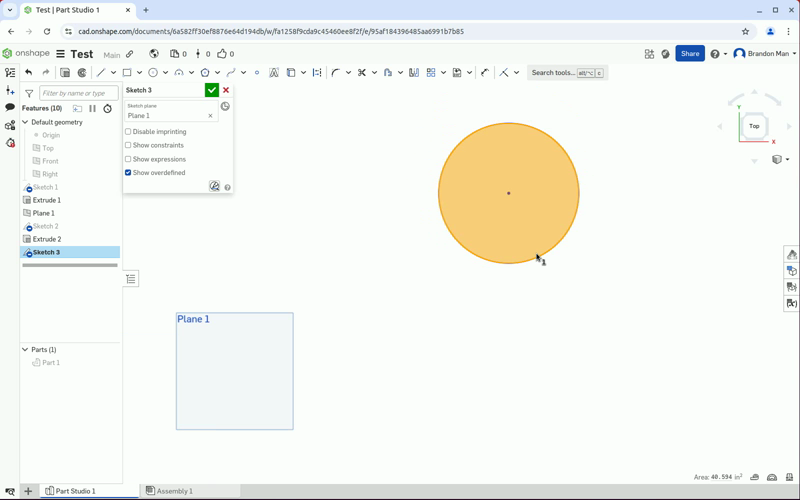
scroll(-6)
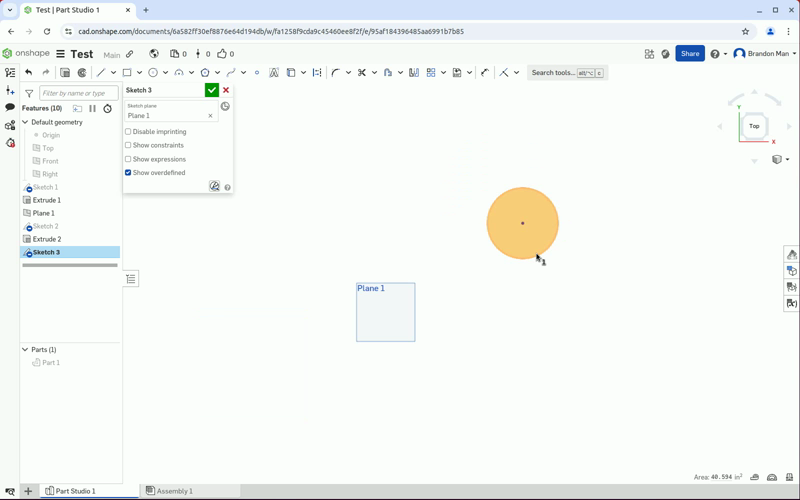
scroll(-6)
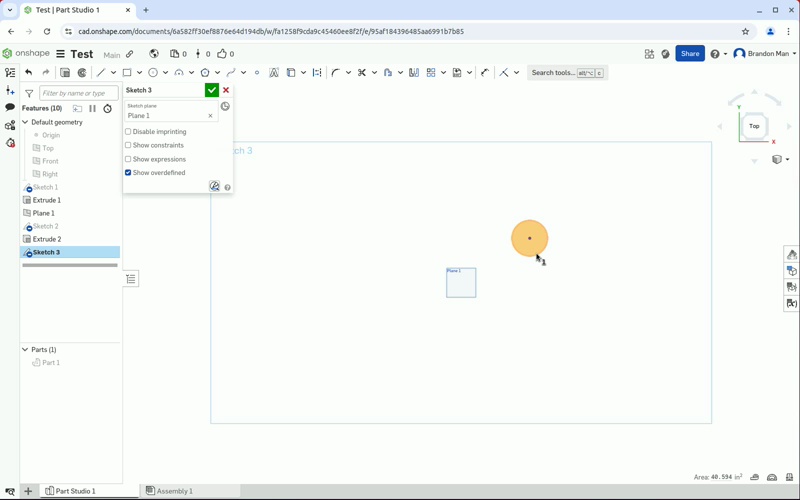
mouse_move(73, 352)
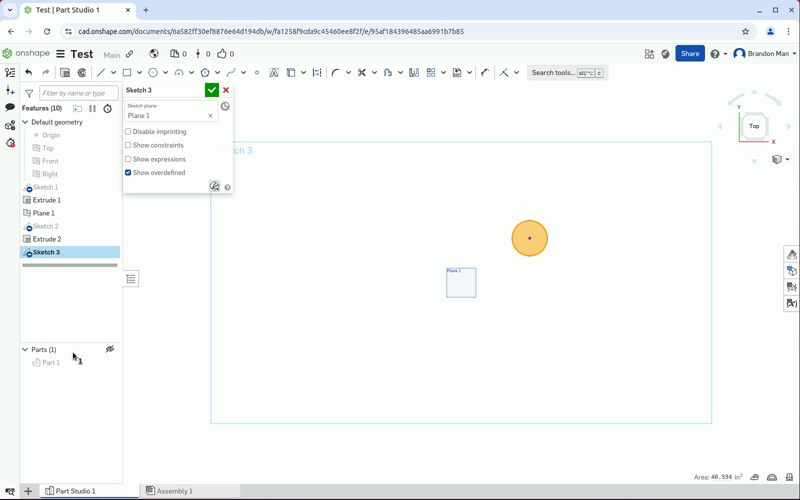
key(shift+y)
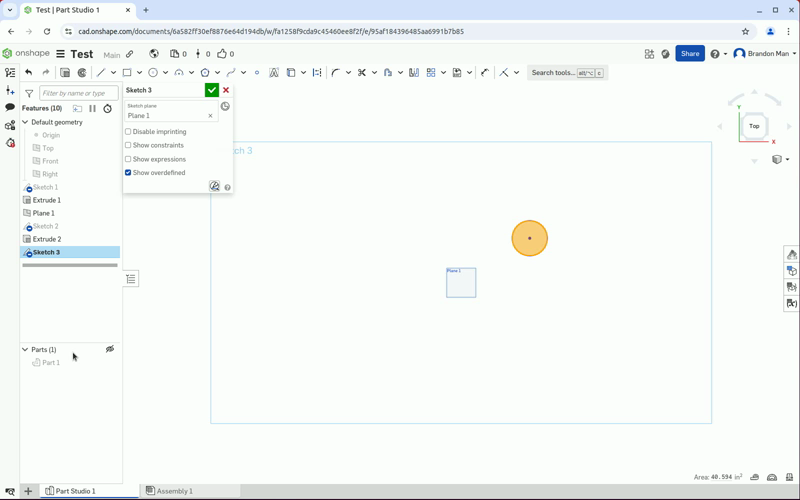
key(shift+e)
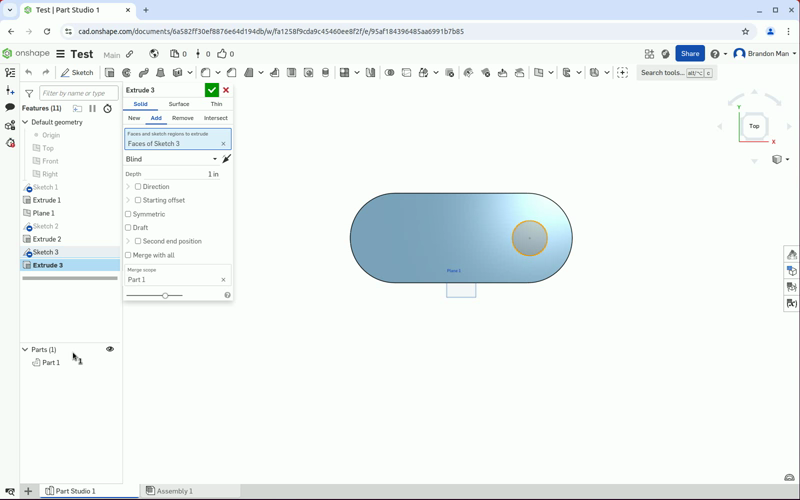
mouse_move(143, 106)
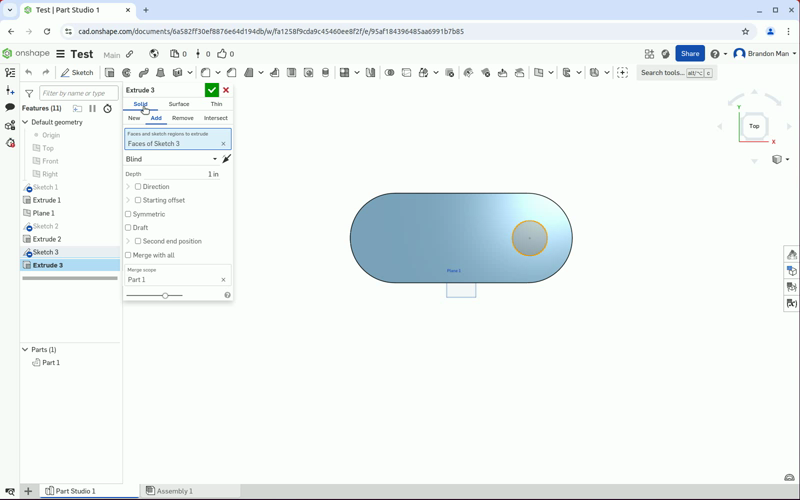
click(143, 106)
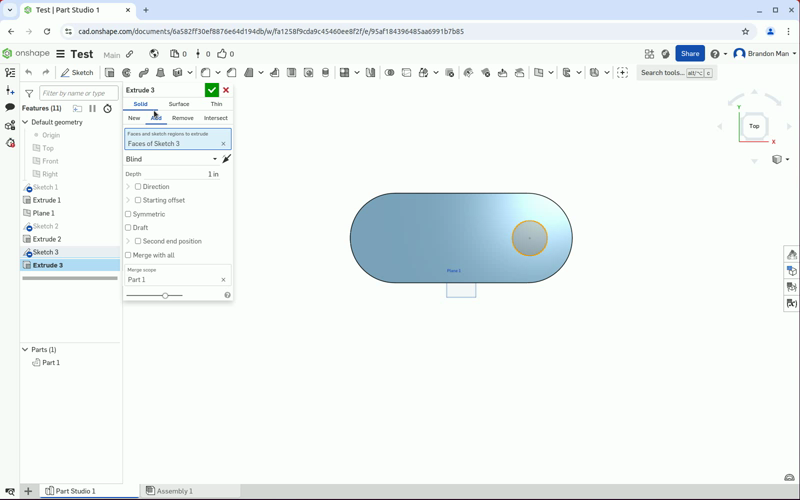
mouse_move(186, 120)
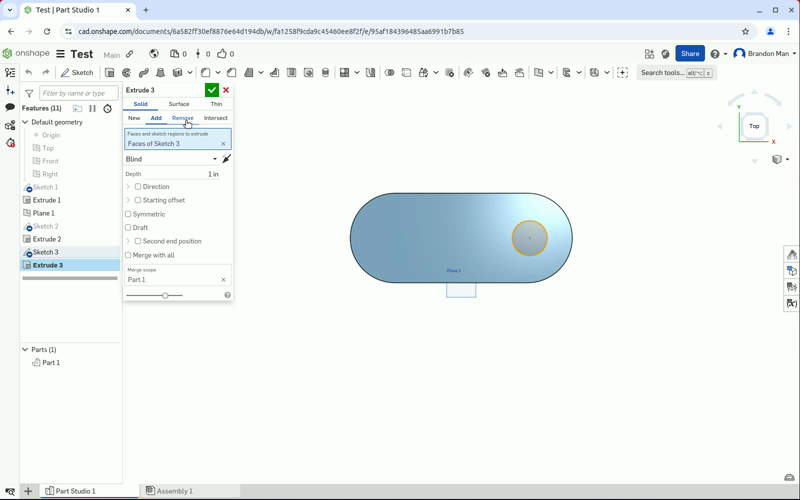
click(186, 120)
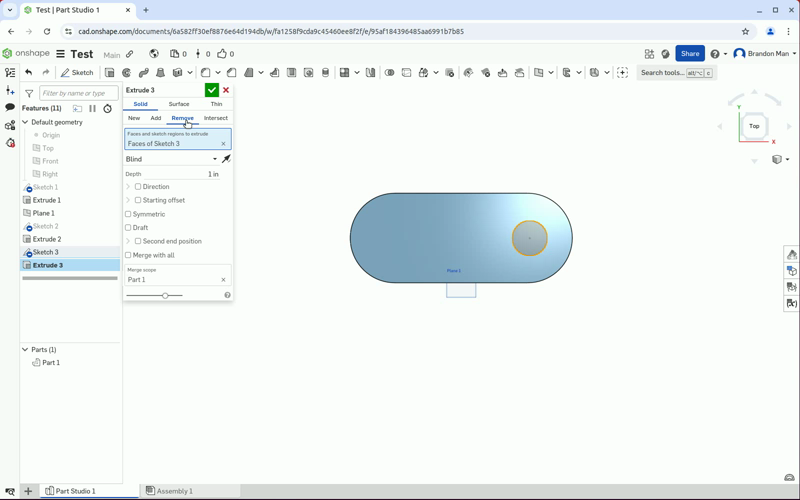
key(tab, 4)
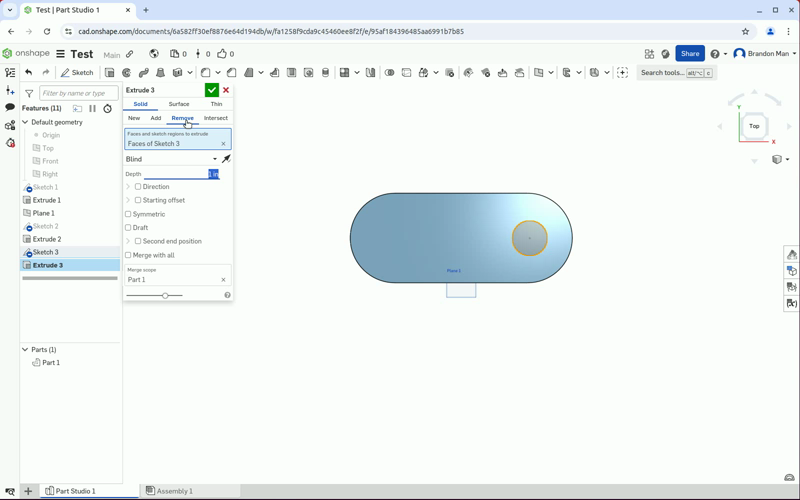
text(9.147)
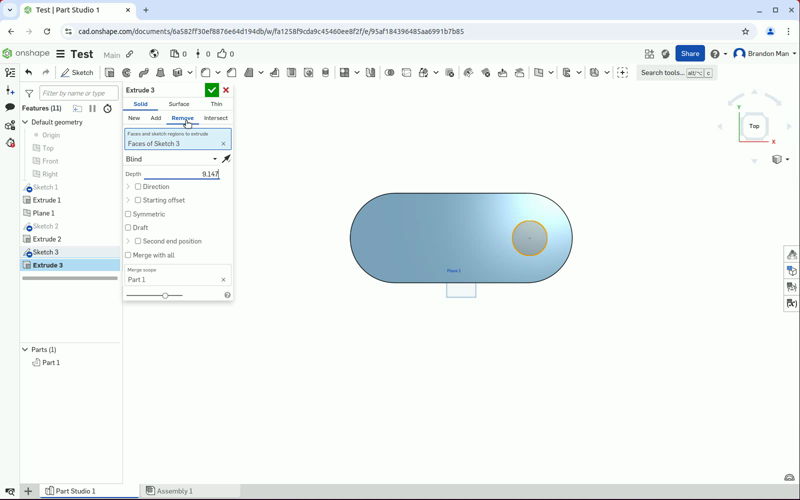
key(tab, 6)
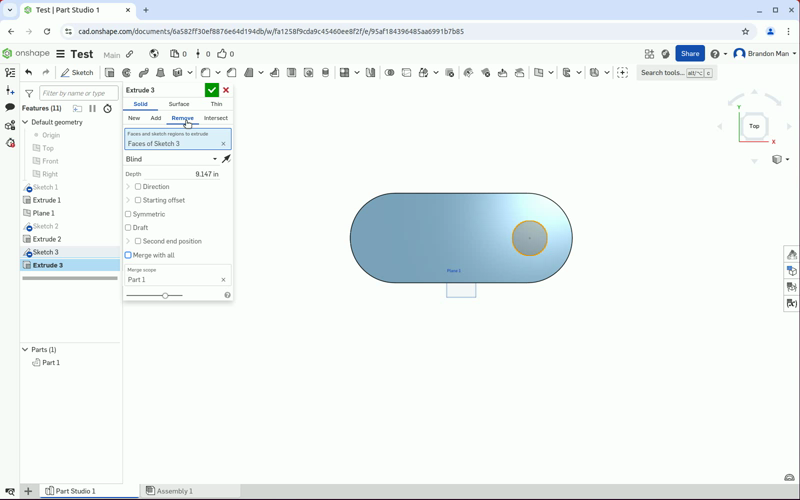
key(space)
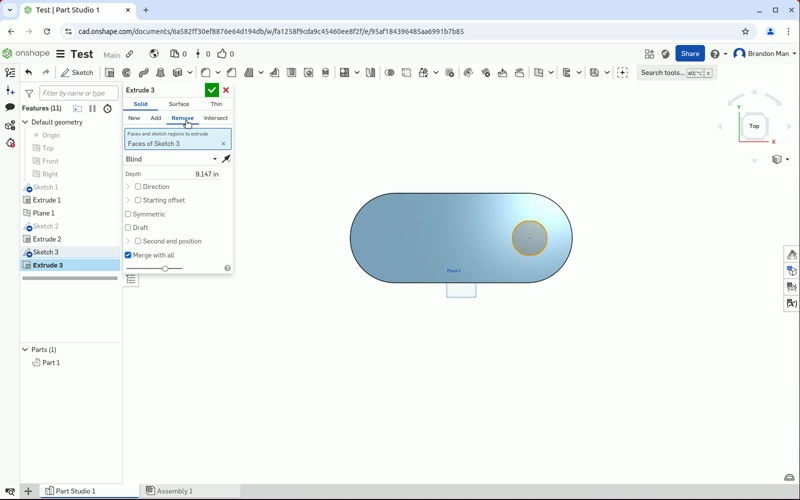
key(enter)
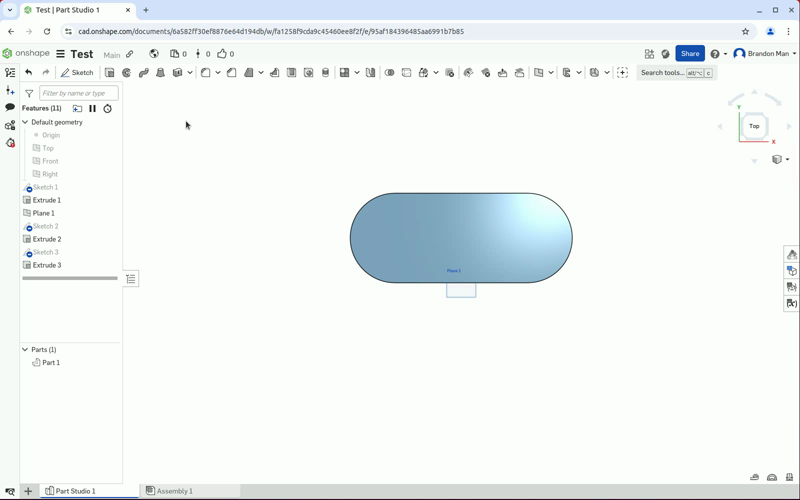
key(shift+h)
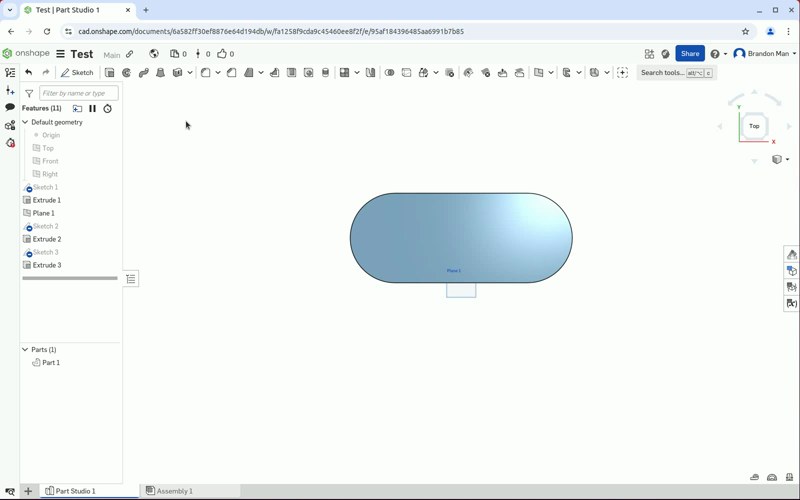
key(shift+h)
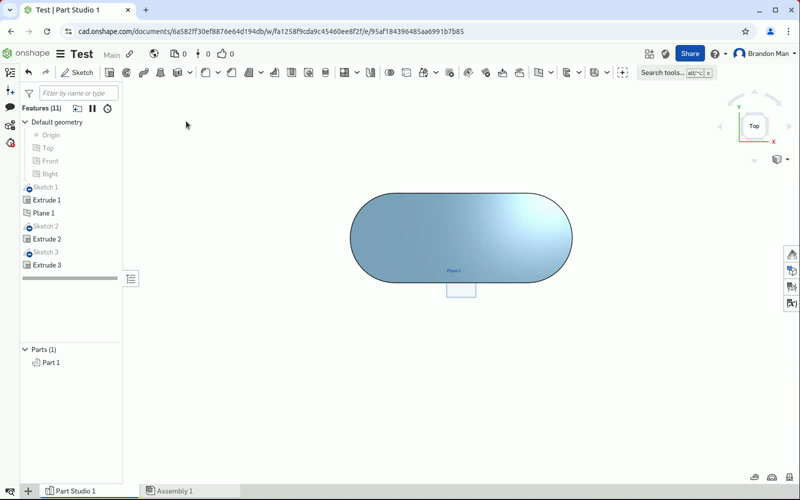
mouse_move(73, 189)
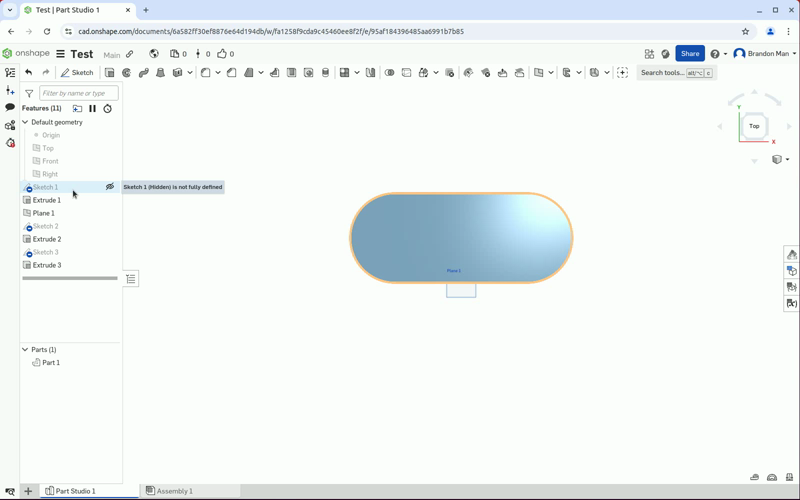
click(73, 189)
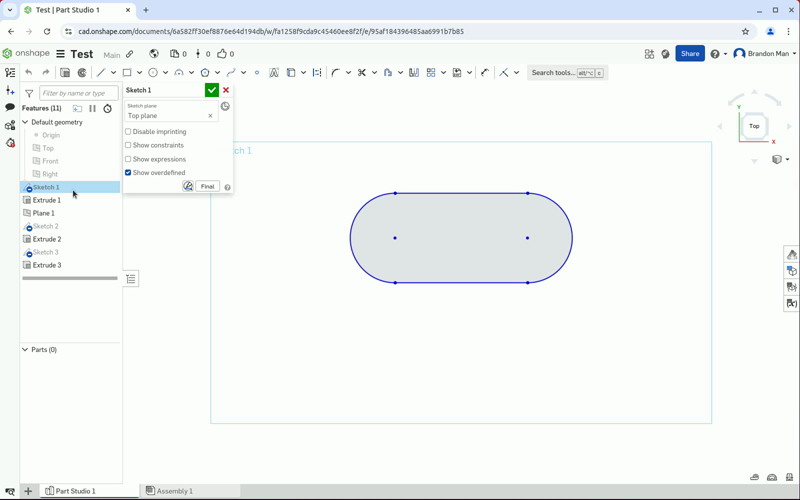
mouse_move(229, 92)
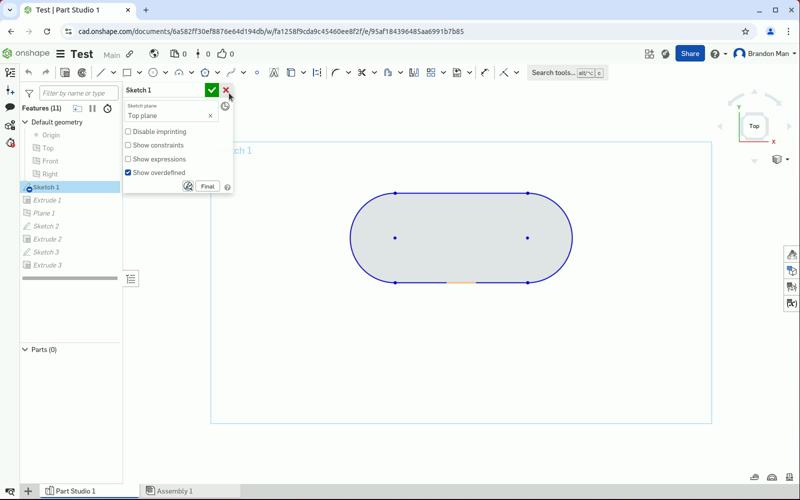
click(229, 92)
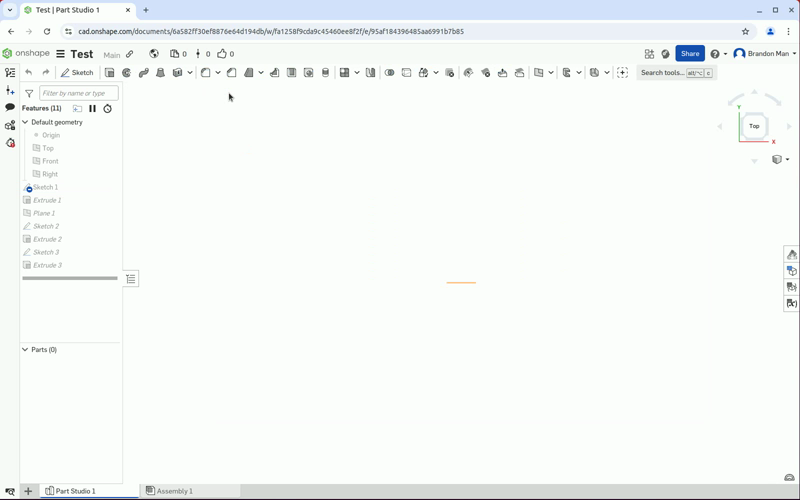
key(shift+s)
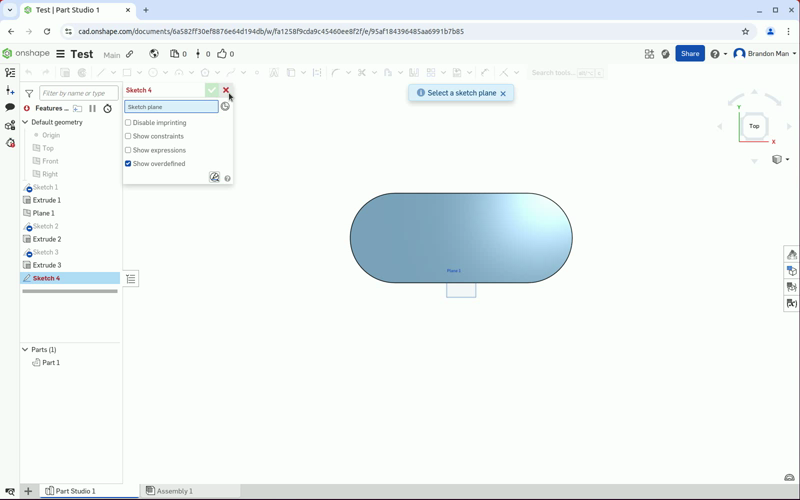
mouse_move(73, 215)
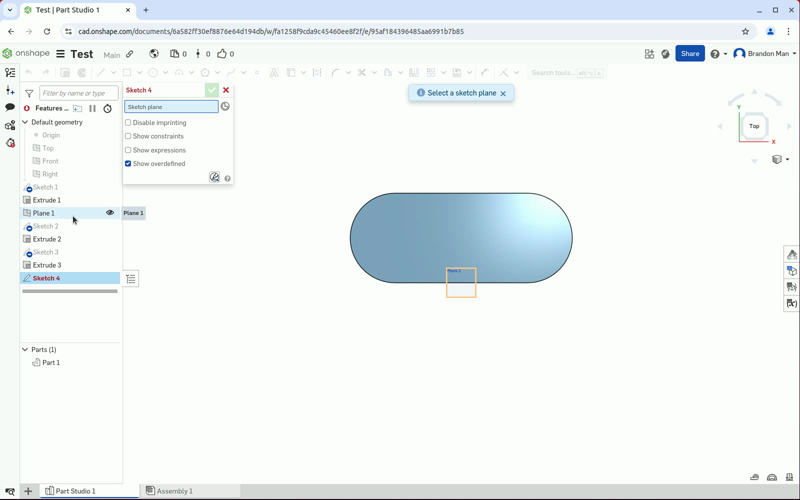
click(73, 215)
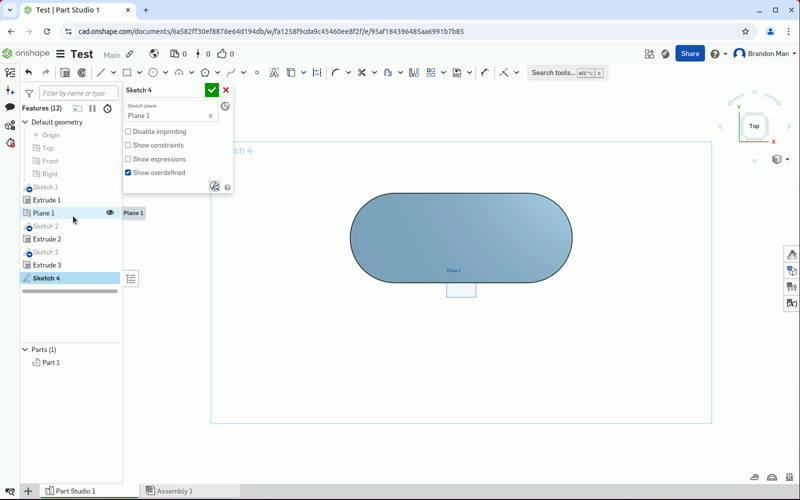
mouse_move(73, 352)
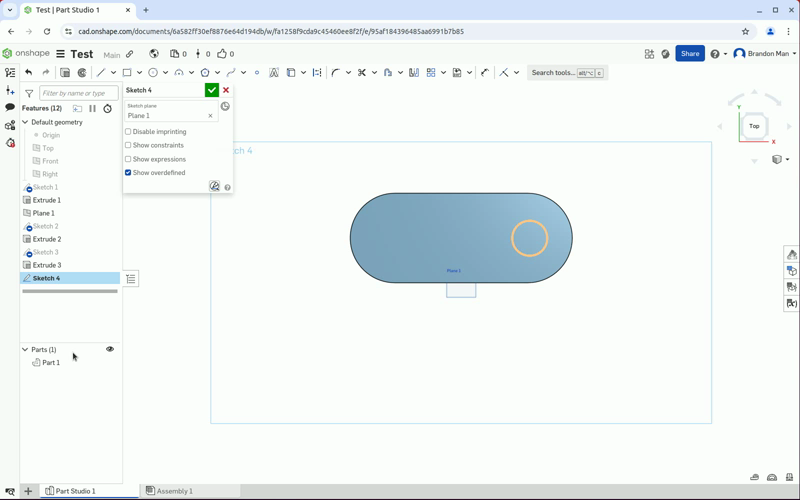
key(y)
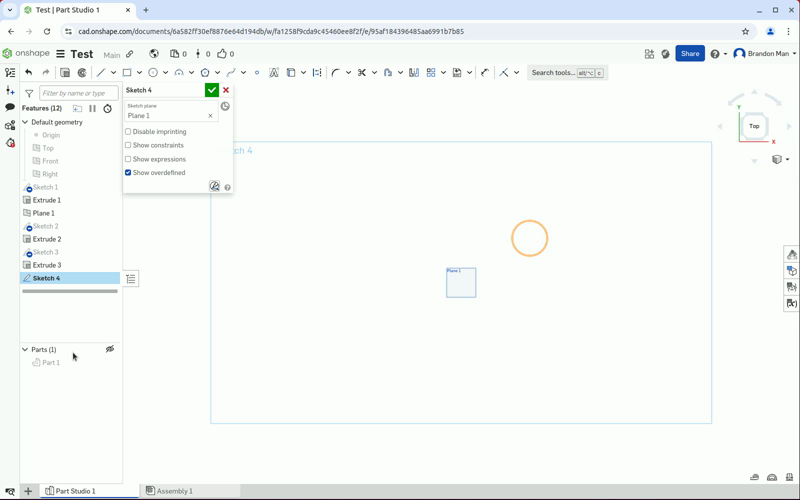
key(c)
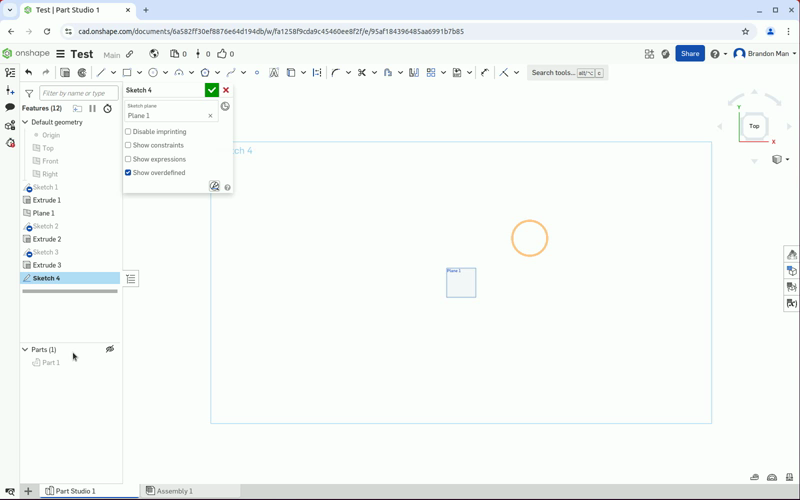
key_down(shift)
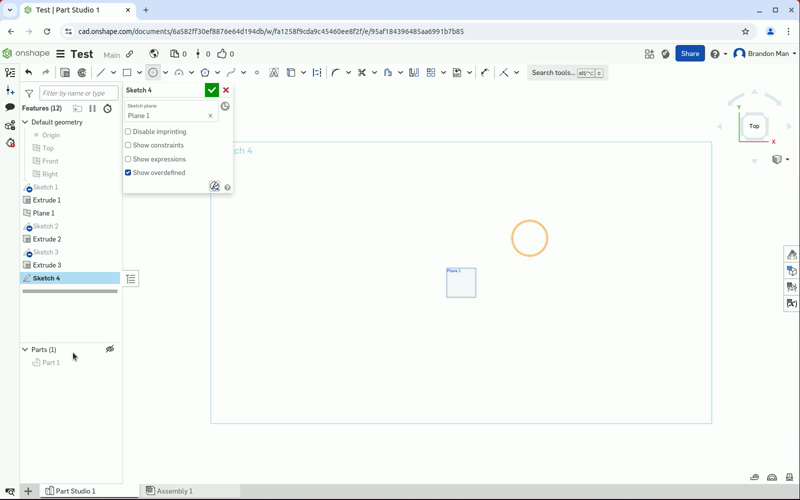
mouse_move(395, 238)
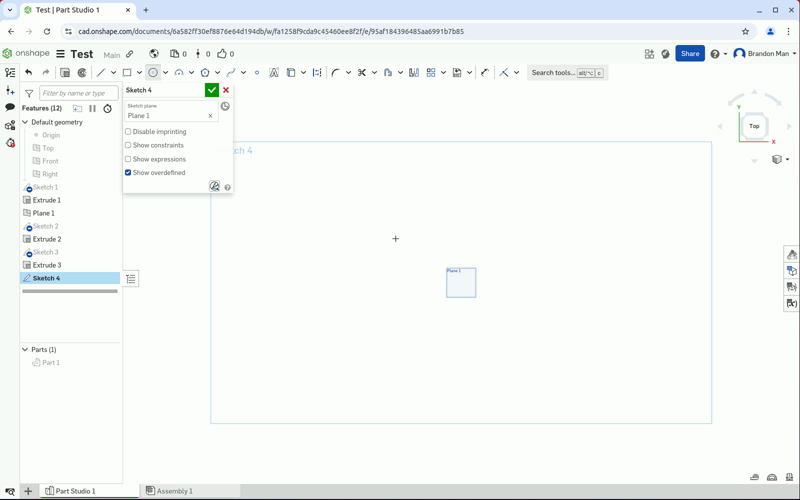
click(395, 238)
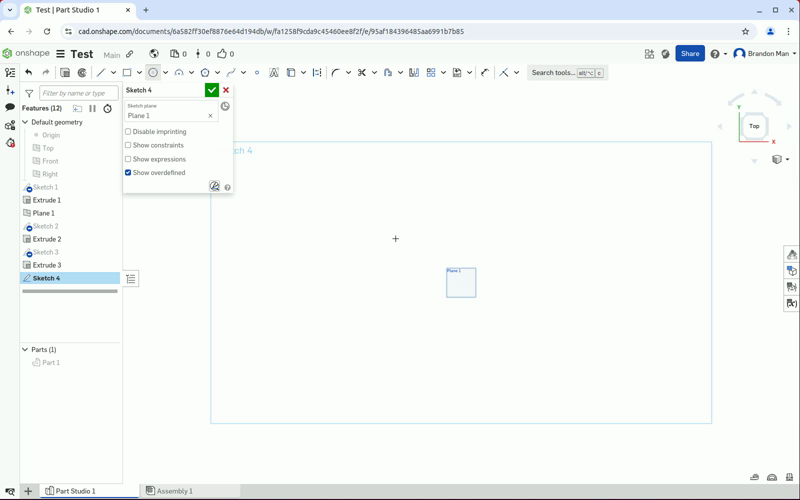
key_up(shift)
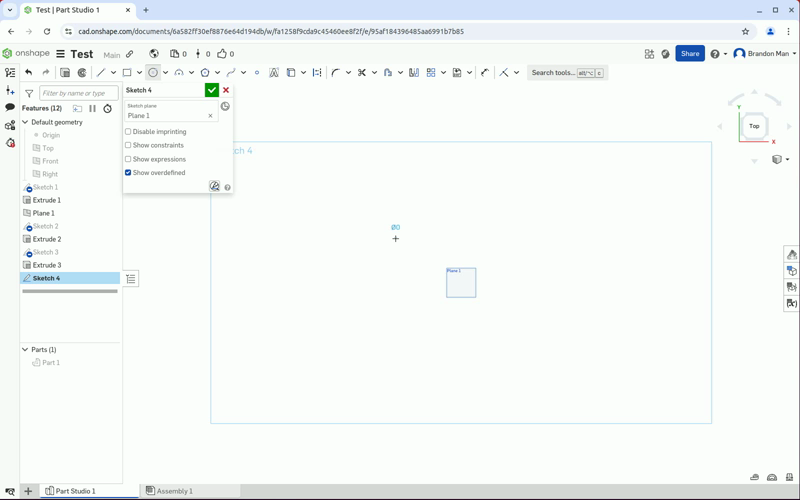
mouse_move(423, 238)
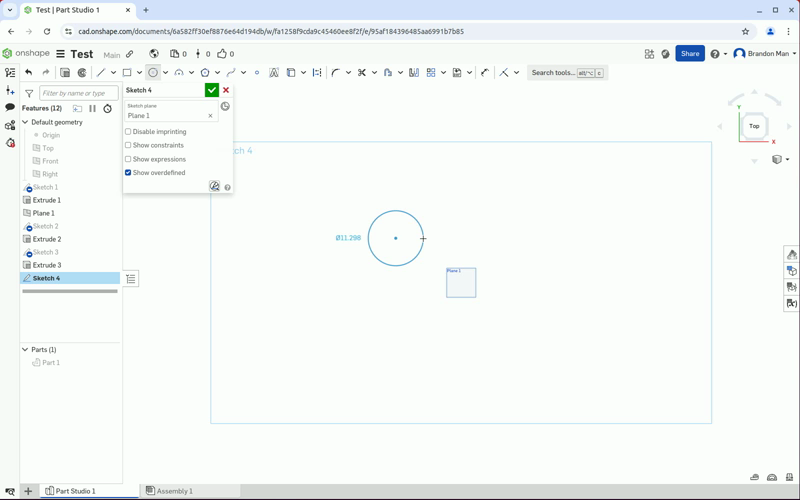
click(423, 238)
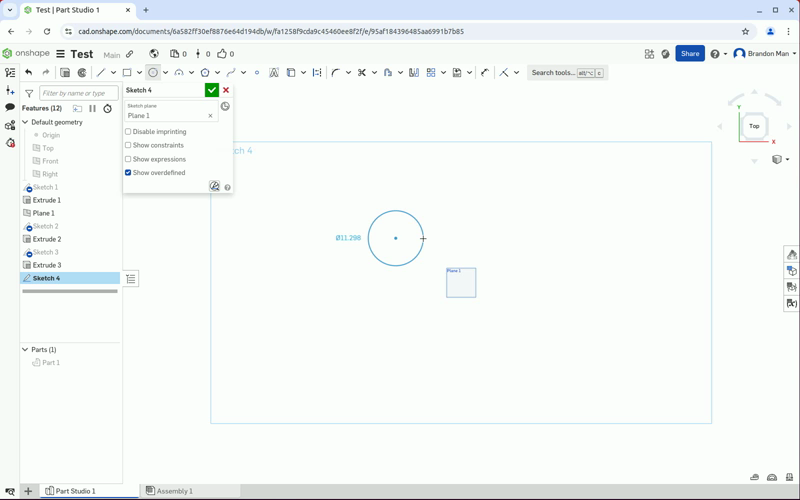
key(esc)
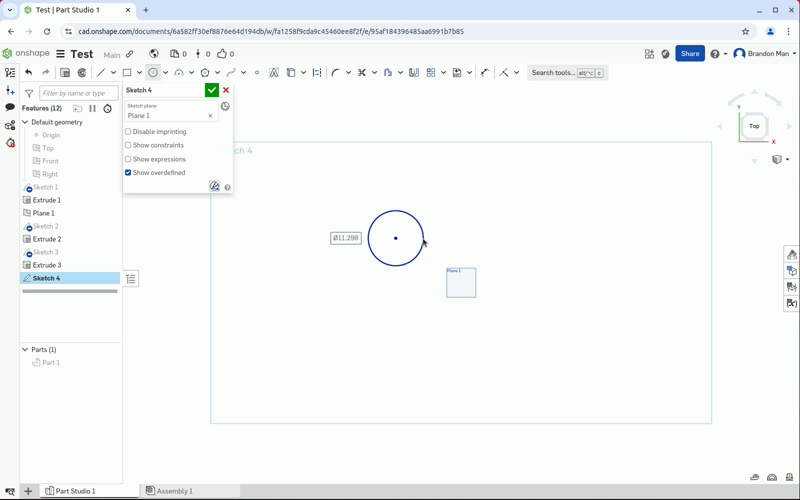
key(c)
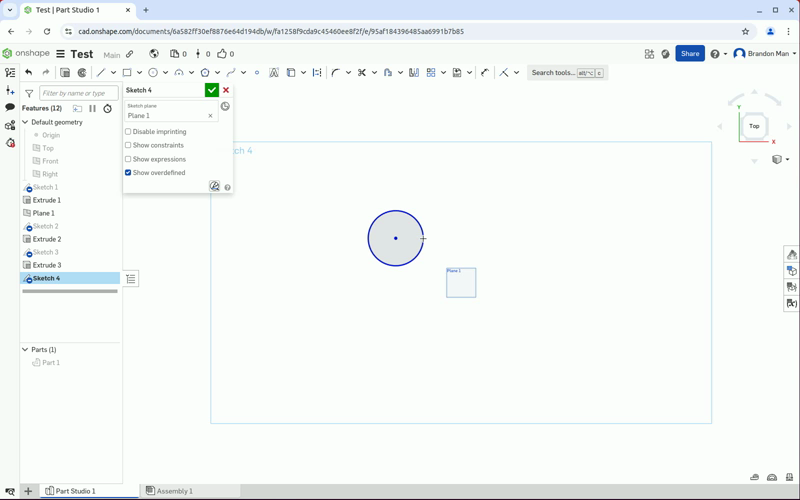
key_down(shift)
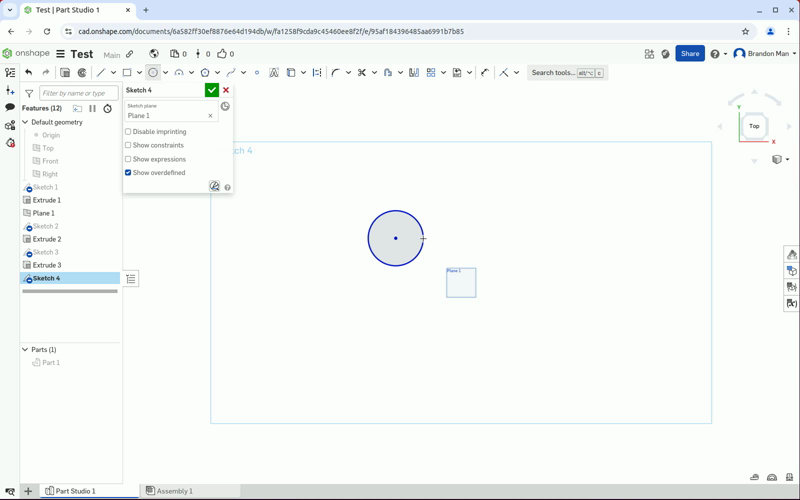
mouse_move(395, 238)
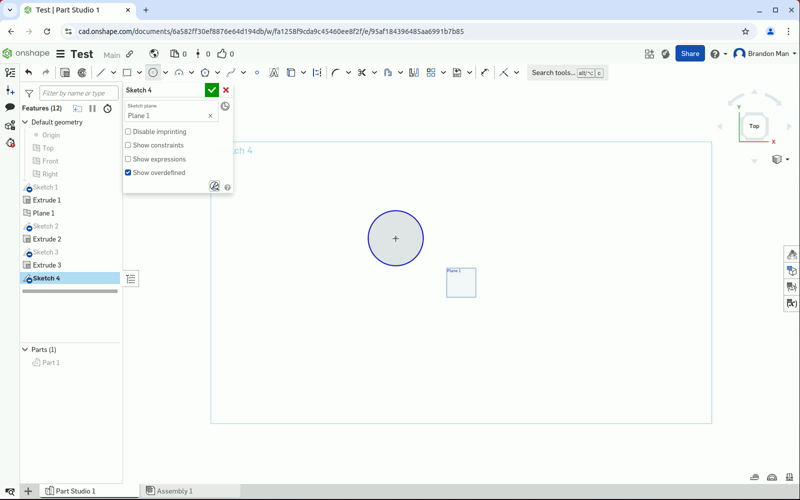
click(395, 238)
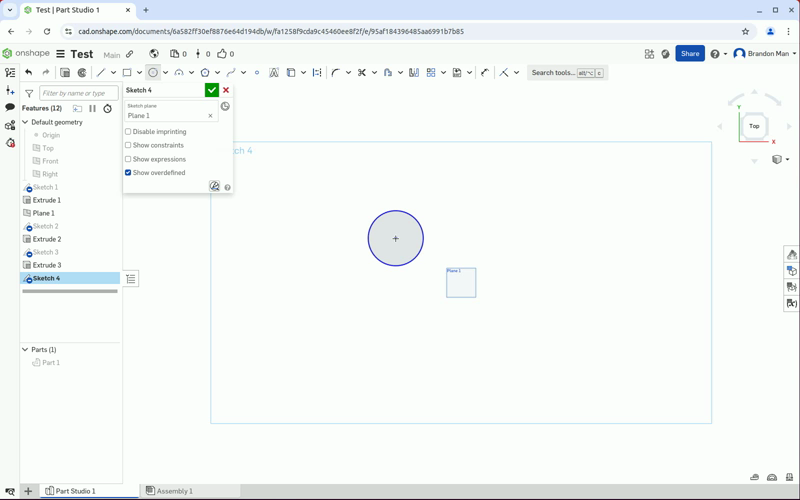
key_up(shift)
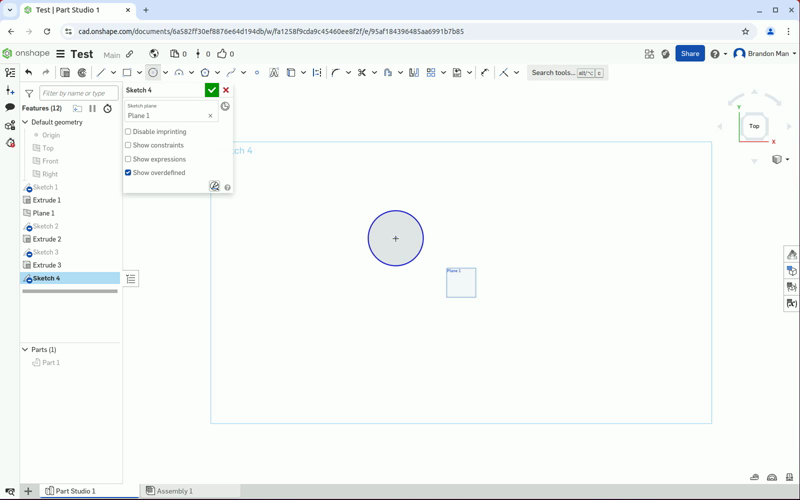
mouse_move(413, 238)
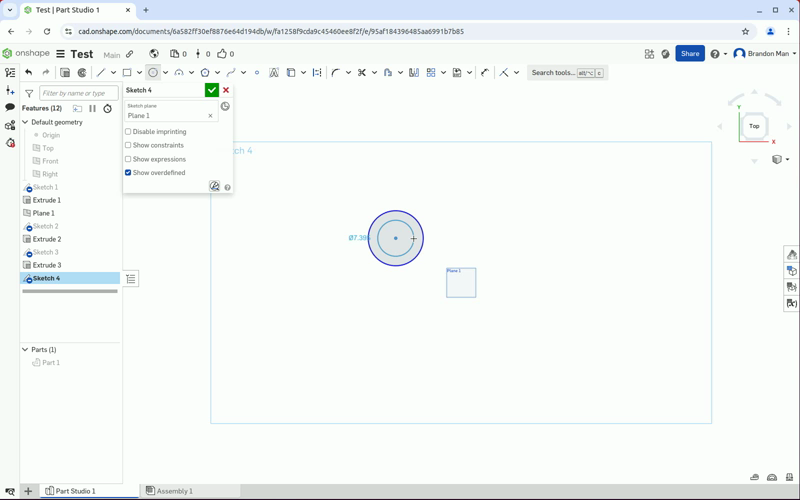
click(413, 238)
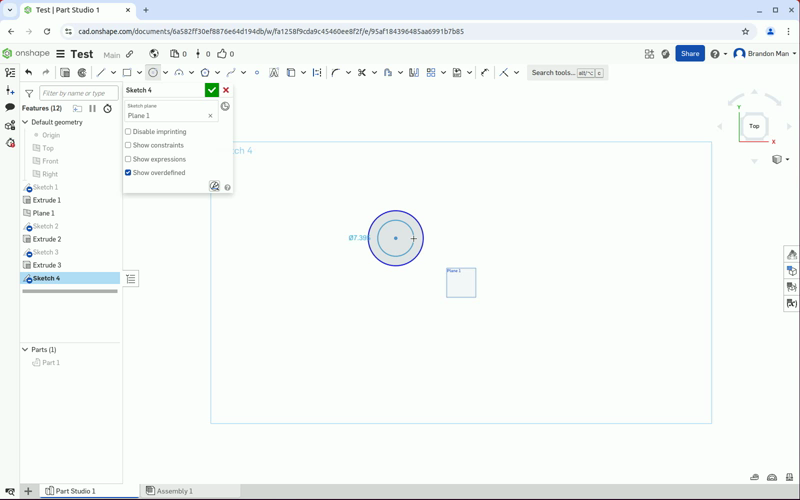
key(esc)
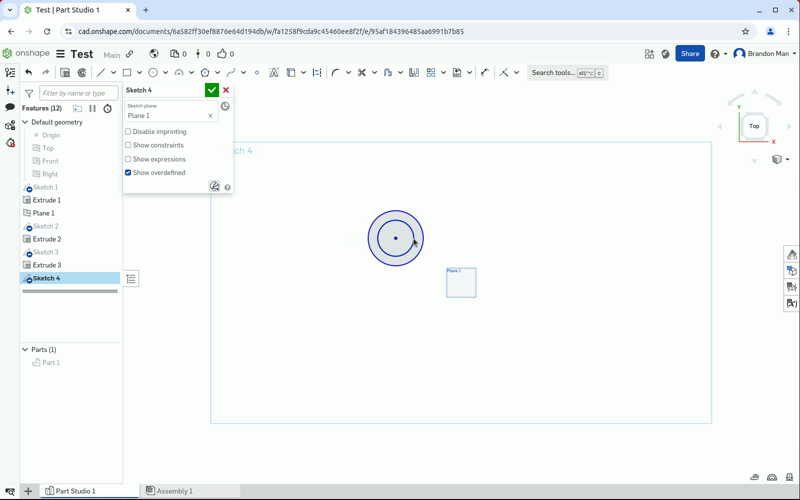
mouse_move(403, 258)
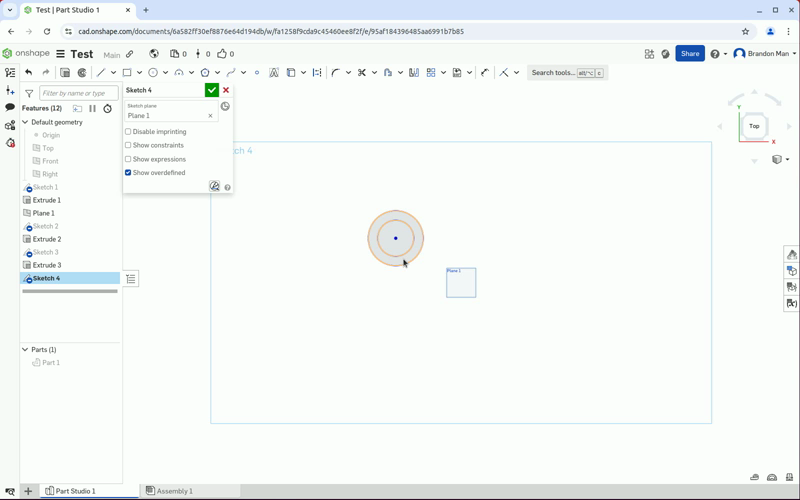
scroll(6)
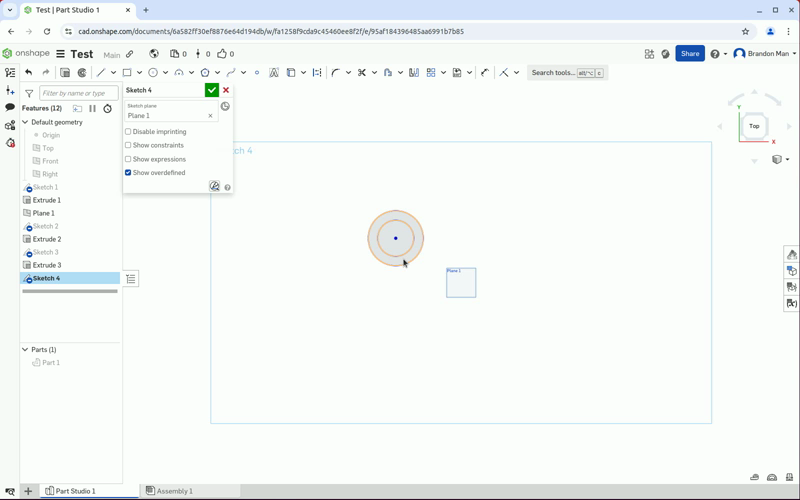
scroll(6)
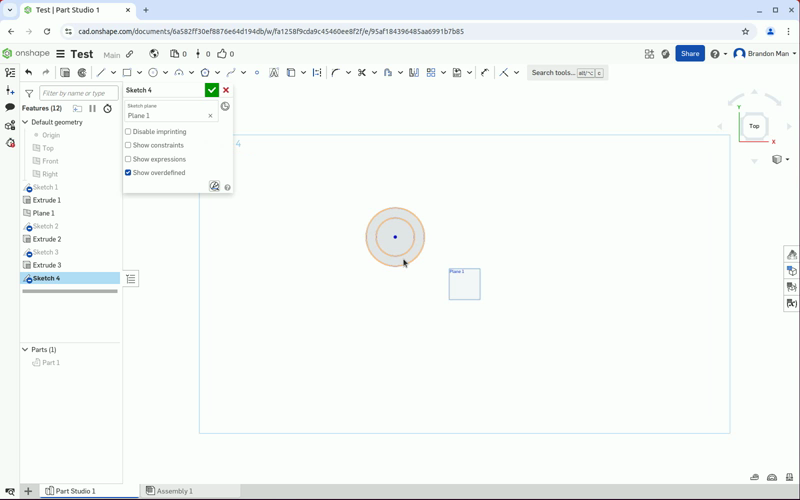
scroll(6)
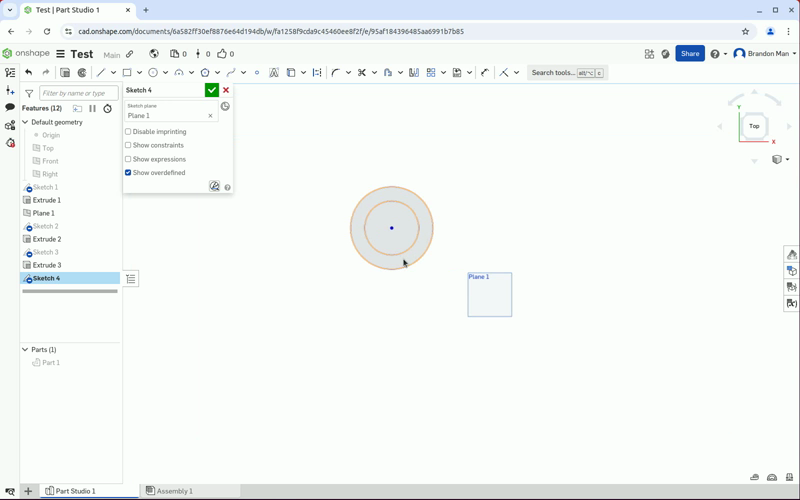
scroll(6)
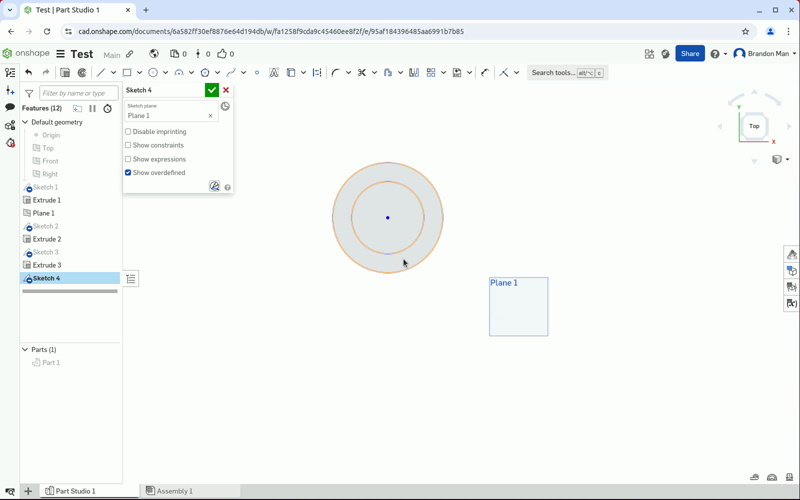
scroll(6)
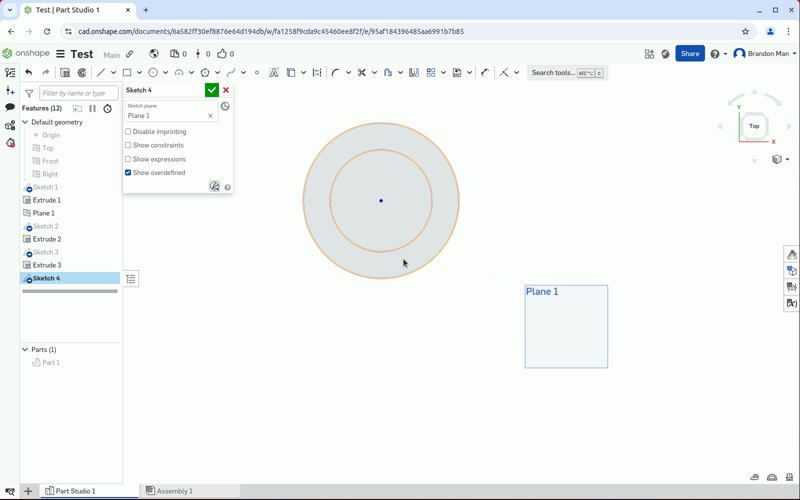
scroll(6)
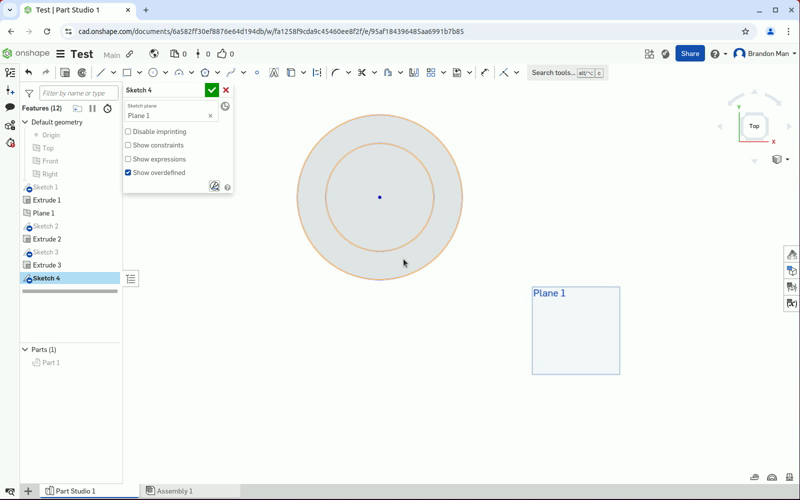
scroll(6)
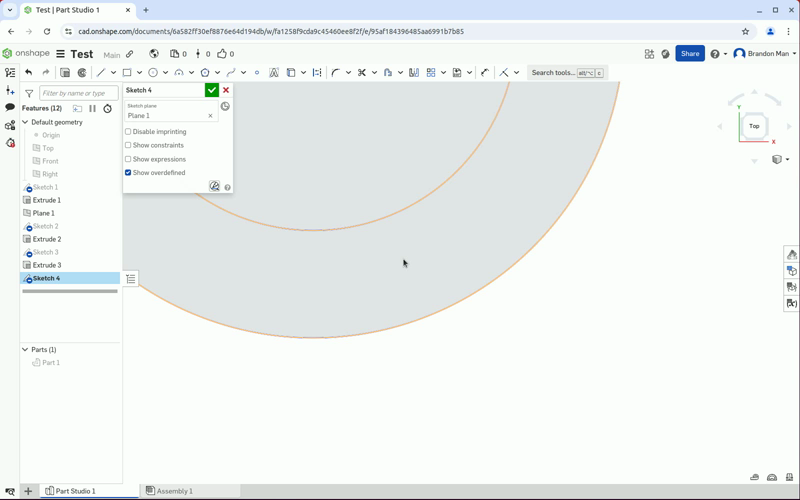
click(403, 258)
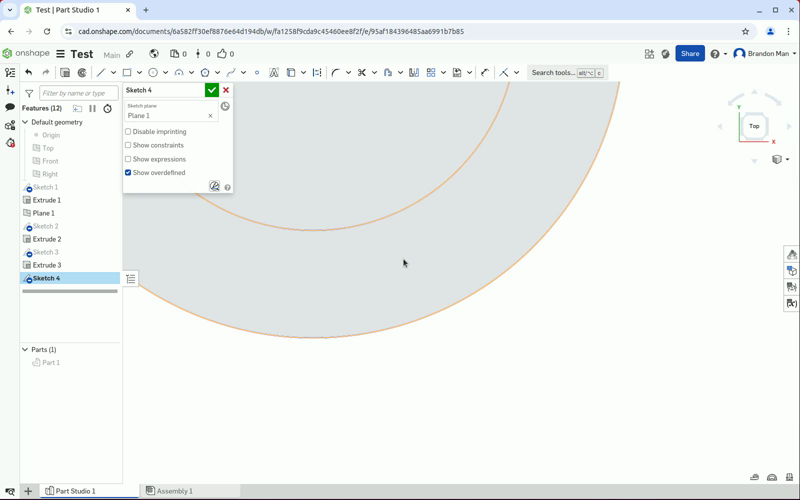
scroll(-6)
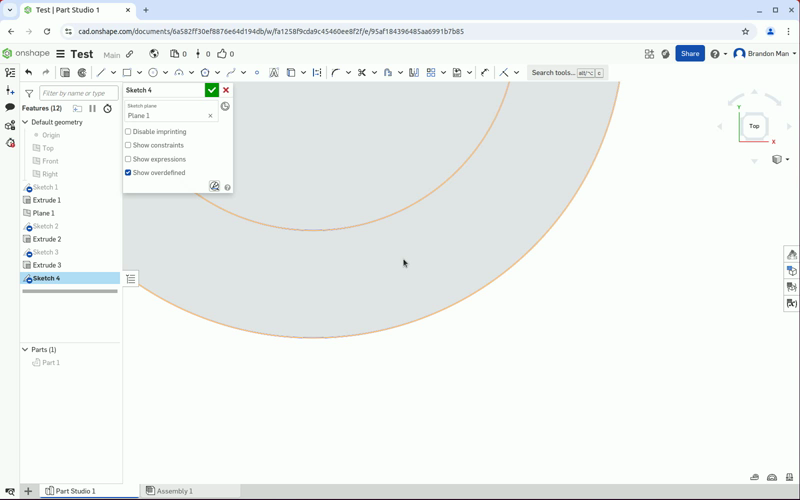
scroll(-6)
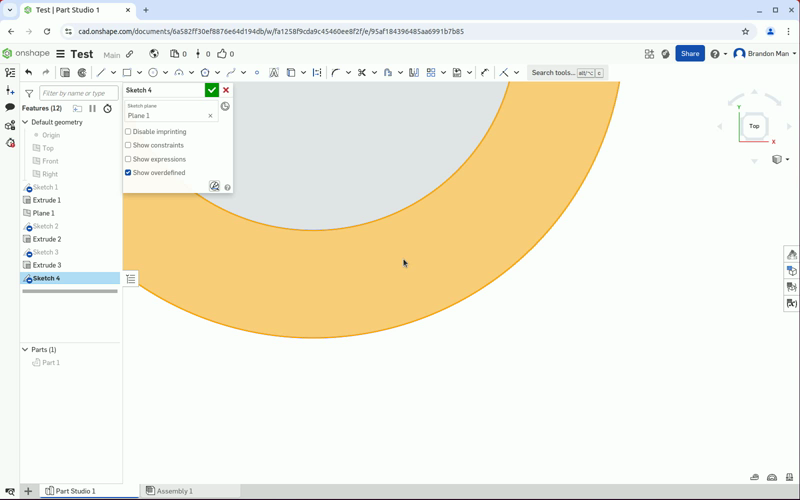
scroll(-6)
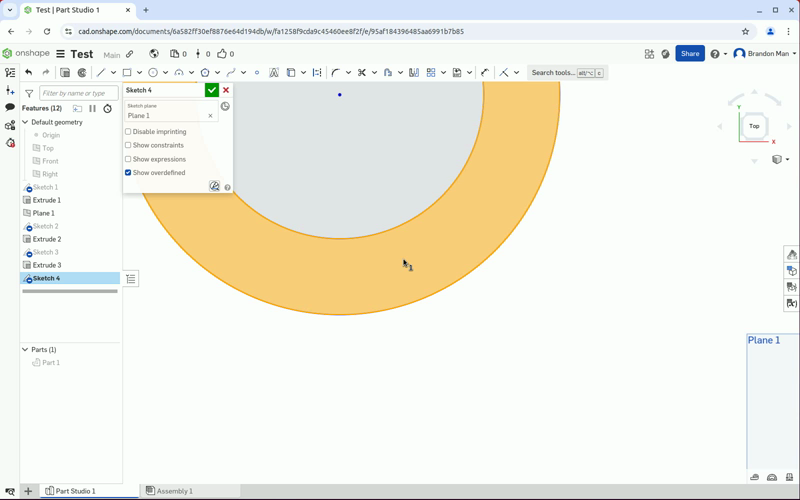
scroll(-6)
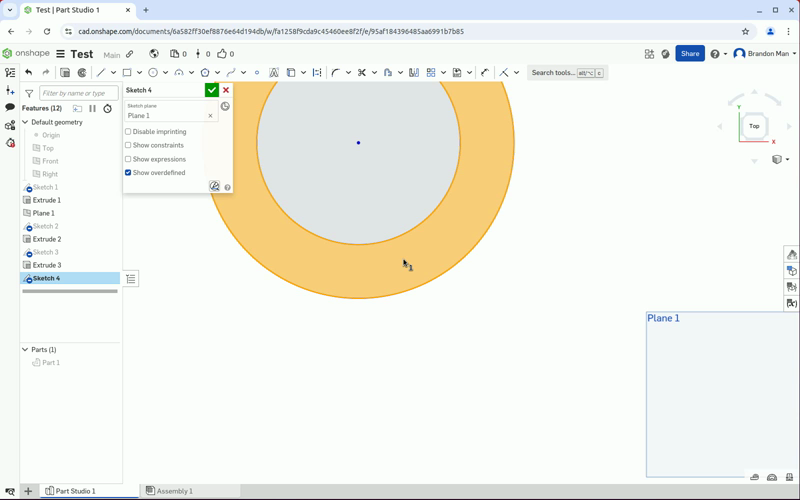
scroll(-6)
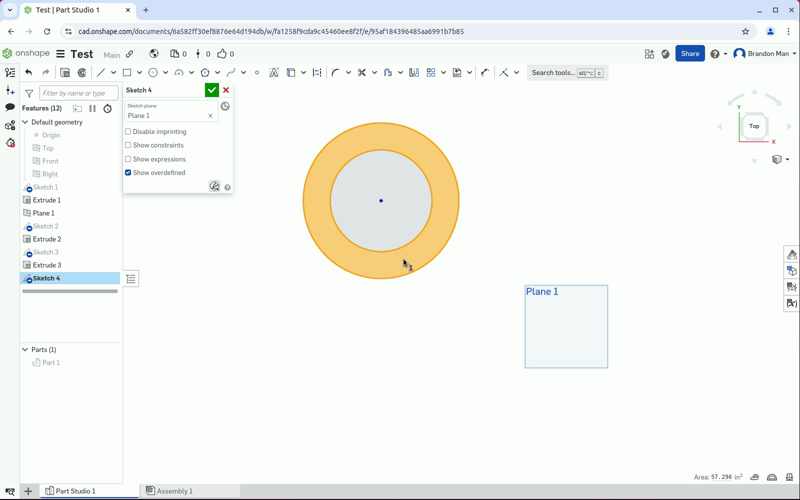
scroll(-6)
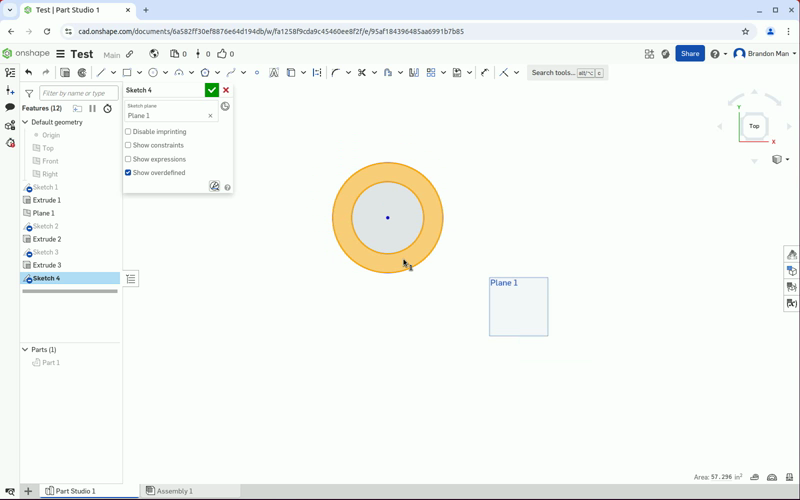
scroll(-6)
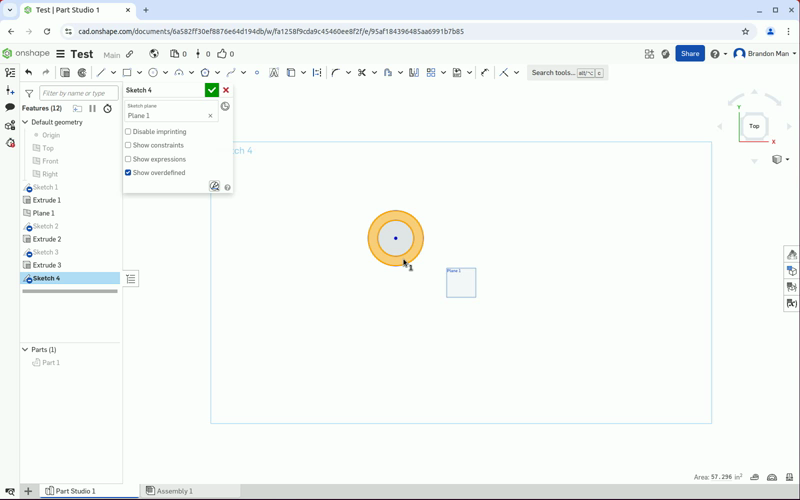
mouse_move(73, 352)
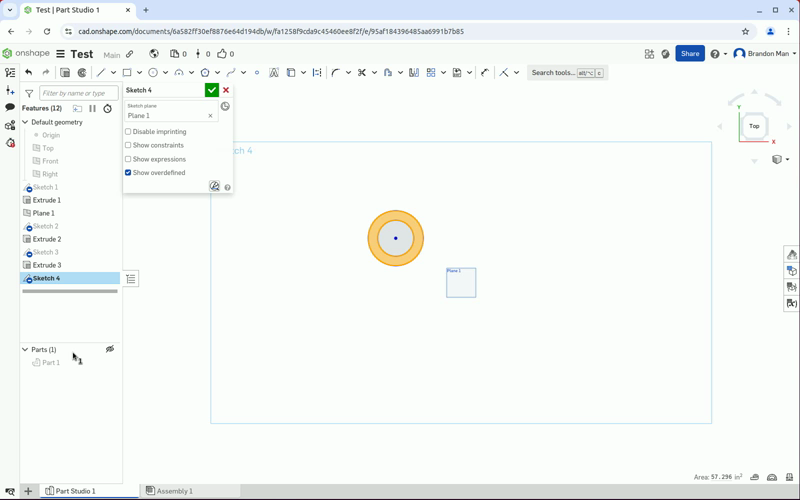
key(shift+y)
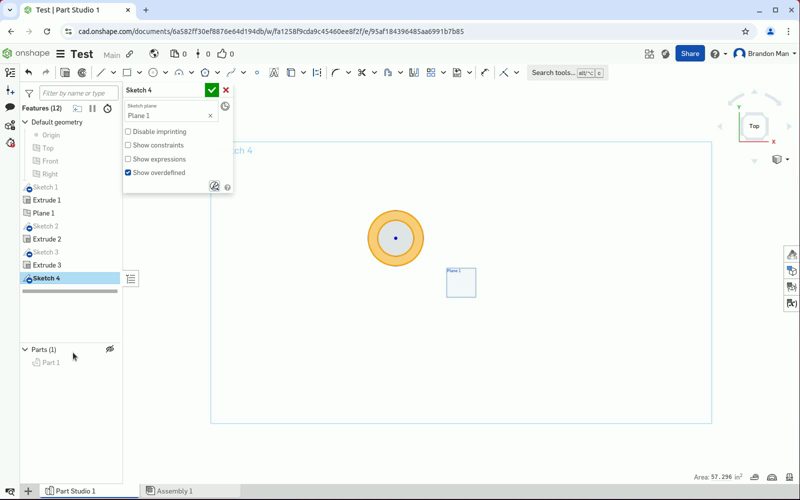
key(shift+e)
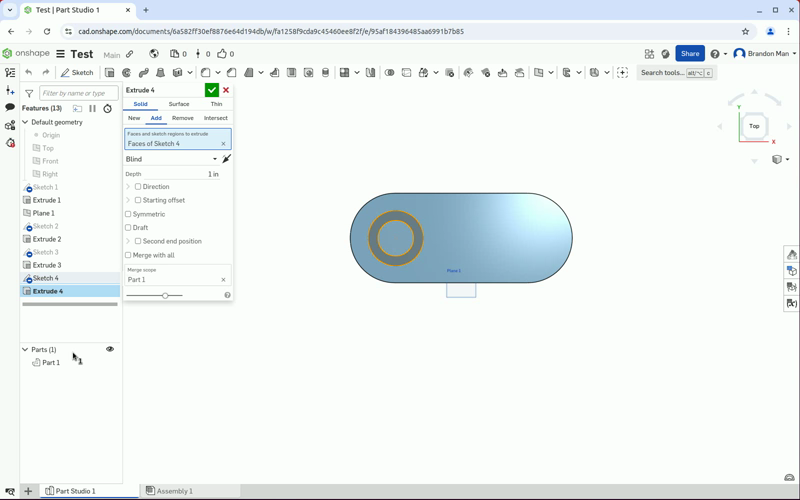
mouse_move(143, 106)
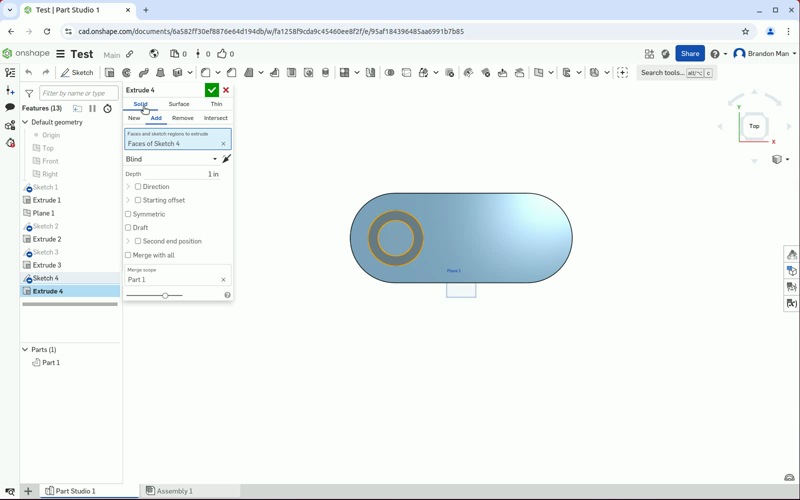
click(143, 106)
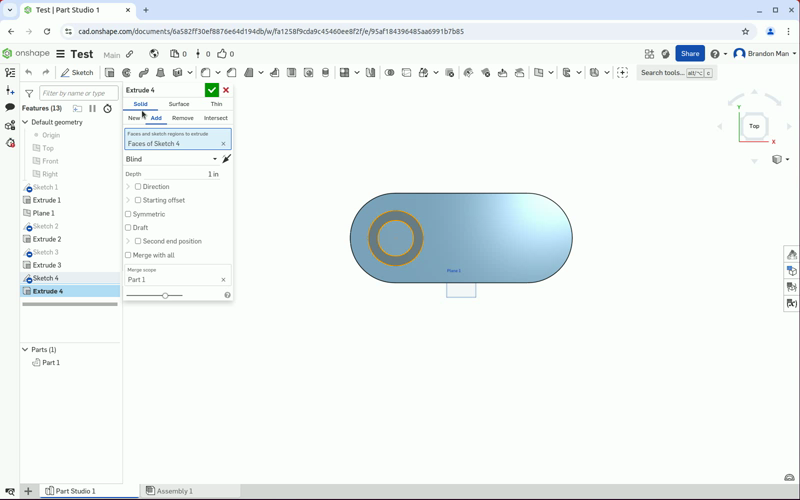
mouse_move(137, 120)
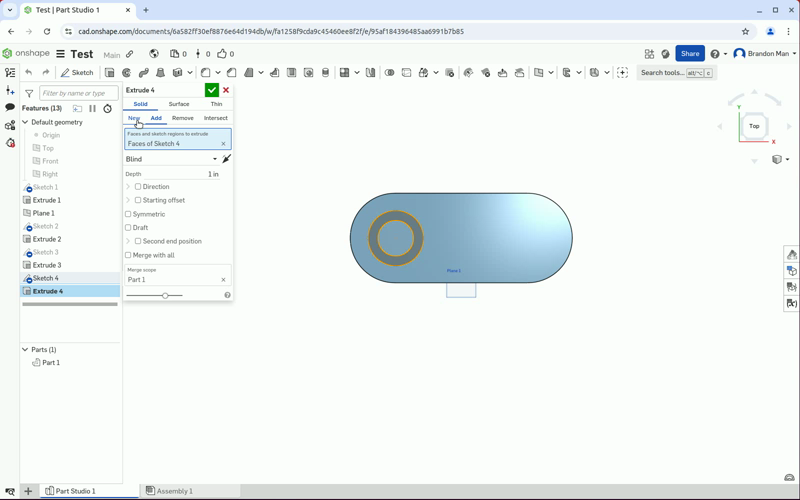
click(137, 120)
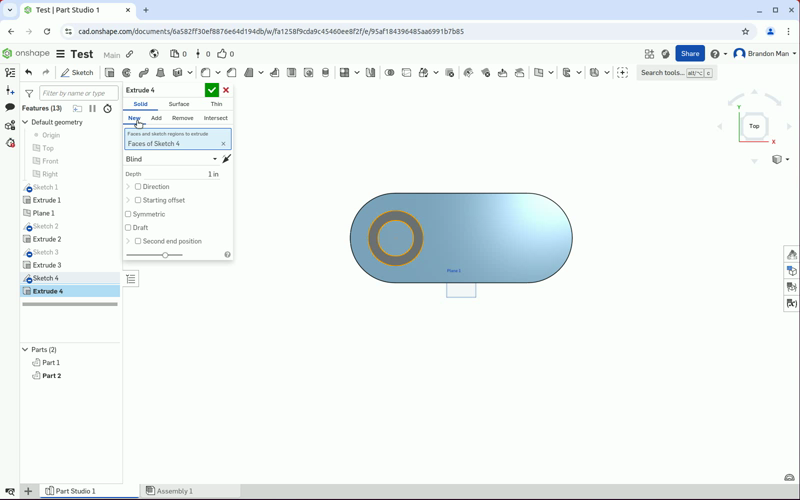
key(tab, 4)
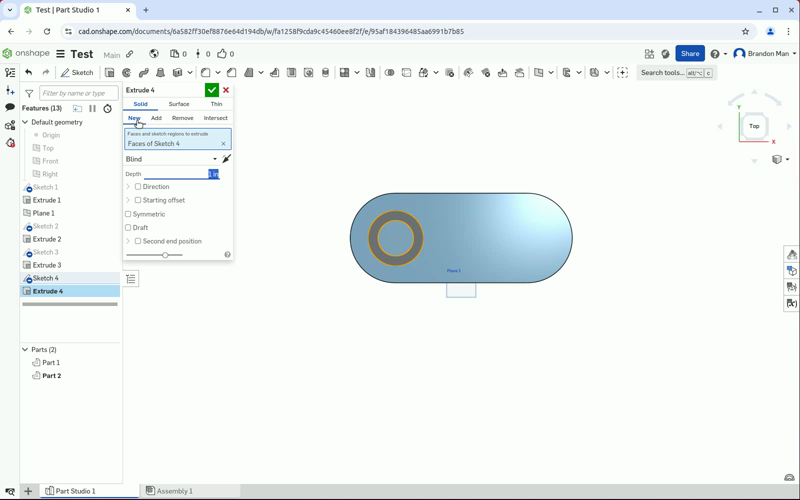
text(1.204)
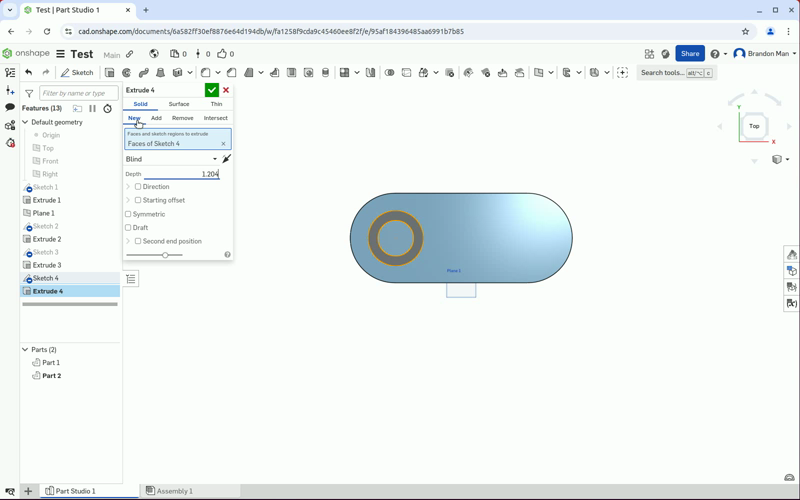
key(enter)
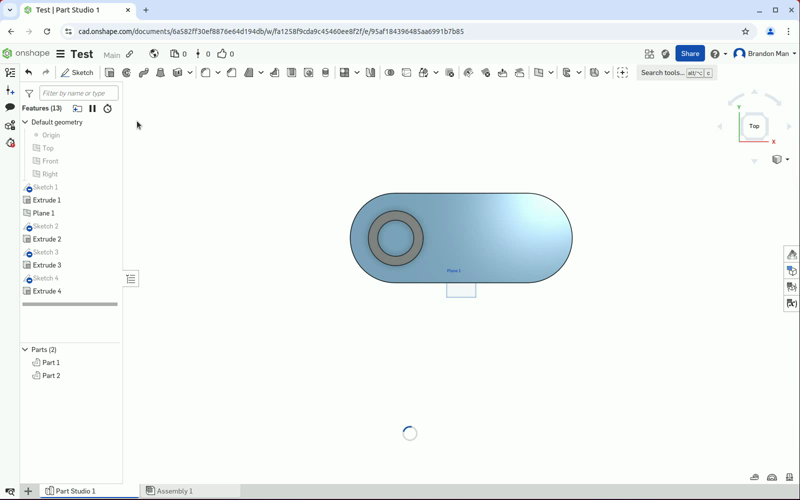
key(shift+h)
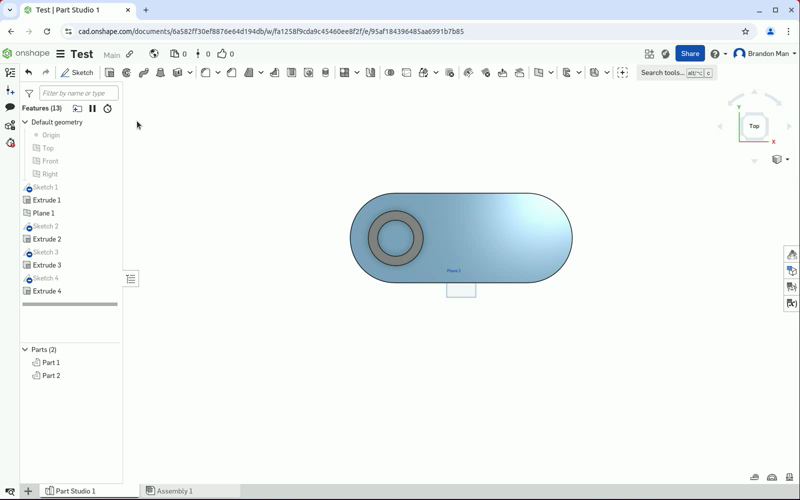
key(shift+h)
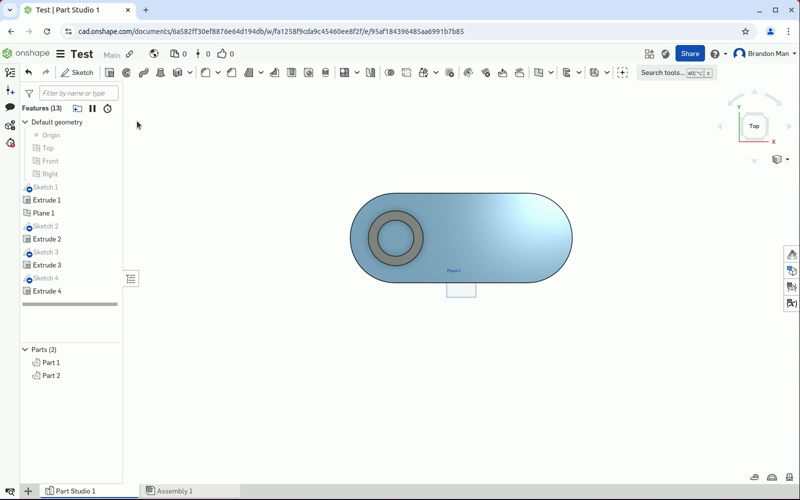
mouse_move(73, 189)
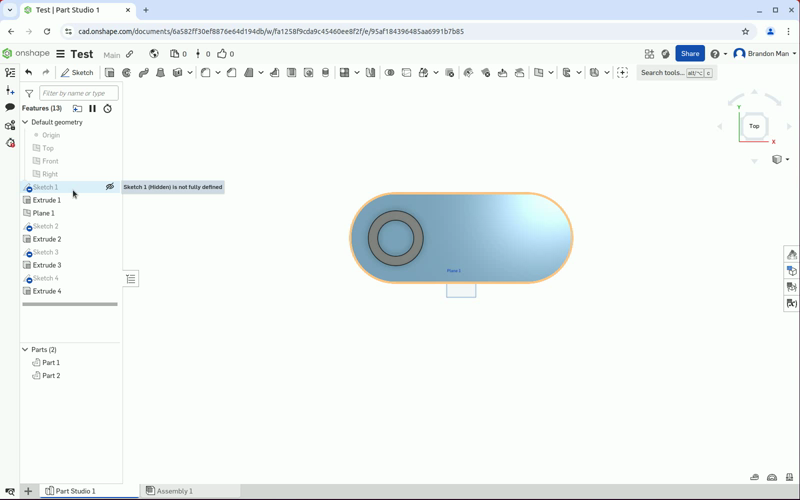
click(73, 189)
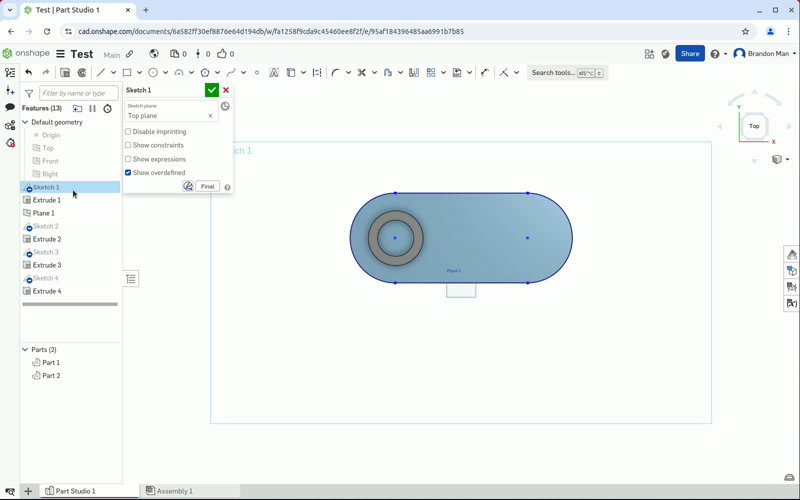
mouse_move(229, 92)
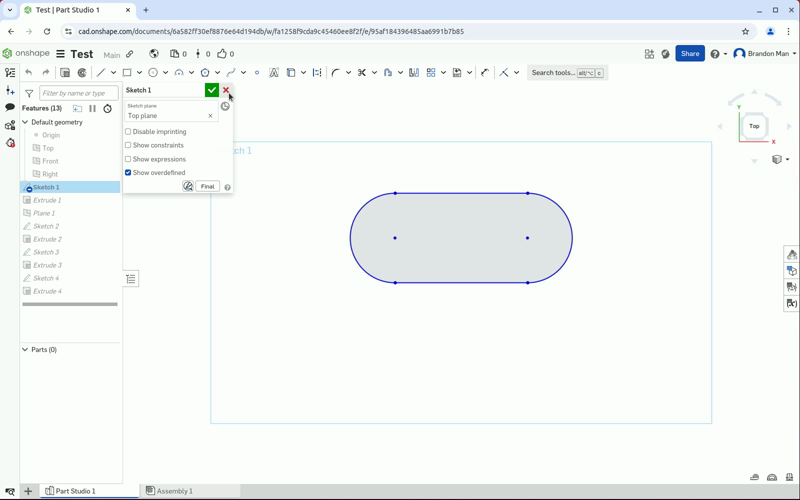
click(229, 92)
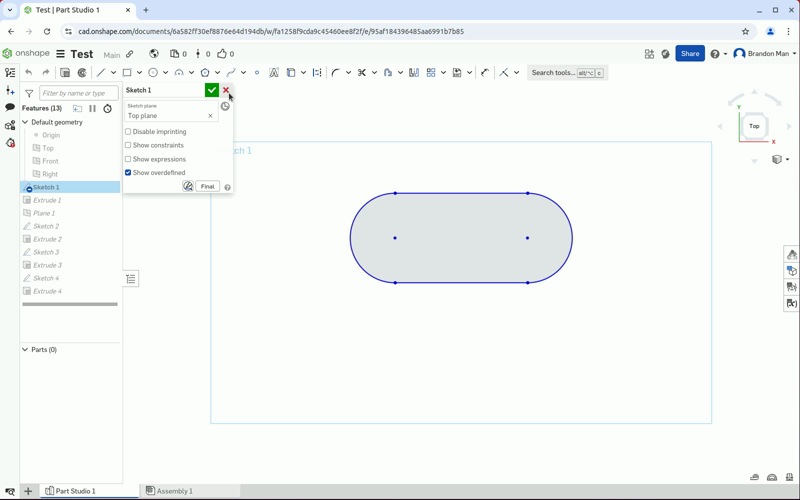
key(shift+s)
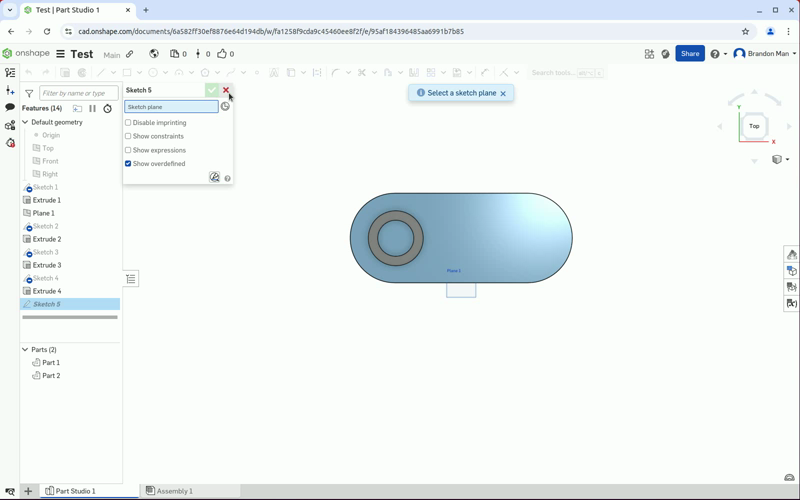
mouse_move(73, 215)
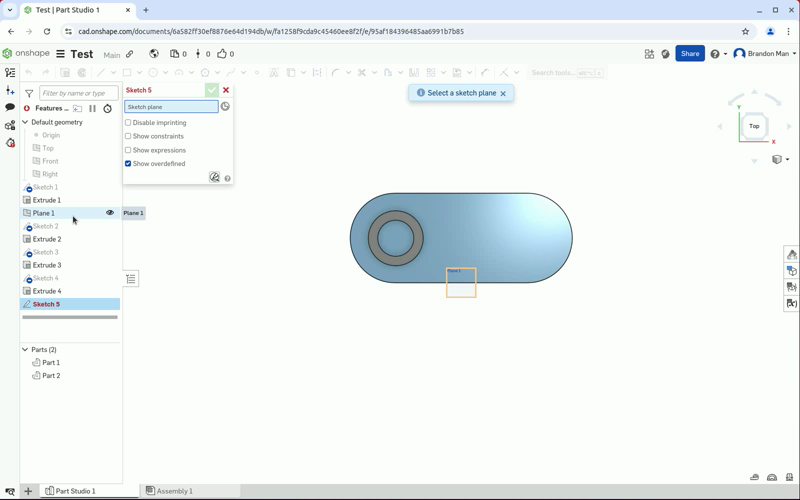
click(73, 215)
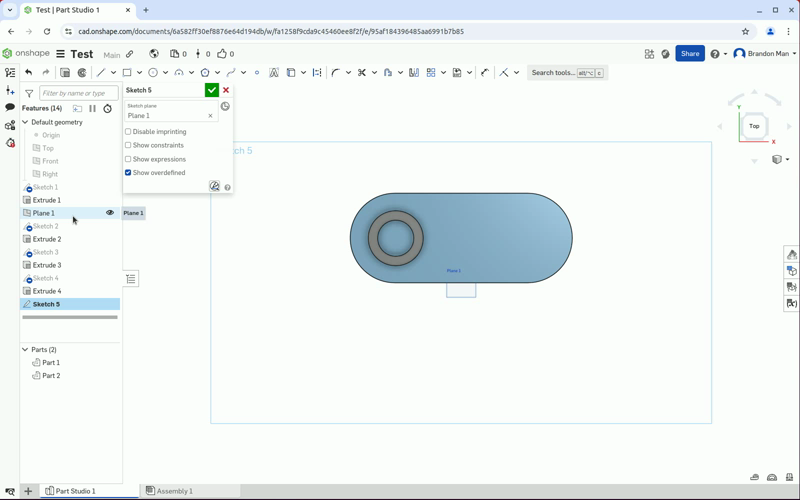
mouse_move(73, 352)
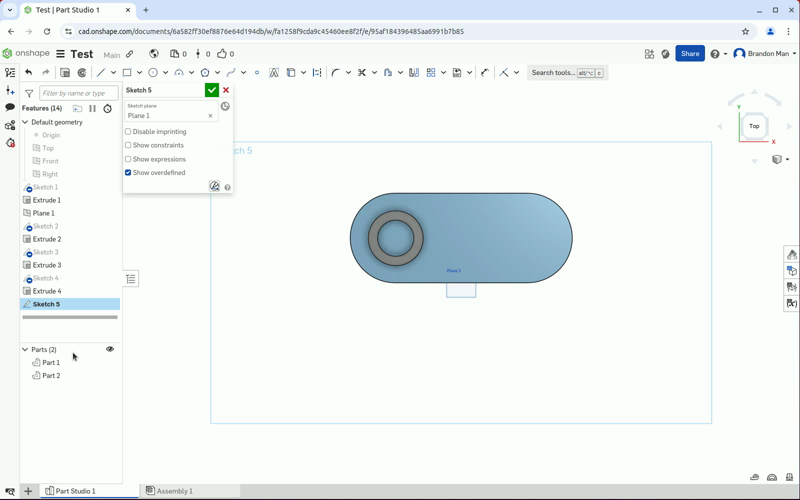
key(y)
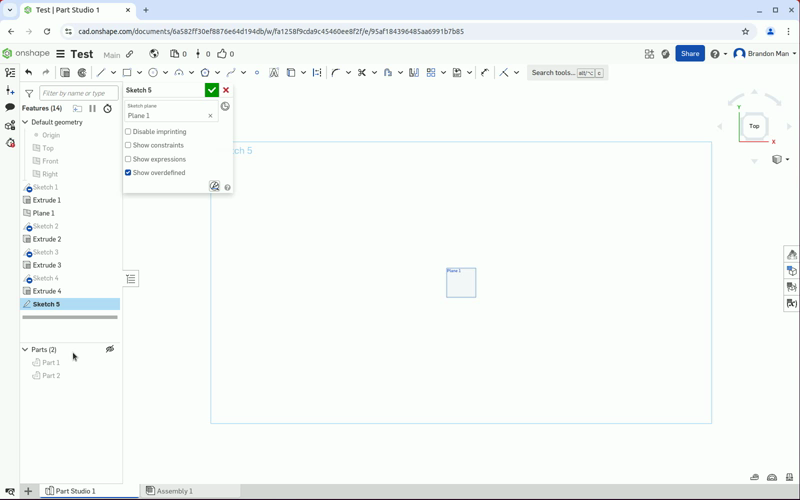
key(c)
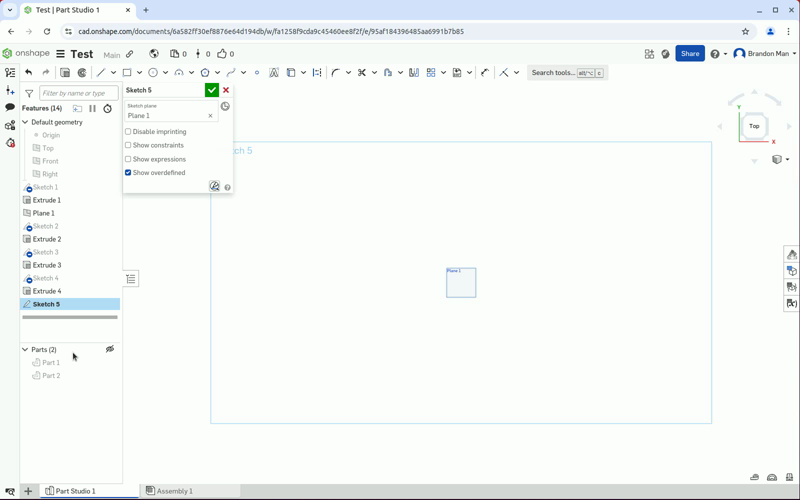
key_down(shift)
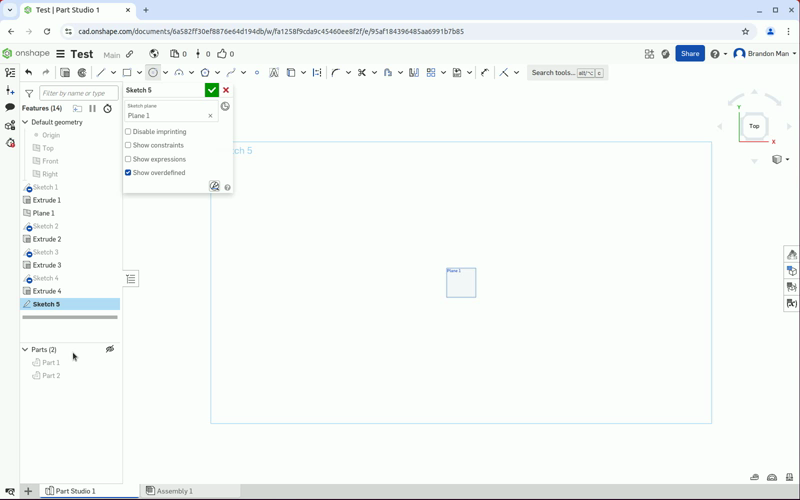
mouse_move(395, 238)
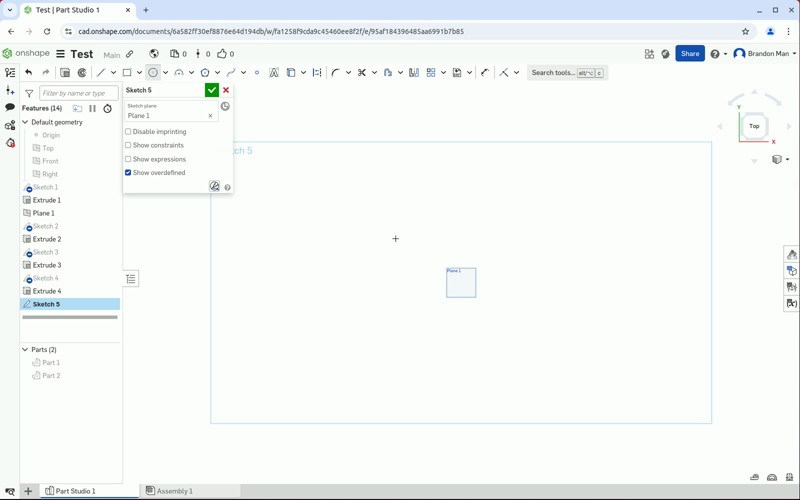
click(395, 238)
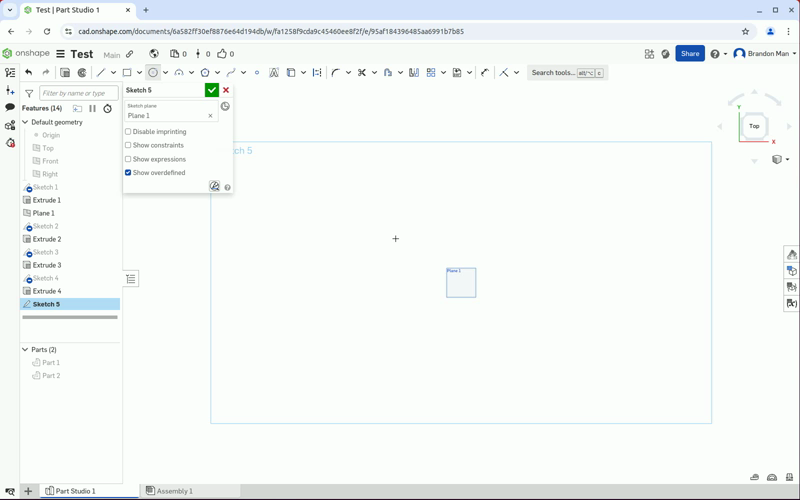
key_up(shift)
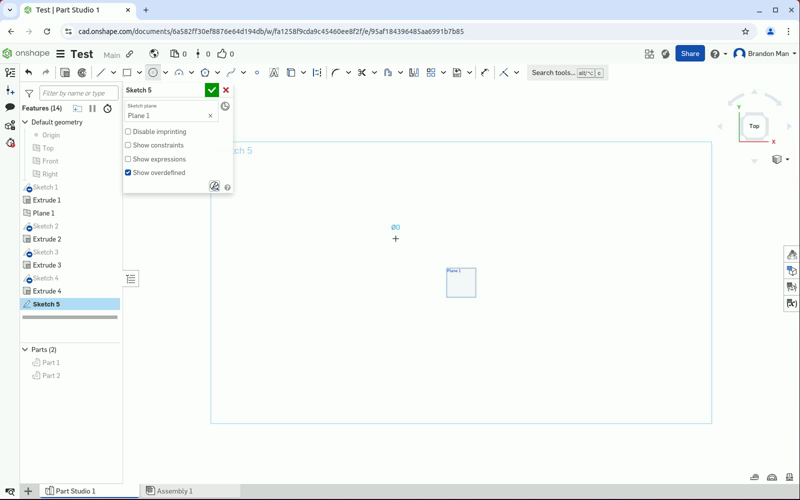
mouse_move(413, 238)
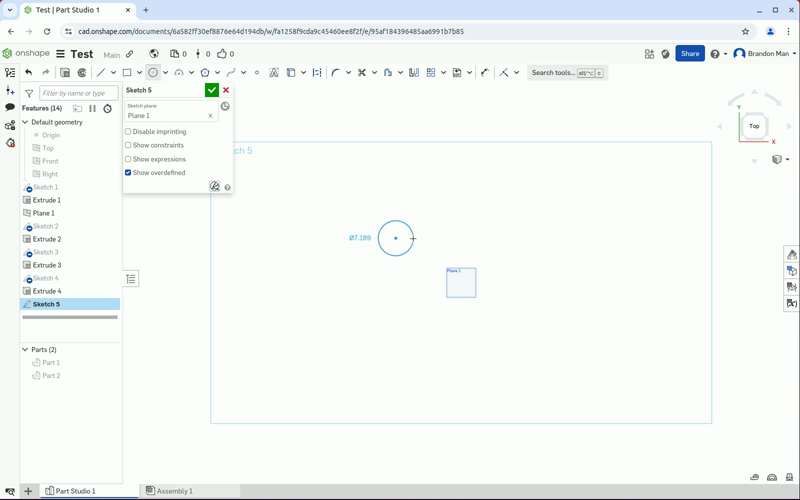
click(413, 238)
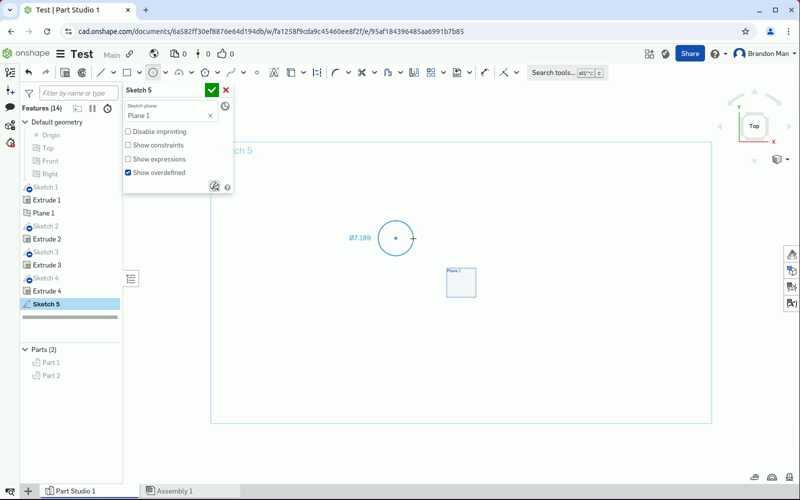
key(esc)
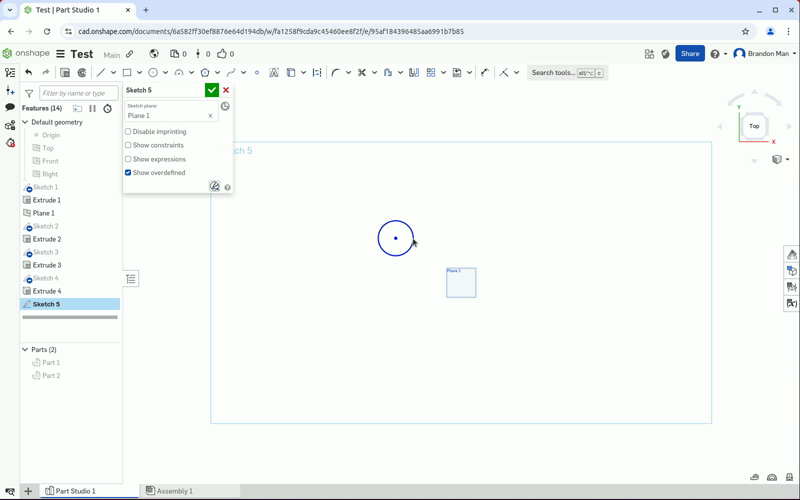
mouse_move(392, 229)
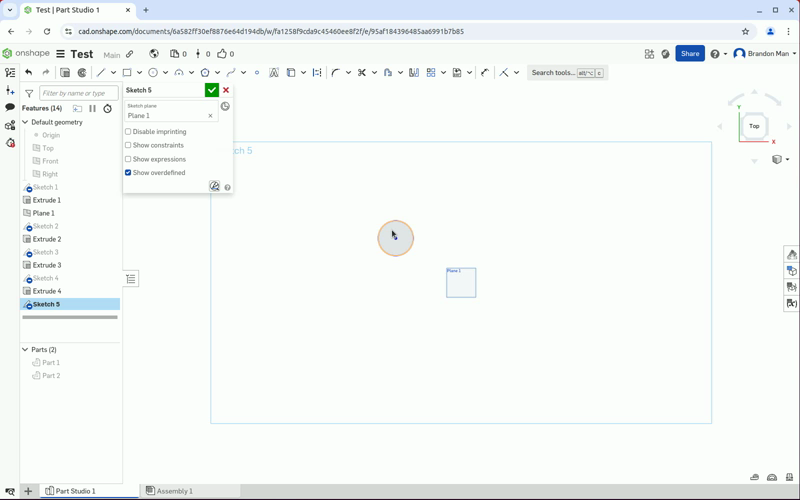
scroll(6)
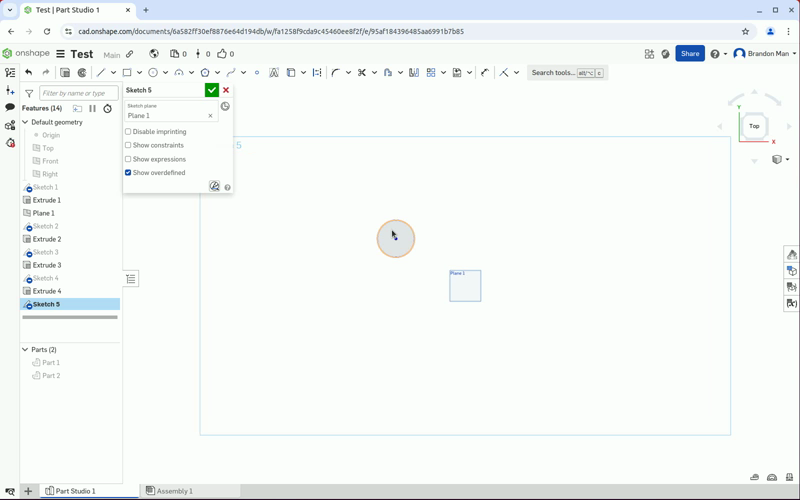
scroll(6)
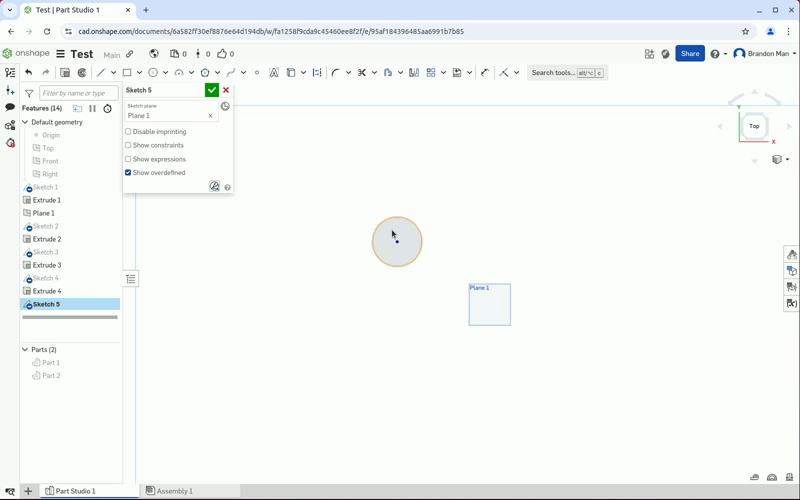
scroll(6)
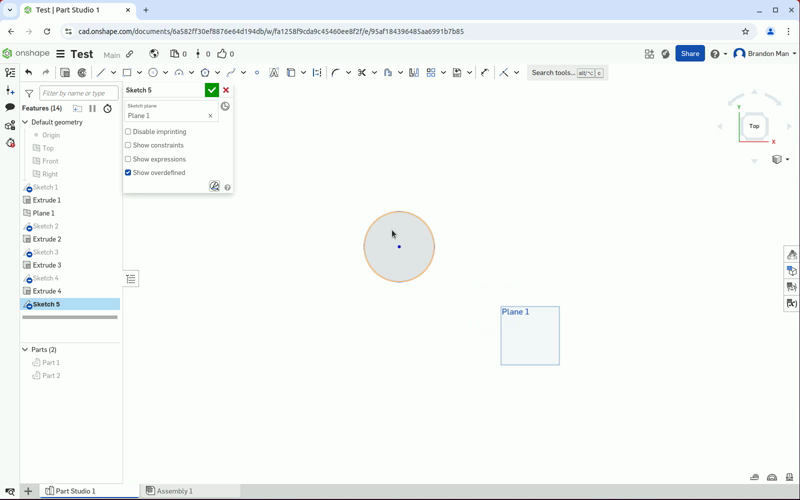
scroll(6)
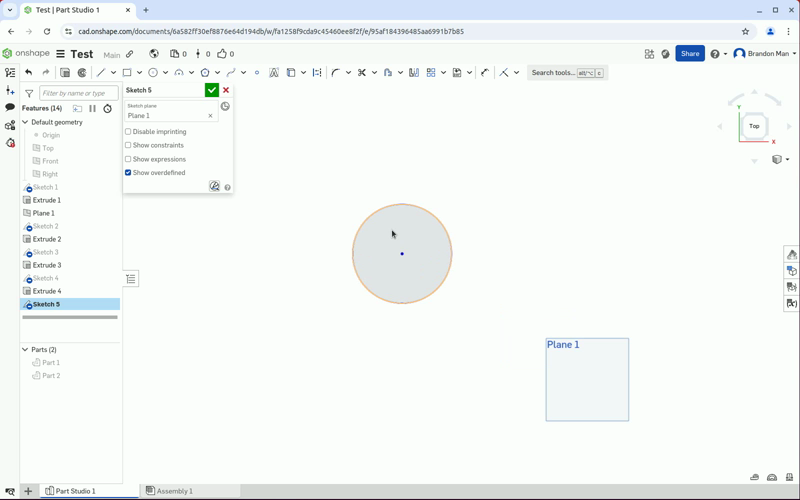
scroll(6)
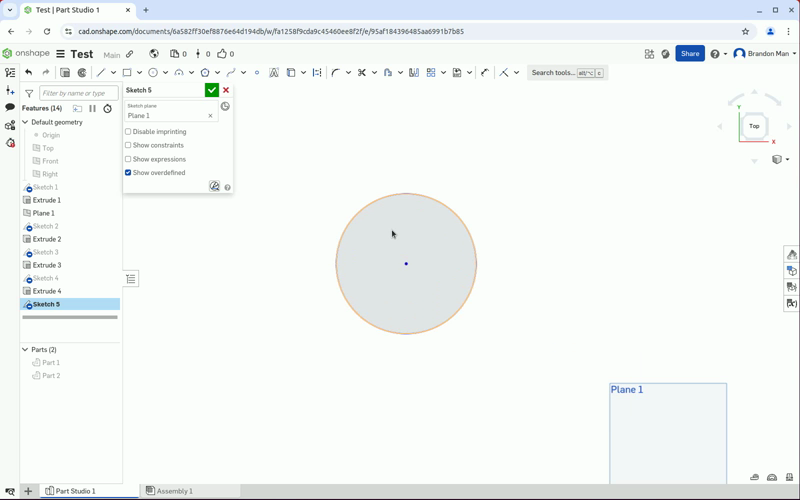
scroll(6)
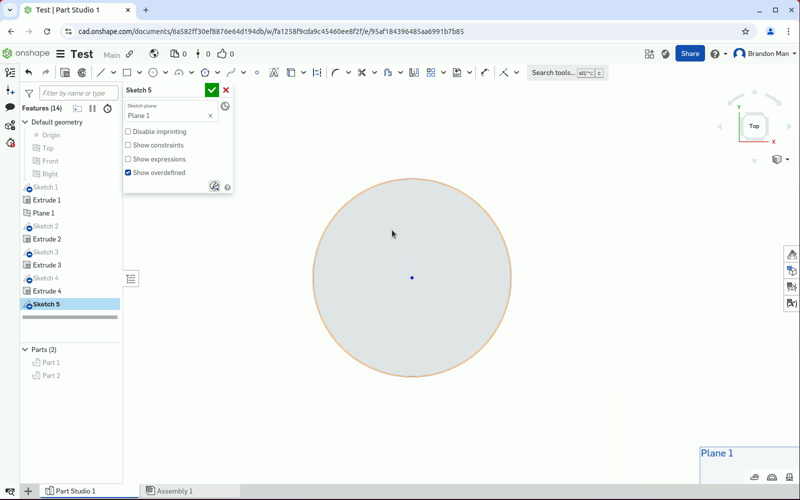
scroll(6)
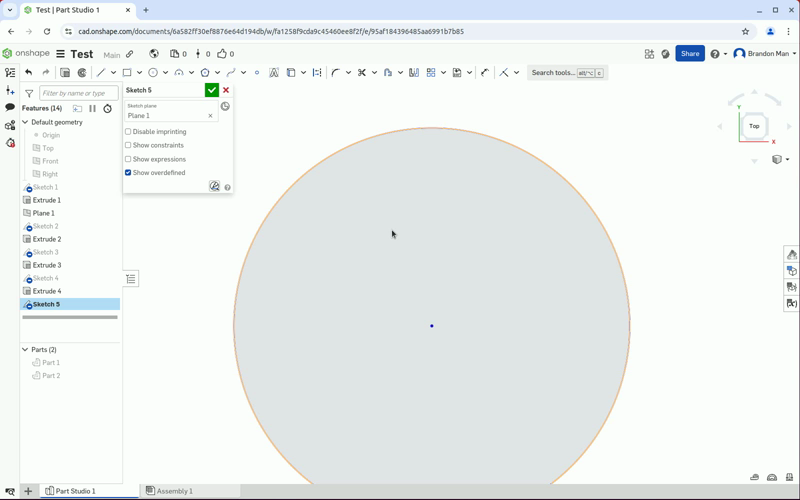
click(392, 229)
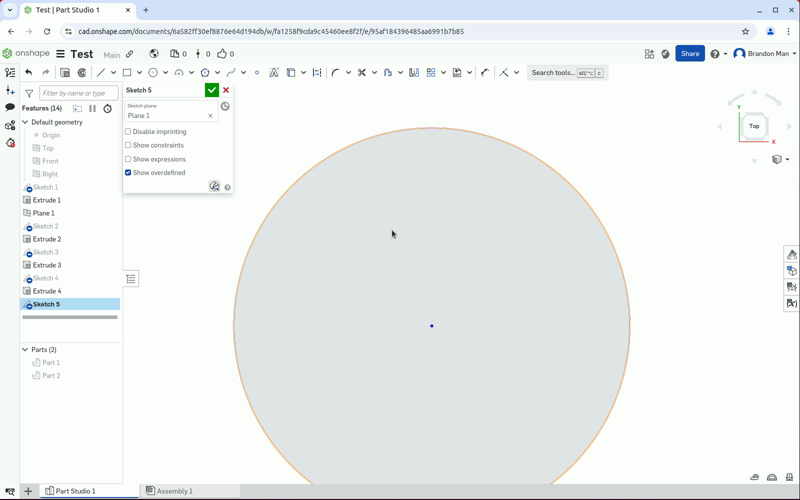
scroll(-6)
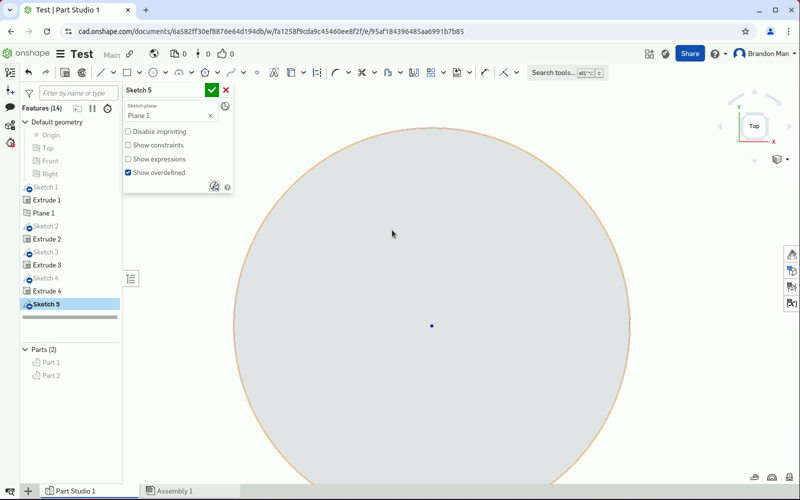
scroll(-6)
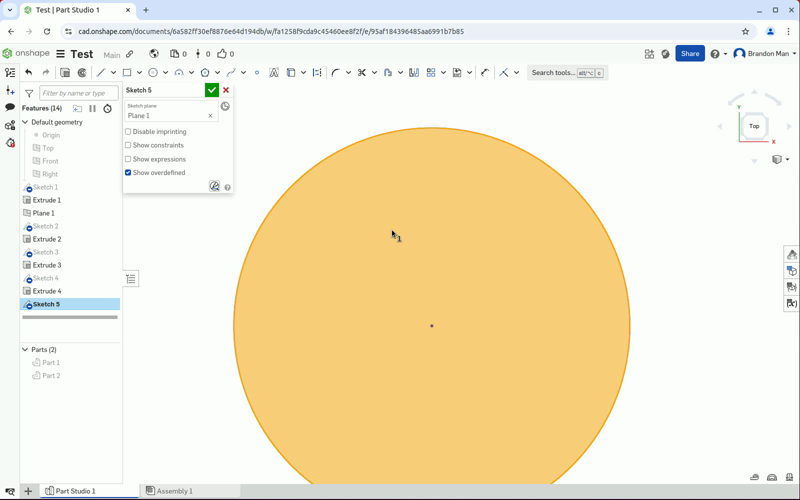
scroll(-6)
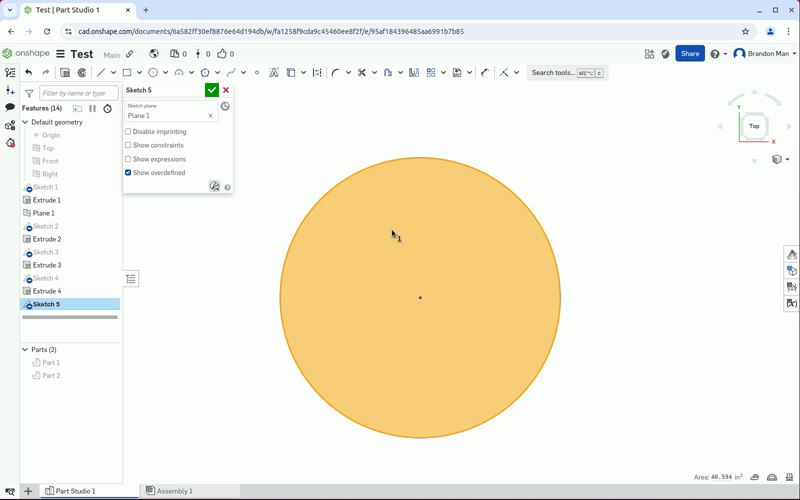
scroll(-6)
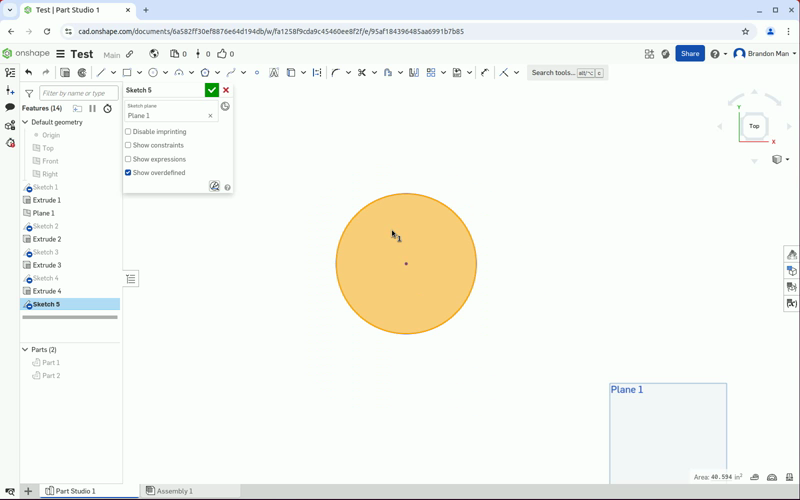
scroll(-6)
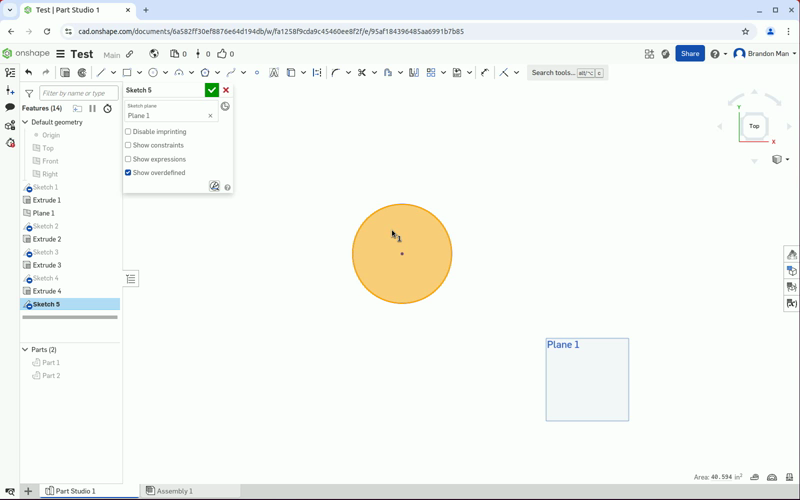
scroll(-6)
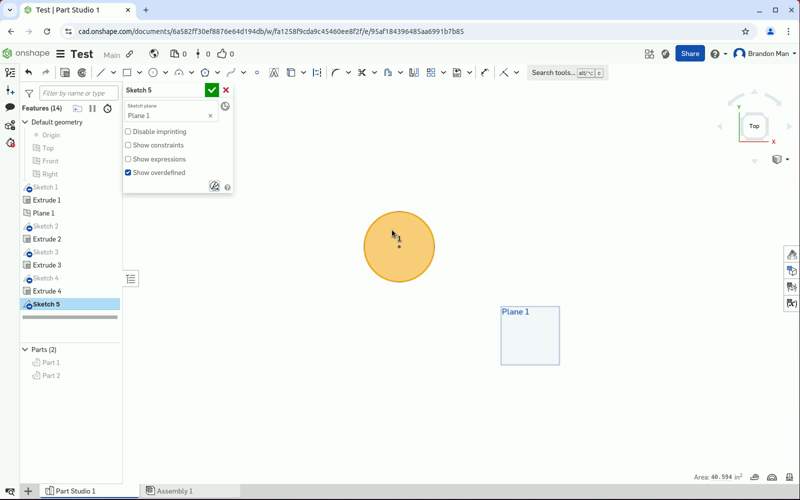
scroll(-6)
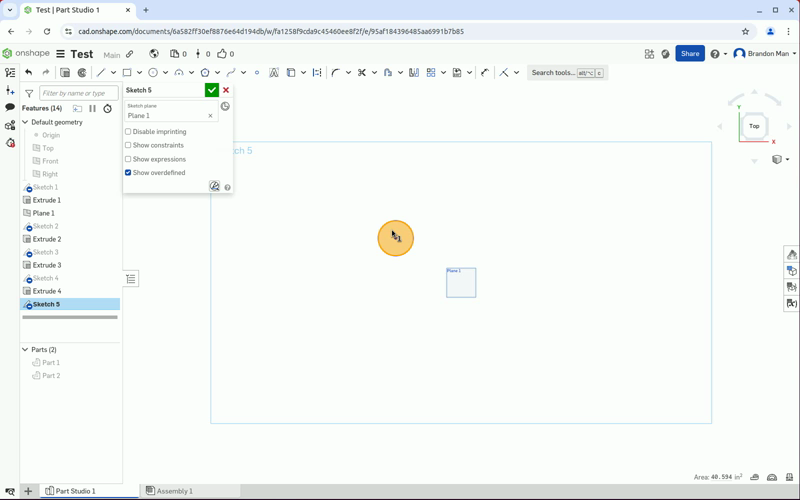
mouse_move(73, 352)
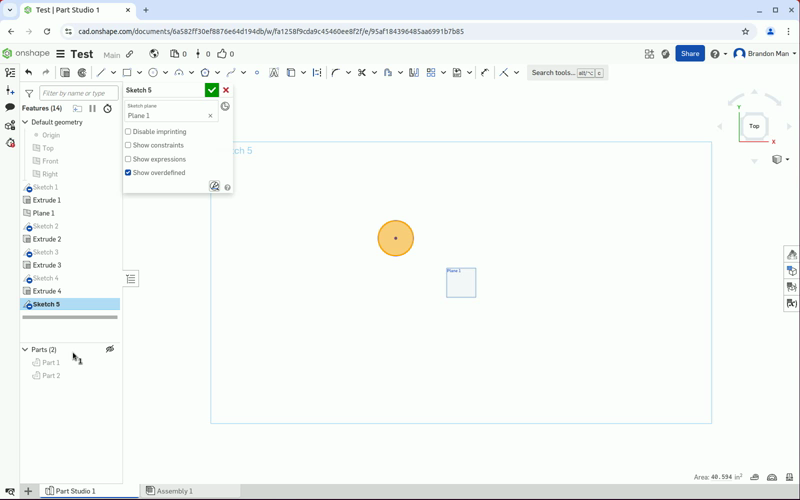
key(shift+y)
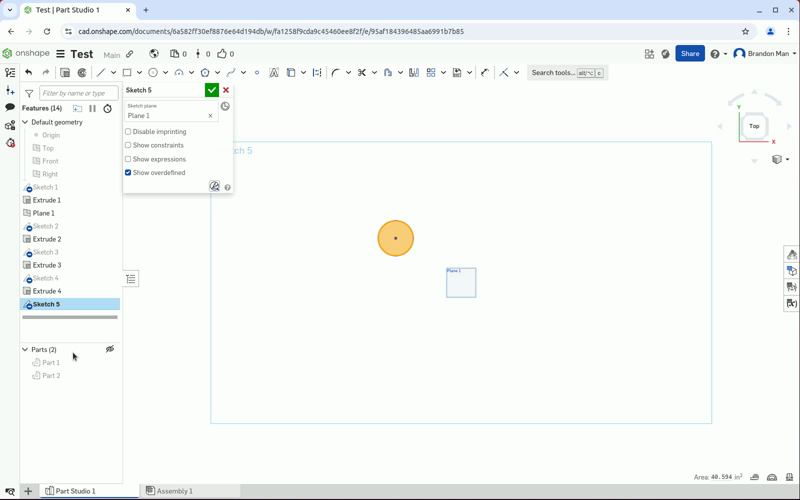
key(shift+e)
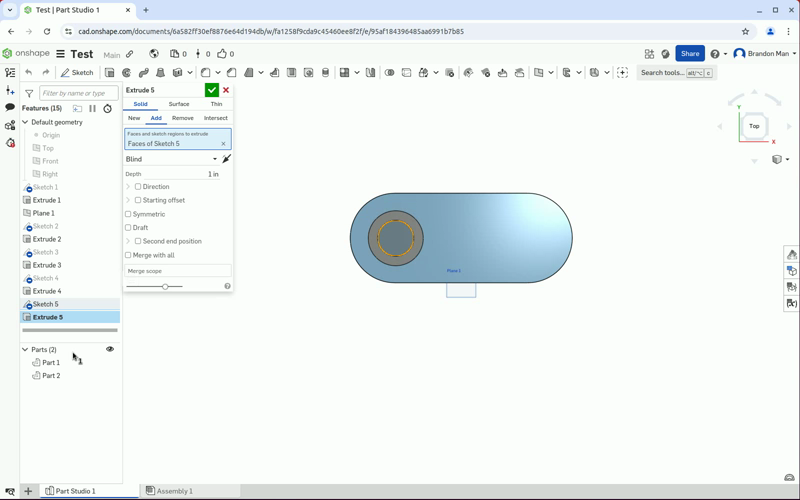
mouse_move(143, 106)
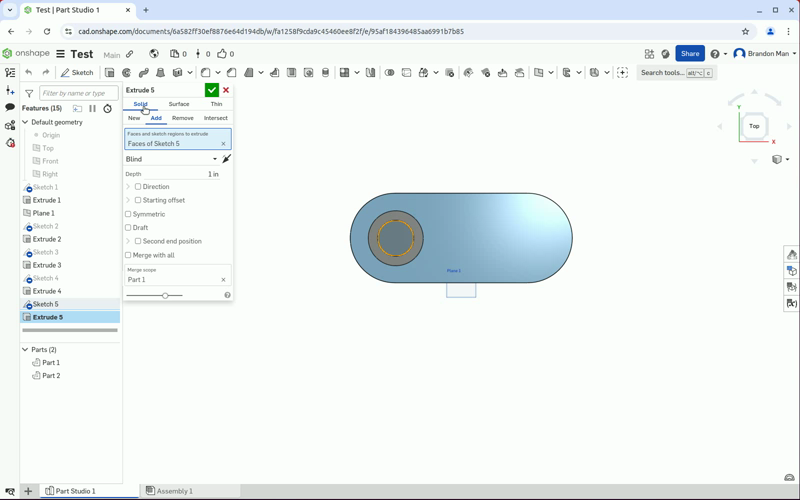
click(143, 106)
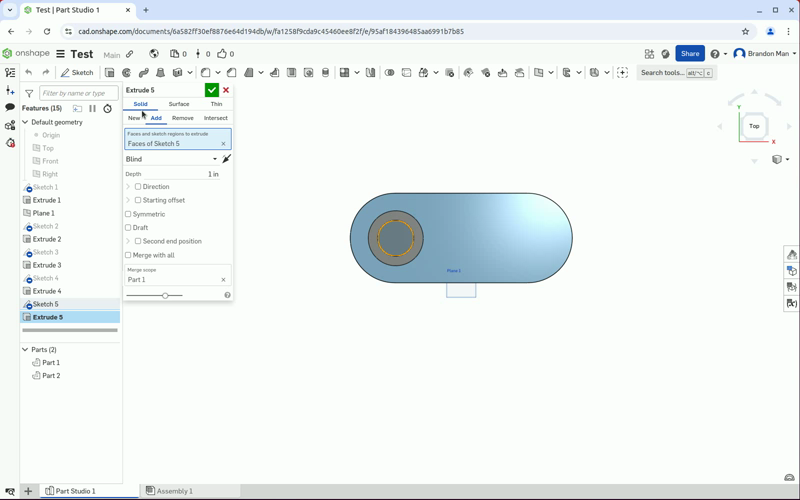
mouse_move(137, 120)
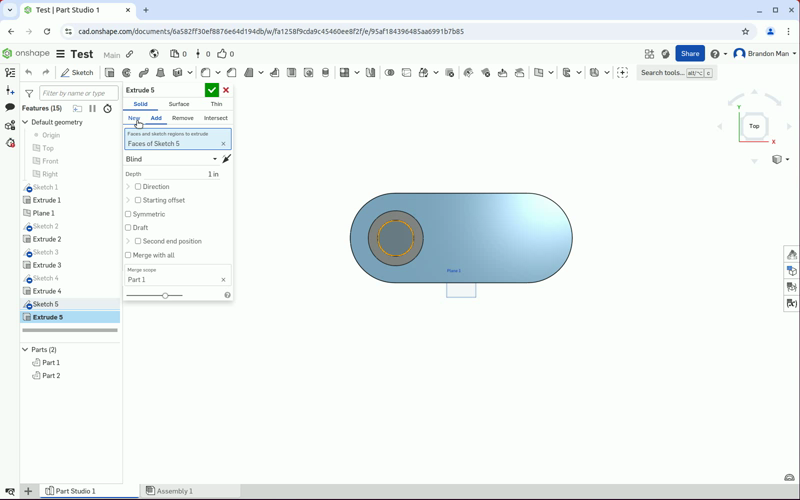
click(137, 120)
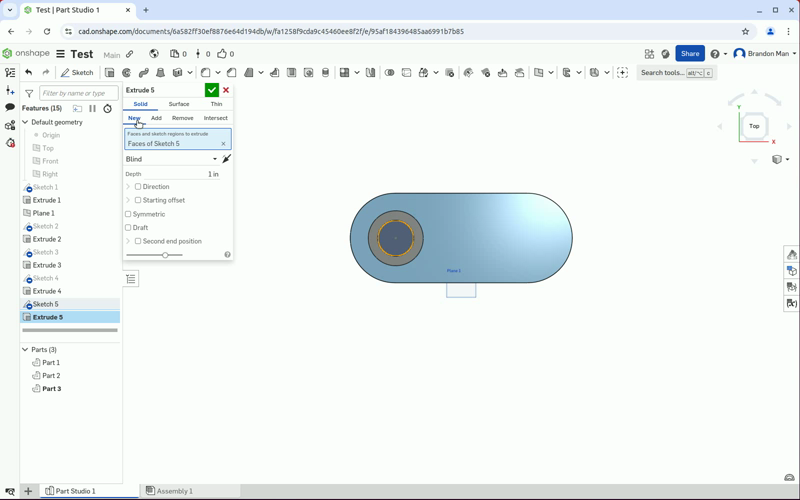
key(tab, 4)
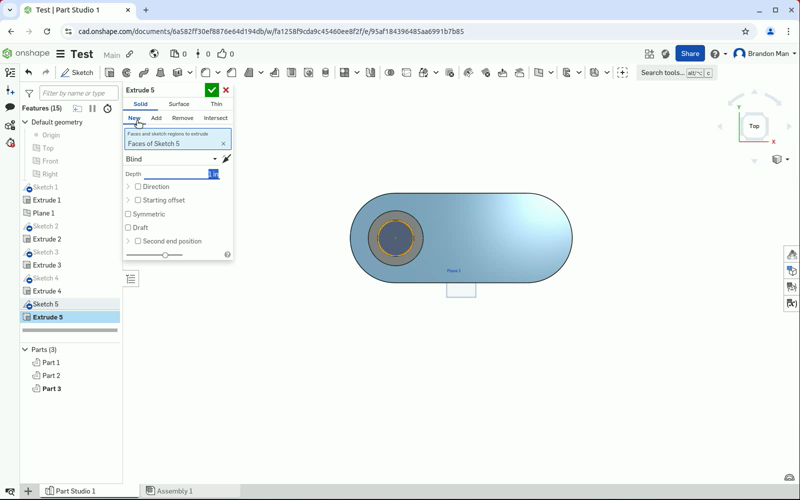
text(1.204)
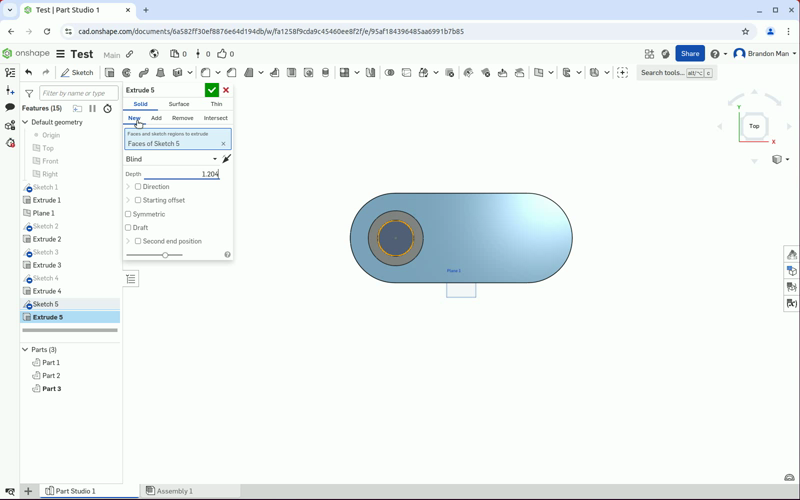
key(enter)
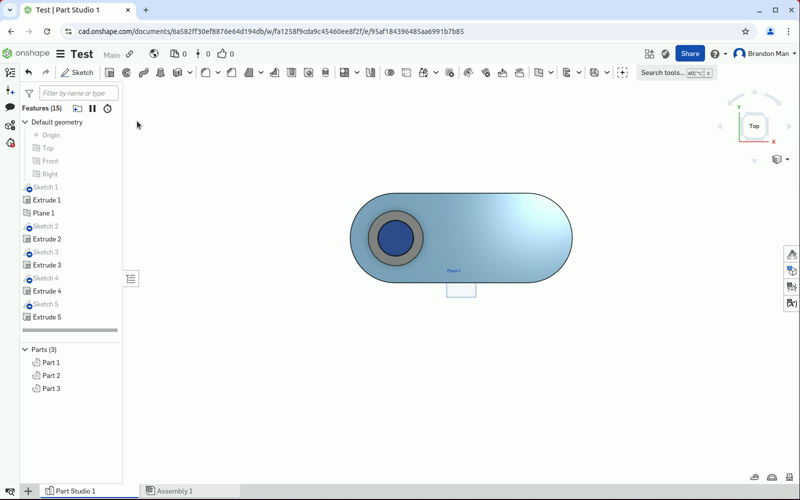
key(shift+h)
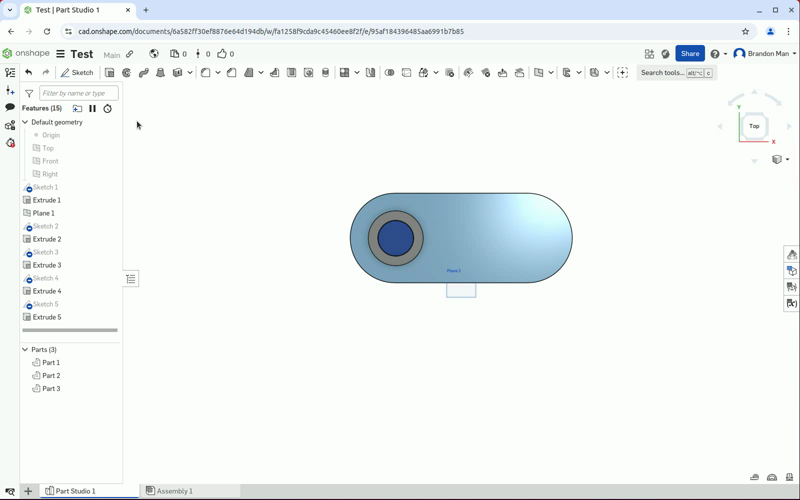
key(shift+h)
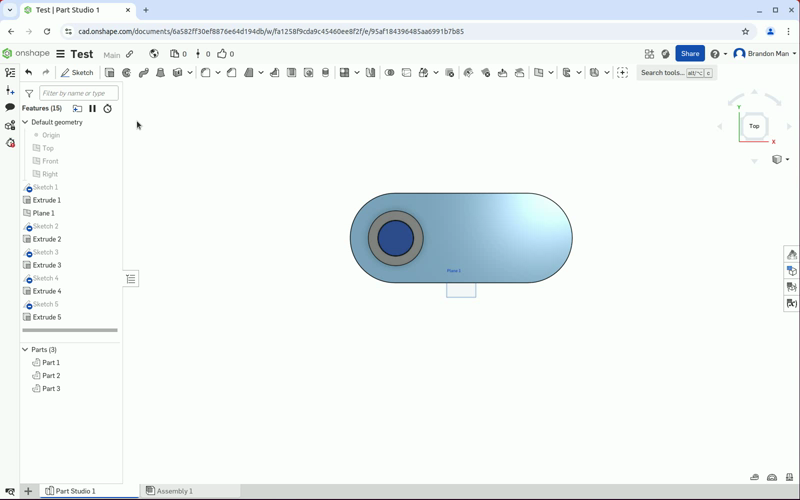
mouse_move(73, 189)
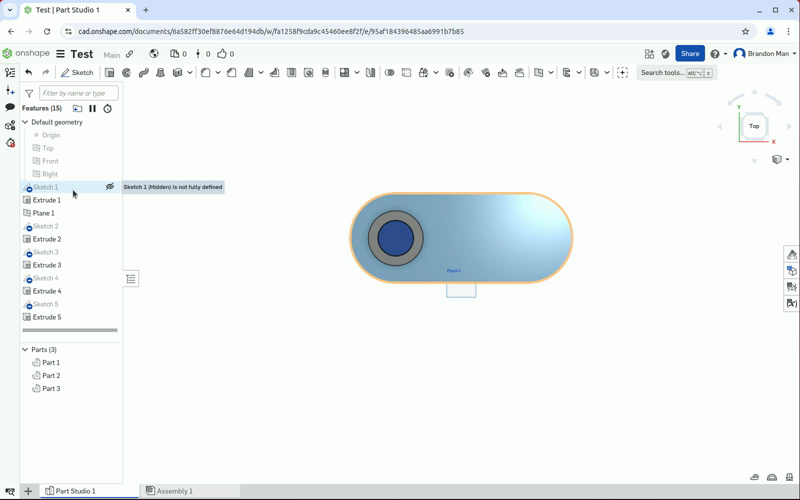
click(73, 189)
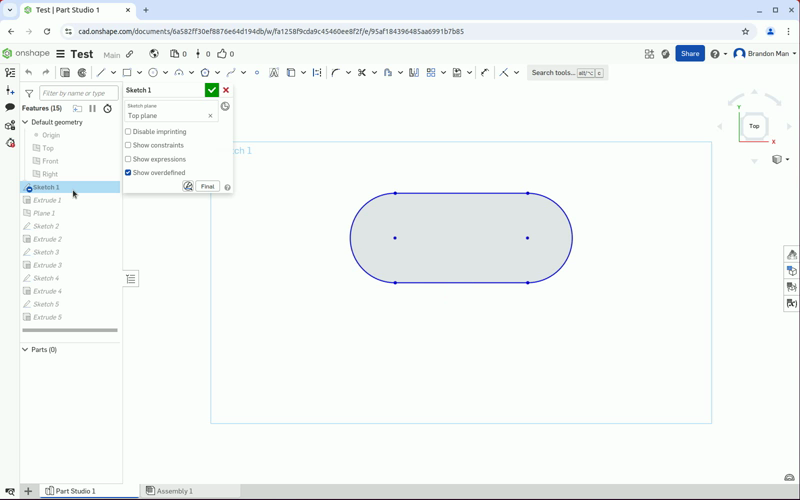
mouse_move(229, 92)
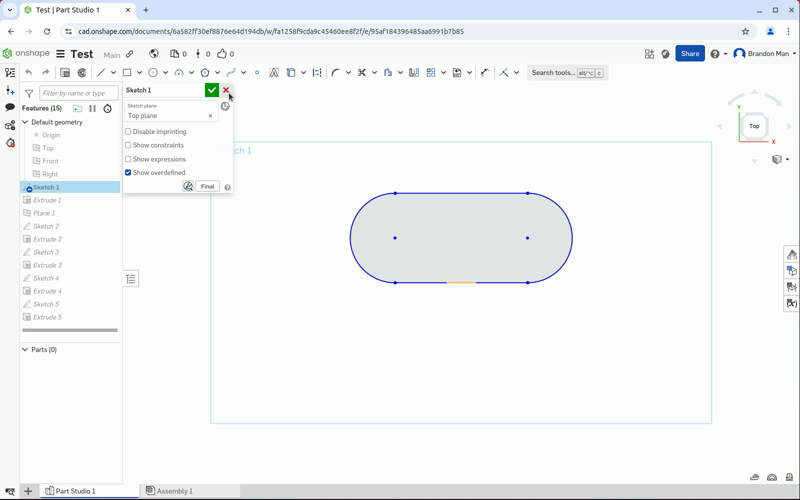
click(229, 92)
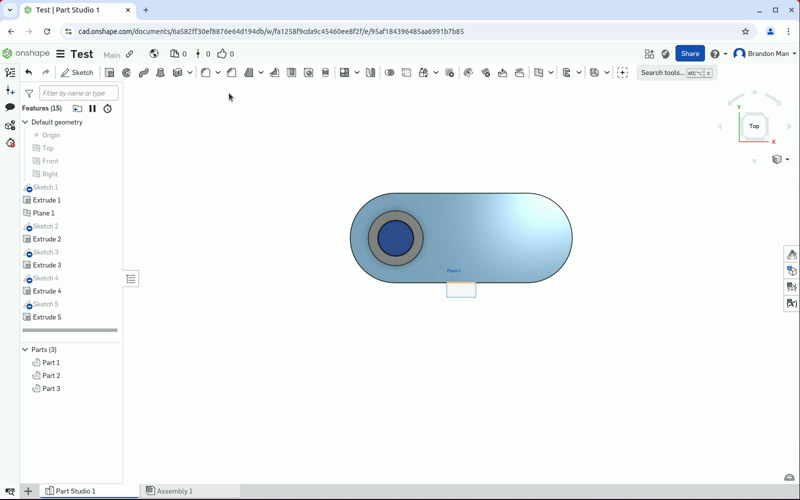
mouse_move(541, 75)
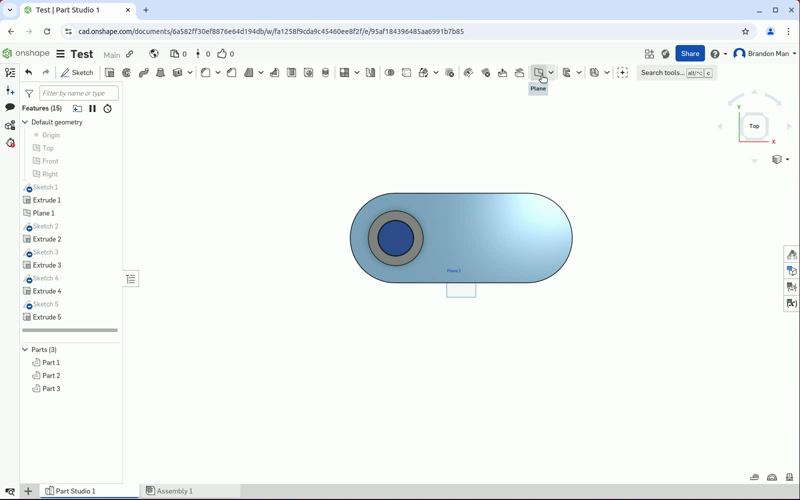
click(541, 75)
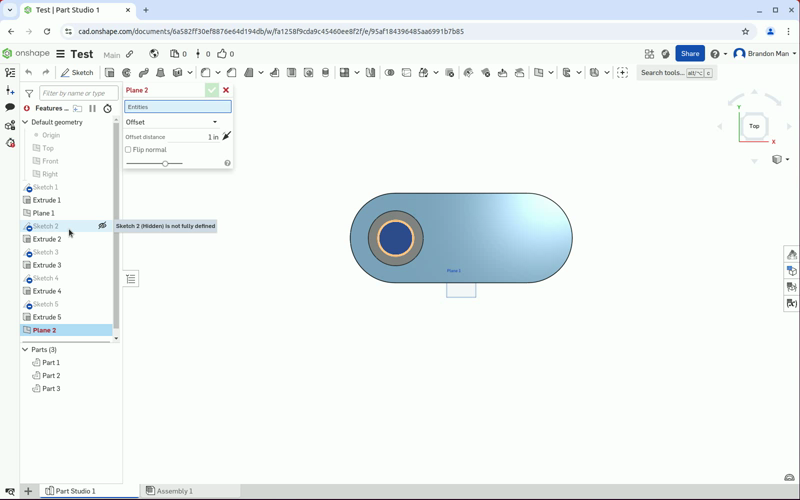
scroll(3)
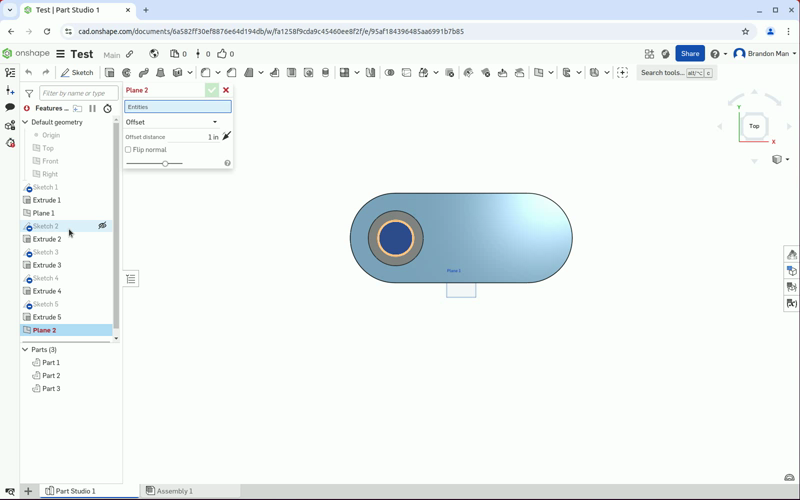
mouse_move(69, 150)
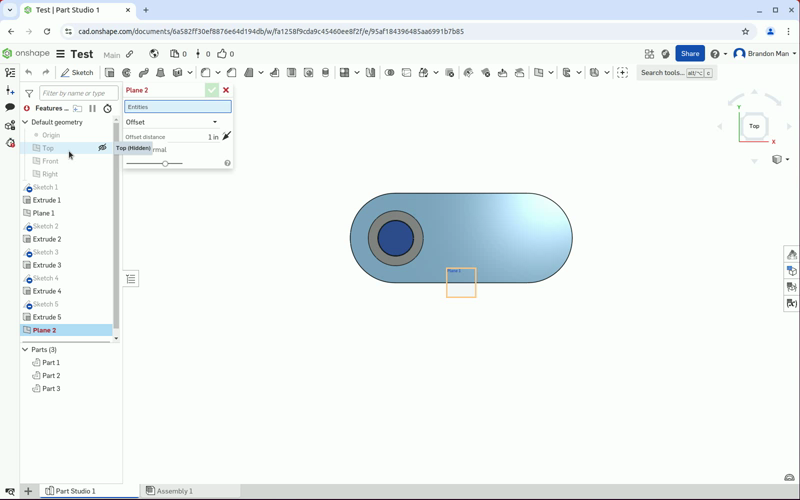
click(69, 150)
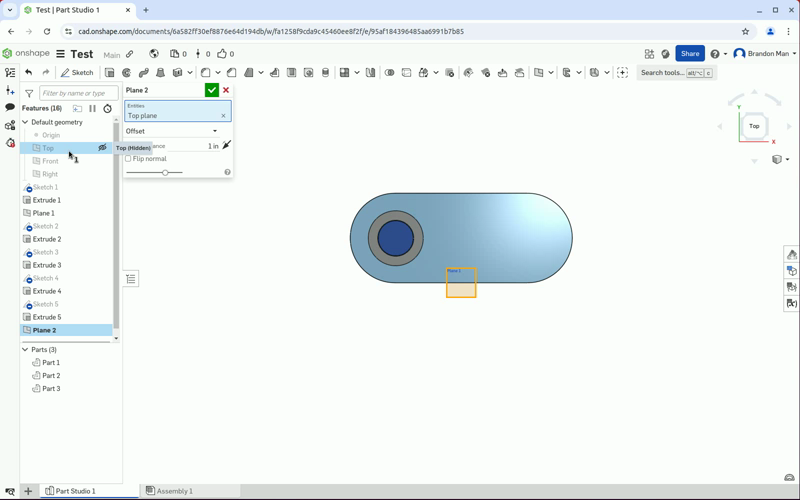
key(tab, 2)
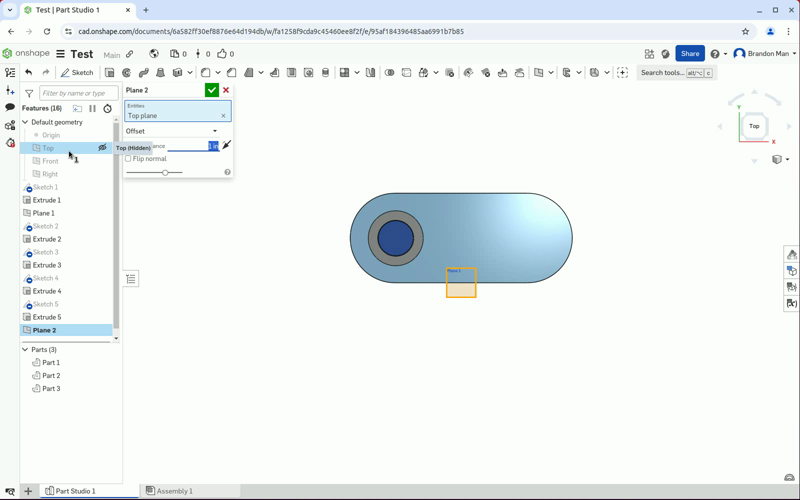
text(2.896)
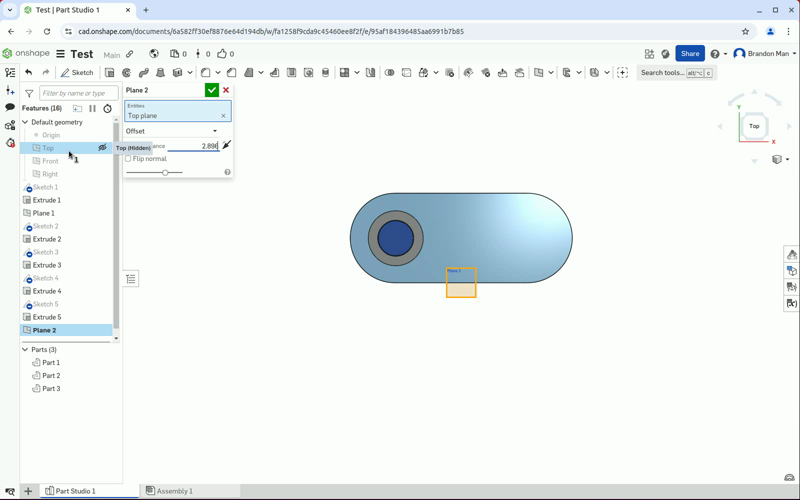
key(enter, 2)
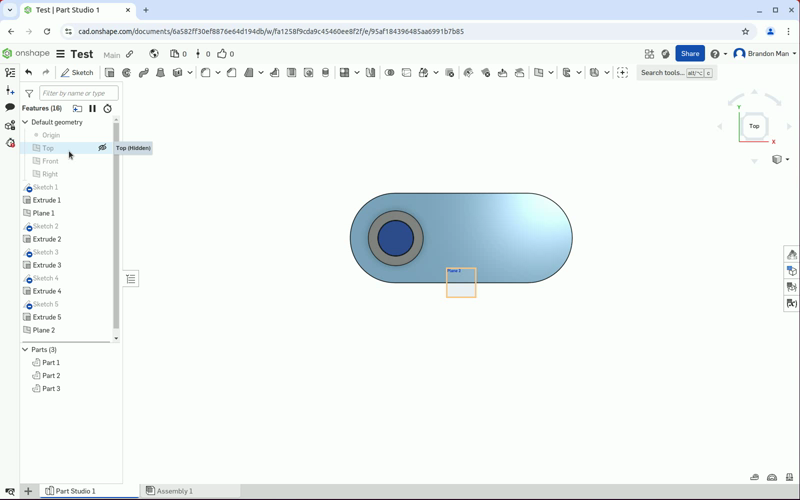
key(shift+s)
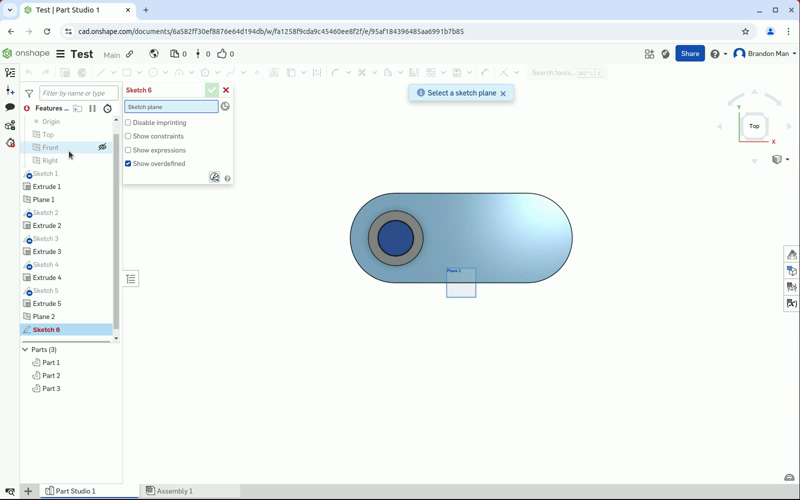
mouse_move(69, 319)
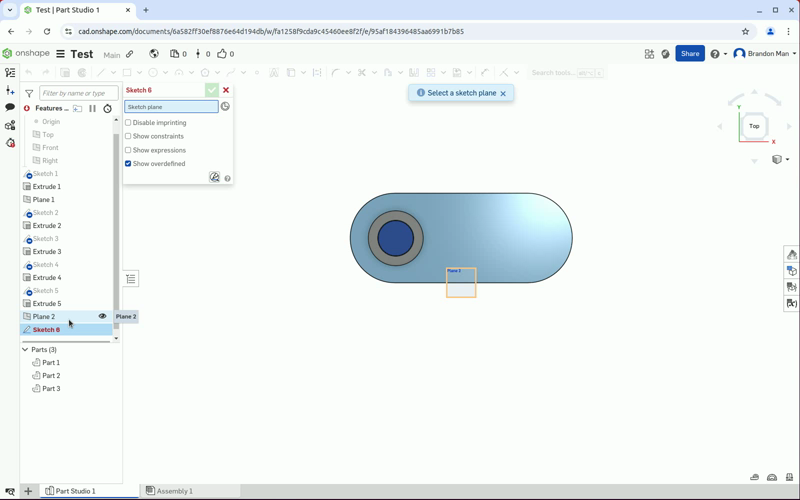
click(69, 319)
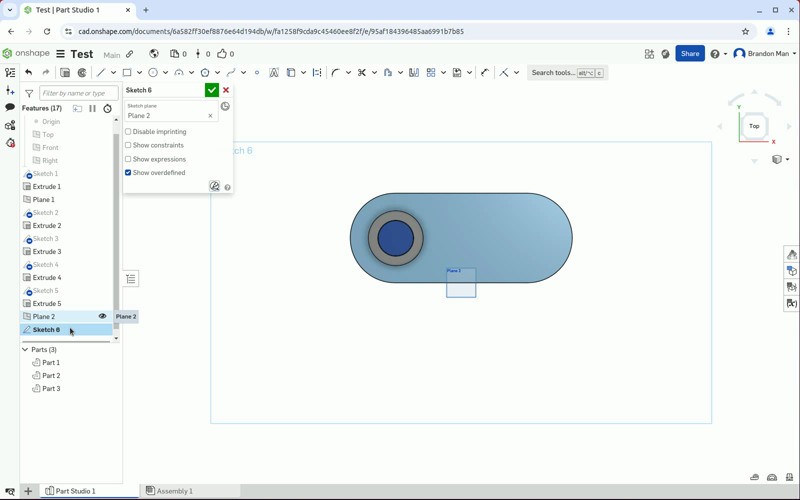
mouse_move(73, 352)
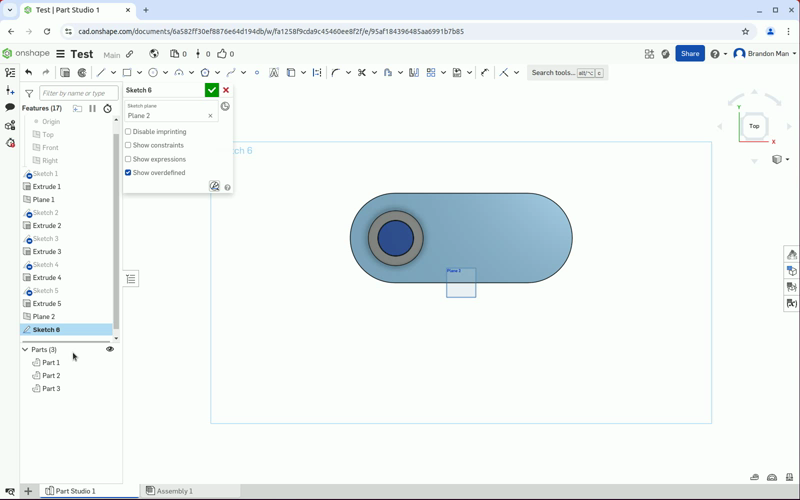
key(y)
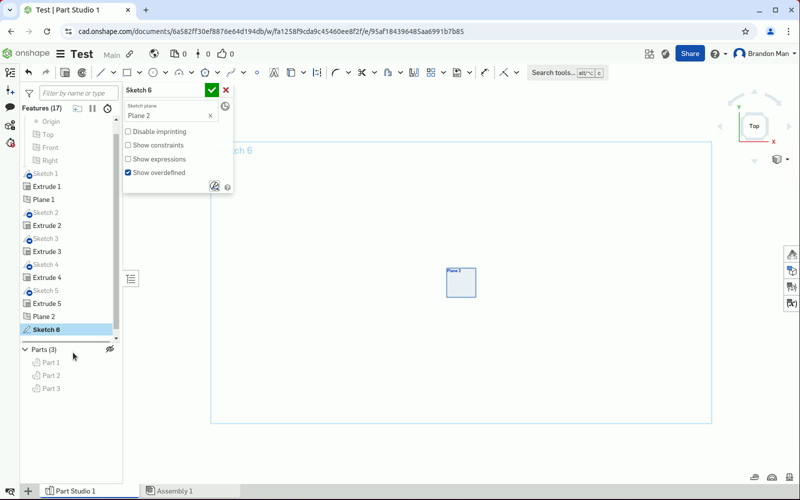
key(c)
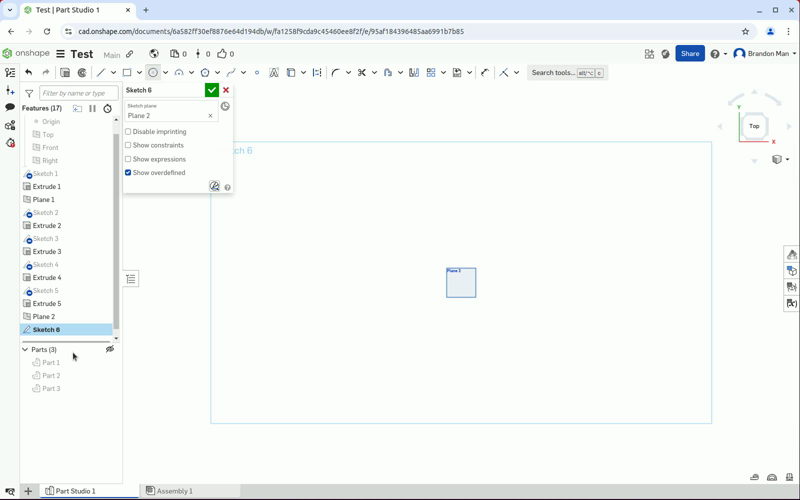
key_down(shift)
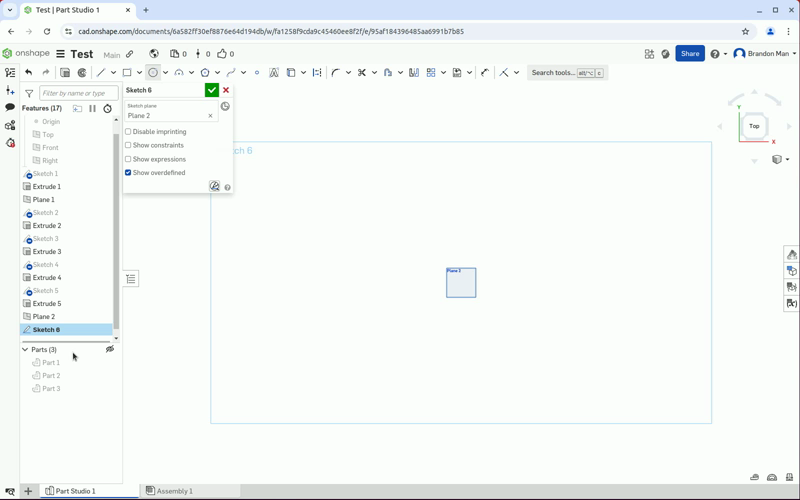
mouse_move(396, 238)
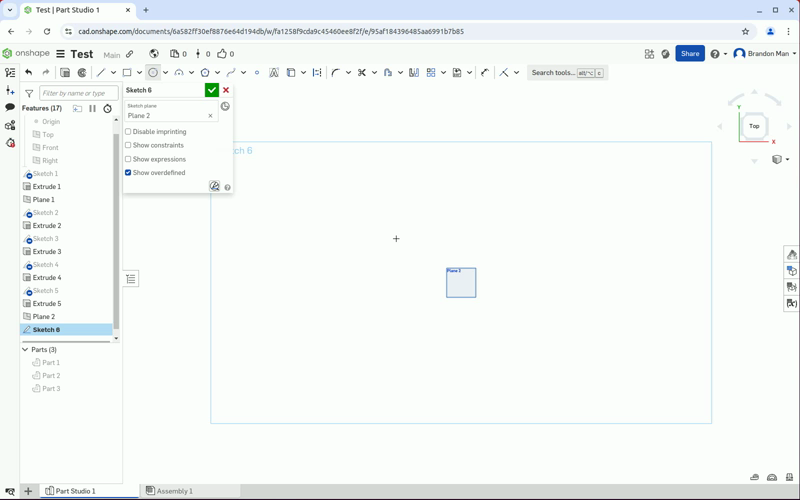
click(396, 238)
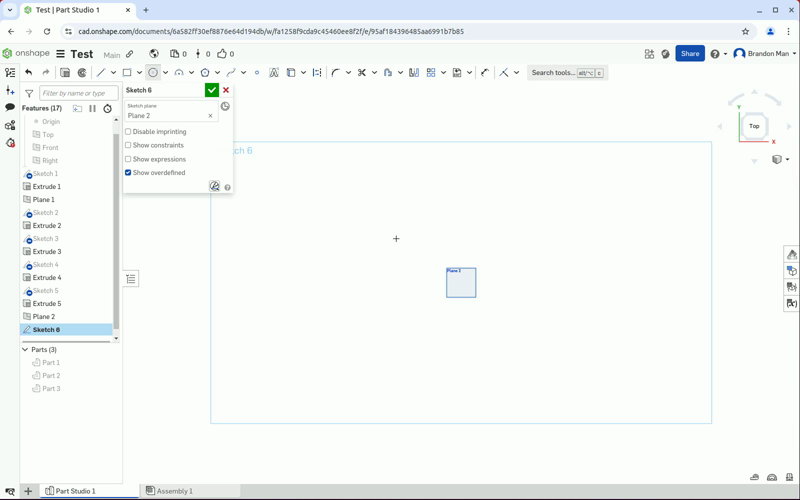
key_up(shift)
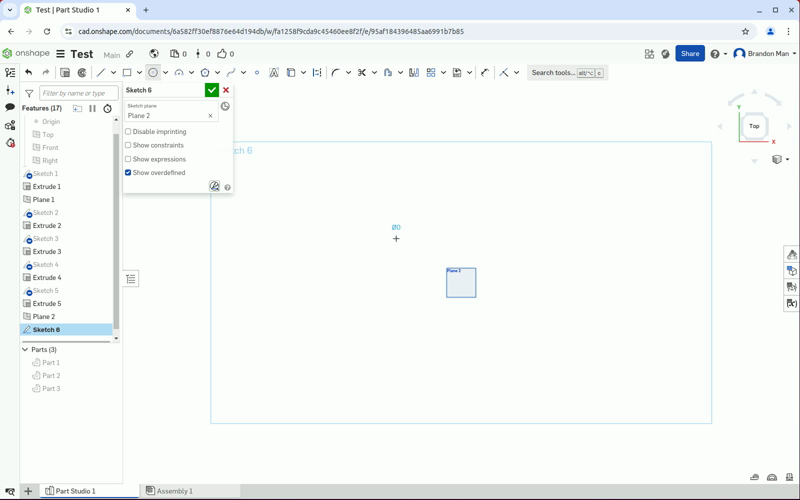
mouse_move(413, 238)
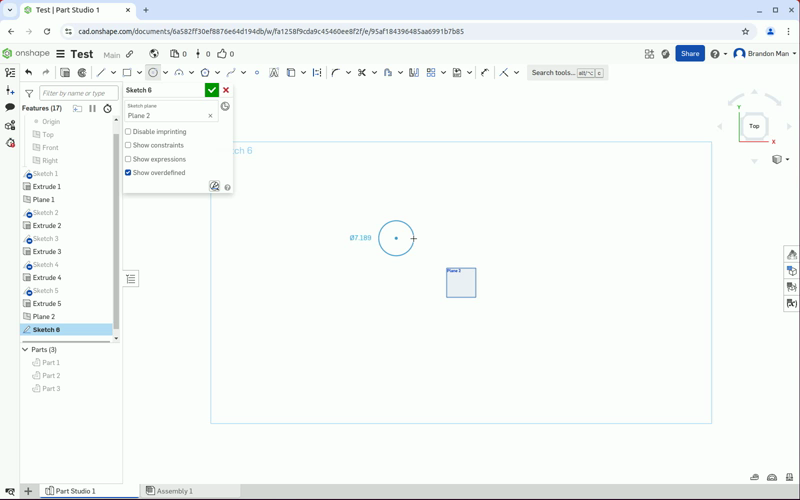
click(413, 238)
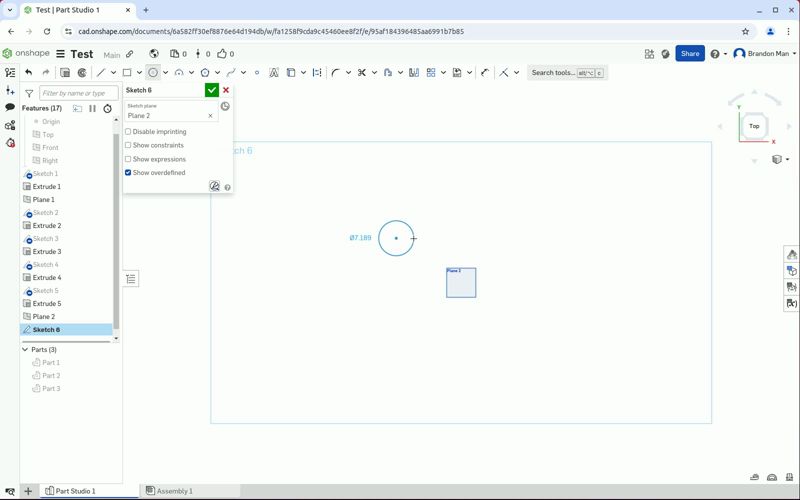
key(esc)
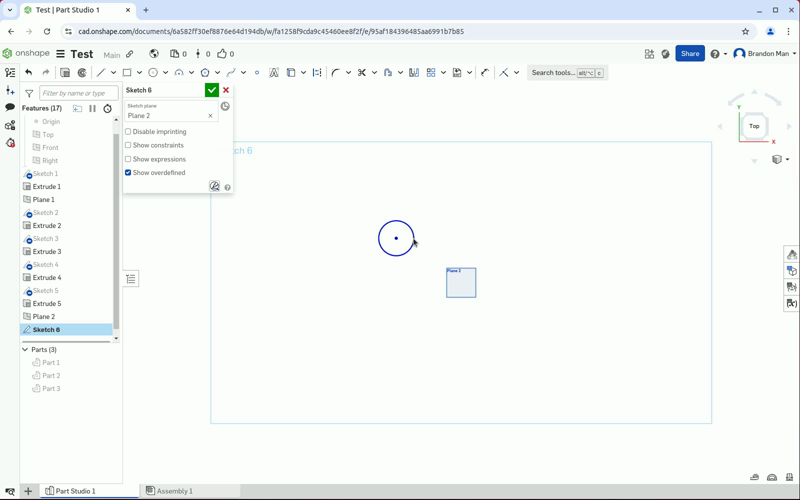
mouse_move(381, 234)
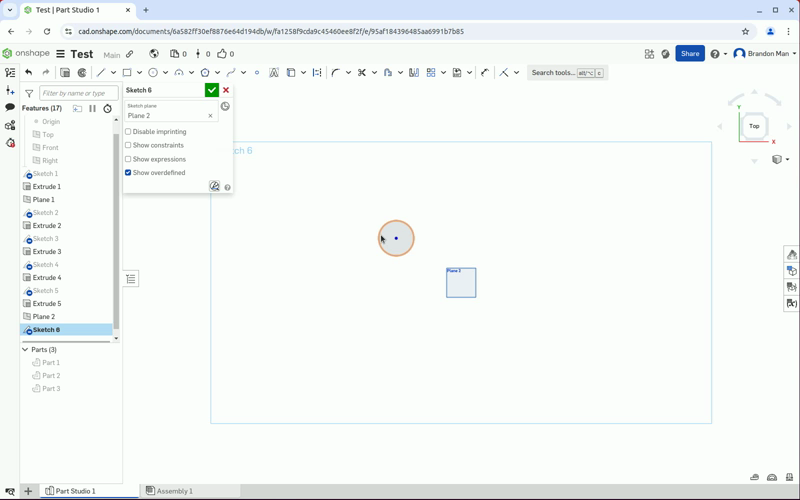
scroll(6)
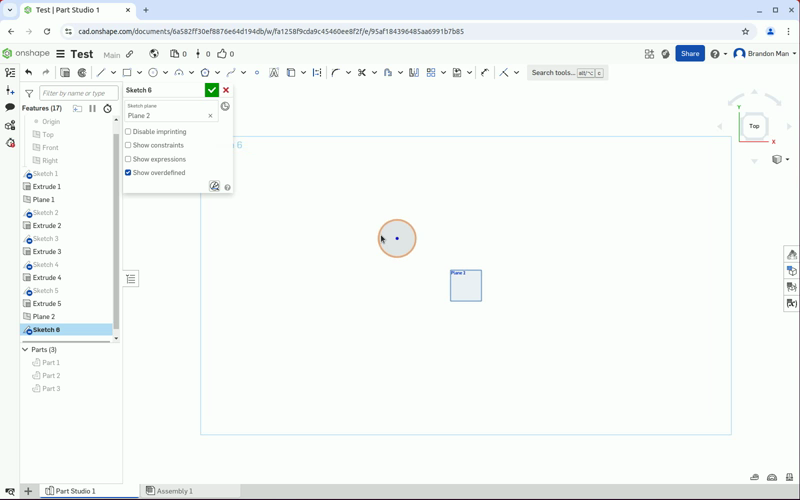
scroll(6)
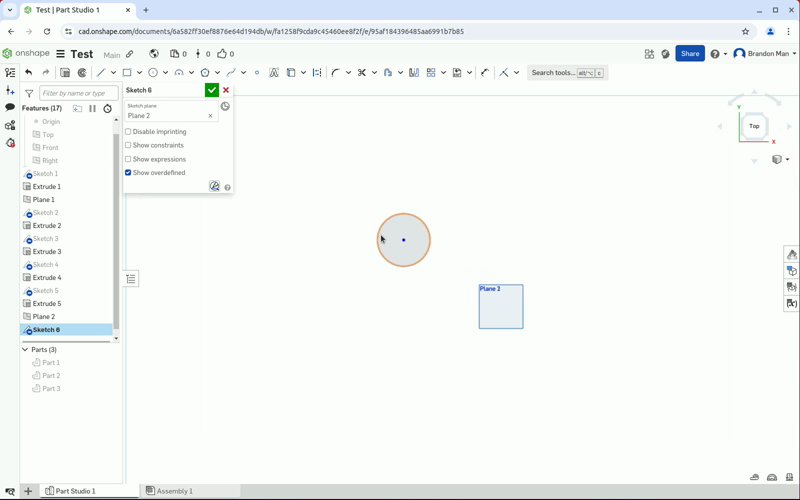
scroll(6)
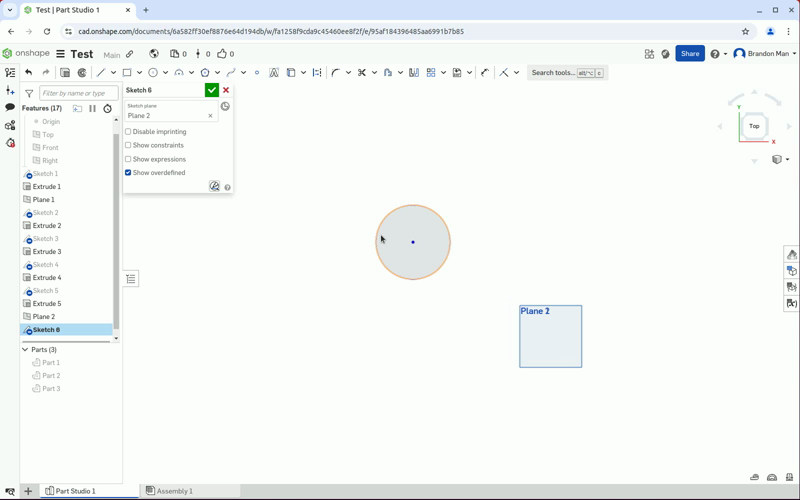
scroll(6)
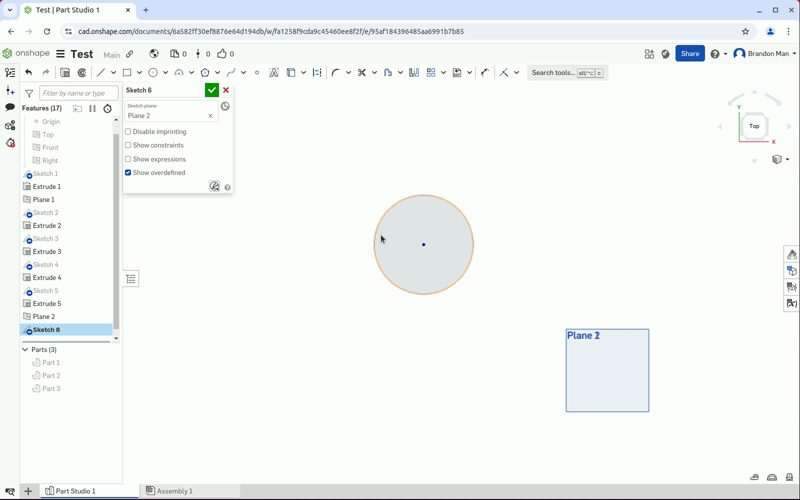
scroll(6)
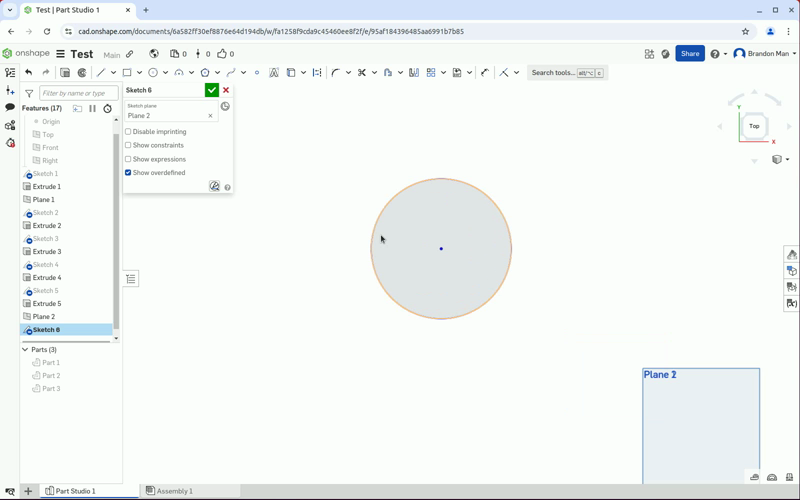
scroll(6)
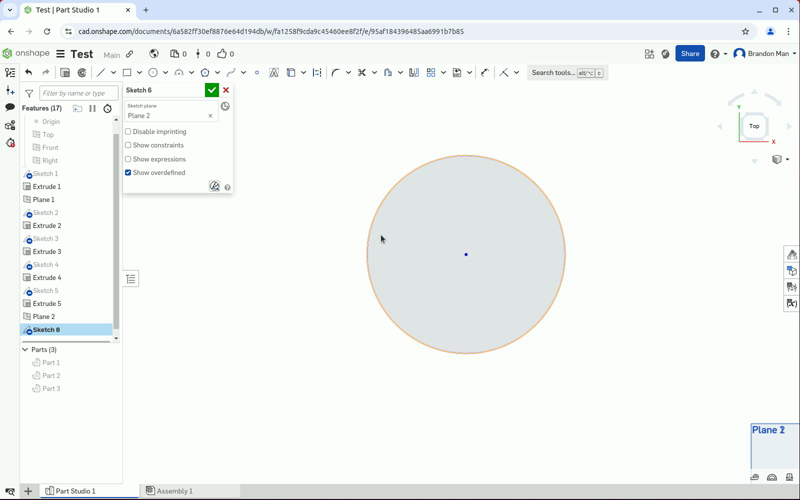
scroll(6)
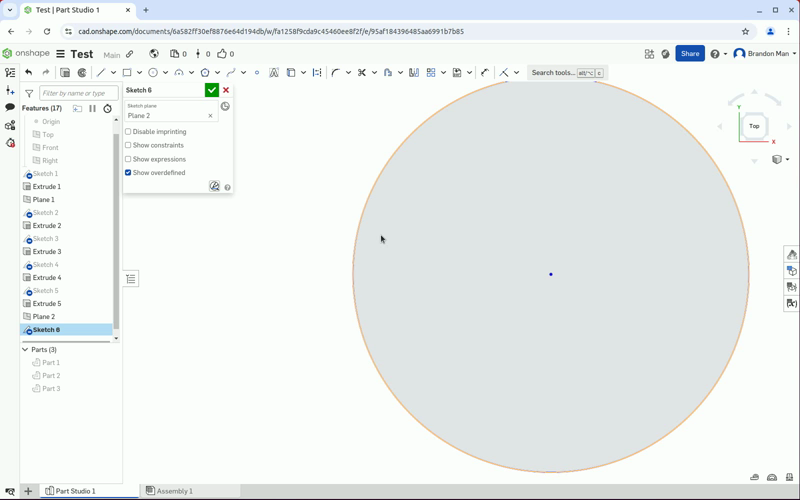
click(381, 234)
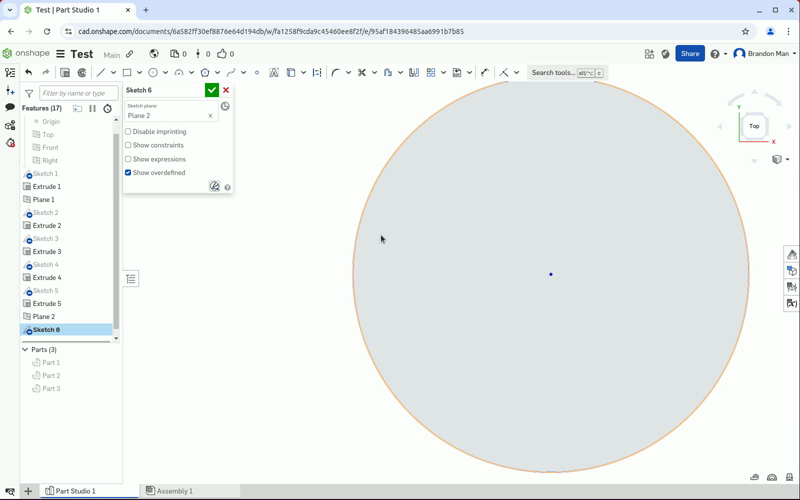
scroll(-6)
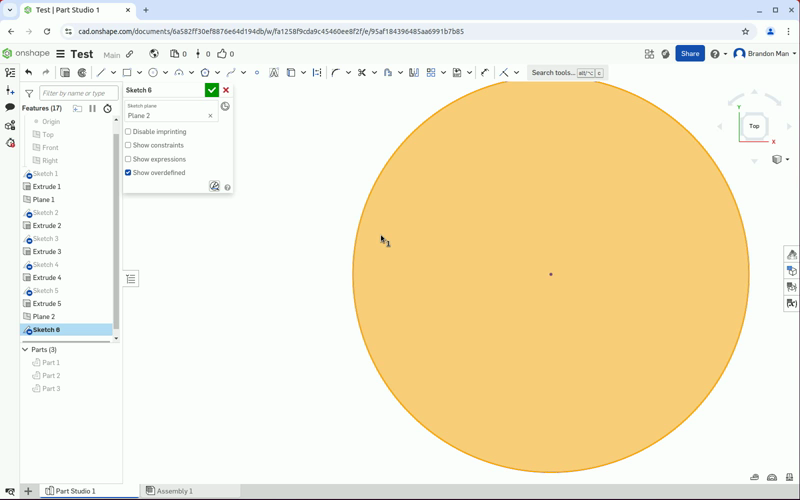
scroll(-6)
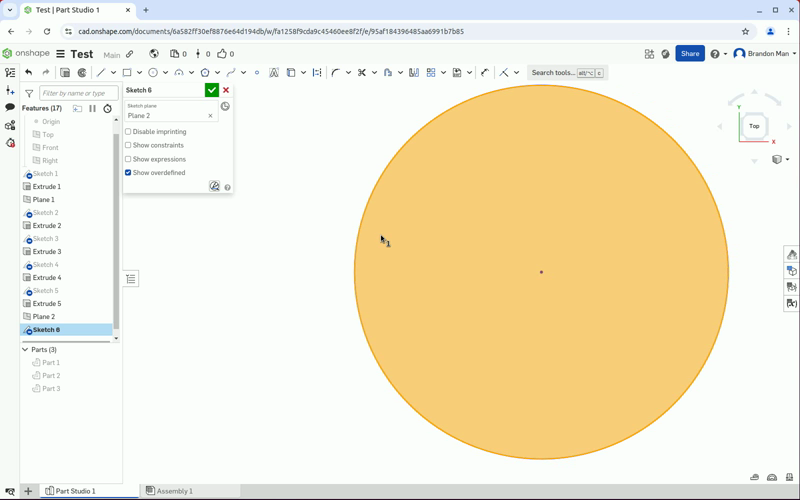
scroll(-6)
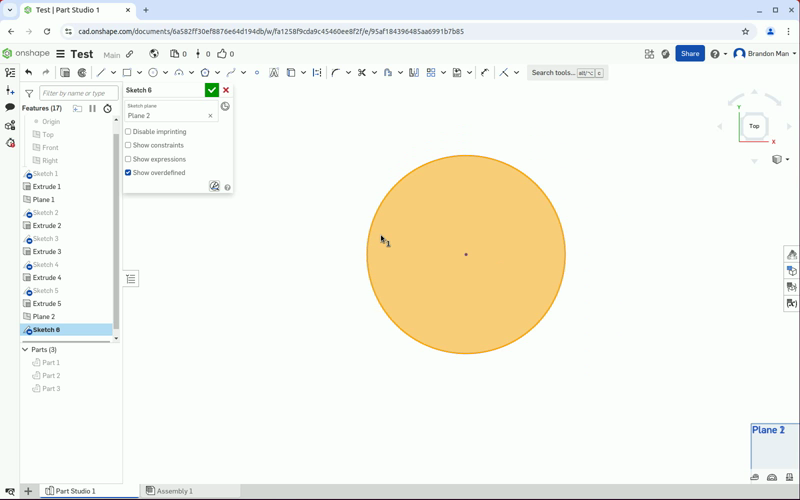
scroll(-6)
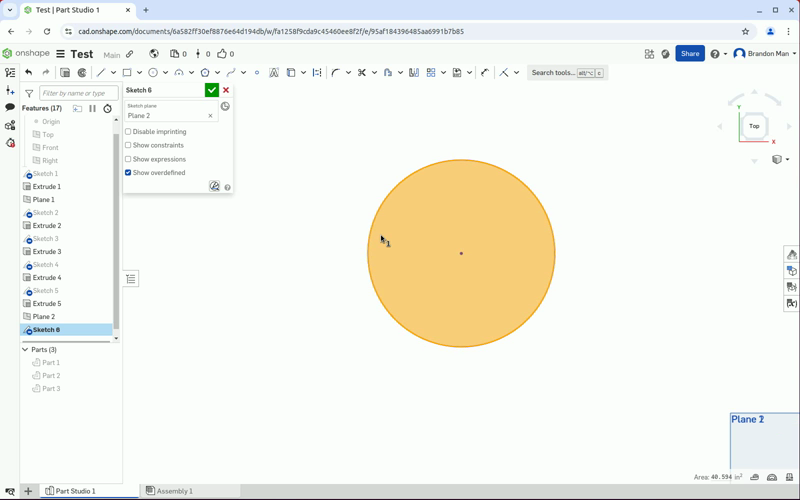
scroll(-6)
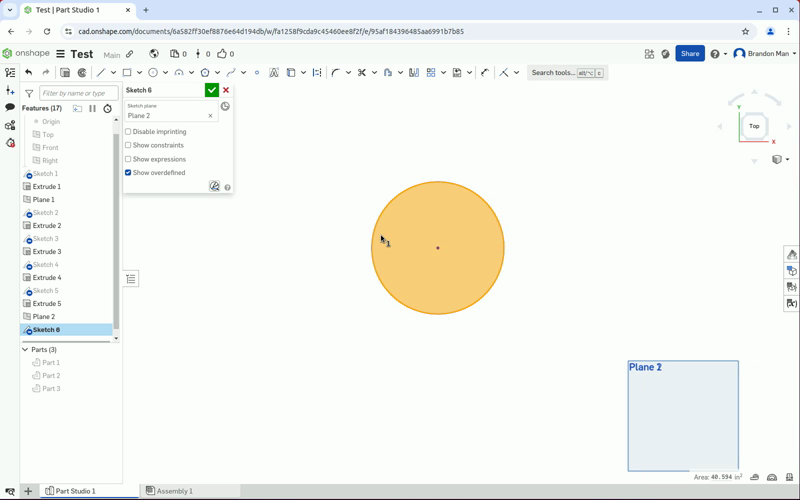
scroll(-6)
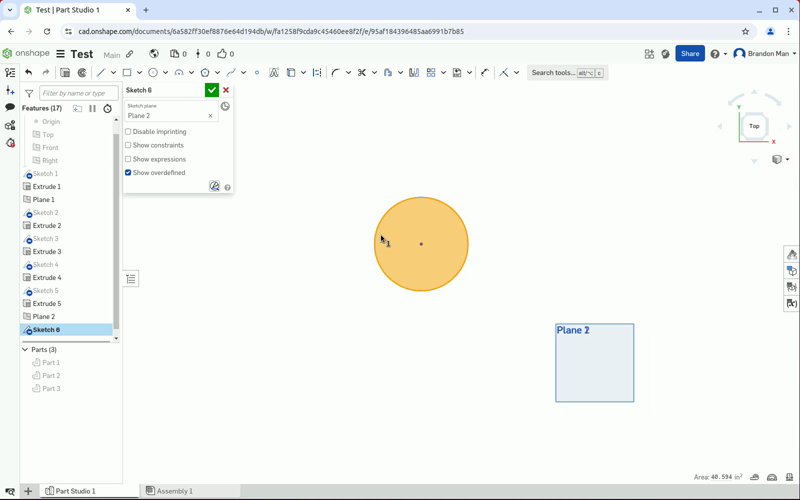
scroll(-6)
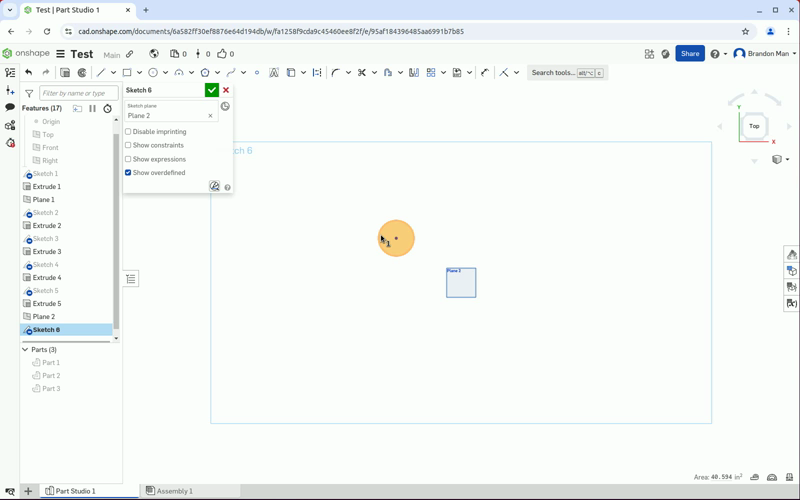
mouse_move(73, 352)
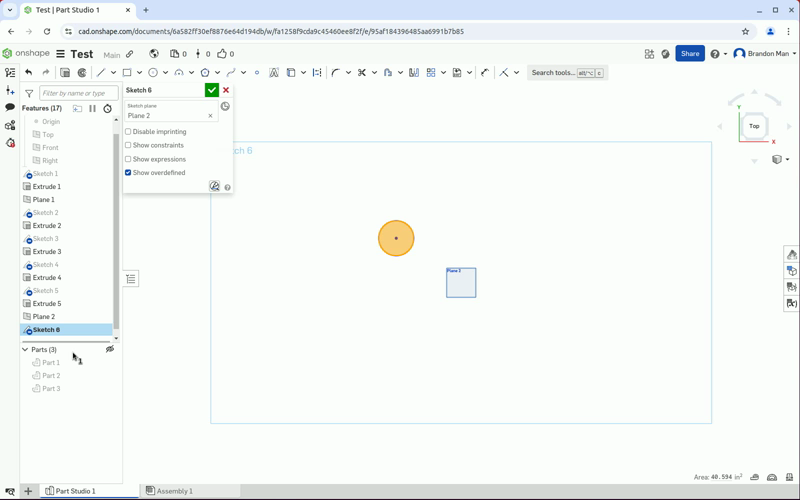
key(shift+y)
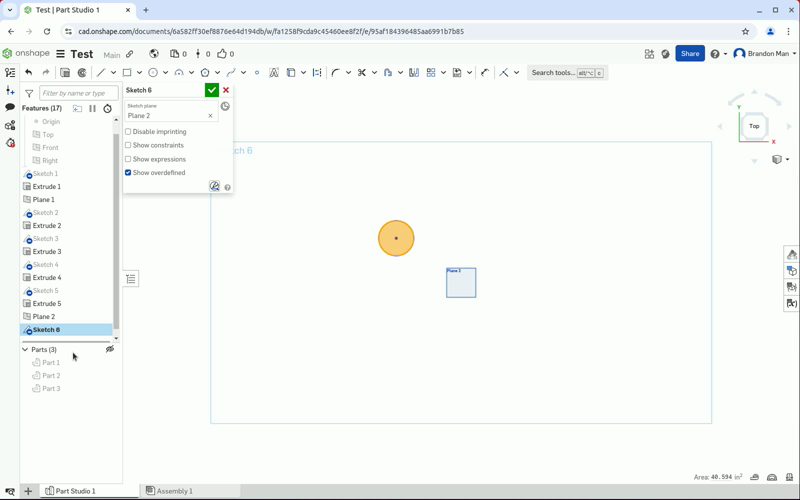
key(shift+e)
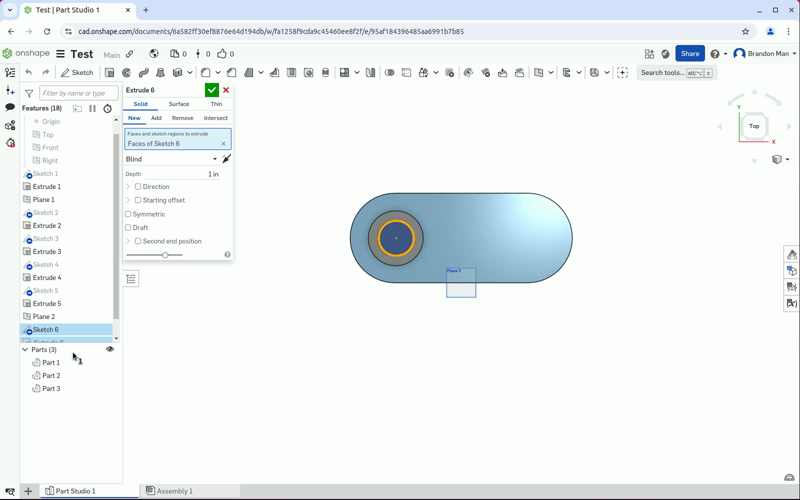
mouse_move(143, 106)
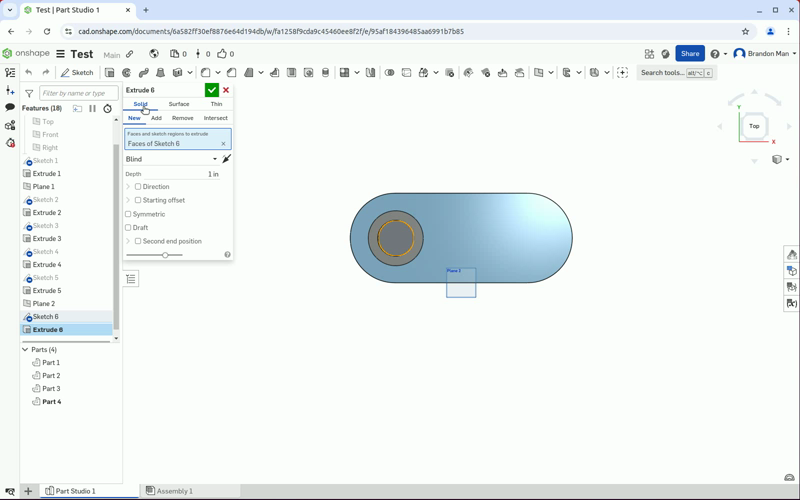
click(143, 106)
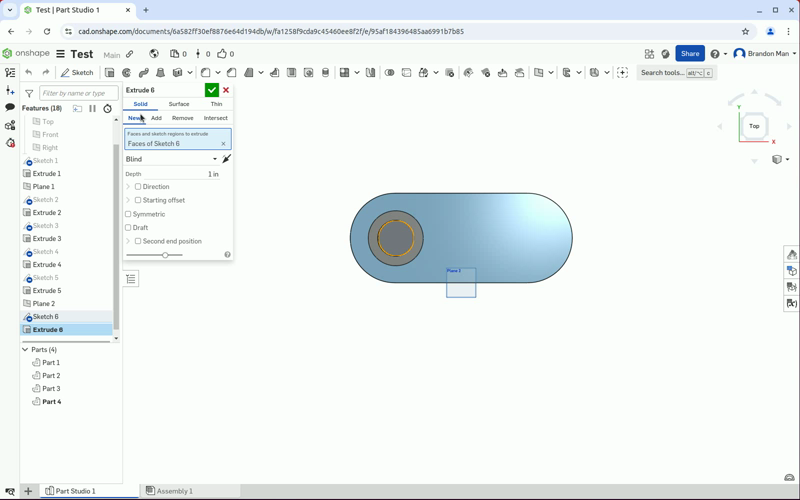
mouse_move(137, 120)
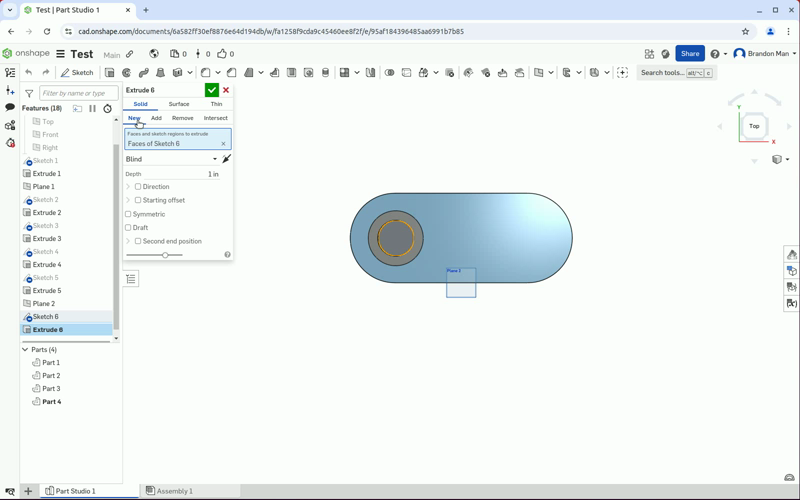
click(137, 120)
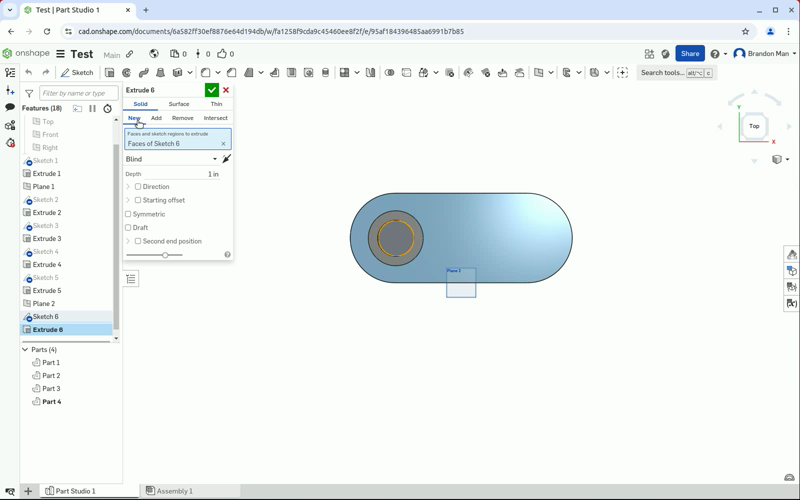
key(tab, 4)
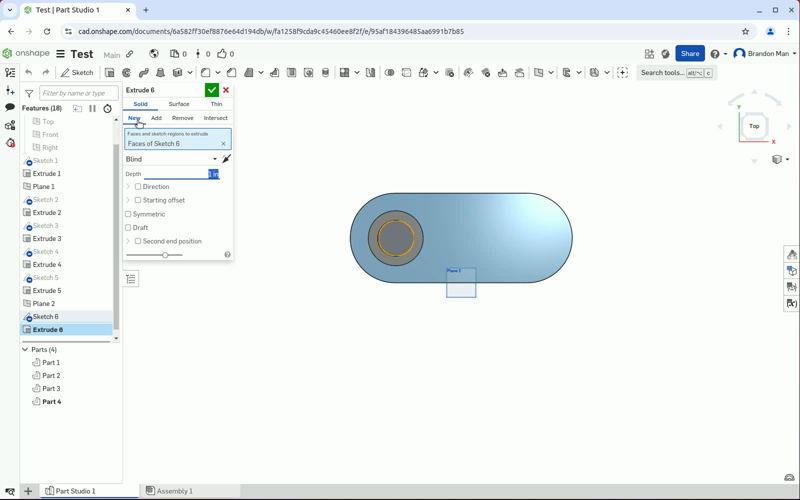
text(5.536)
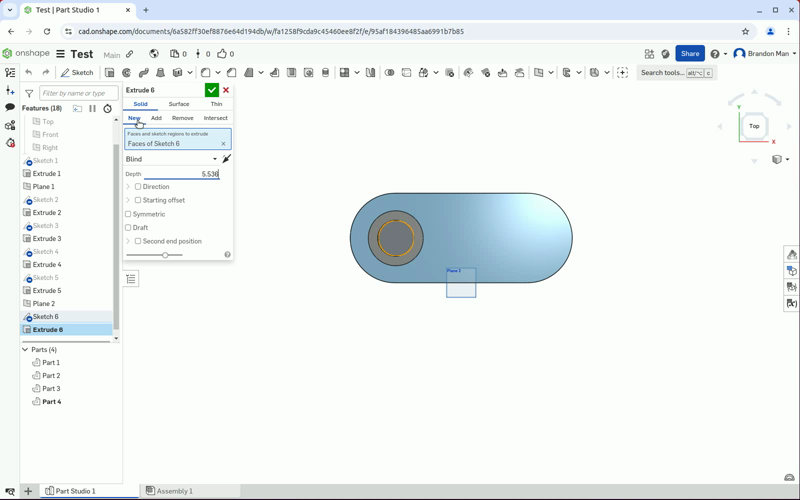
key(enter)
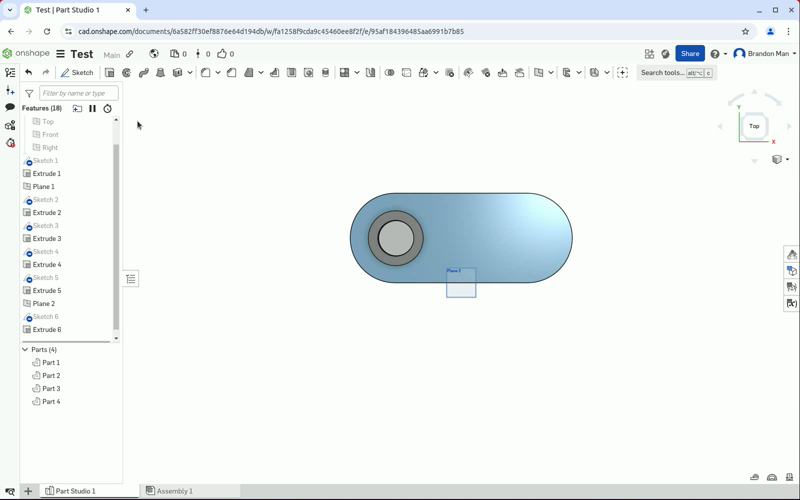
key(shift+h)
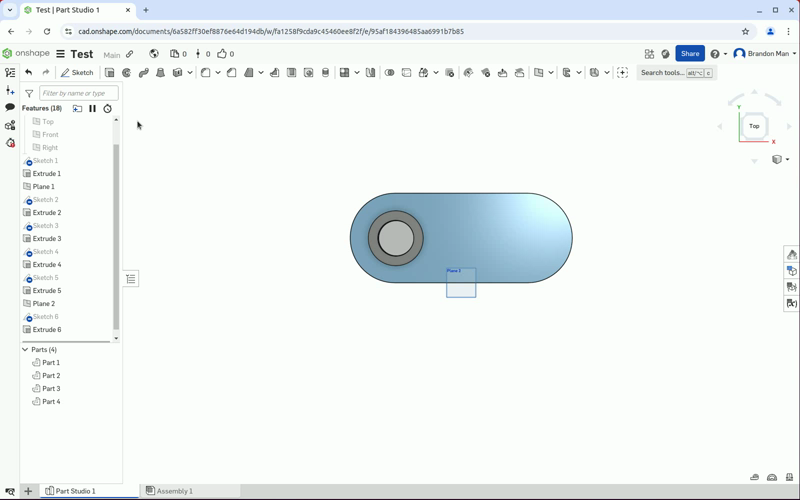
key(shift+h)
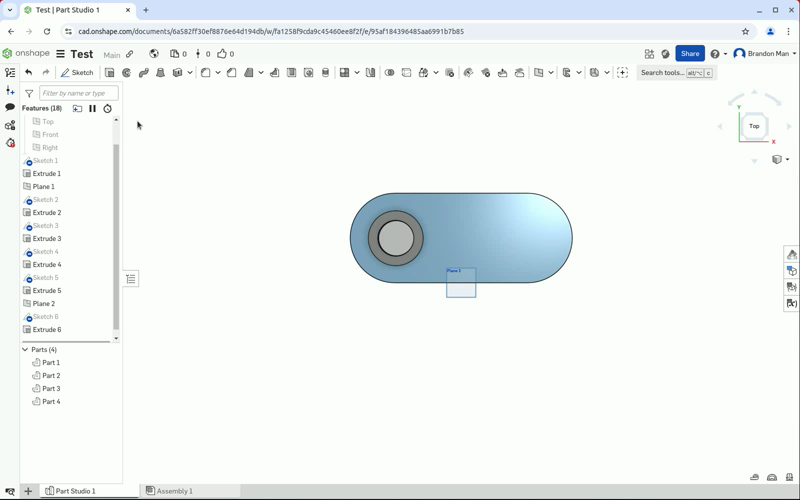
mouse_move(69, 163)
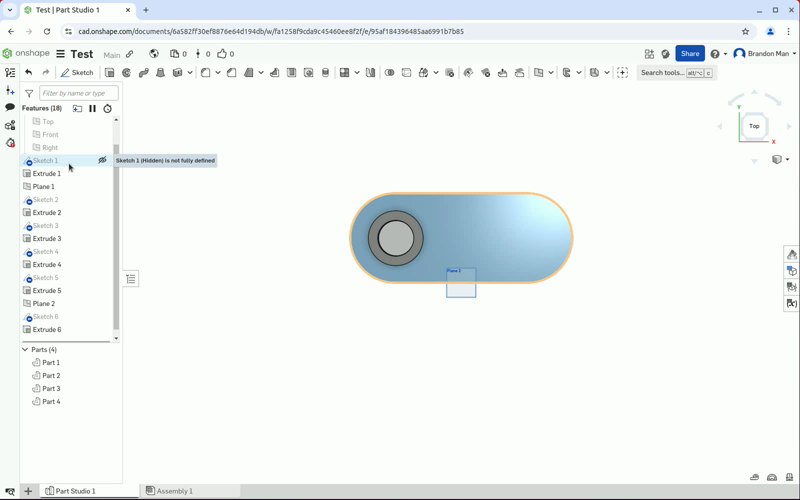
click(69, 163)
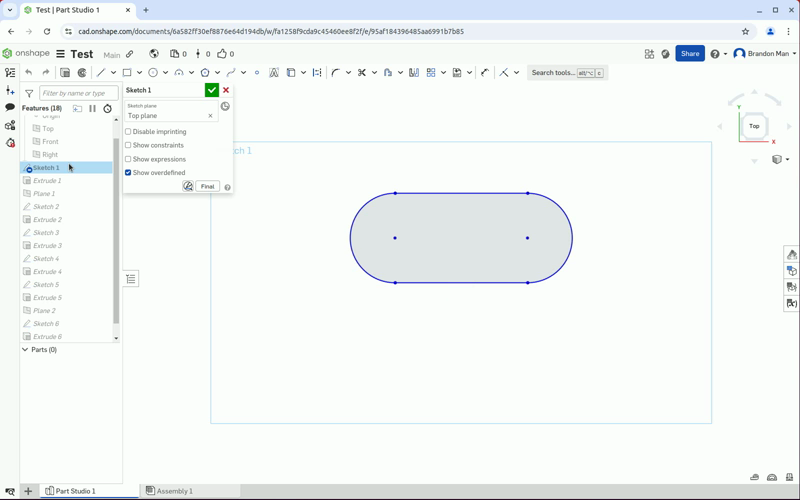
mouse_move(229, 92)
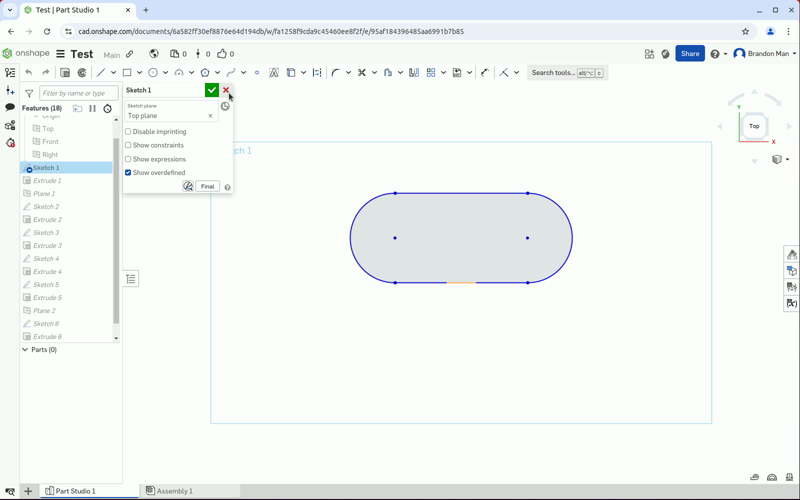
click(229, 92)
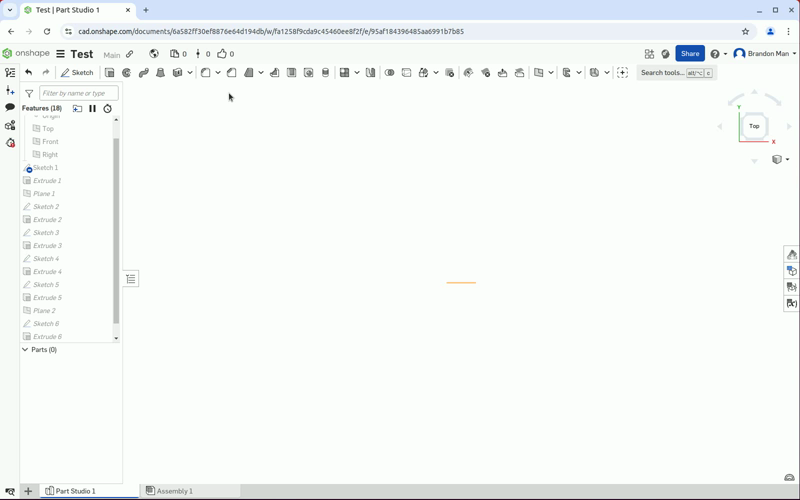
key(shift+s)
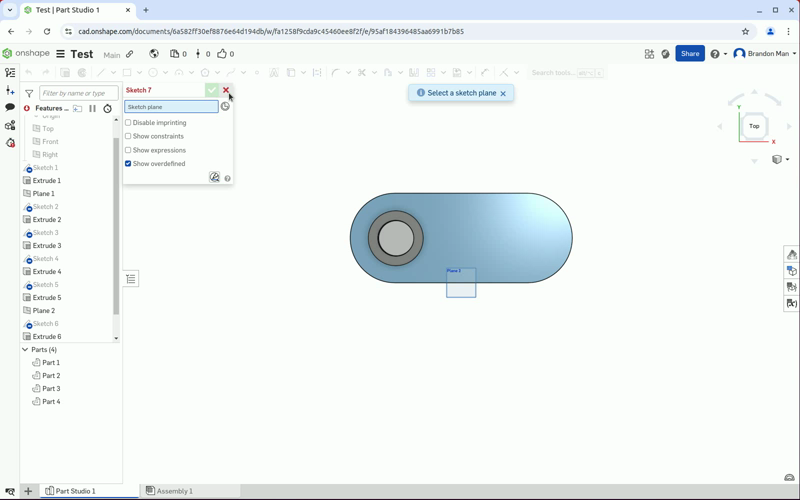
mouse_move(69, 176)
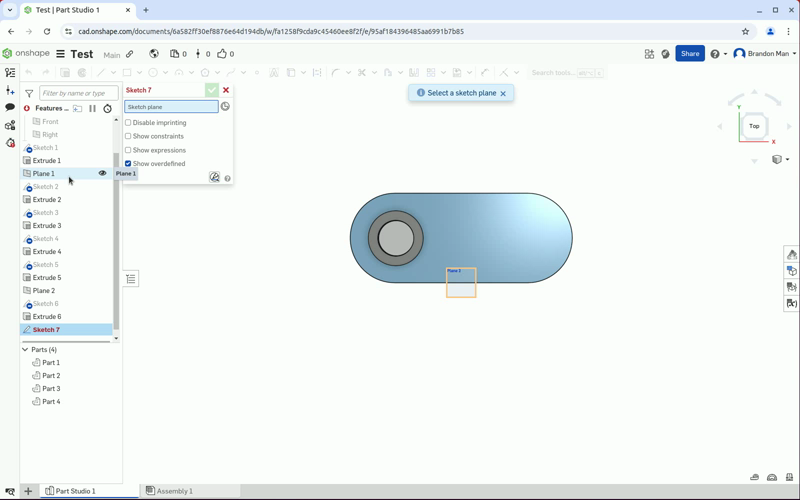
click(69, 176)
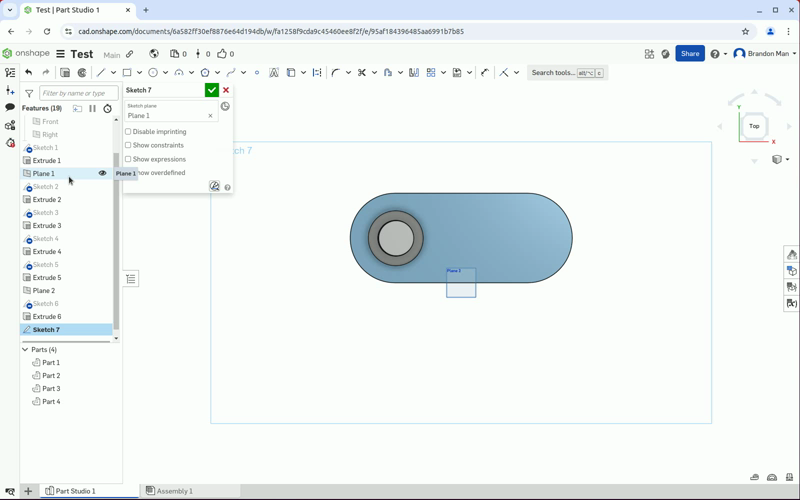
mouse_move(73, 352)
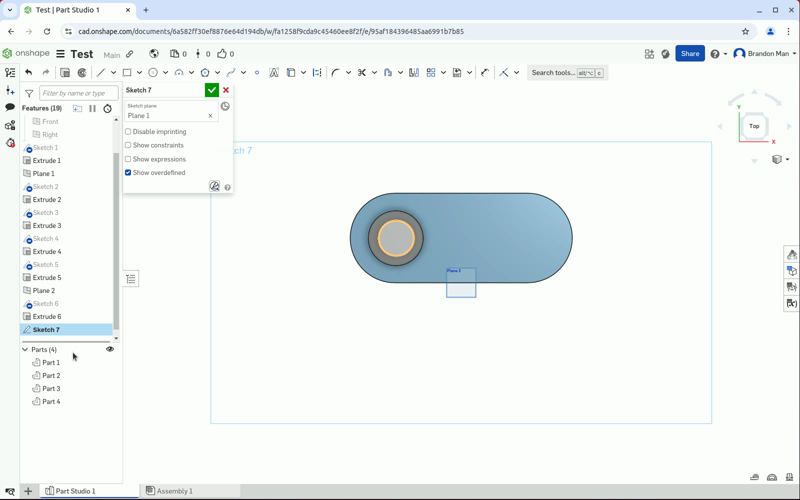
key(y)
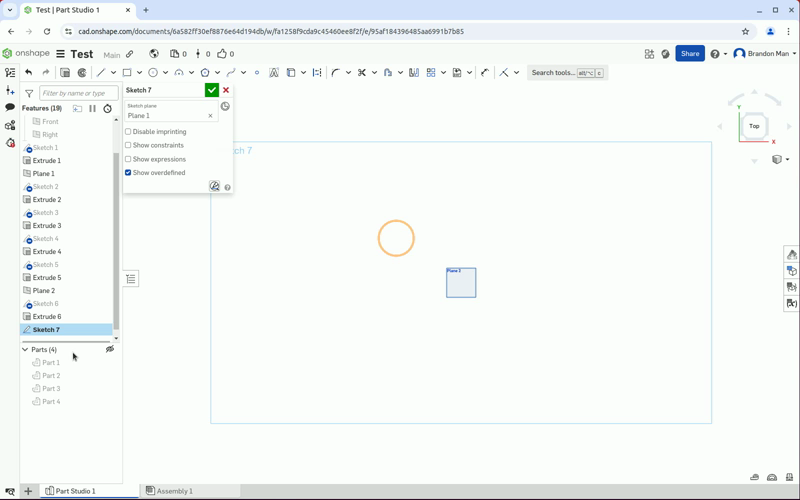
key(c)
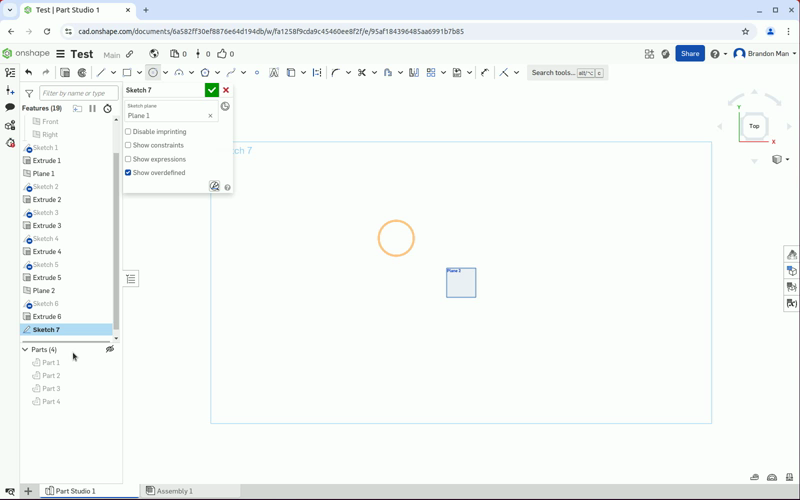
key_down(shift)
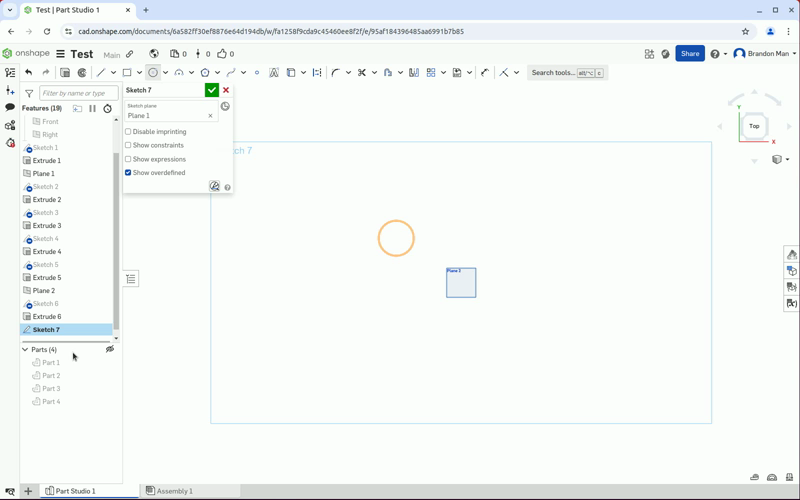
mouse_move(396, 238)
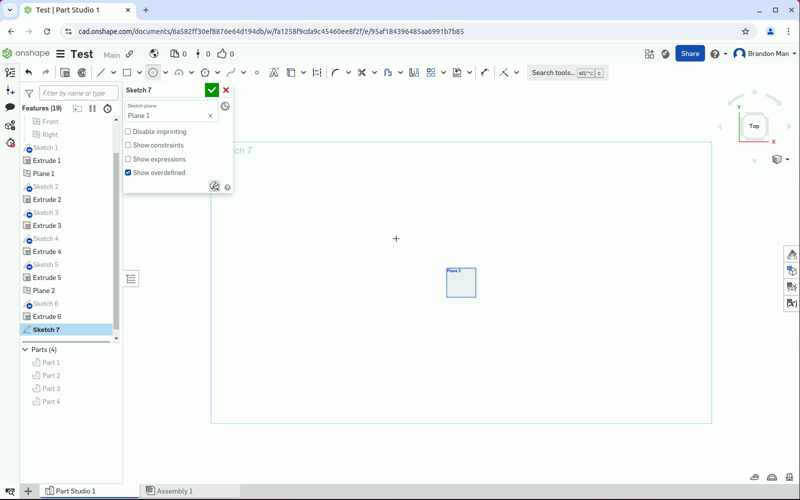
click(396, 238)
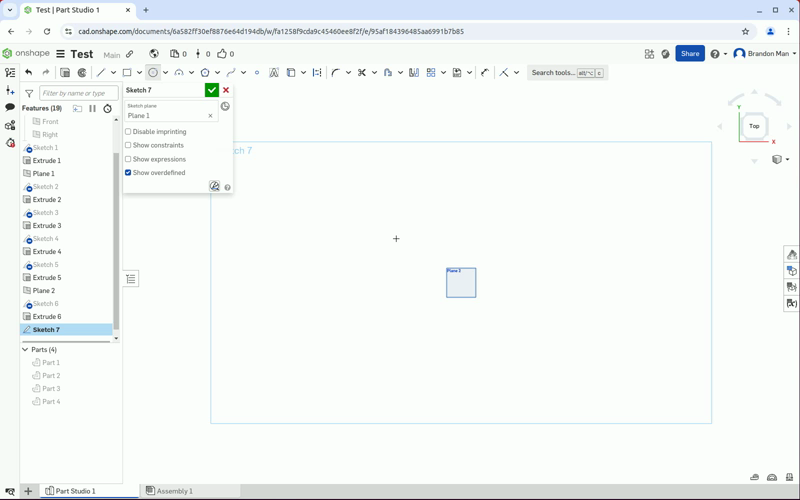
key_up(shift)
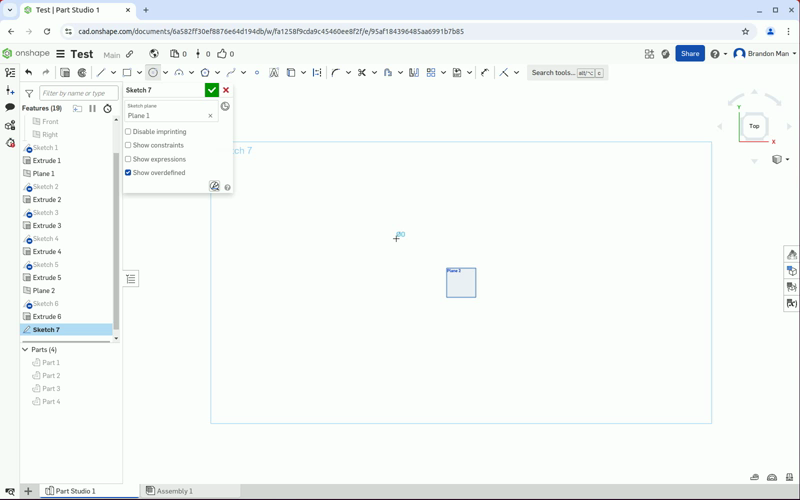
mouse_move(413, 238)
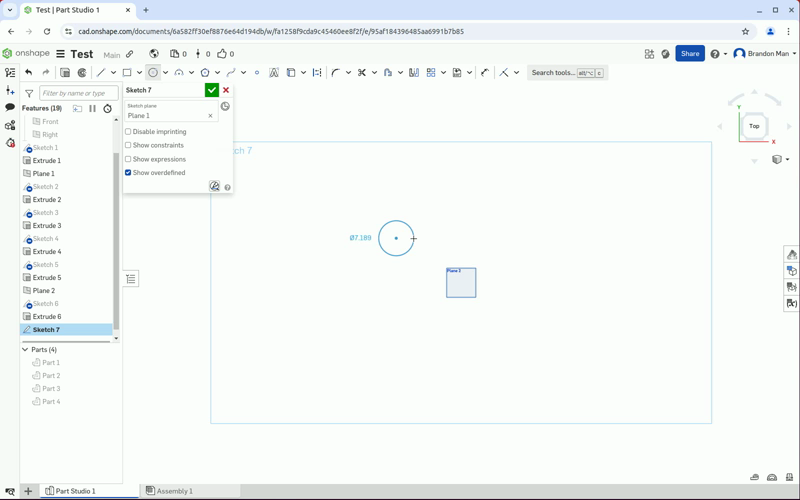
click(413, 238)
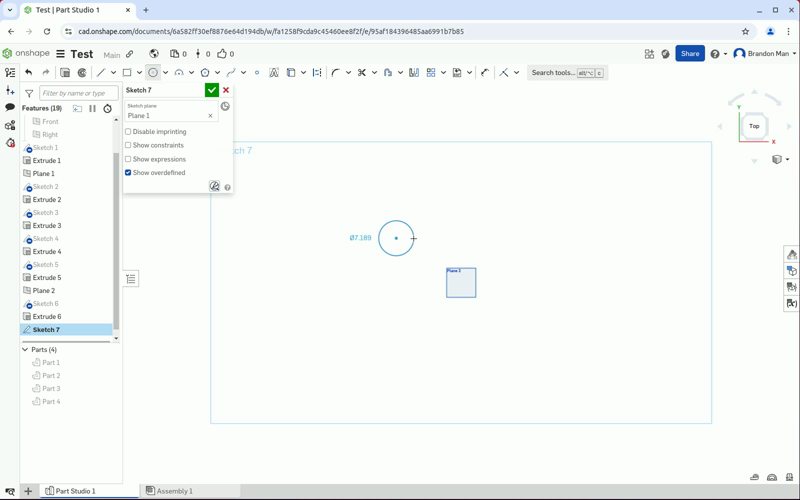
key(esc)
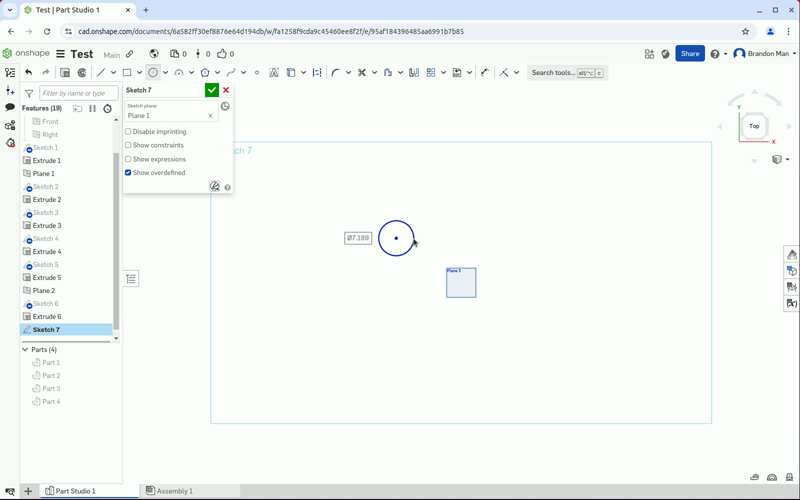
mouse_move(395, 229)
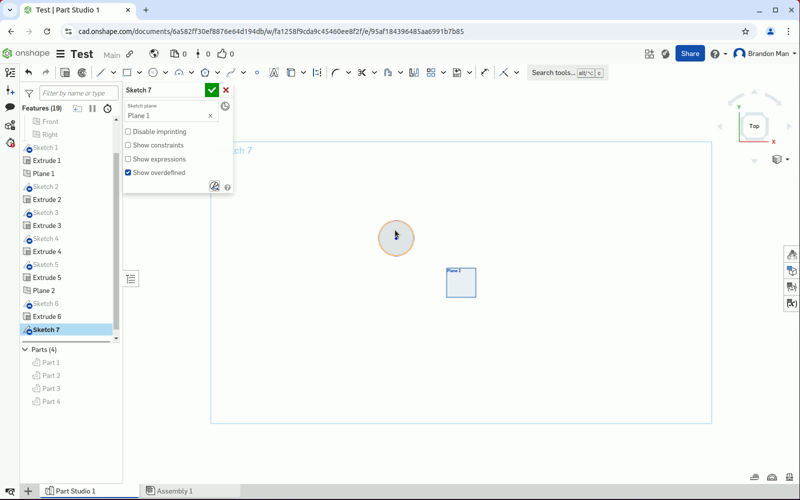
scroll(6)
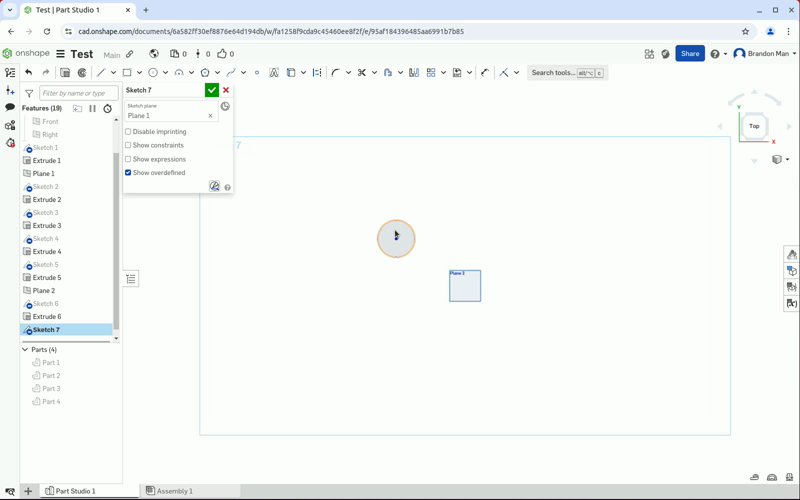
scroll(6)
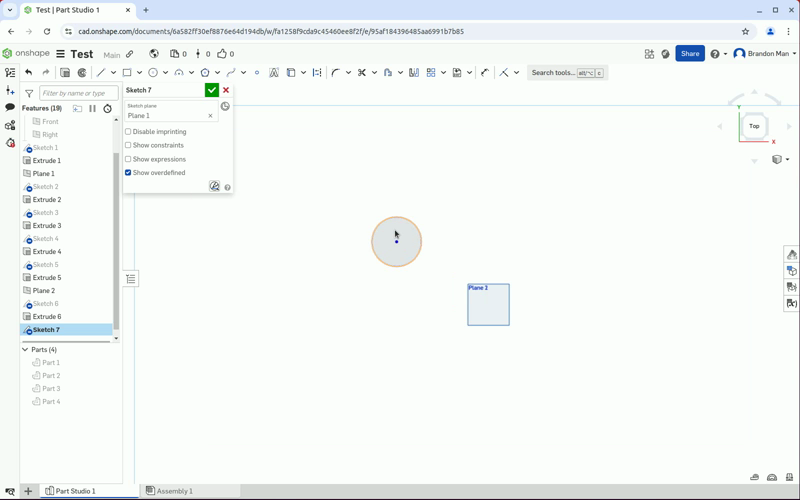
scroll(6)
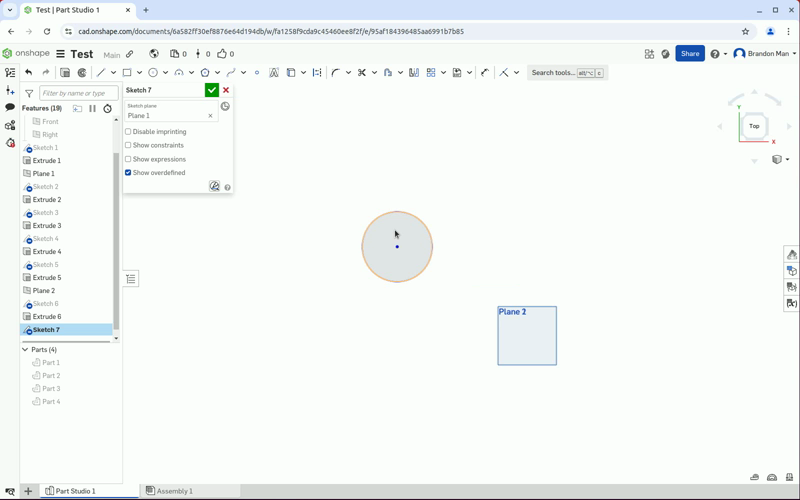
scroll(6)
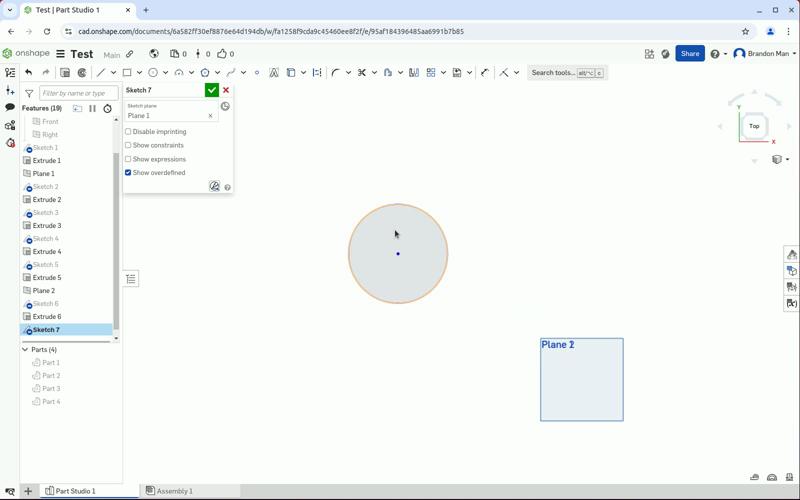
scroll(6)
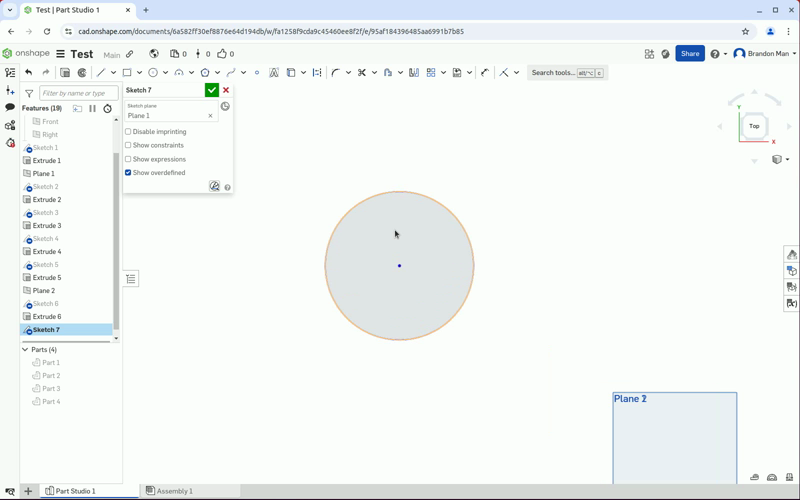
scroll(6)
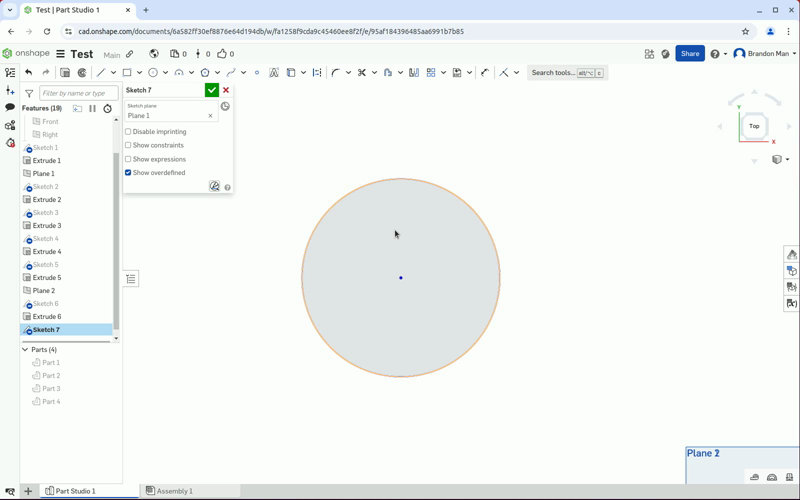
scroll(6)
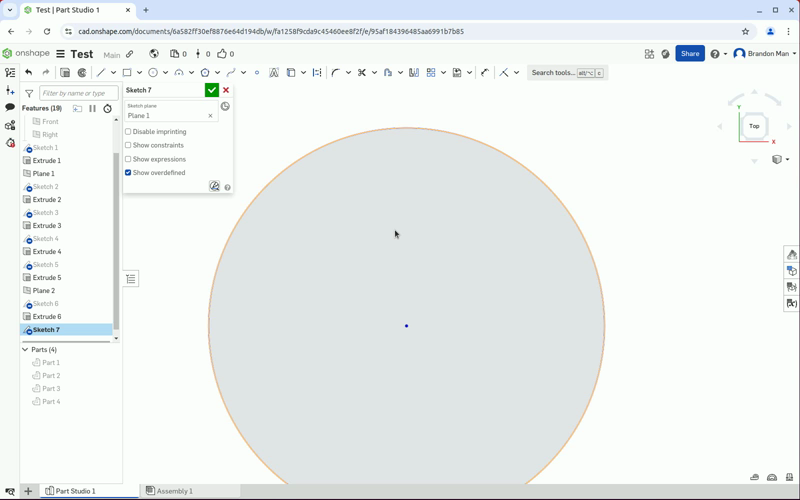
click(395, 229)
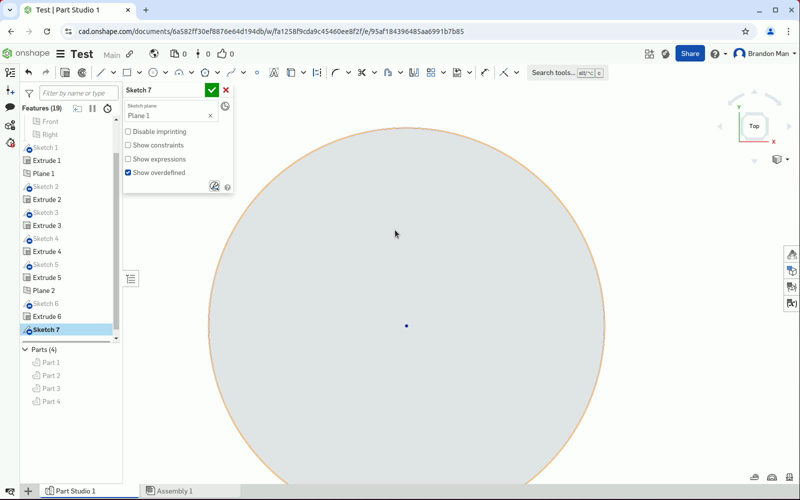
scroll(-6)
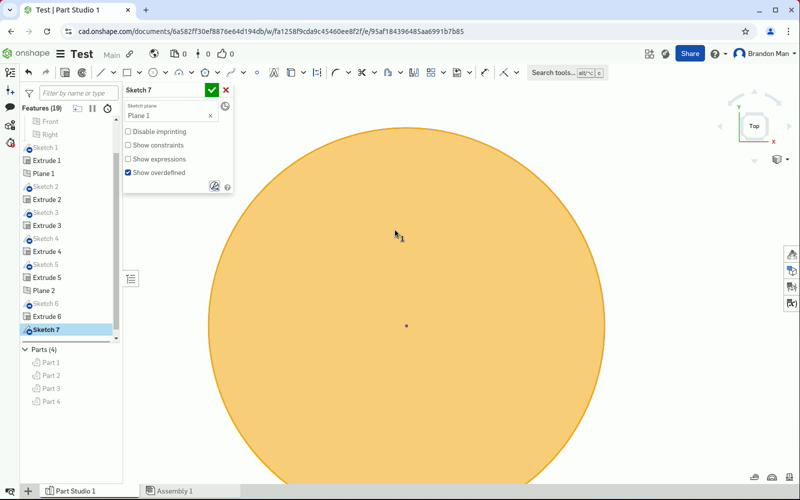
scroll(-6)
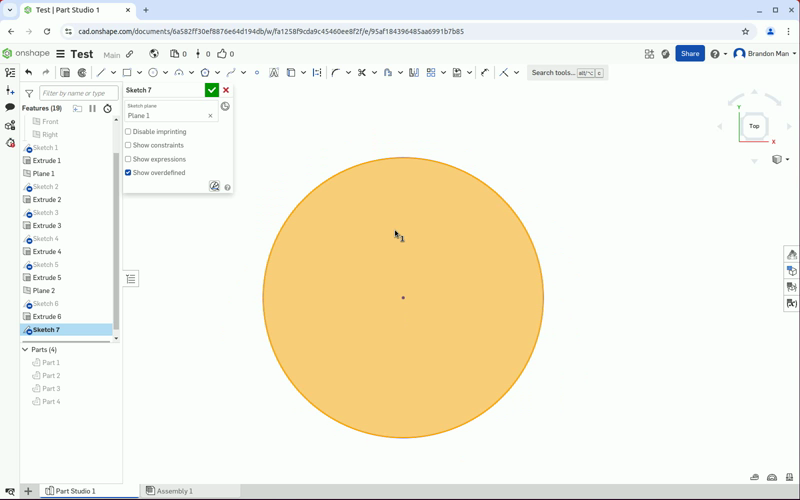
scroll(-6)
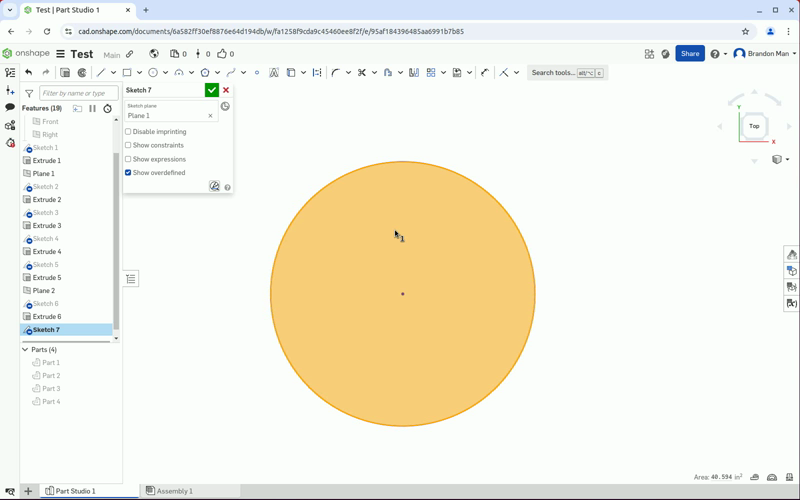
scroll(-6)
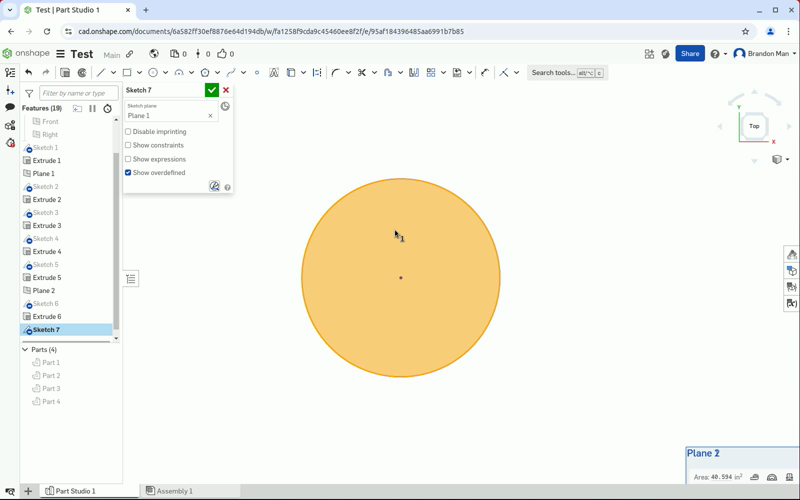
scroll(-6)
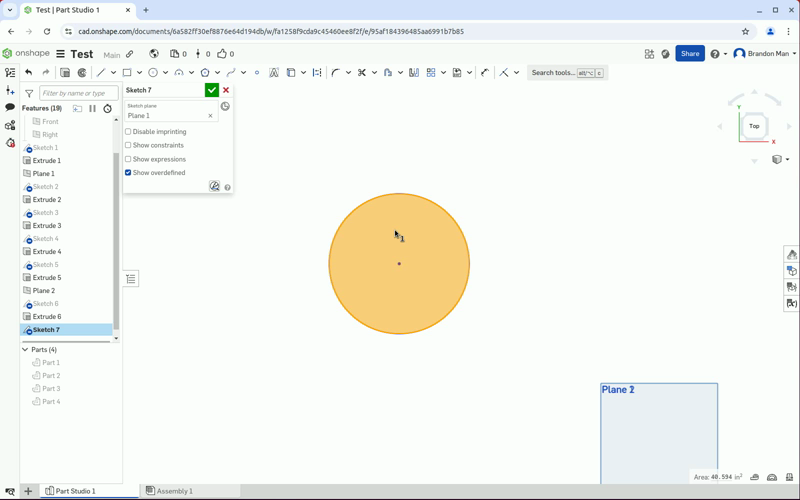
scroll(-6)
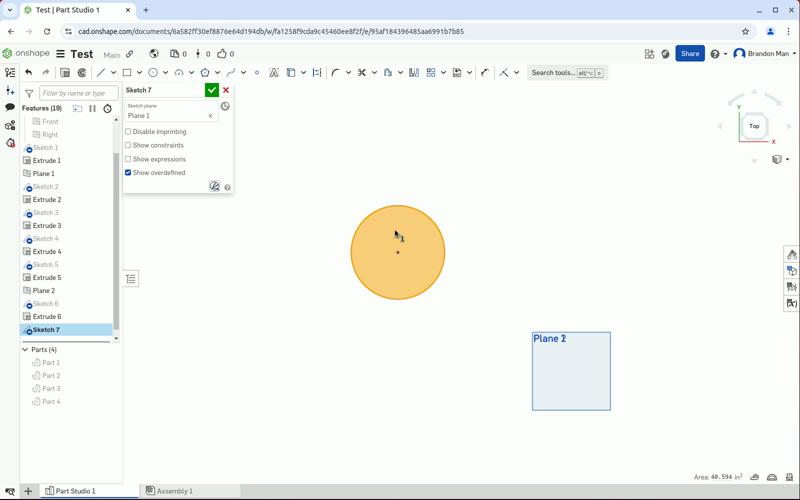
scroll(-6)
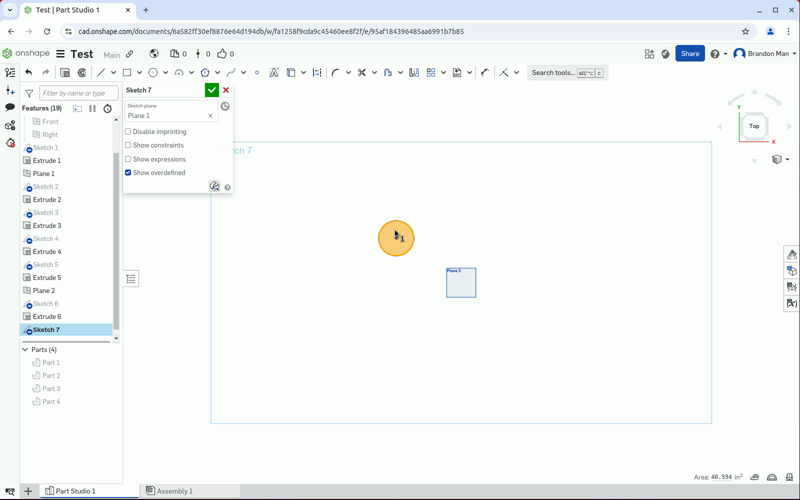
mouse_move(73, 352)
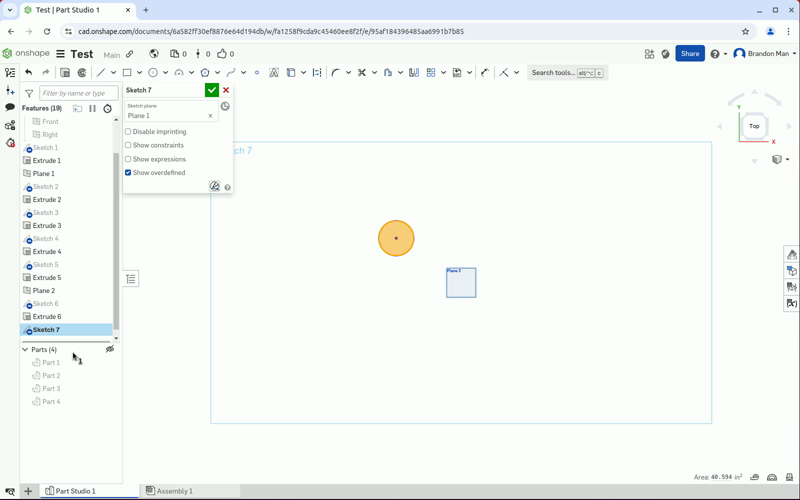
key(shift+y)
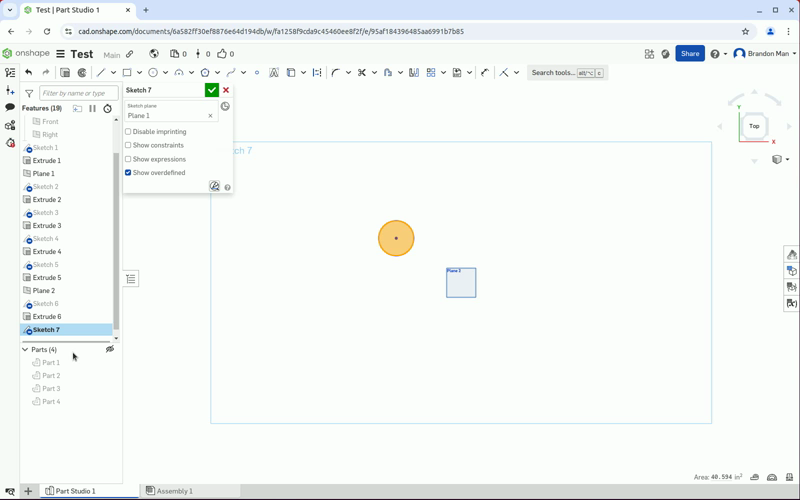
key(shift+e)
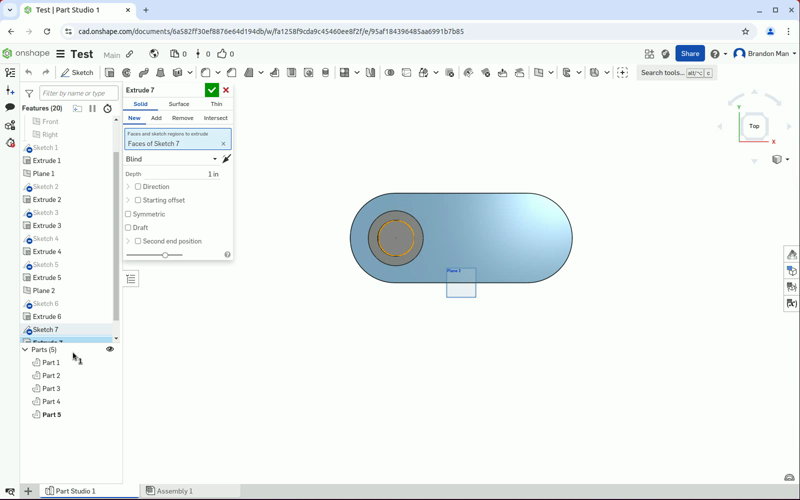
mouse_move(143, 106)
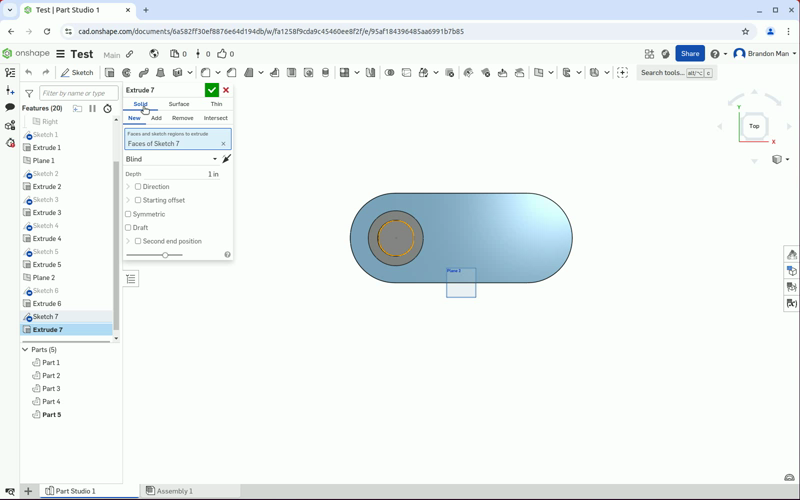
click(143, 106)
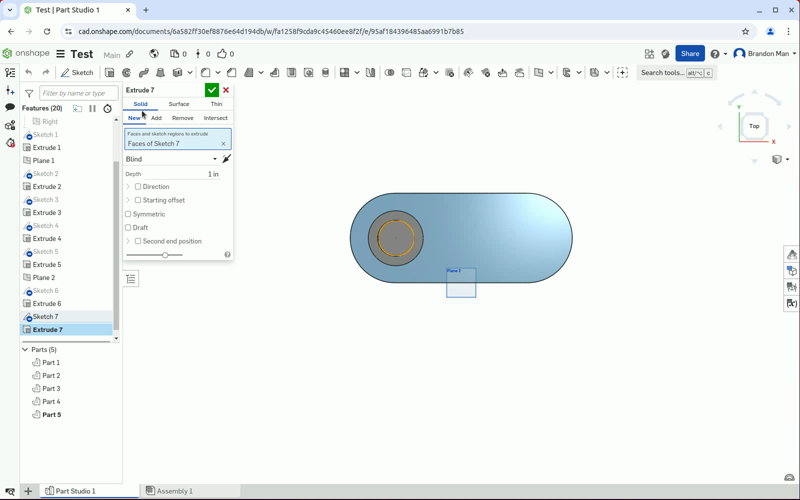
mouse_move(137, 120)
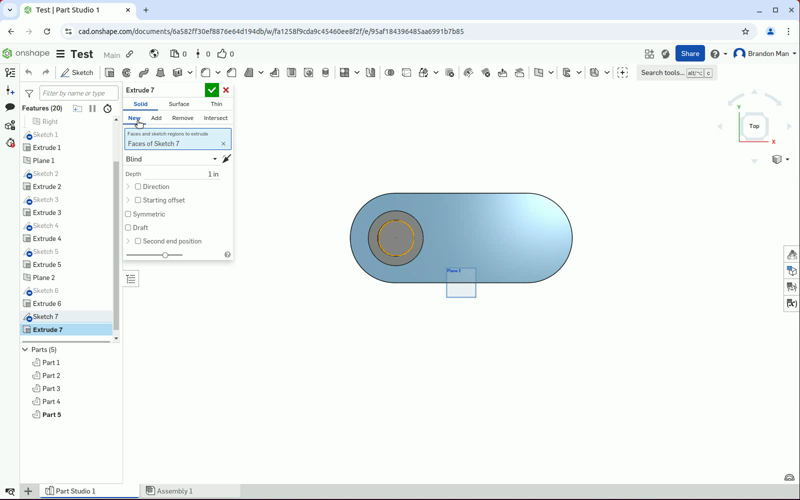
click(137, 120)
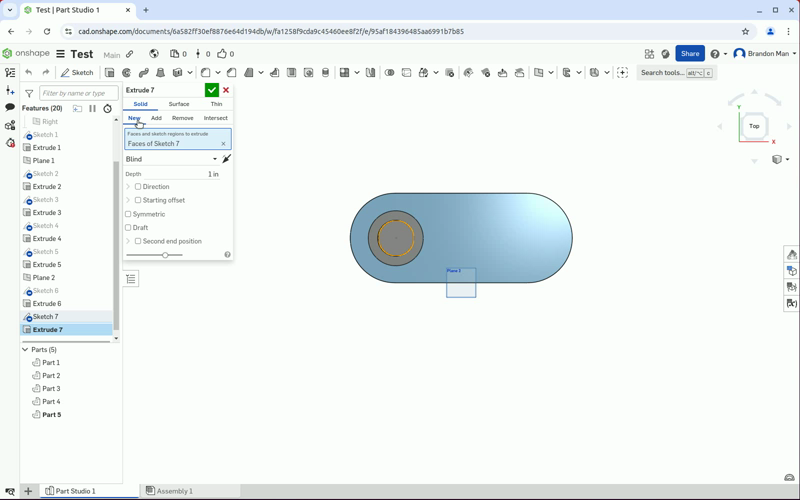
key(tab, 4)
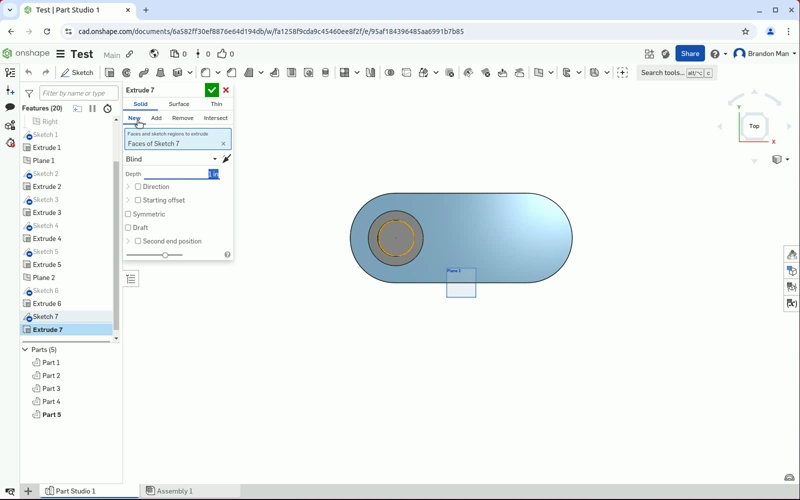
text(-9.147)
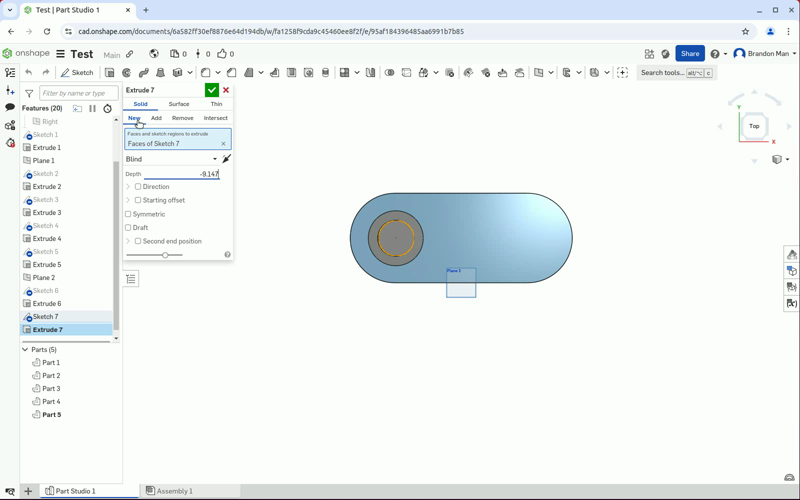
key(enter)
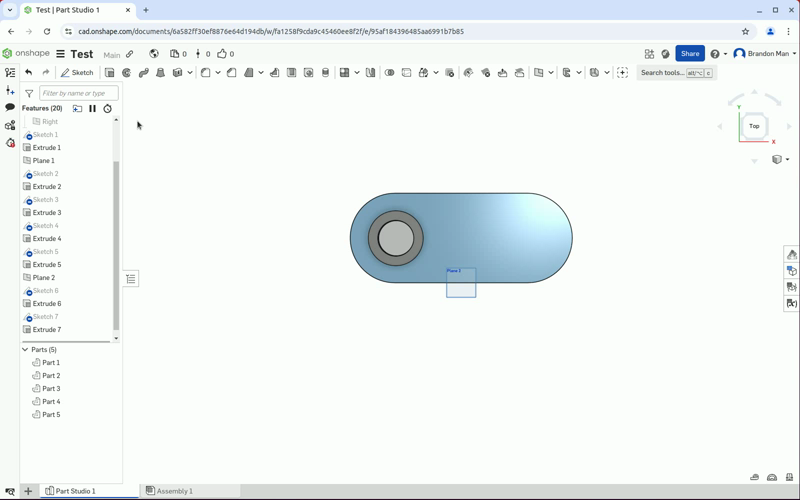
key(shift+h)
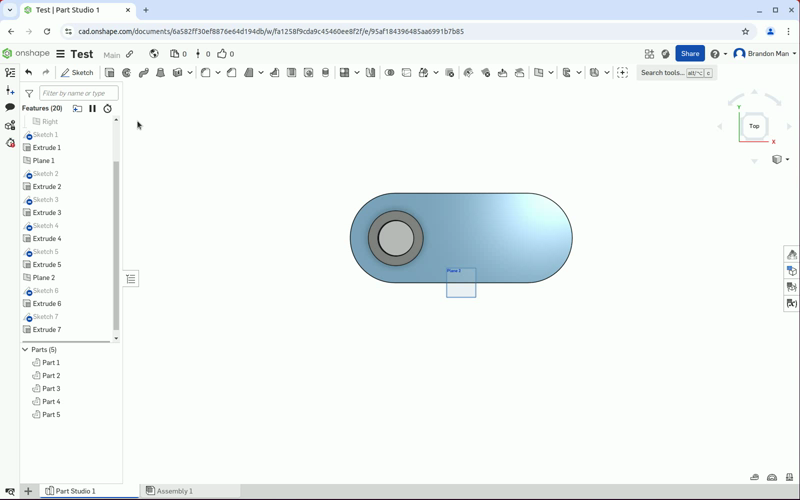
key(shift+h)
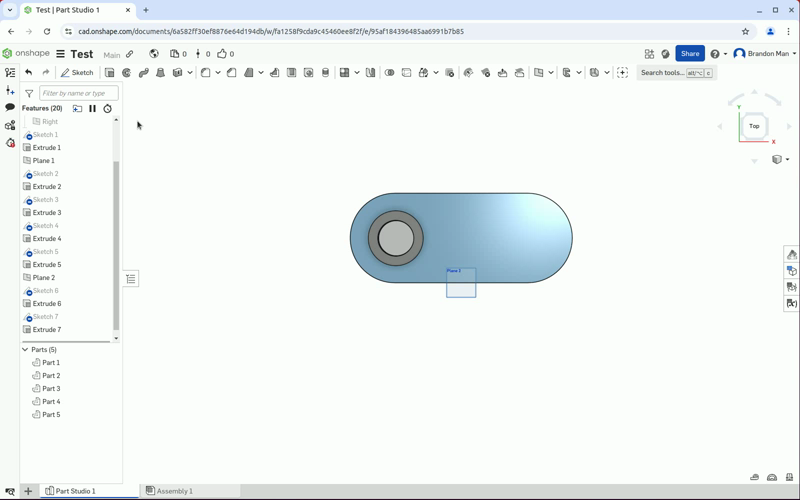
key(shift+7)
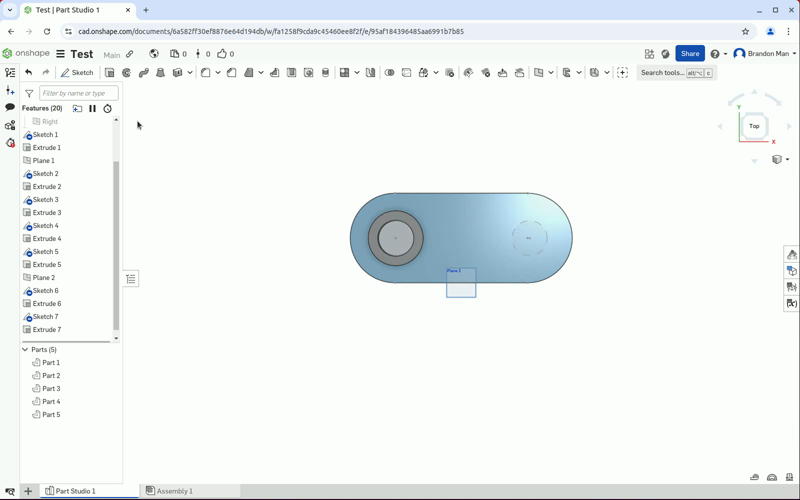
key(up, 3)
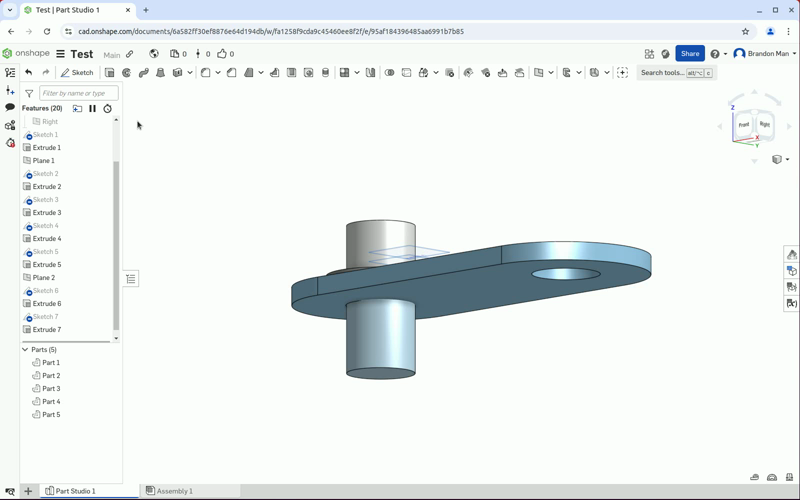
key(left, 3)
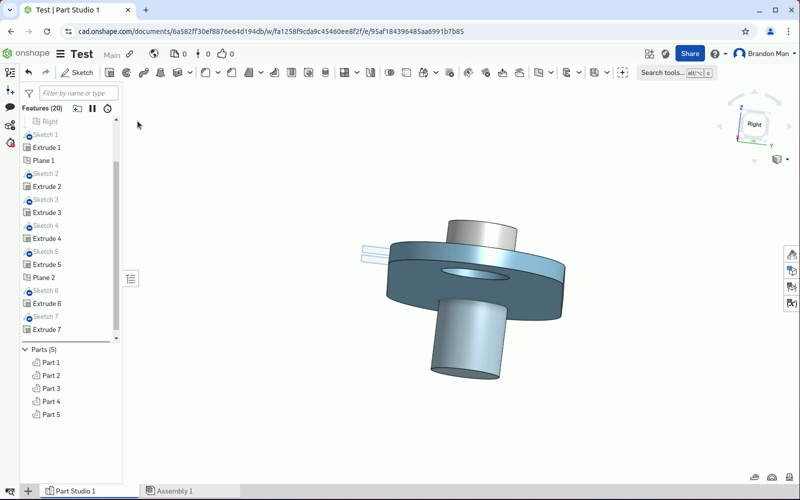
key(right, 3)
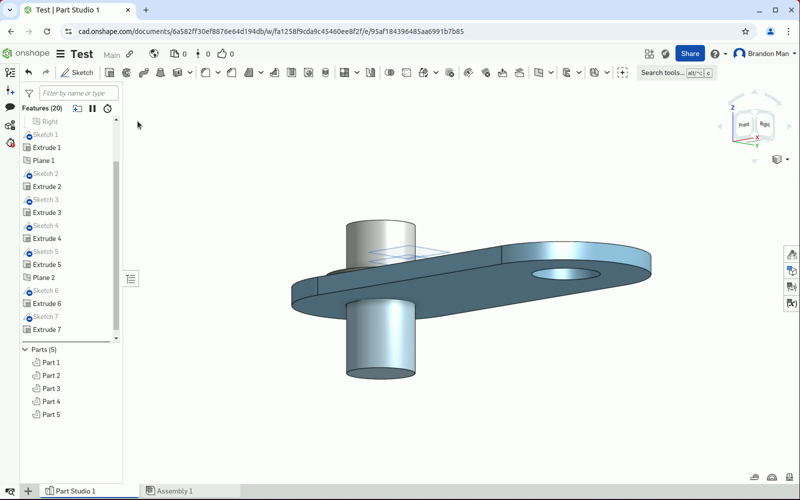
key(down, 3)
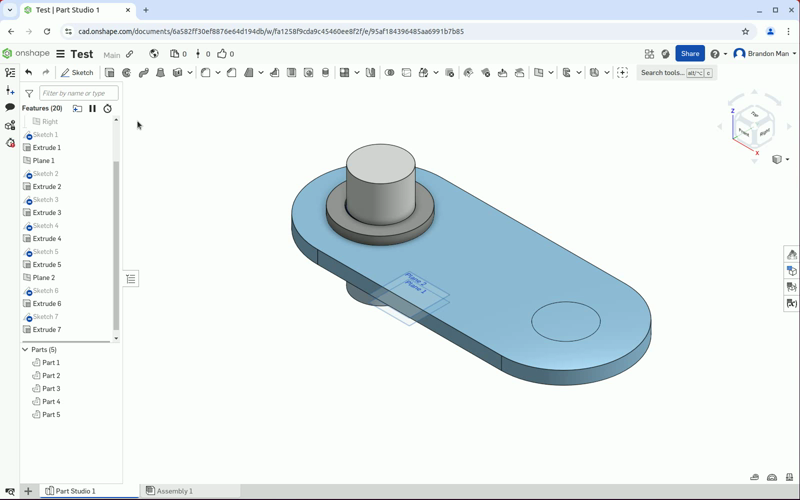
mouse_move(69, 137)
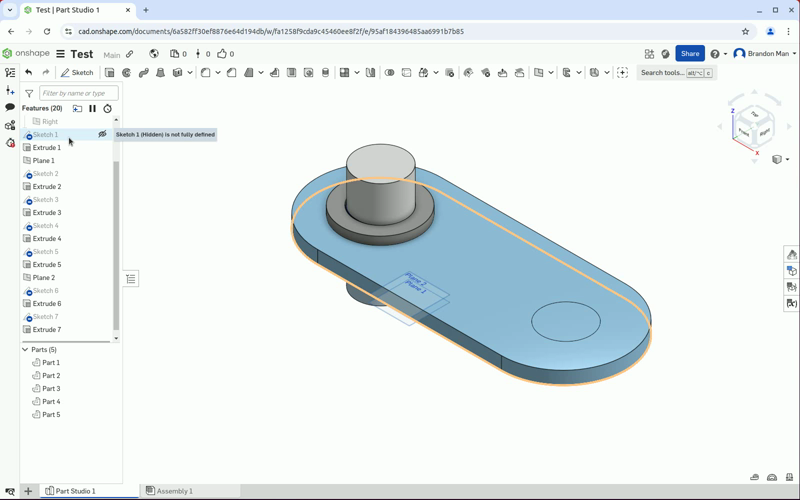
click(69, 137)